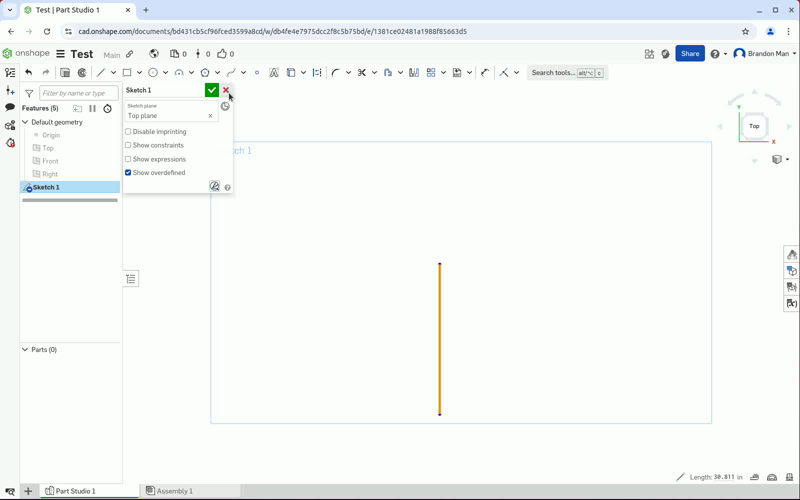
key(shift+h)
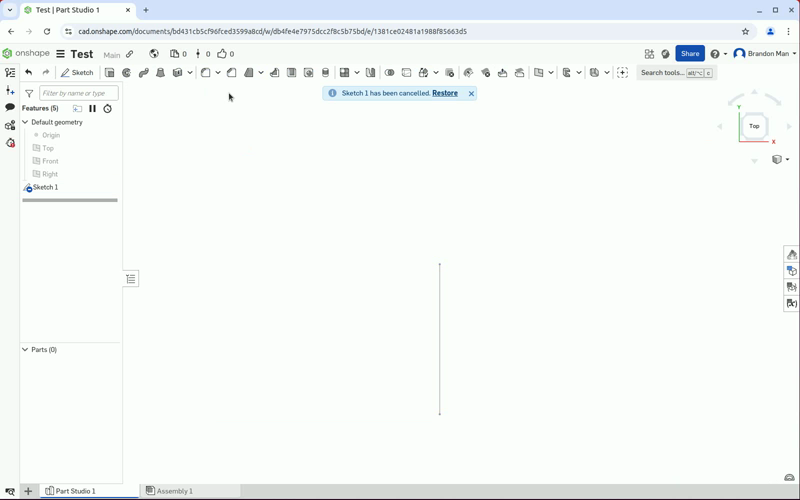
key(shift+s)
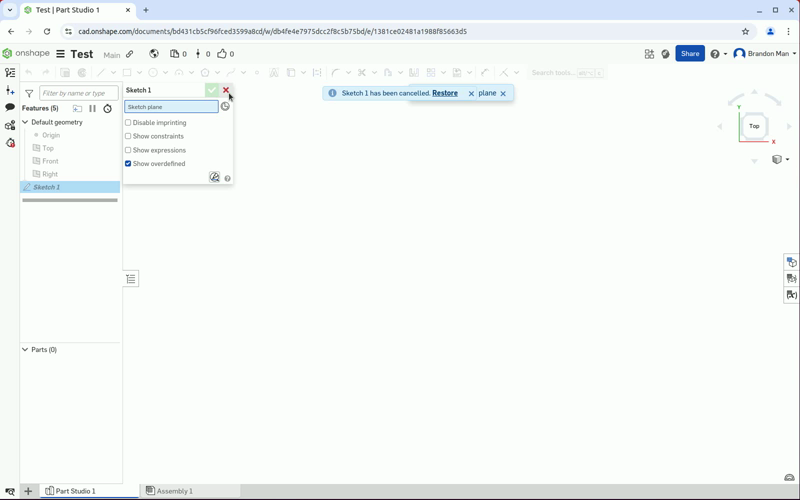
mouse_move(73, 150)
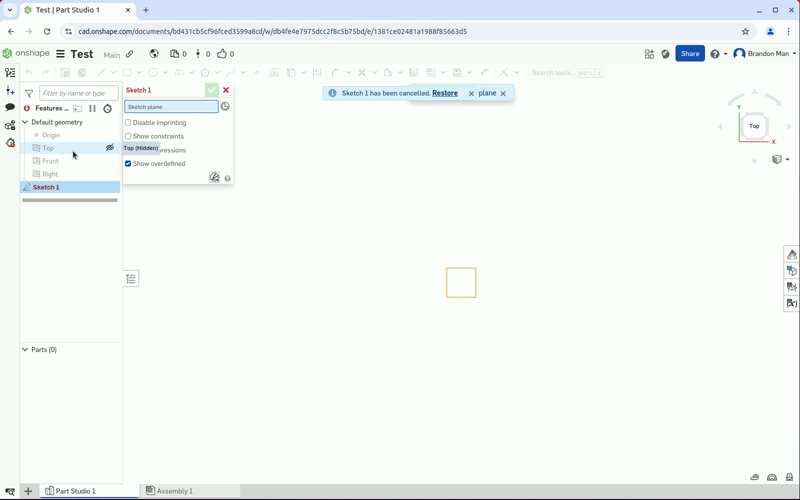
click(73, 150)
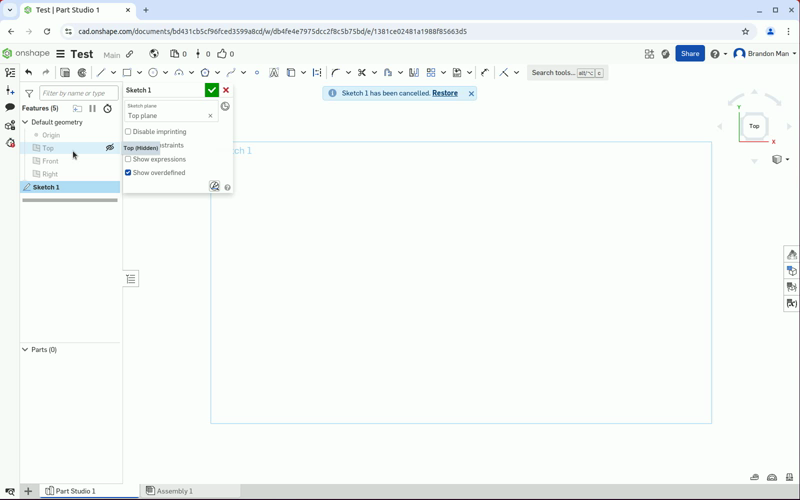
mouse_move(73, 352)
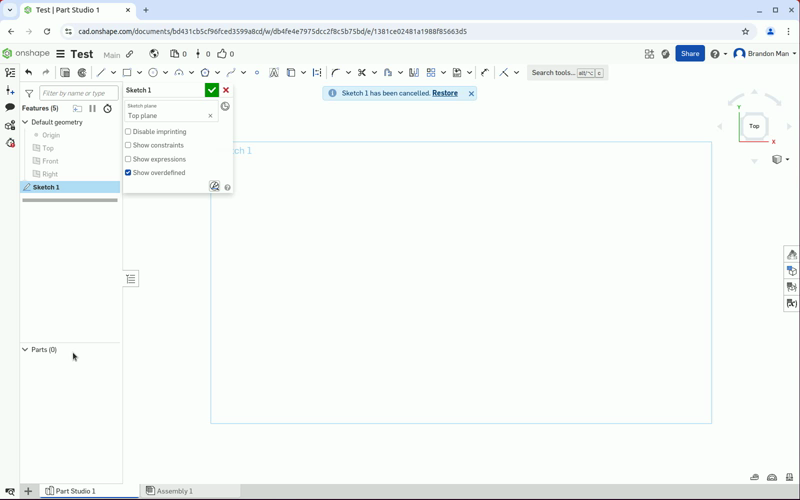
key(y)
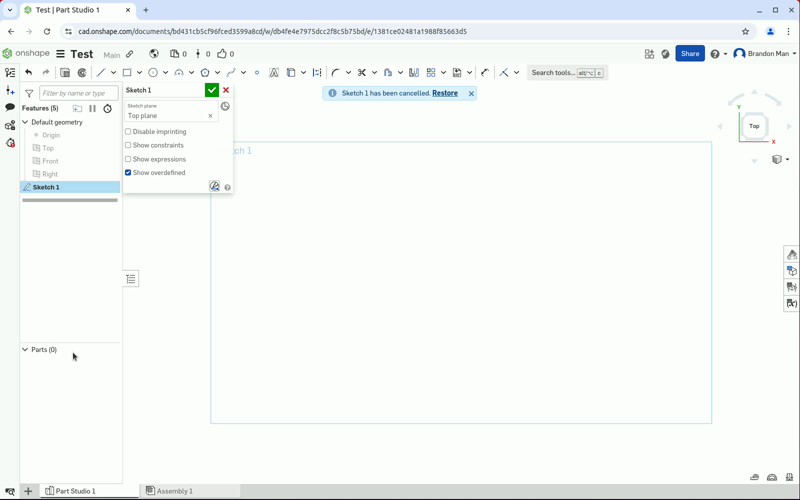
key(a)
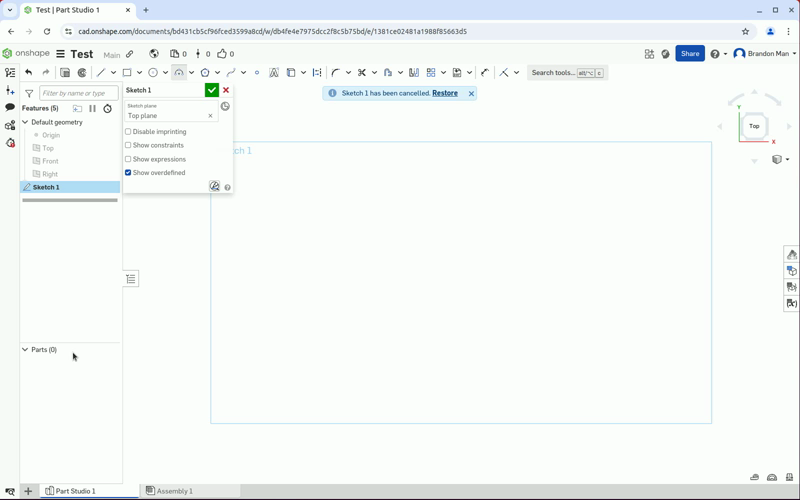
key_down(shift)
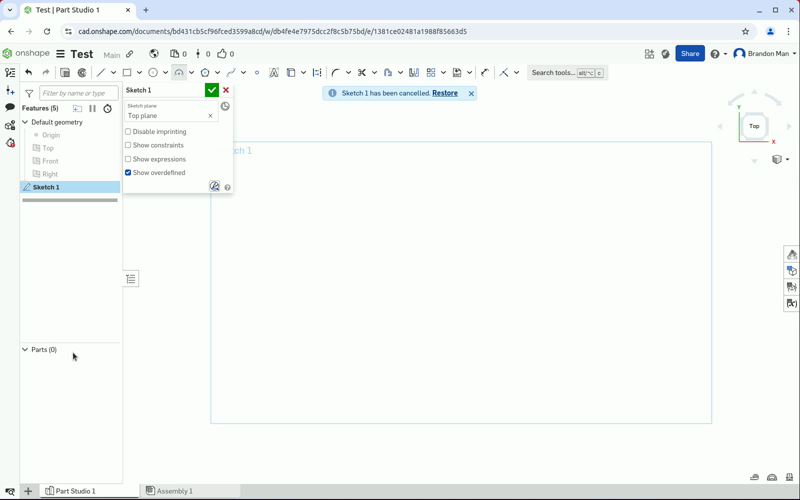
mouse_move(451, 245)
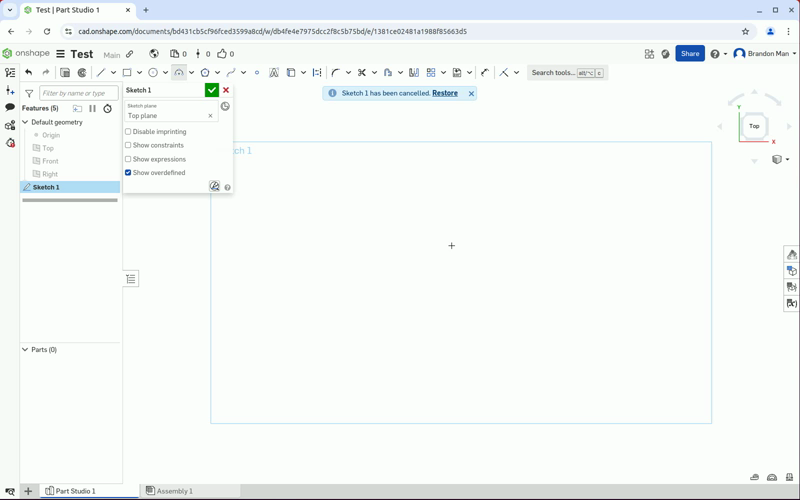
click(451, 245)
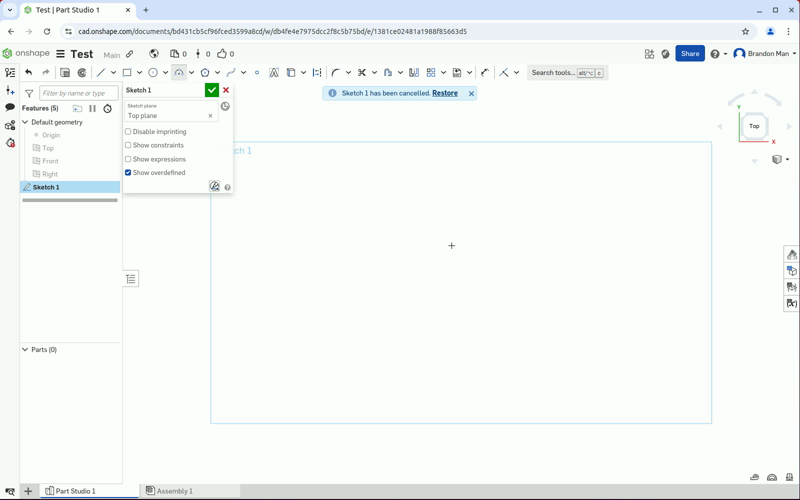
key_up(shift)
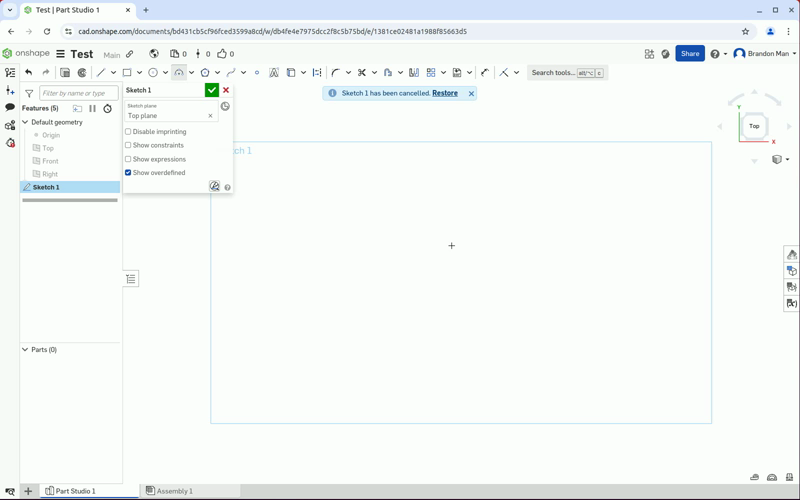
key_down(shift)
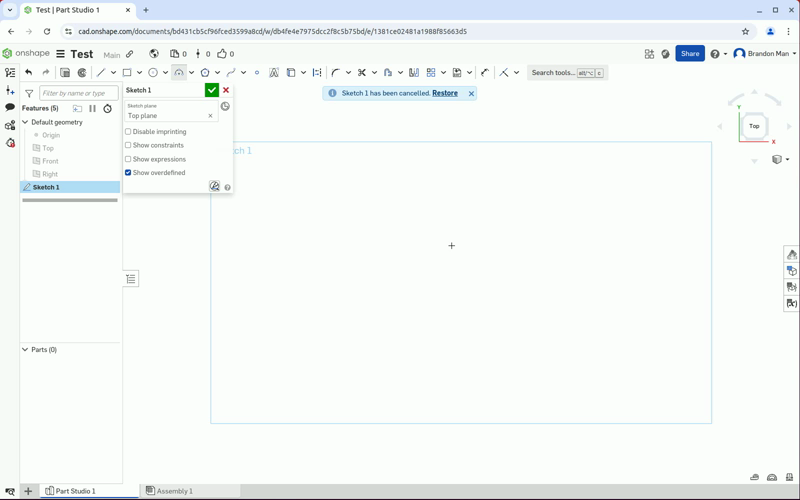
mouse_move(497, 272)
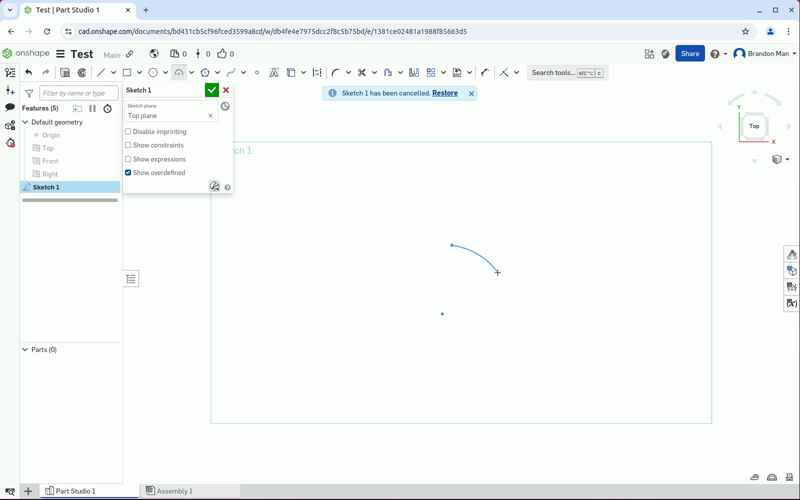
click(497, 272)
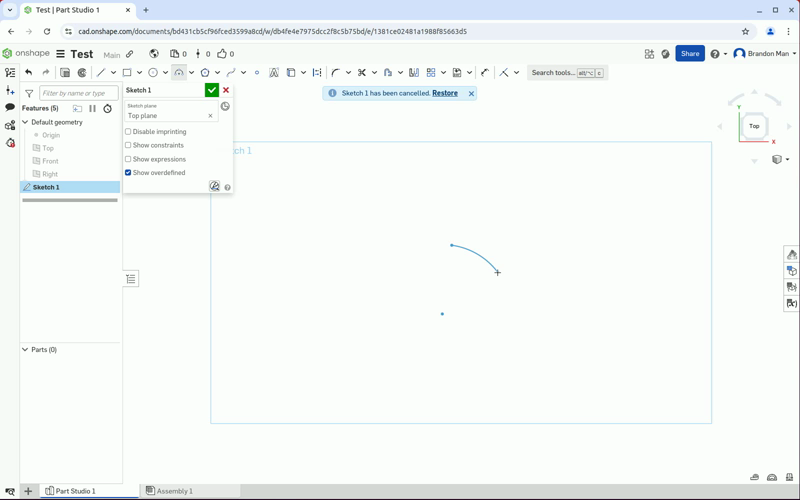
mouse_move(480, 249)
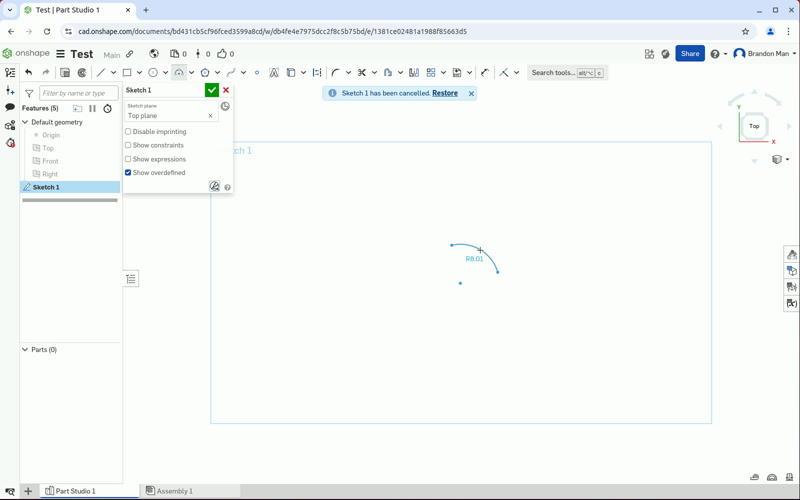
click(480, 249)
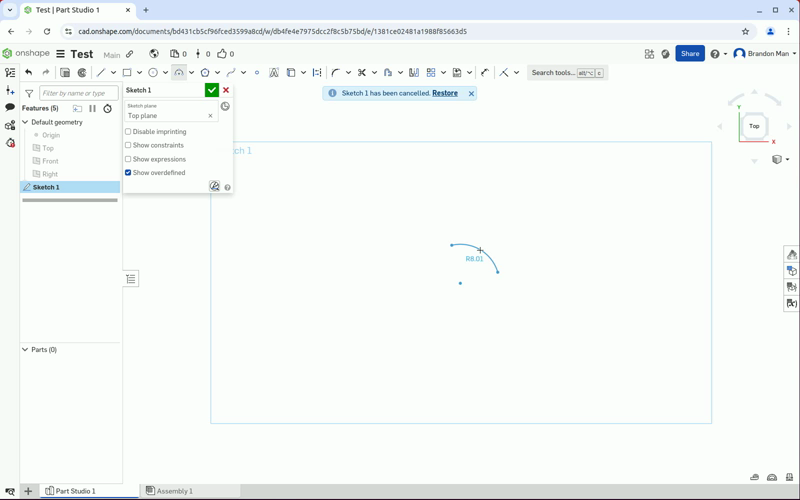
key_up(shift)
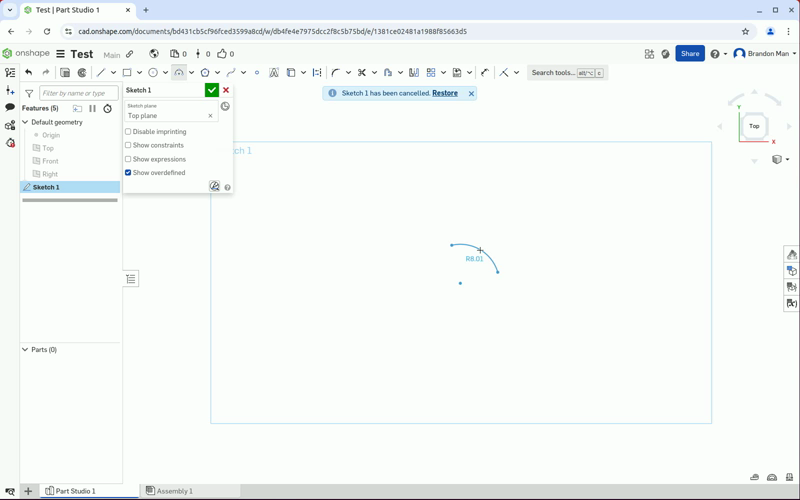
mouse_move(497, 272)
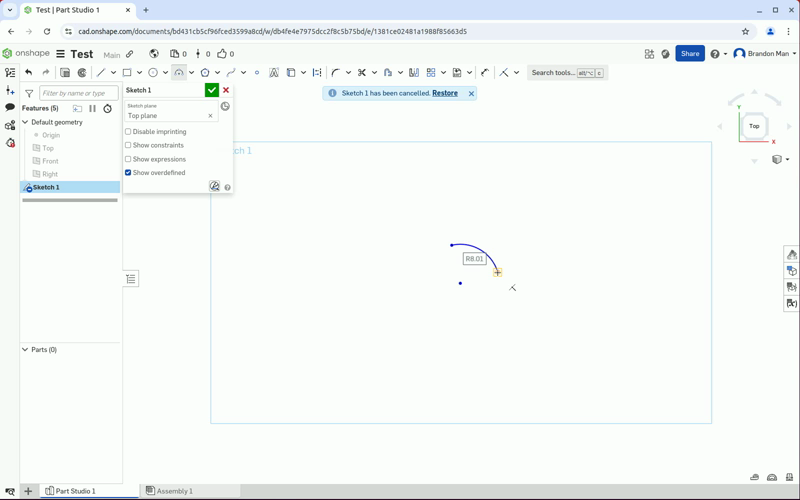
click(497, 272)
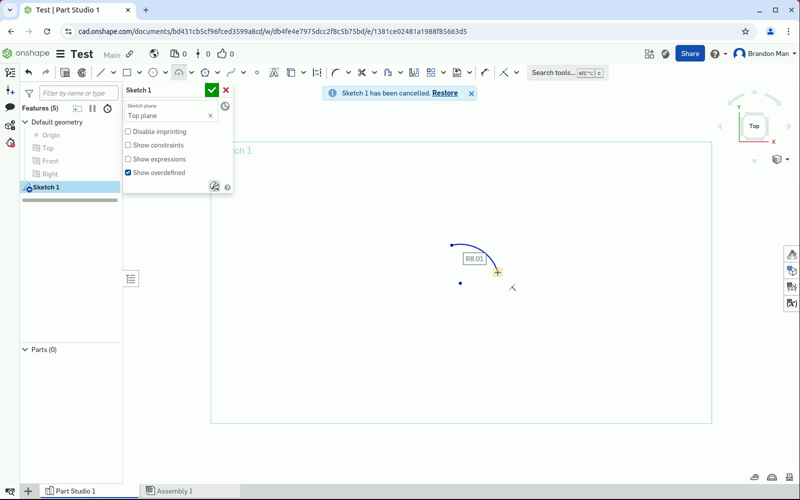
key_down(shift)
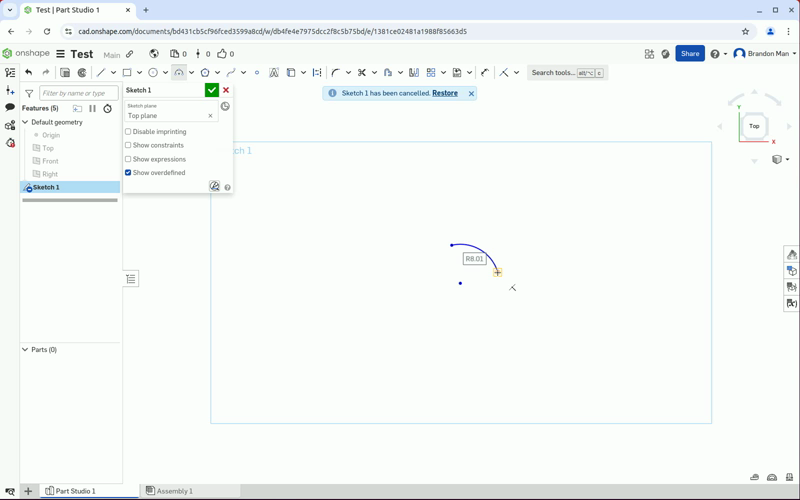
mouse_move(525, 245)
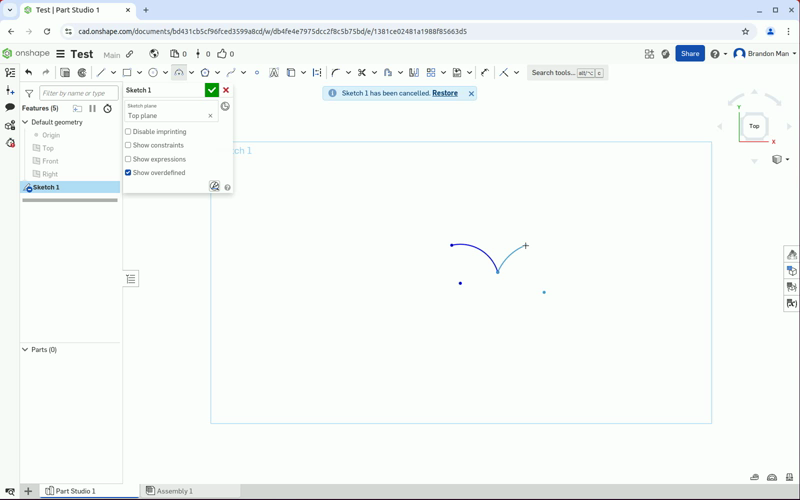
click(525, 245)
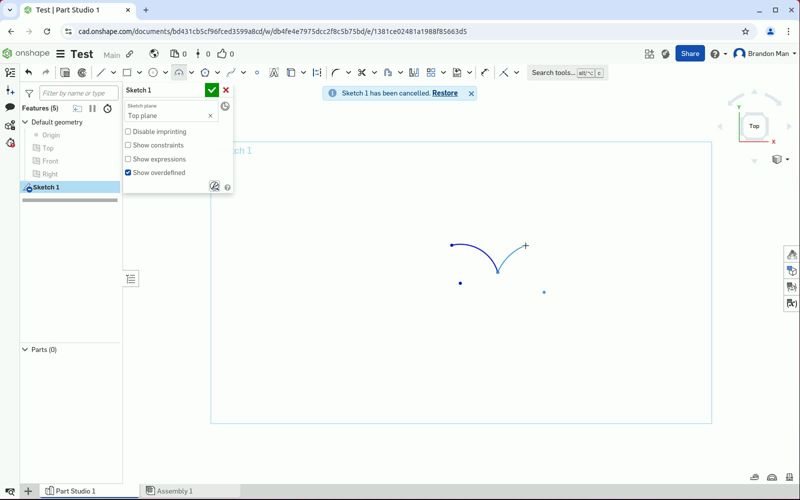
mouse_move(508, 255)
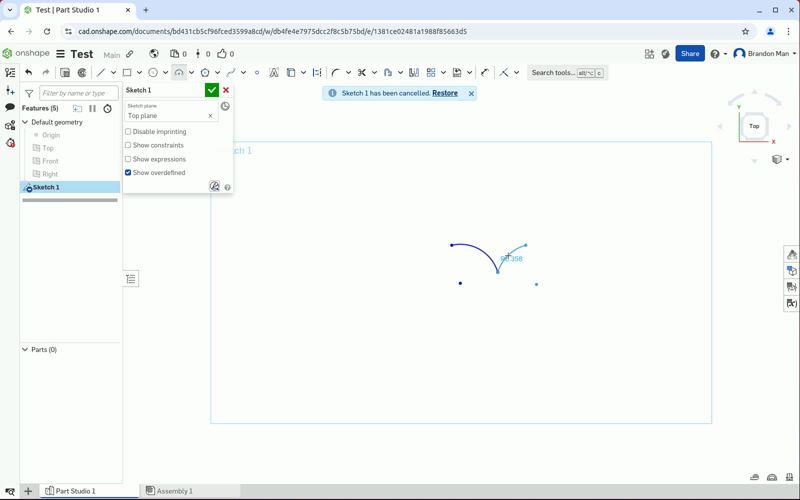
click(508, 255)
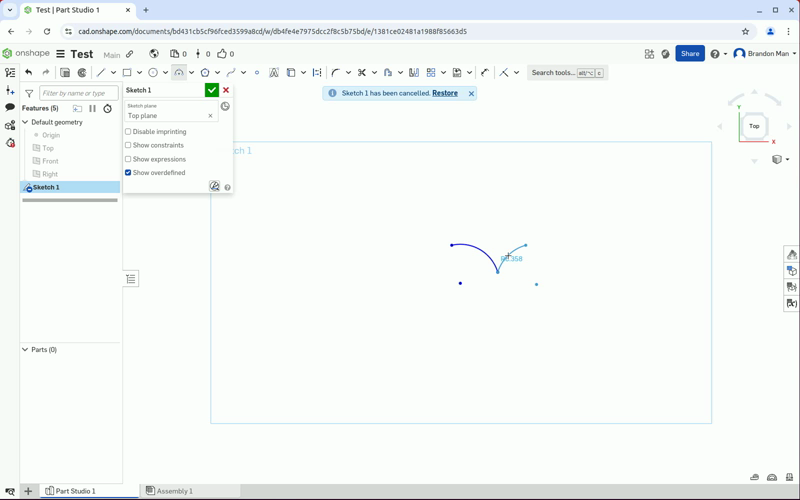
key_up(shift)
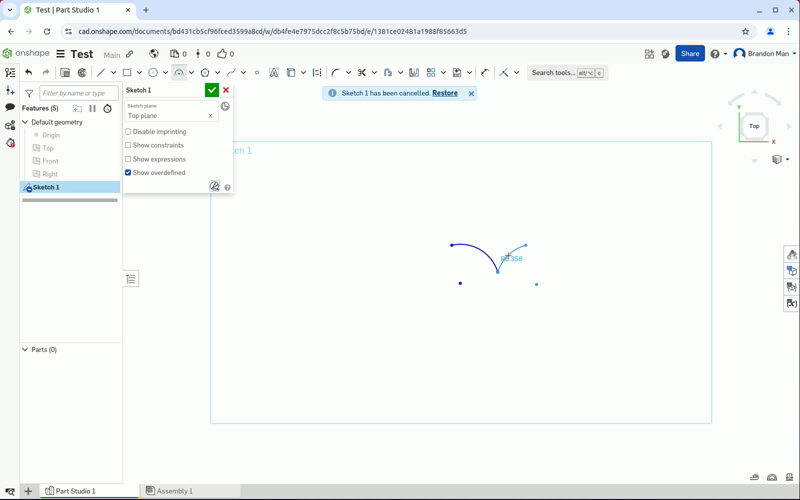
mouse_move(525, 245)
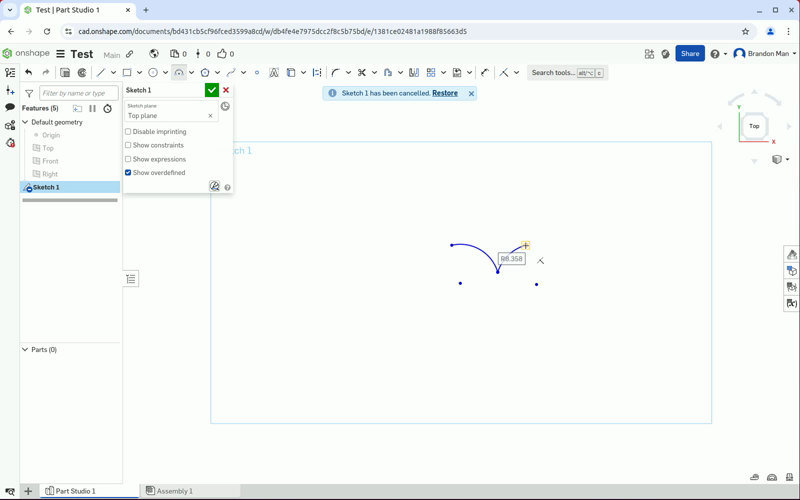
click(525, 245)
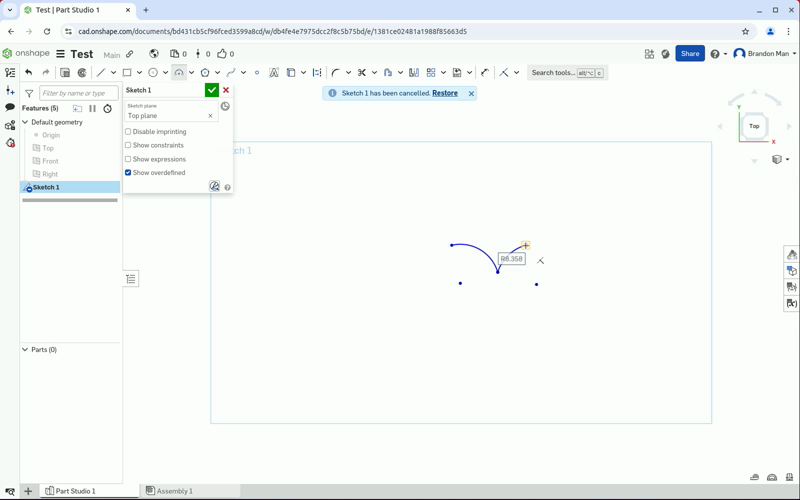
key_down(shift)
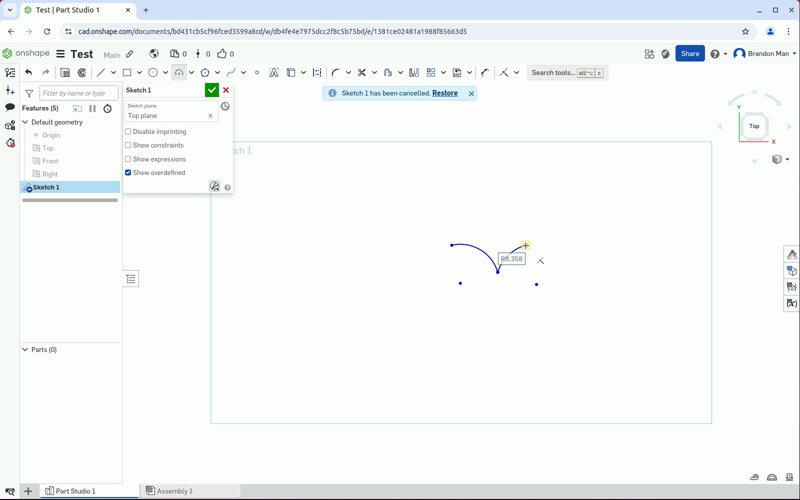
mouse_move(460, 207)
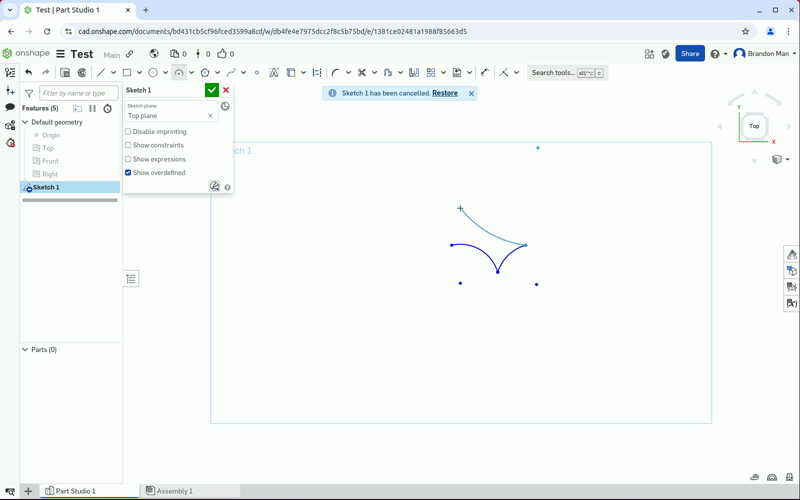
click(460, 207)
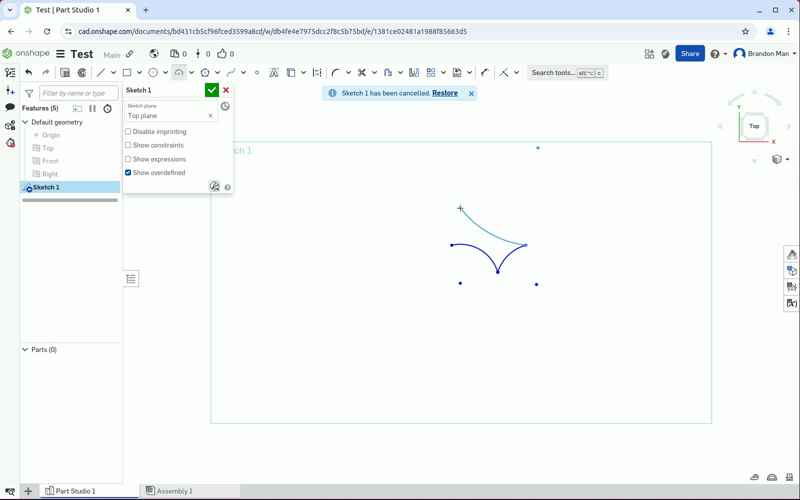
mouse_move(485, 239)
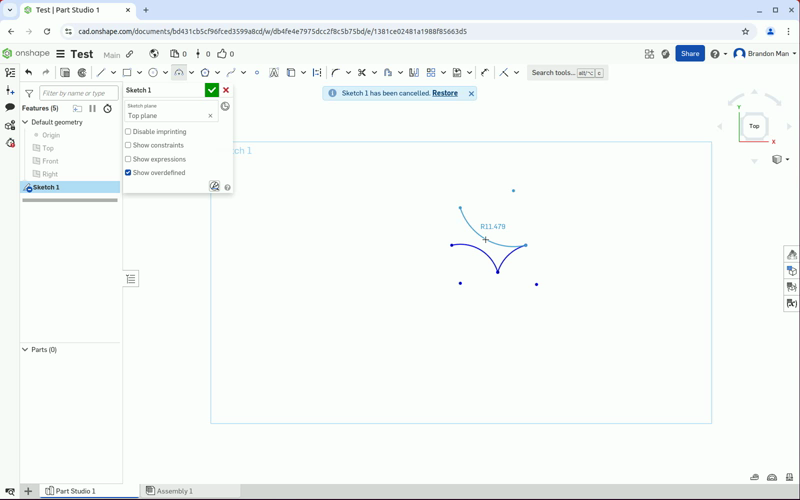
click(485, 239)
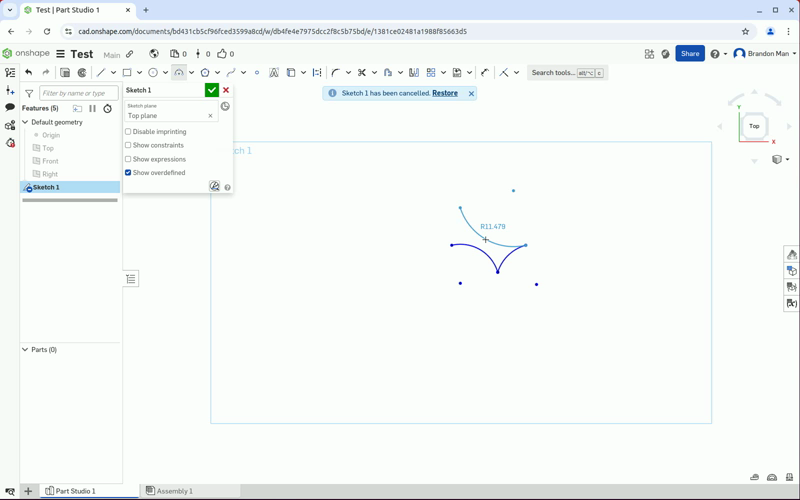
key_up(shift)
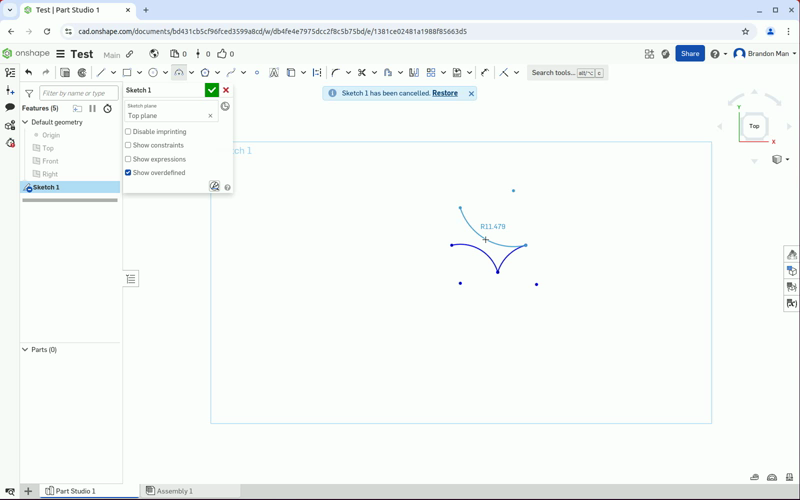
mouse_move(460, 207)
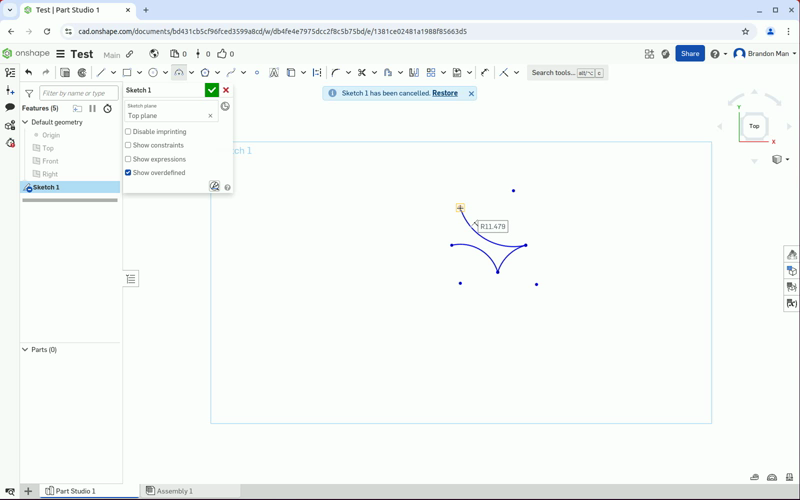
click(460, 207)
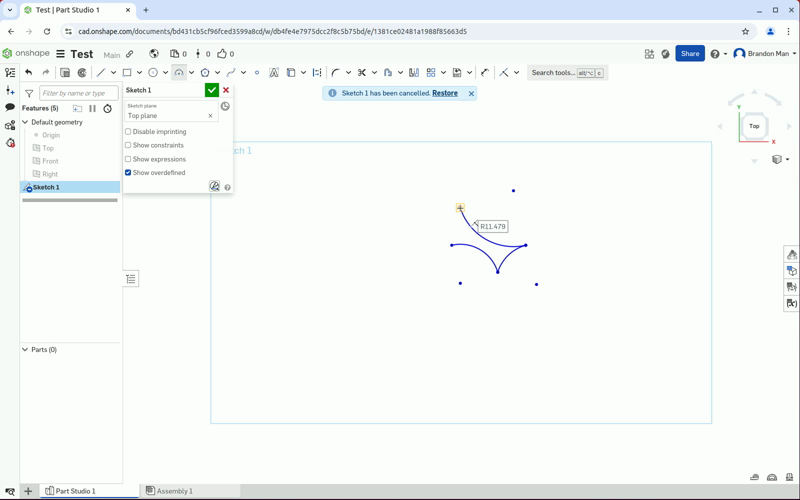
mouse_move(451, 245)
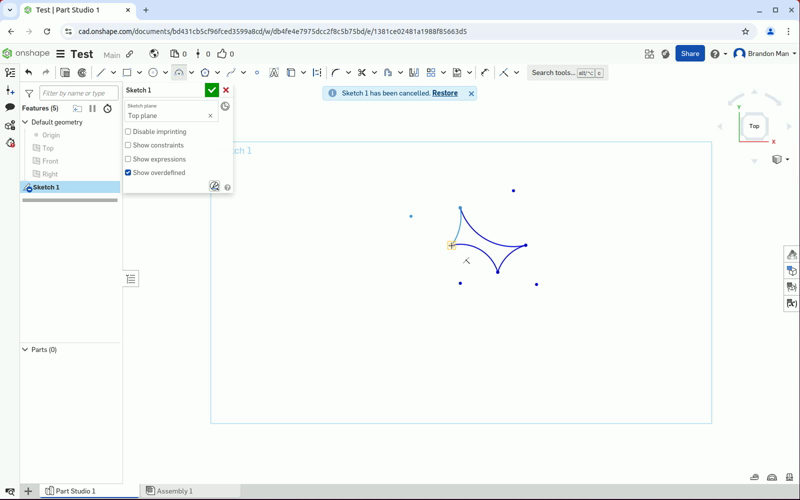
click(451, 245)
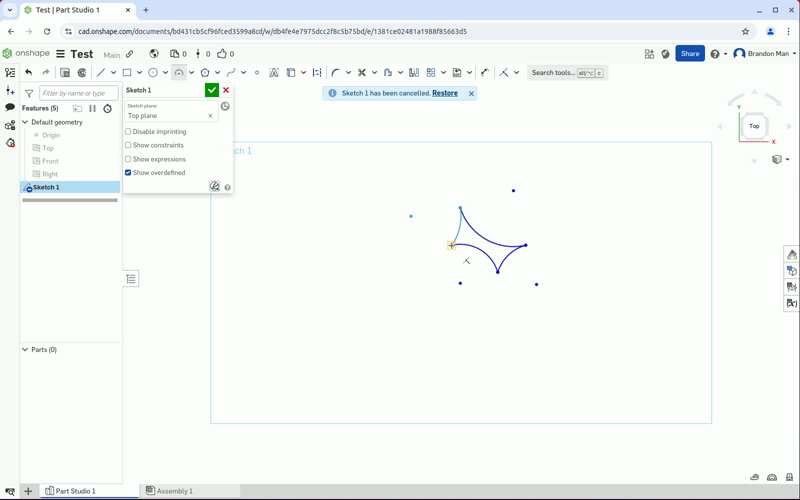
key_down(shift)
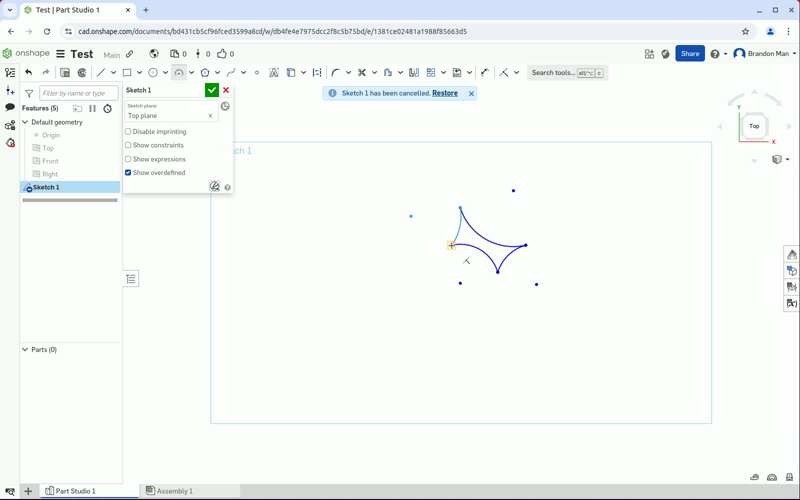
mouse_move(460, 227)
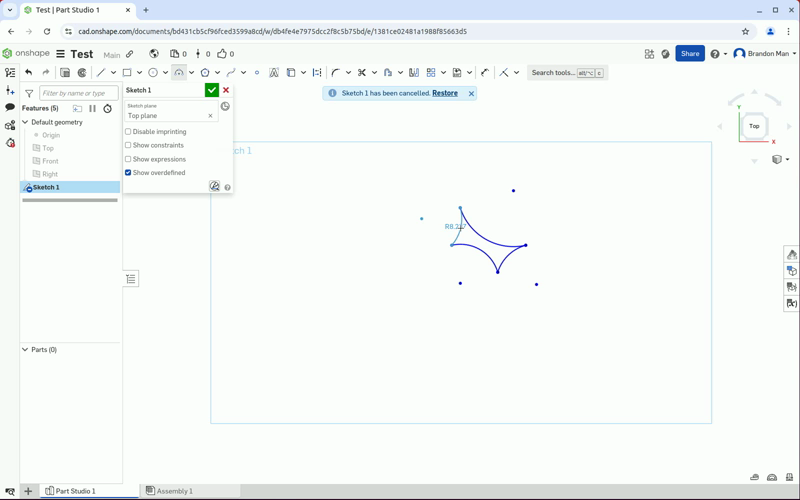
click(460, 227)
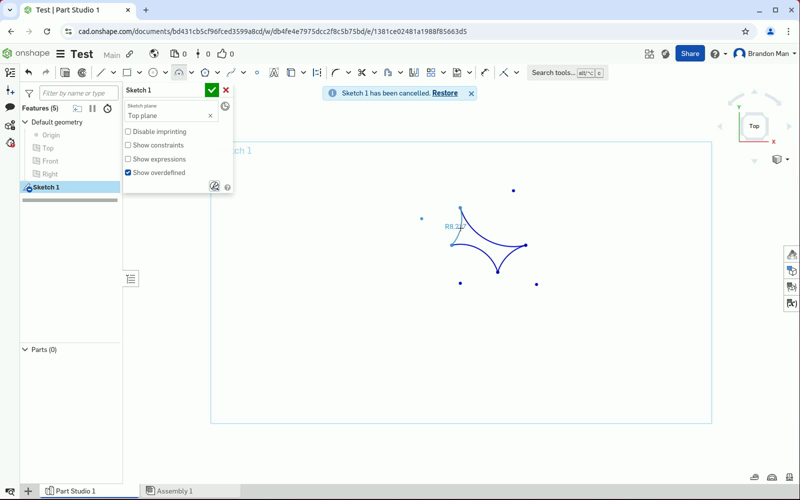
key_up(shift)
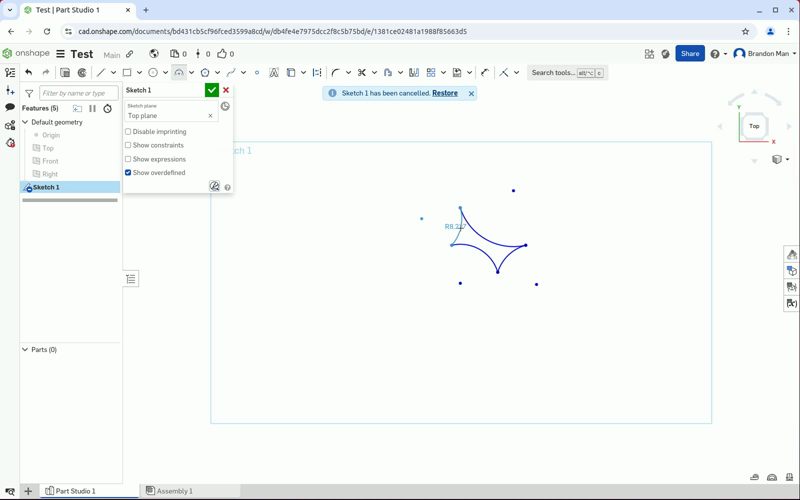
key(esc)
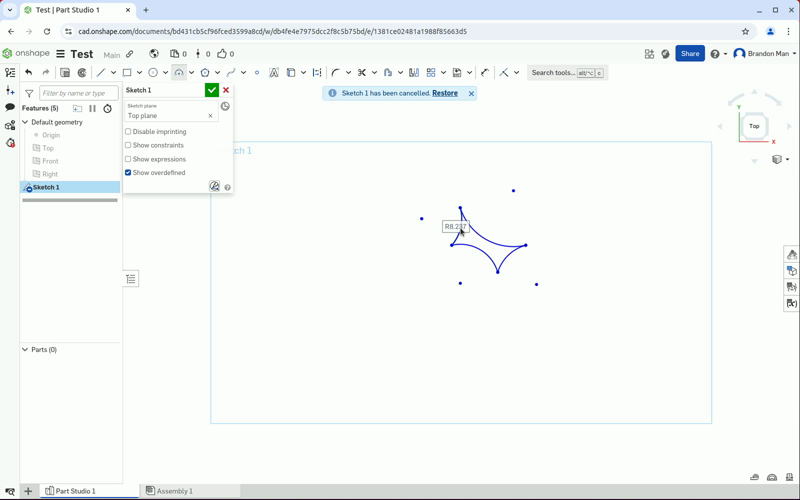
mouse_move(494, 247)
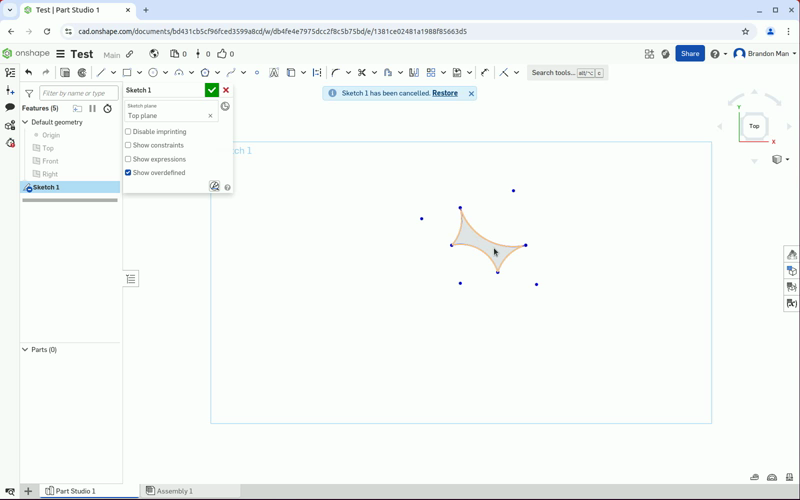
scroll(6)
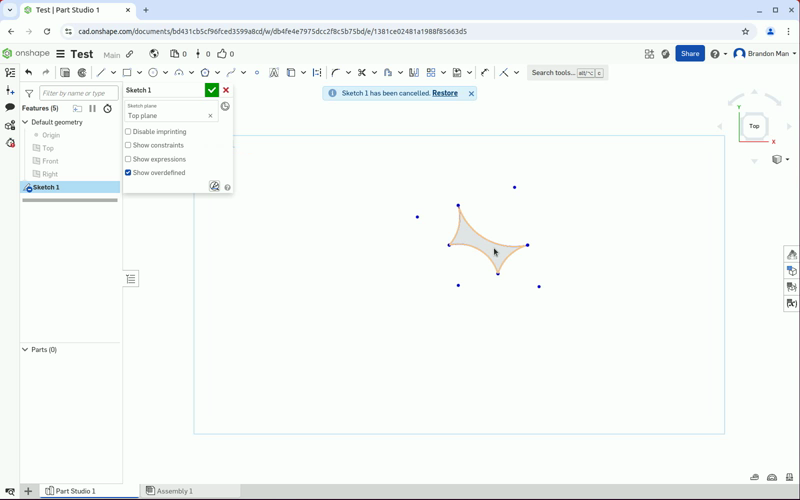
scroll(6)
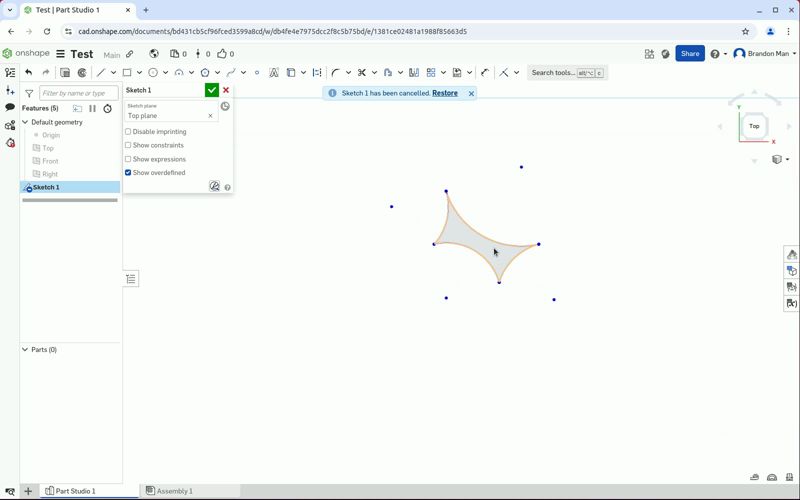
scroll(6)
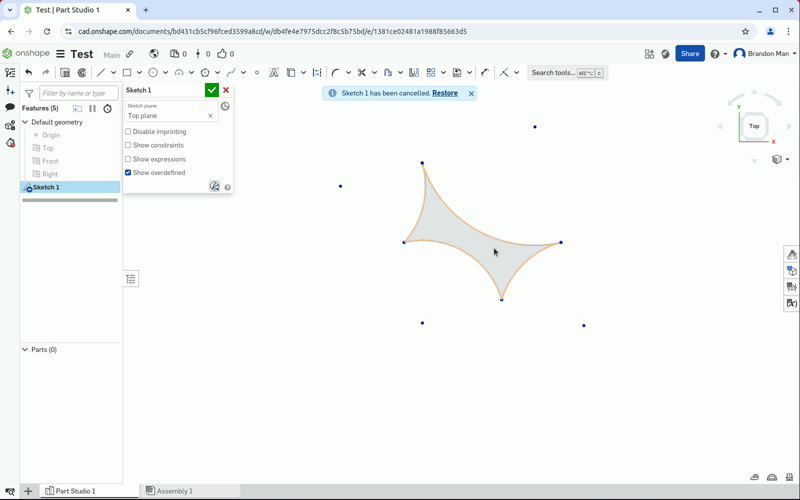
scroll(6)
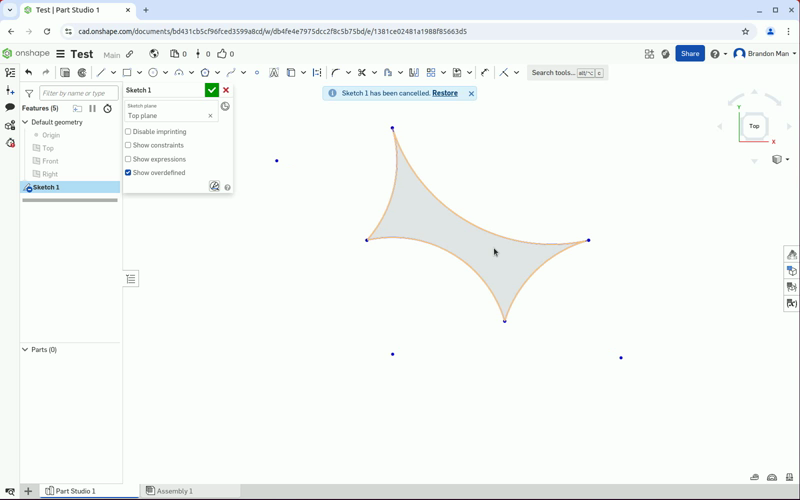
scroll(6)
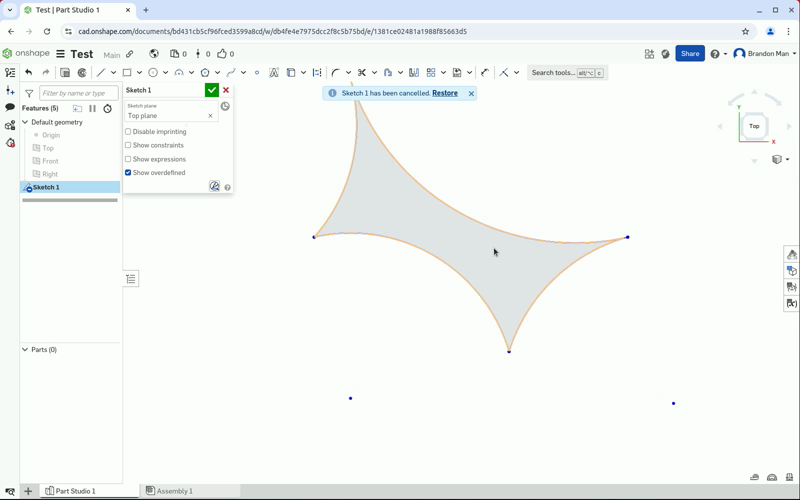
scroll(6)
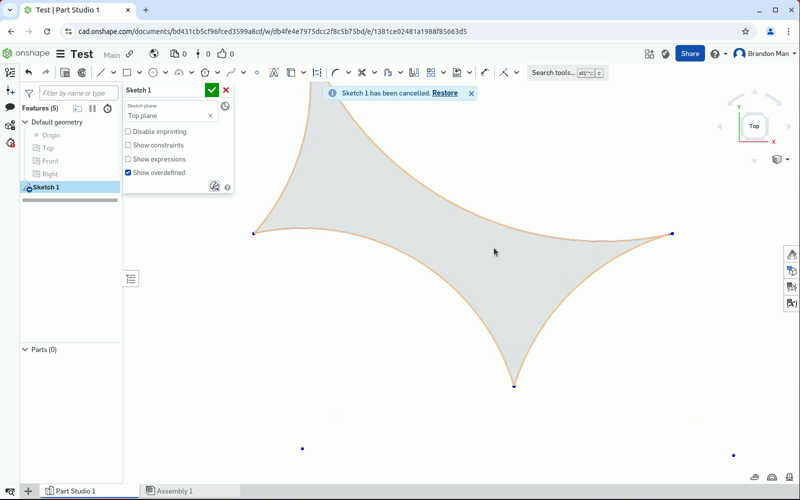
scroll(6)
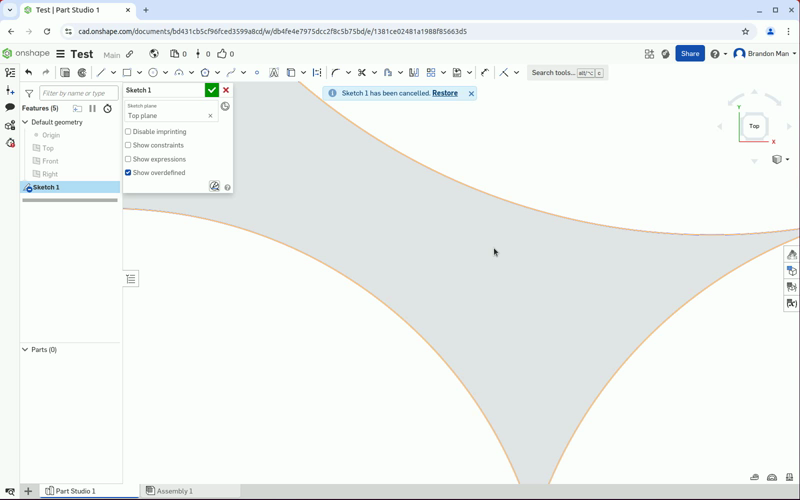
click(494, 247)
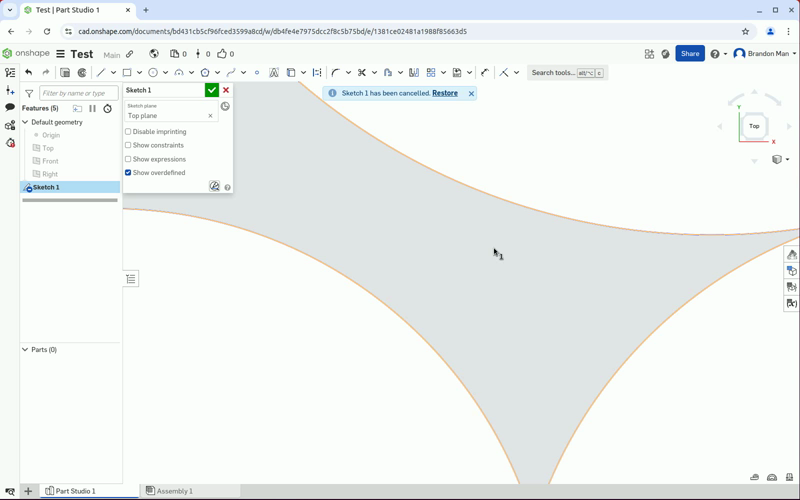
scroll(-6)
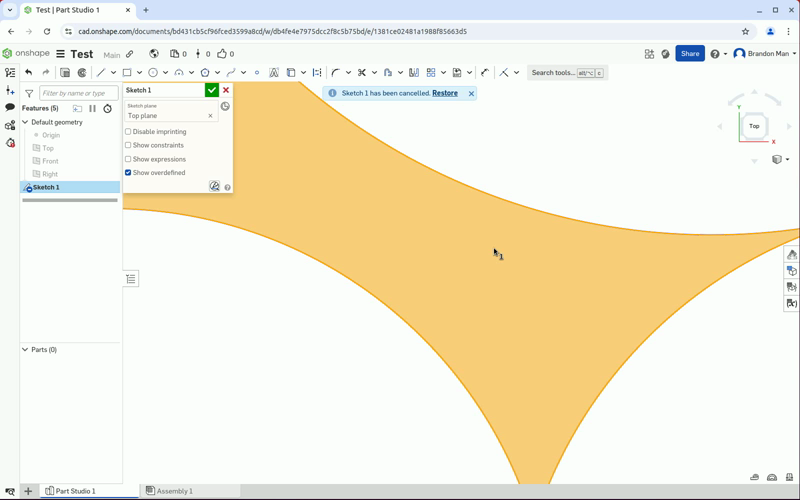
scroll(-6)
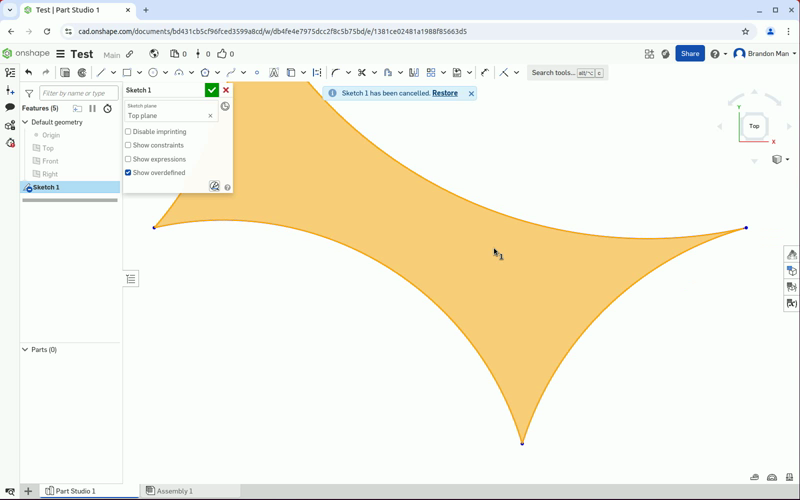
scroll(-6)
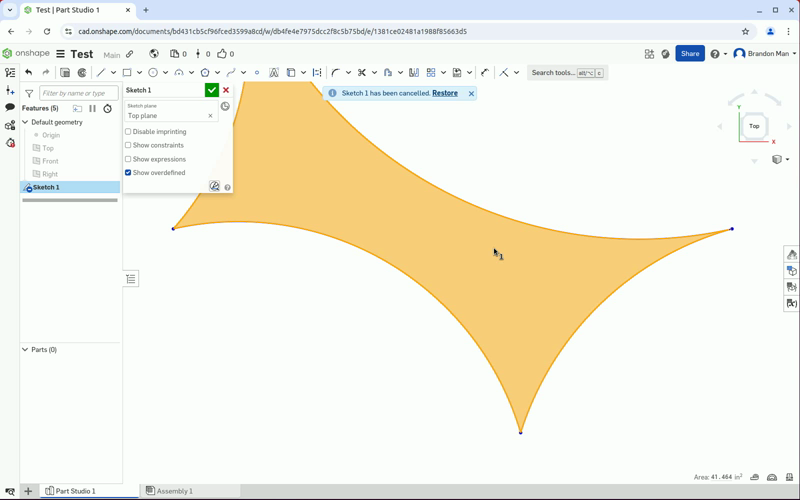
scroll(-6)
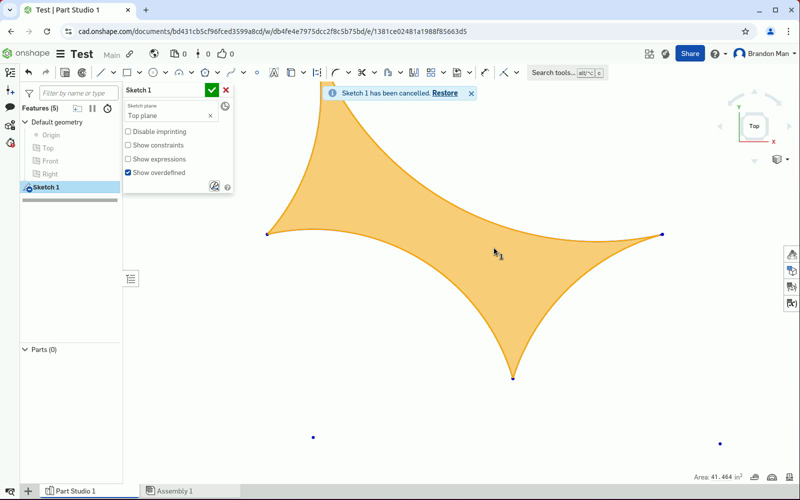
scroll(-6)
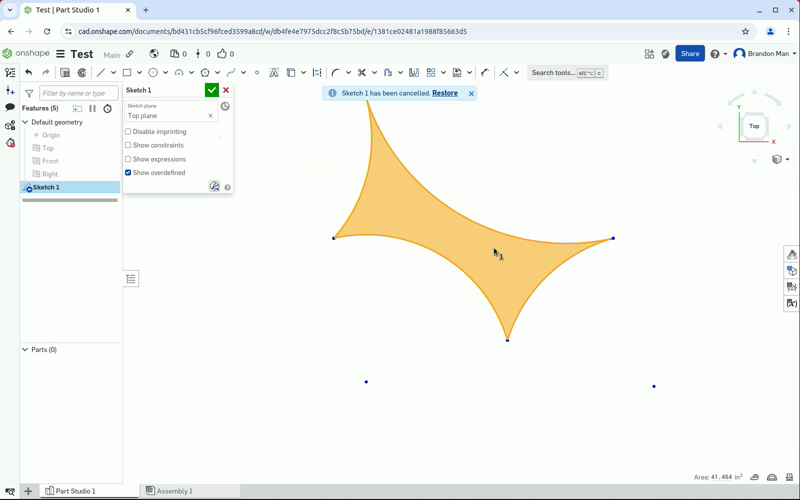
scroll(-6)
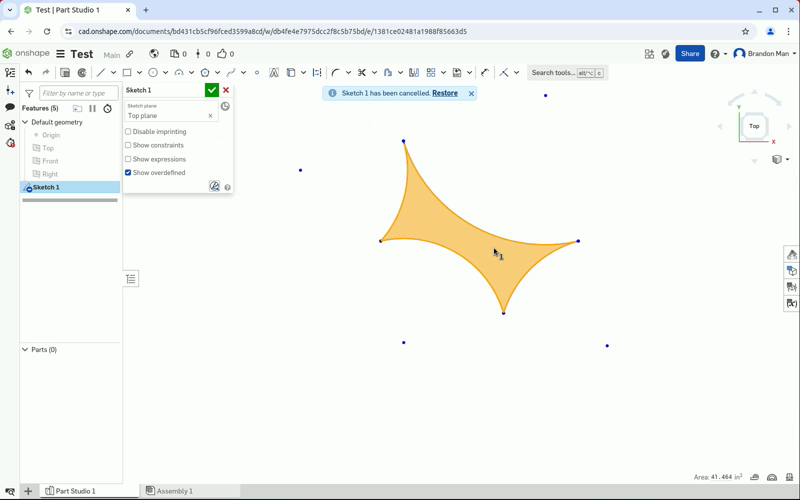
scroll(-6)
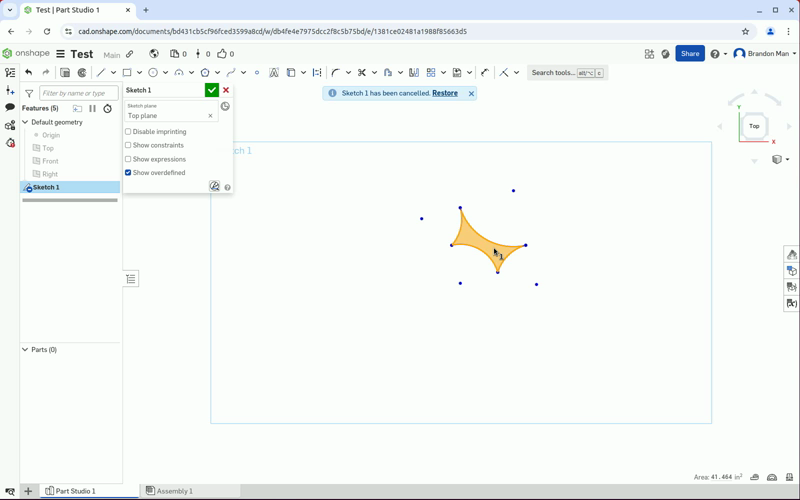
mouse_move(73, 352)
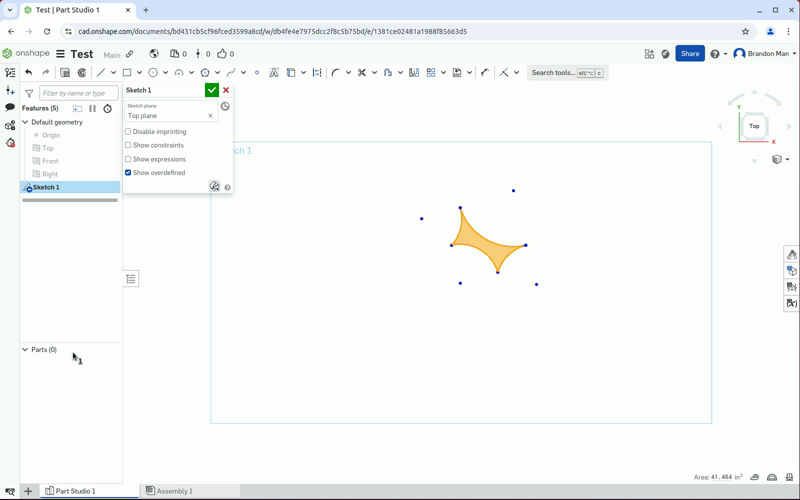
key(shift+y)
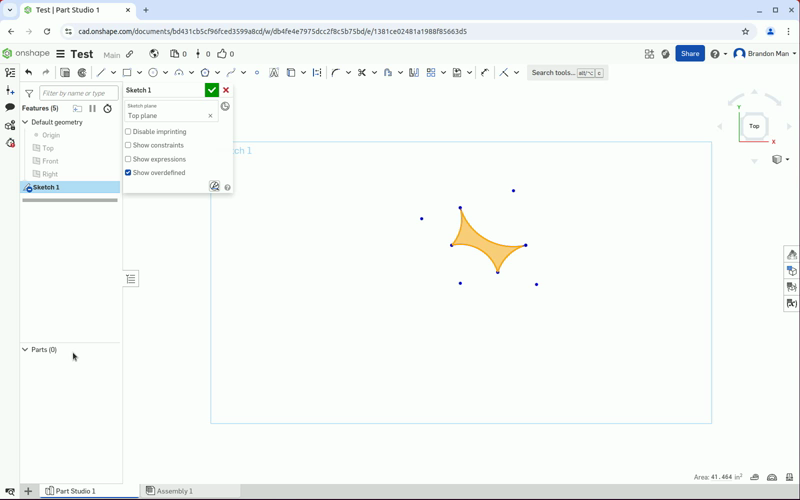
key(shift+e)
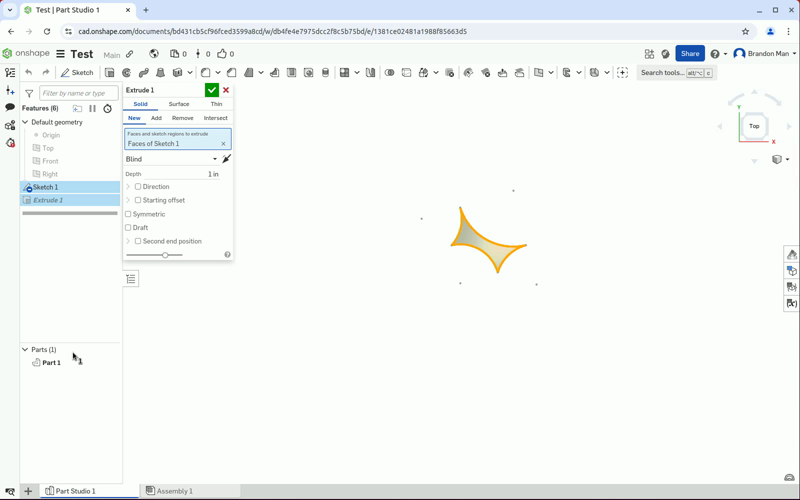
mouse_move(143, 106)
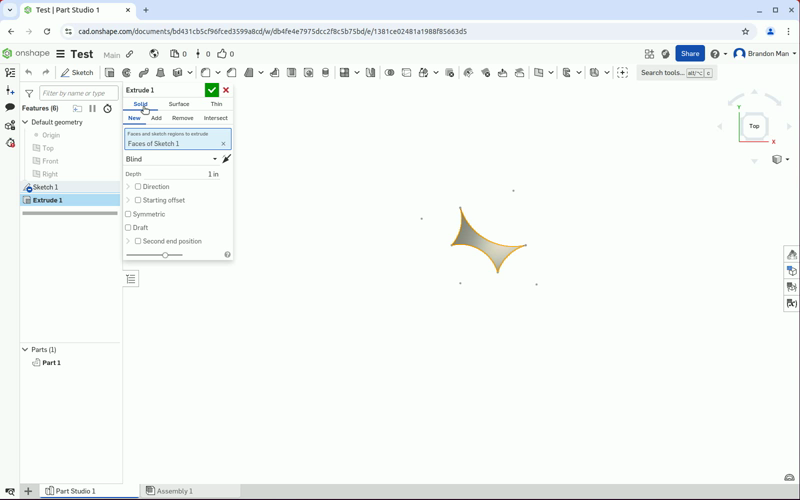
click(143, 106)
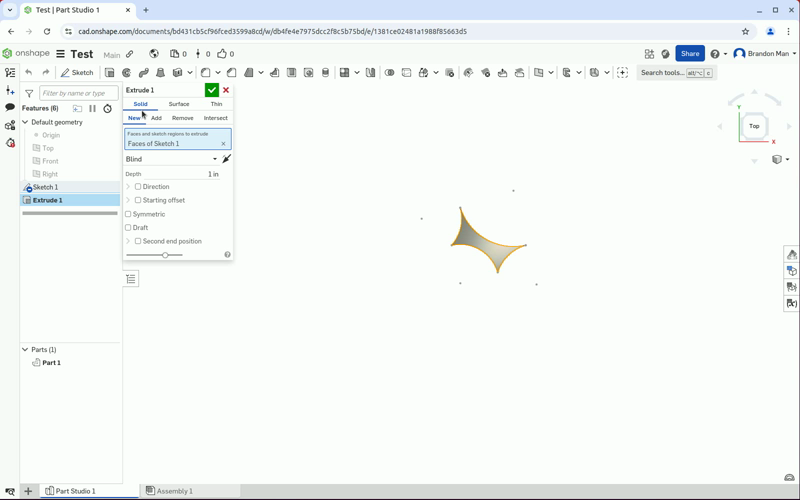
mouse_move(137, 120)
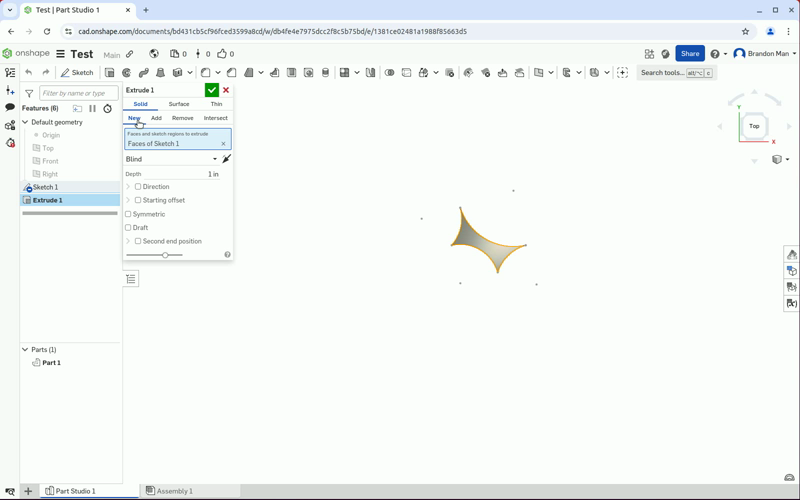
click(137, 120)
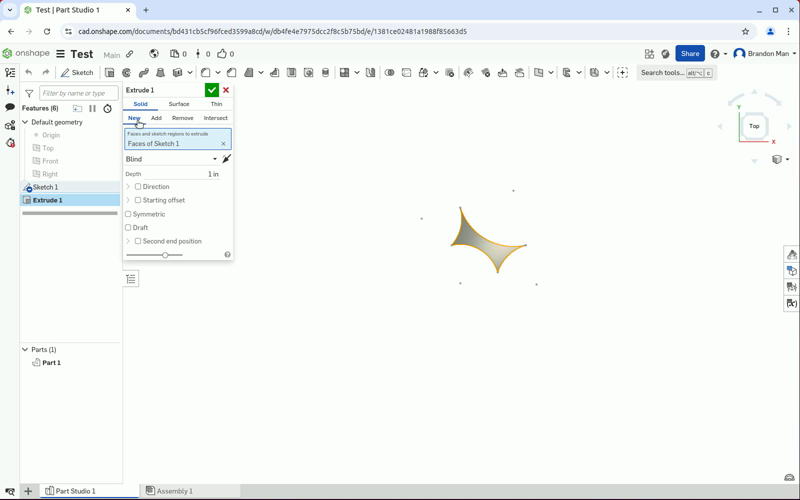
key(tab, 4)
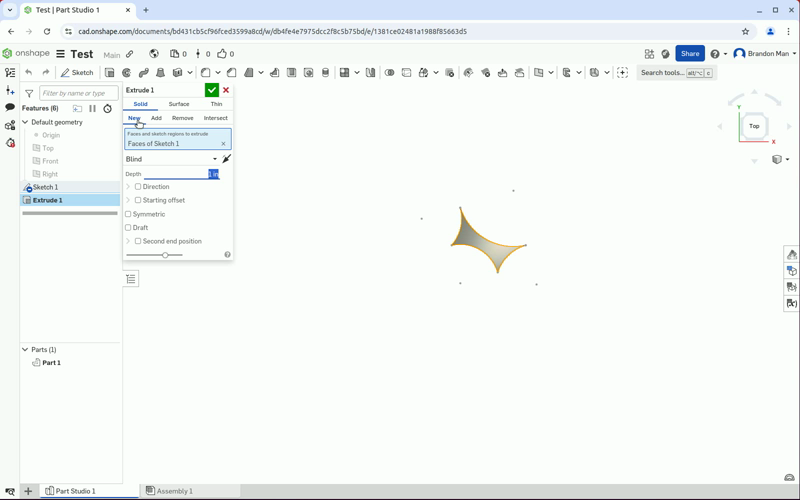
text(4.574)
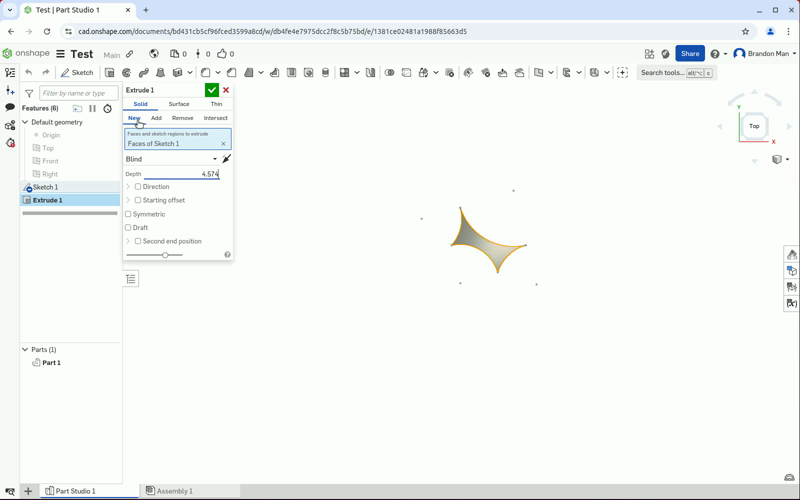
key(enter)
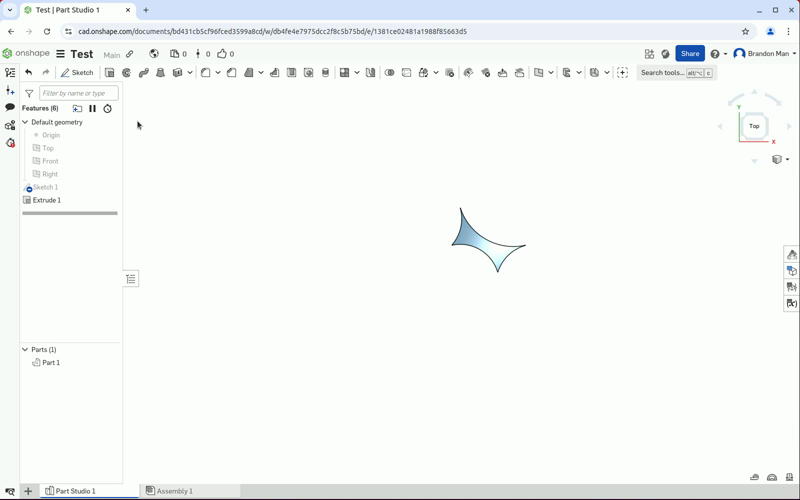
key(shift+h)
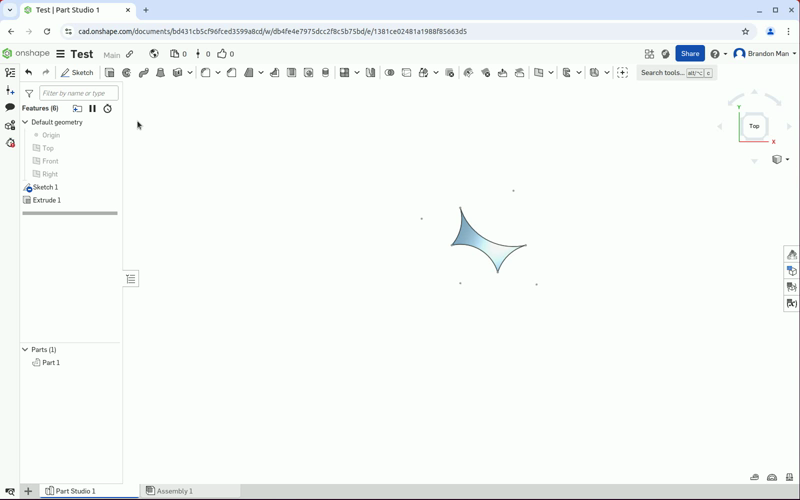
key(shift+h)
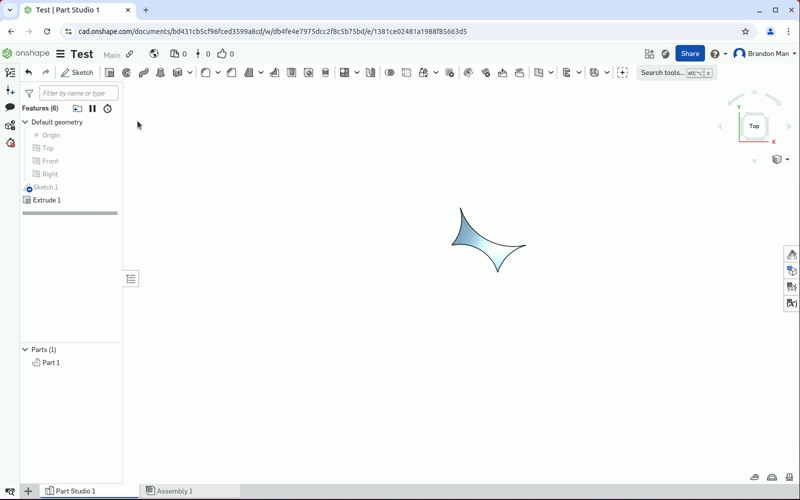
mouse_move(73, 189)
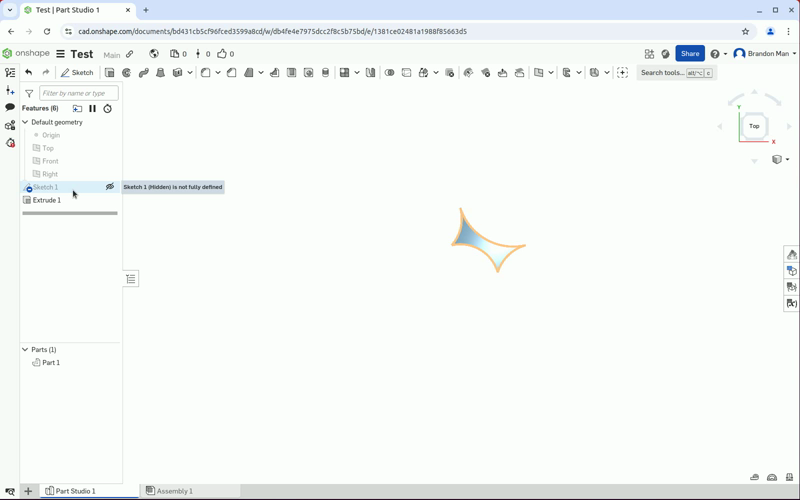
click(73, 189)
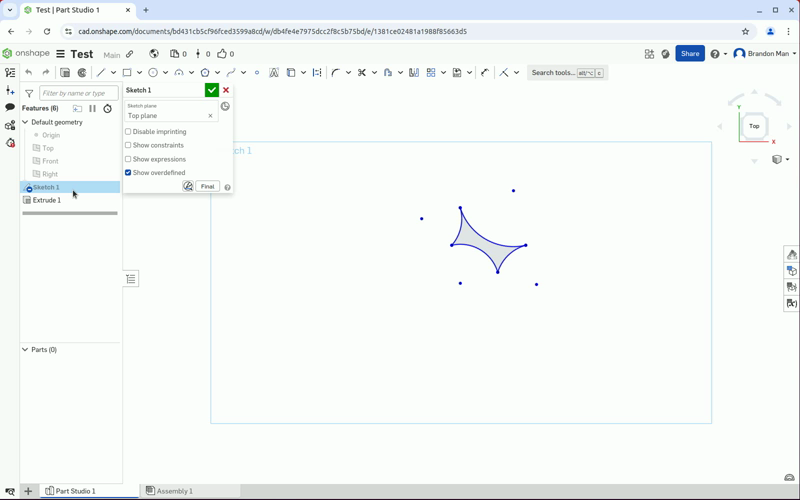
mouse_move(229, 92)
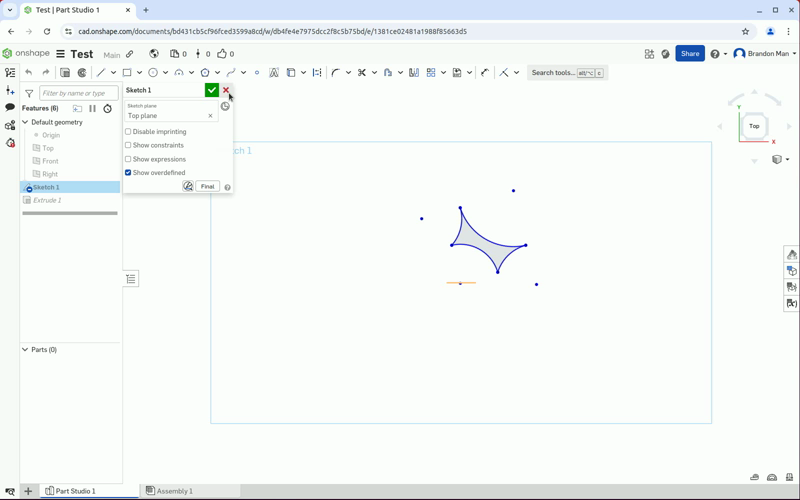
click(229, 92)
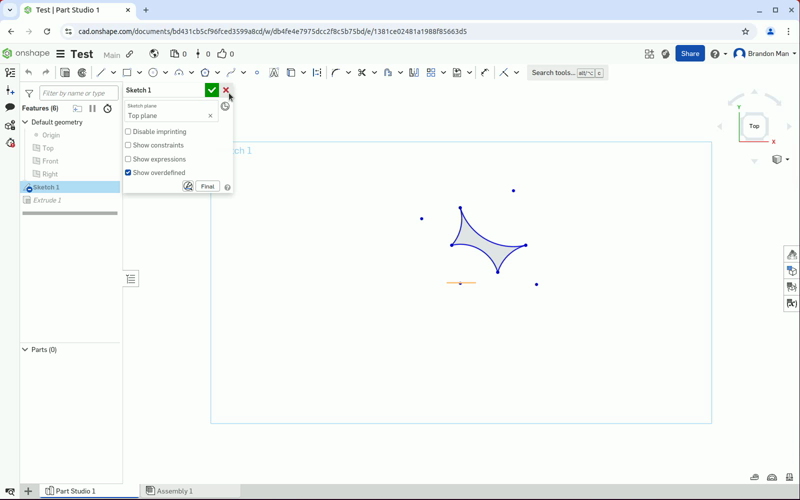
key(shift+s)
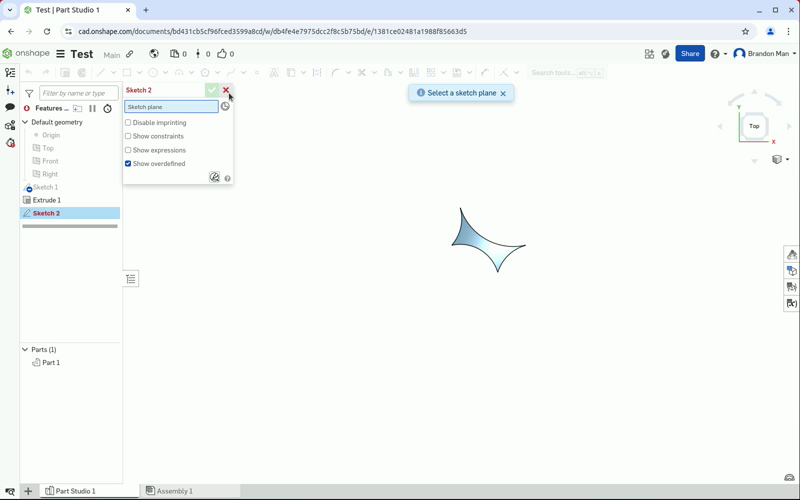
mouse_move(73, 150)
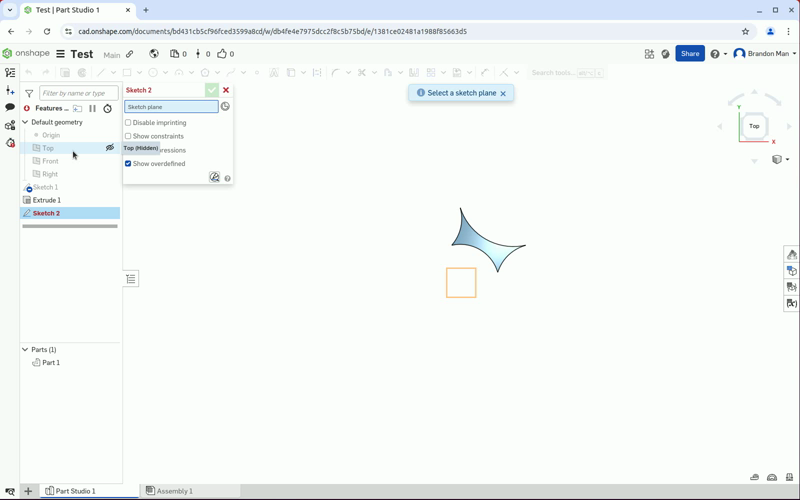
click(73, 150)
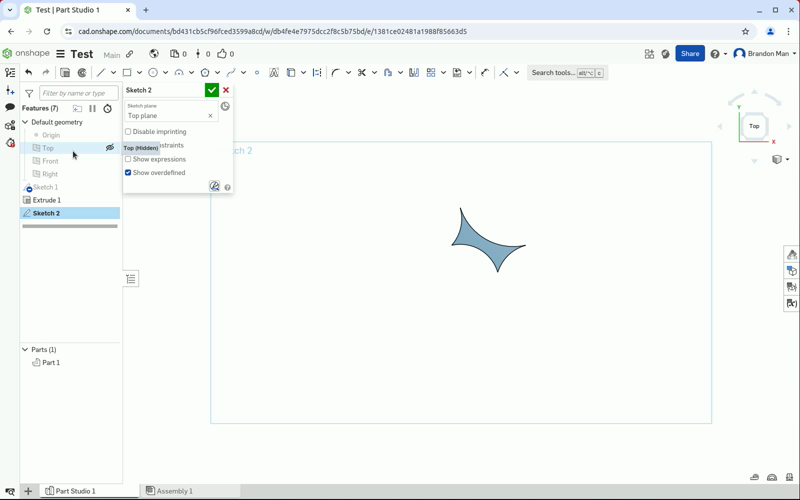
mouse_move(73, 352)
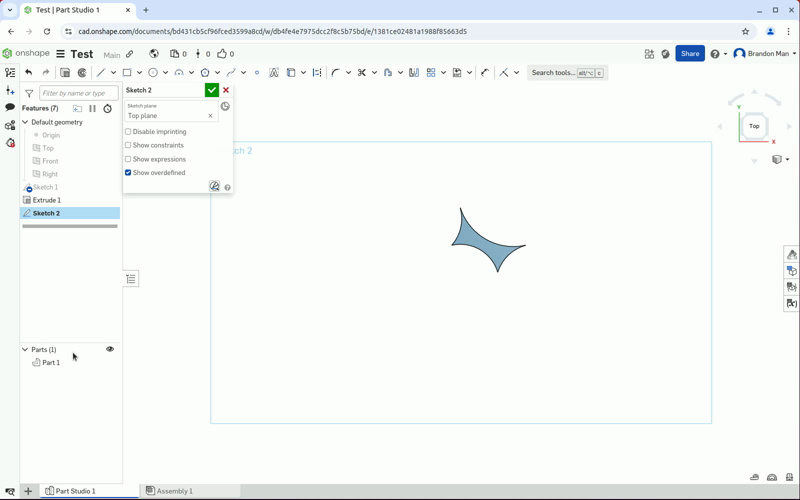
key(y)
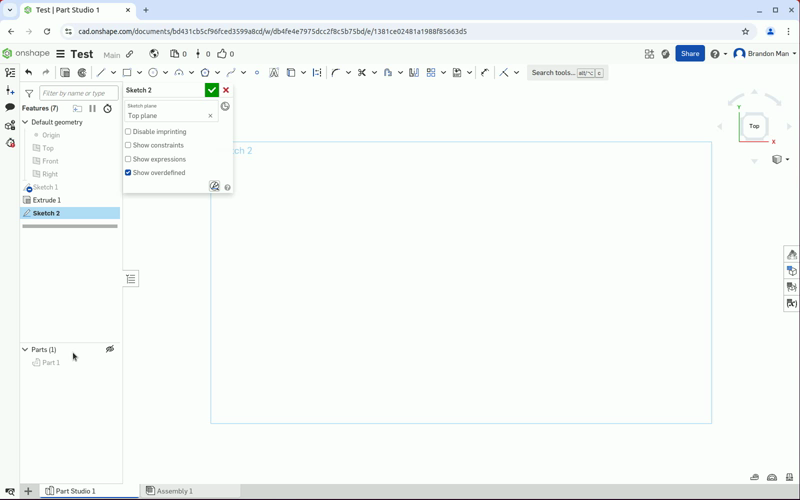
key(a)
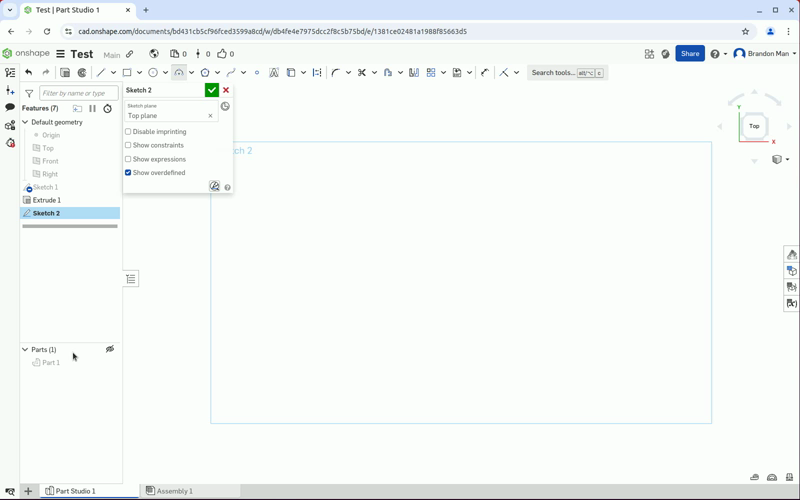
key_down(shift)
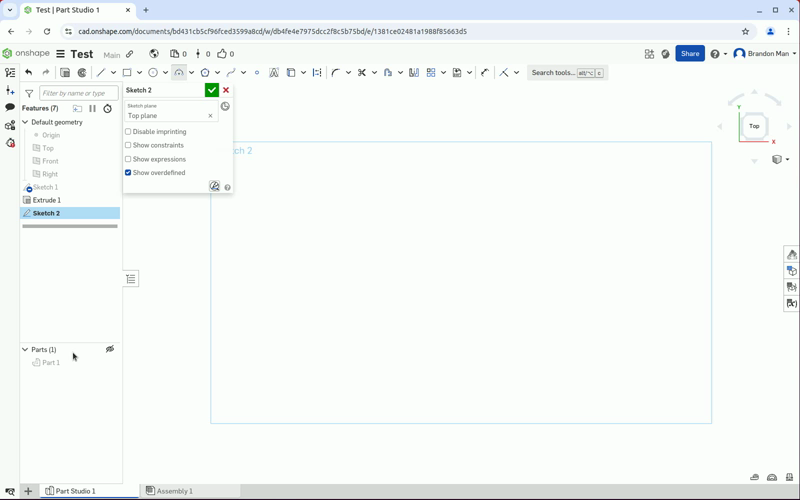
mouse_move(396, 320)
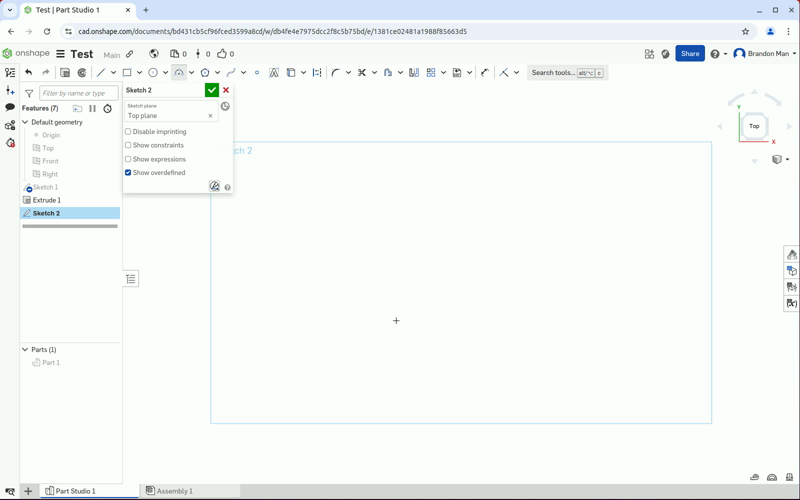
click(396, 320)
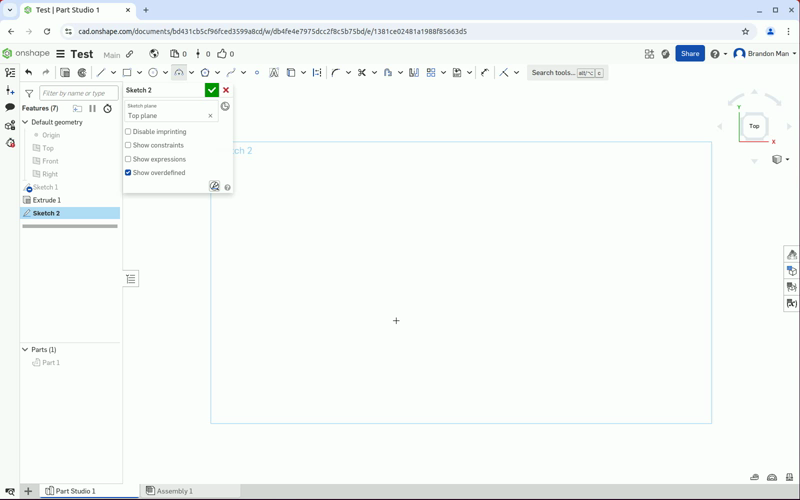
key_up(shift)
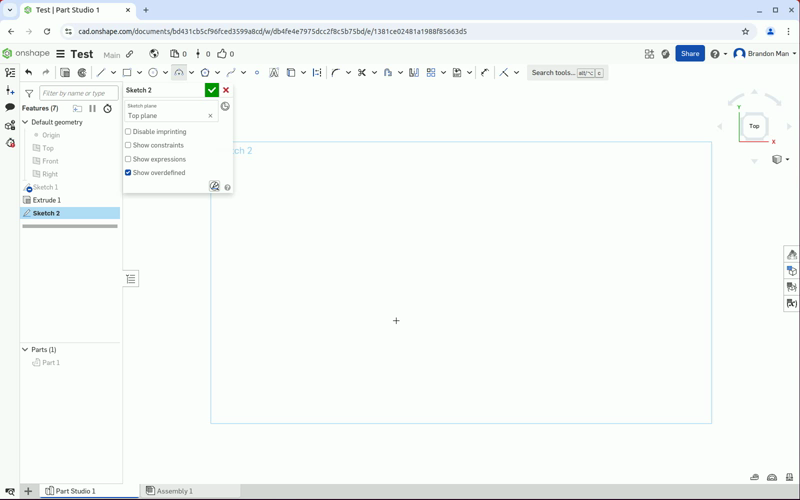
key_down(shift)
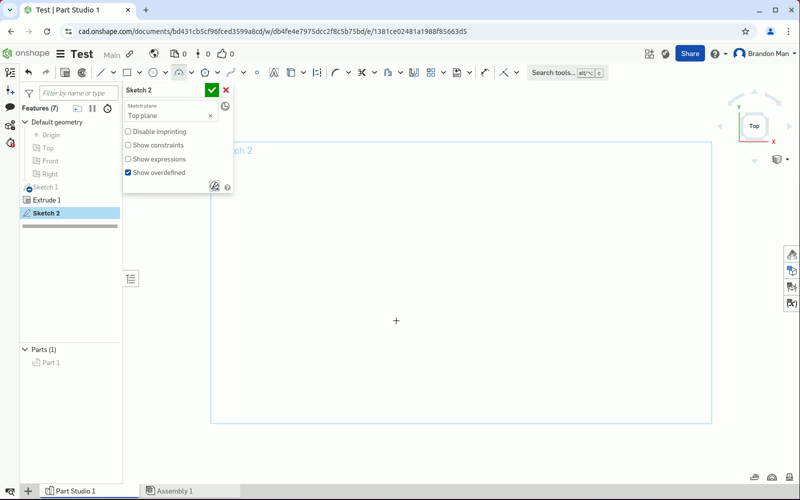
mouse_move(433, 309)
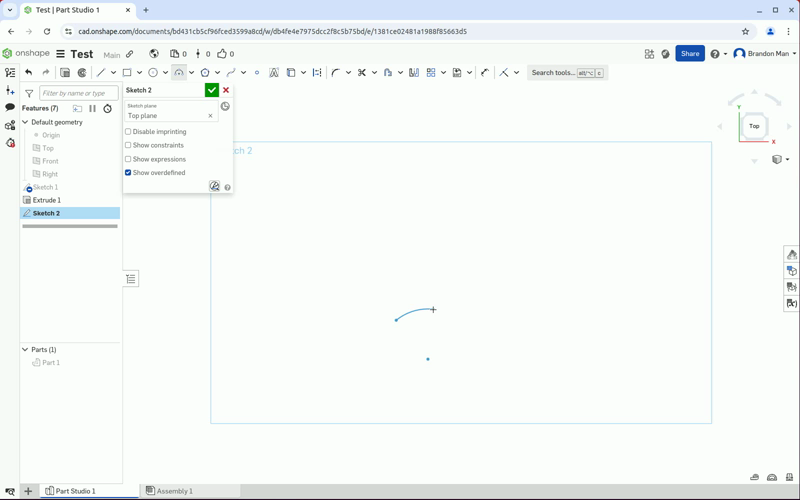
click(433, 309)
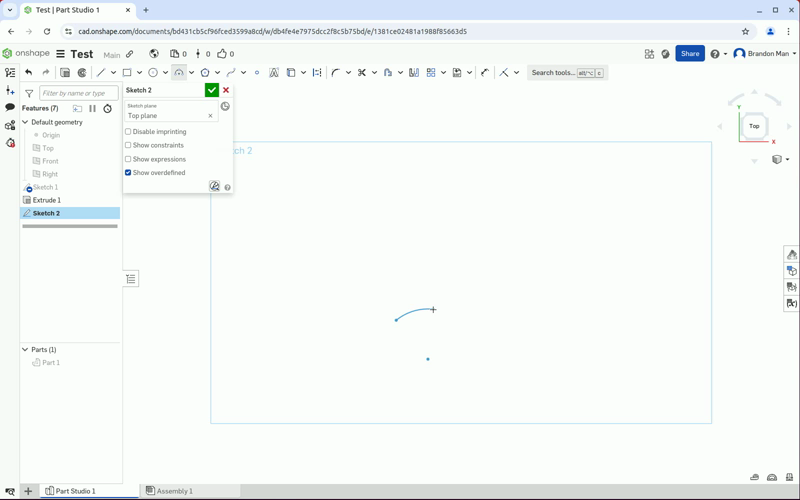
mouse_move(413, 309)
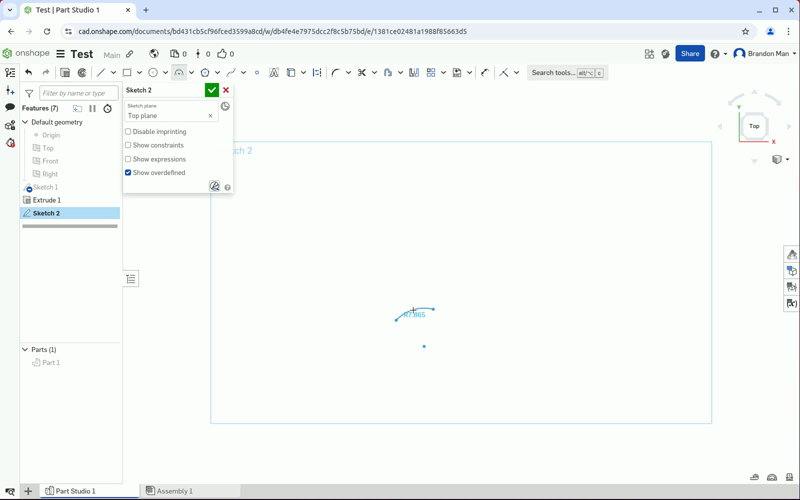
click(413, 309)
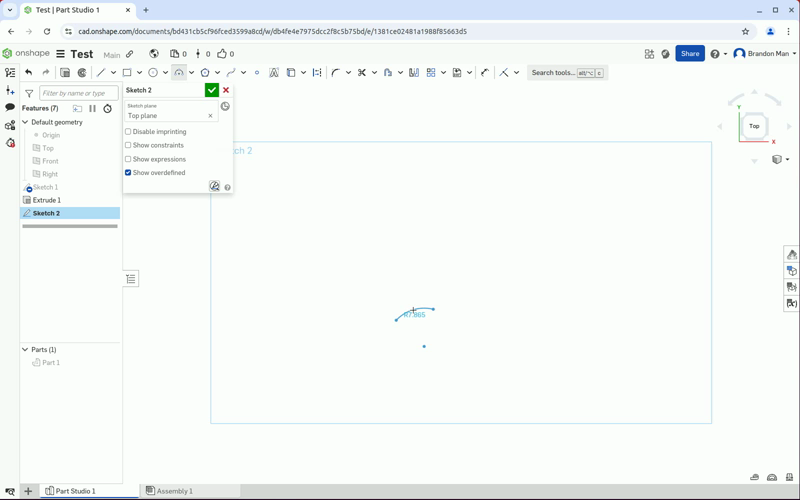
key_up(shift)
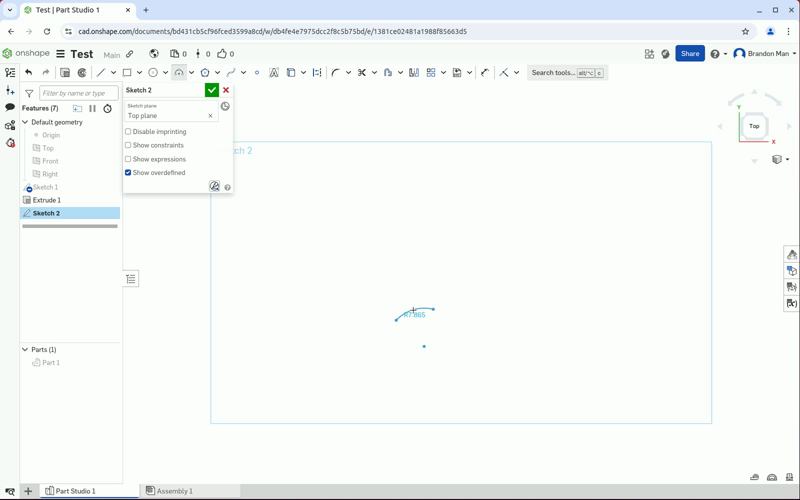
mouse_move(433, 309)
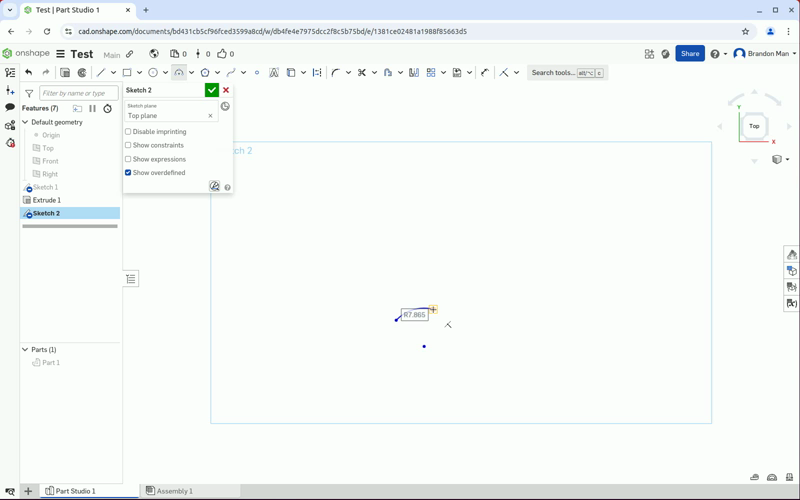
click(433, 309)
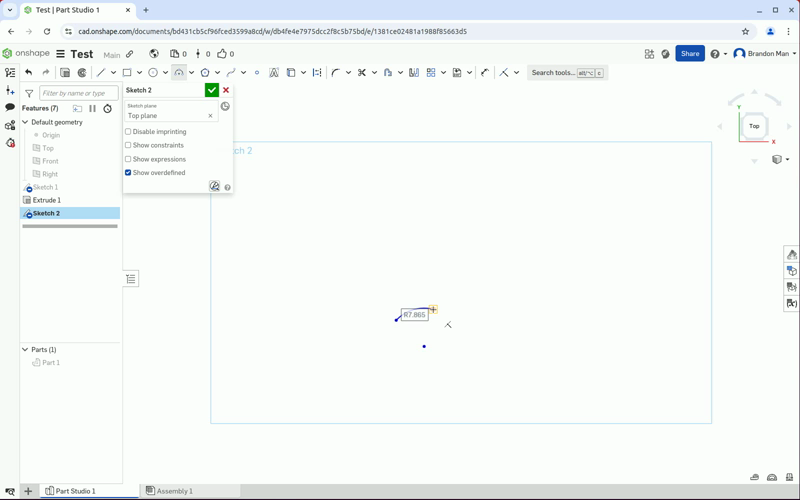
key_down(shift)
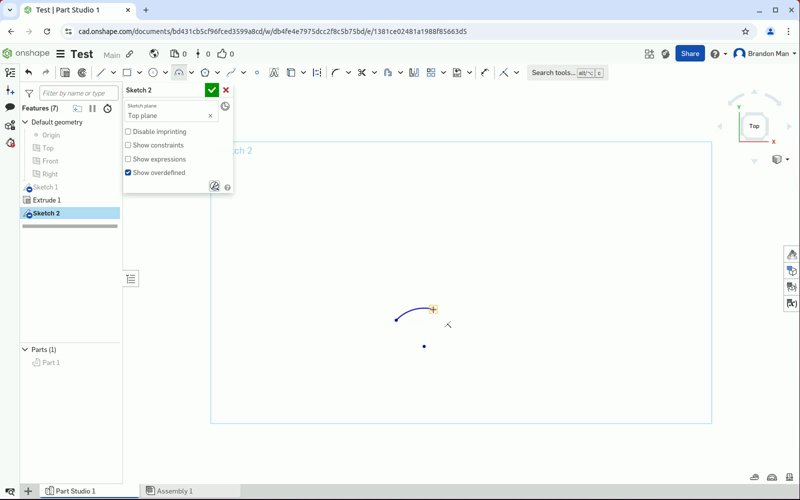
mouse_move(433, 256)
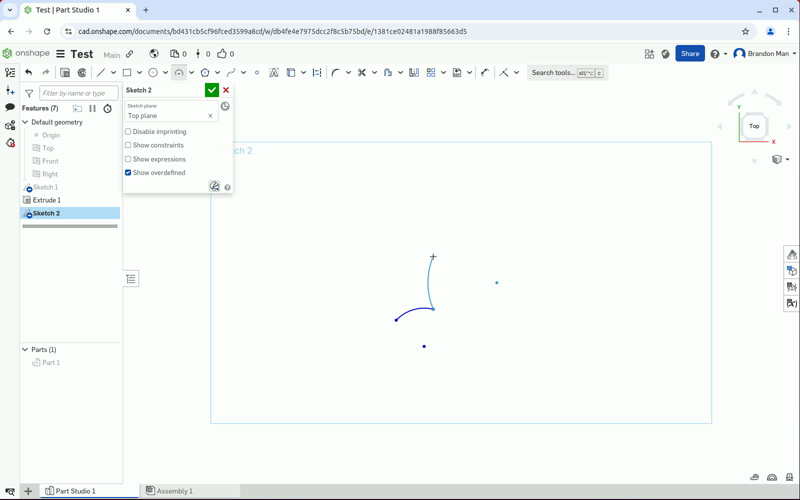
click(433, 256)
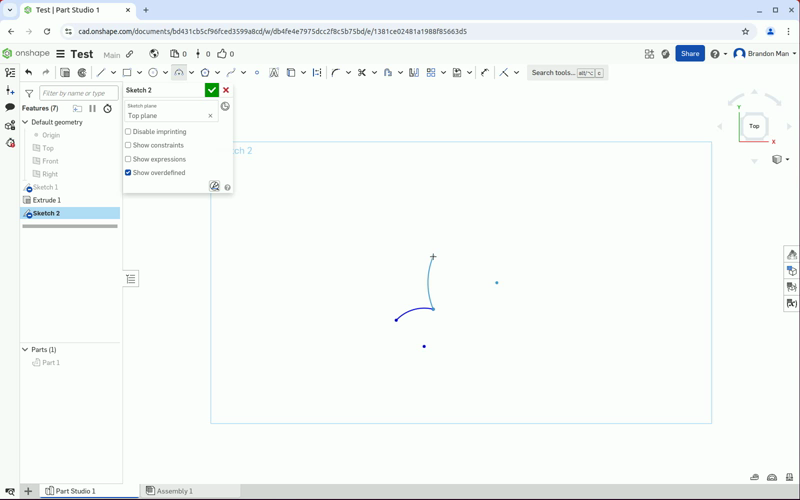
mouse_move(422, 282)
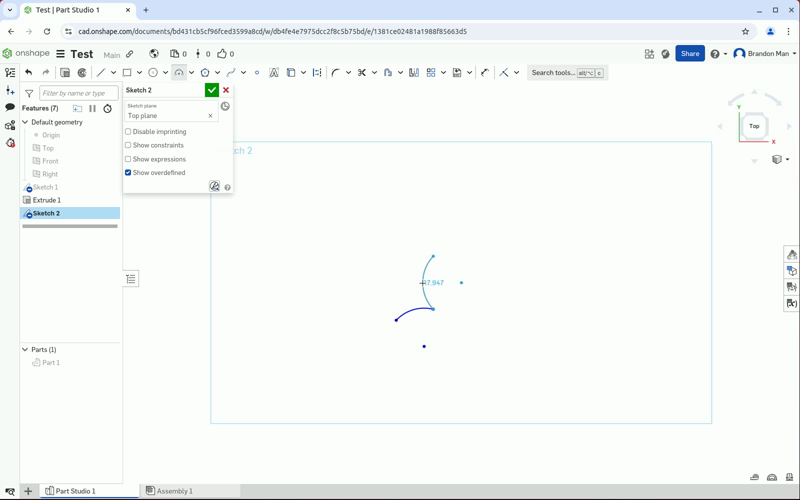
click(422, 282)
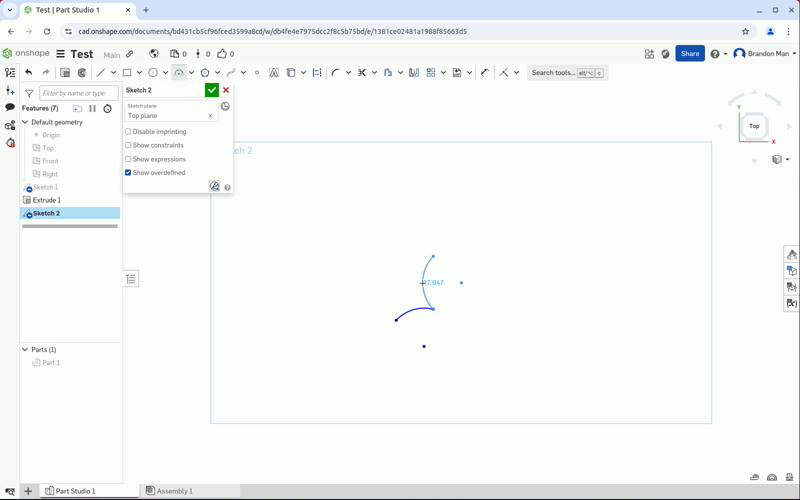
key_up(shift)
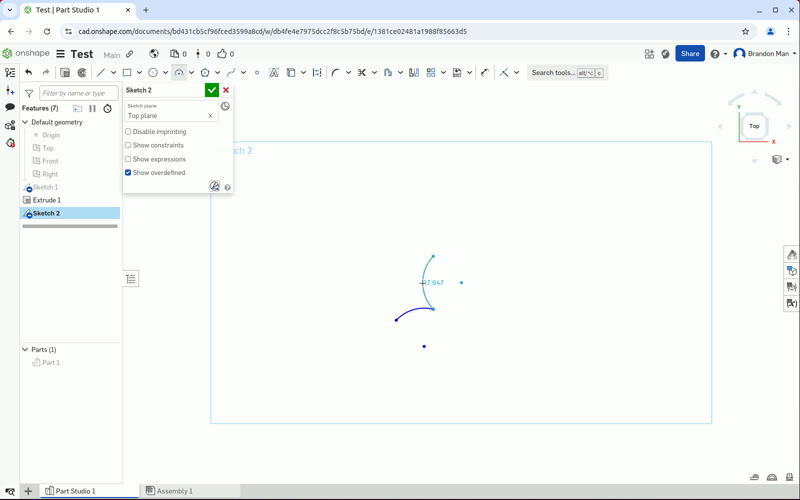
mouse_move(433, 256)
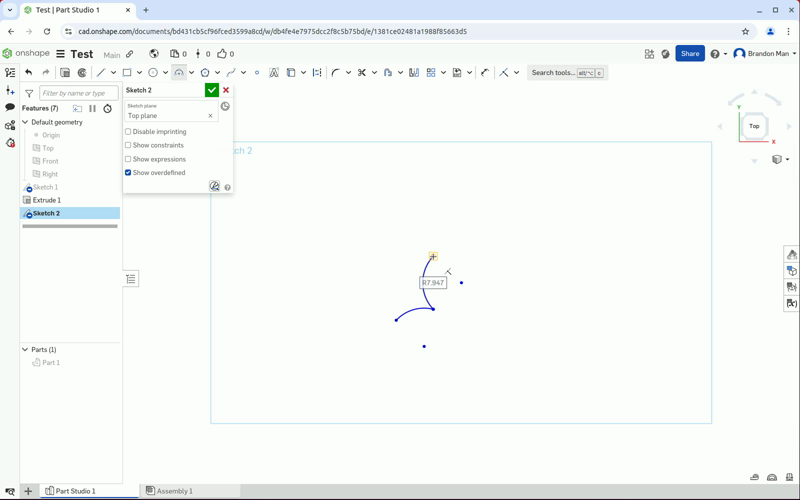
click(433, 256)
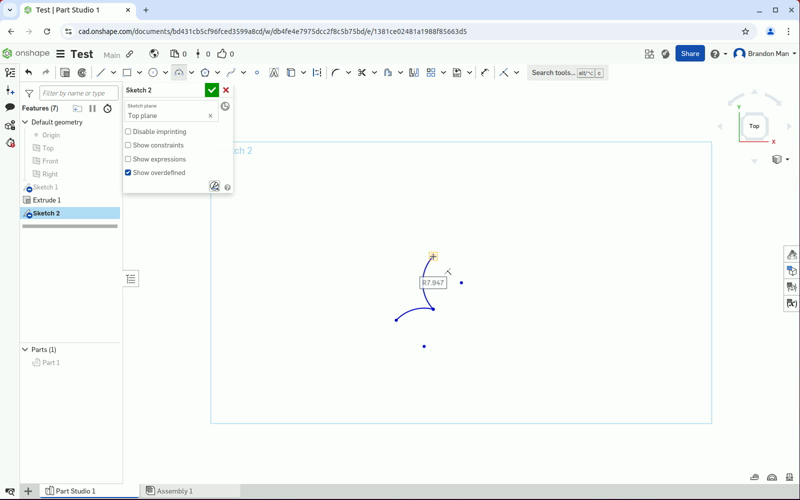
key_down(shift)
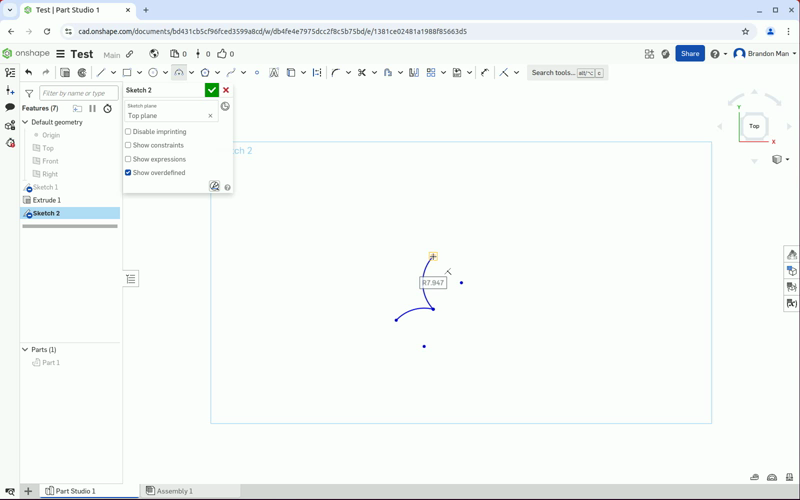
mouse_move(396, 245)
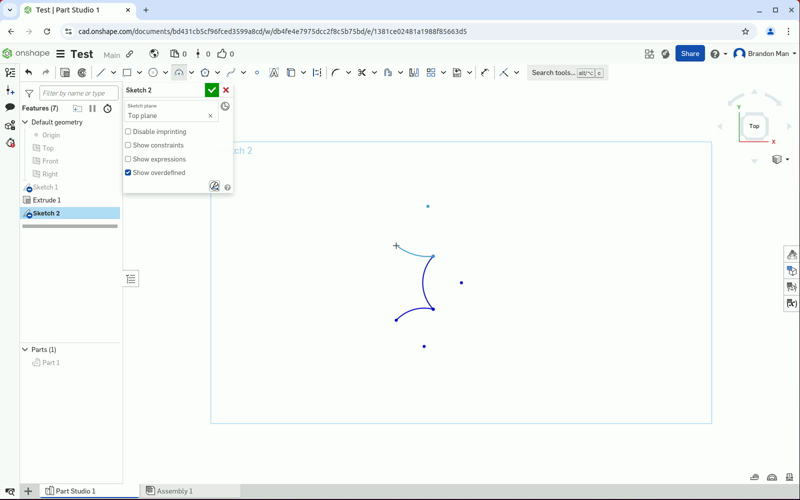
click(396, 245)
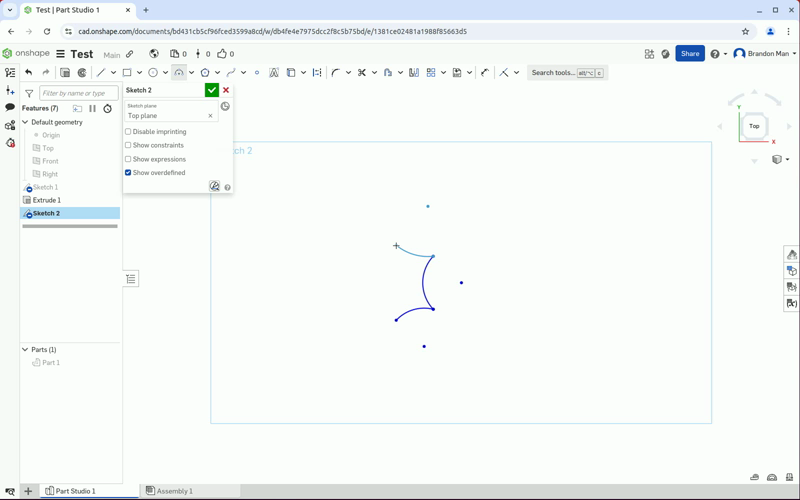
mouse_move(413, 255)
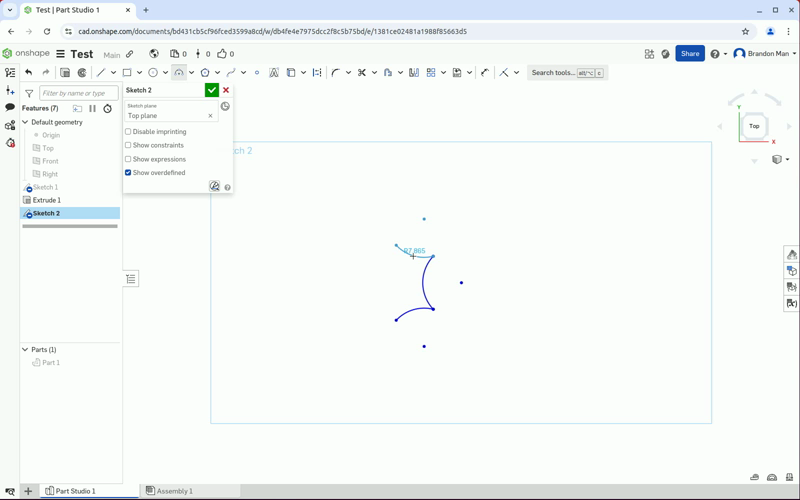
click(413, 255)
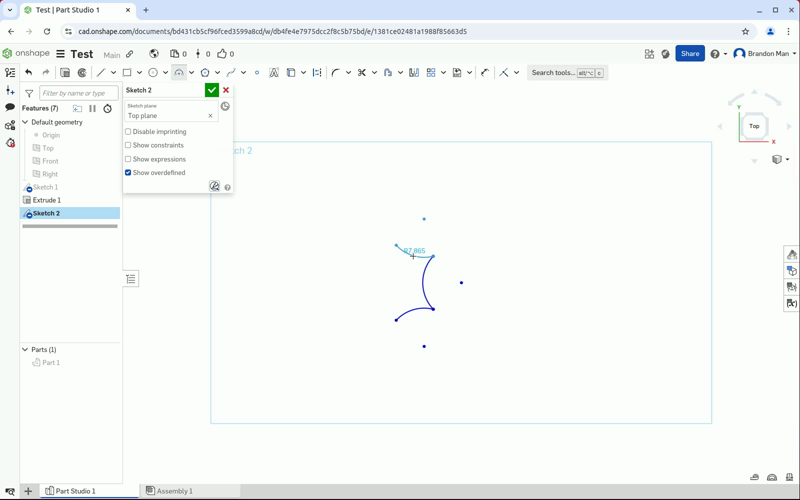
key_up(shift)
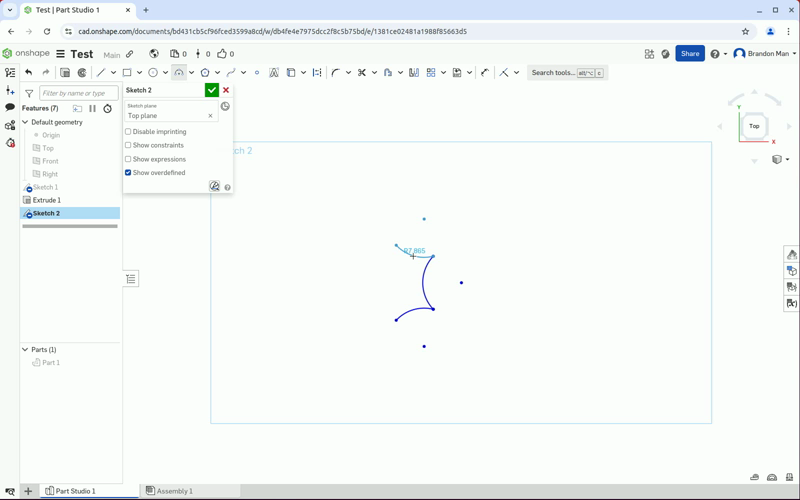
mouse_move(396, 245)
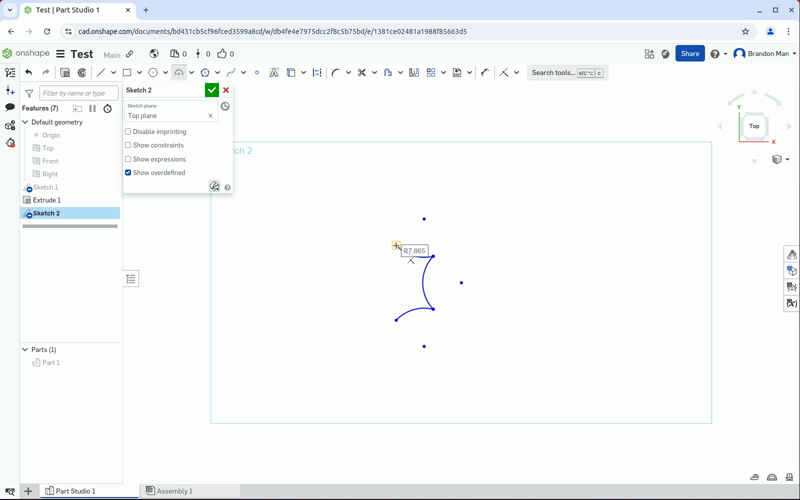
click(396, 245)
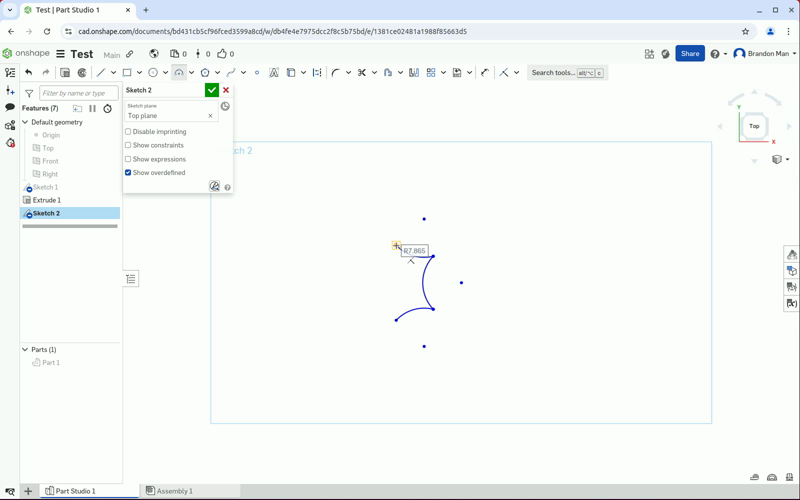
mouse_move(396, 320)
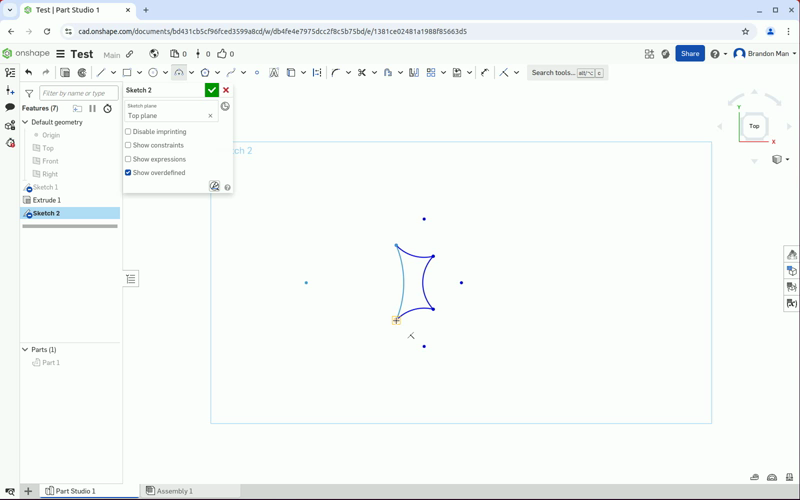
click(396, 320)
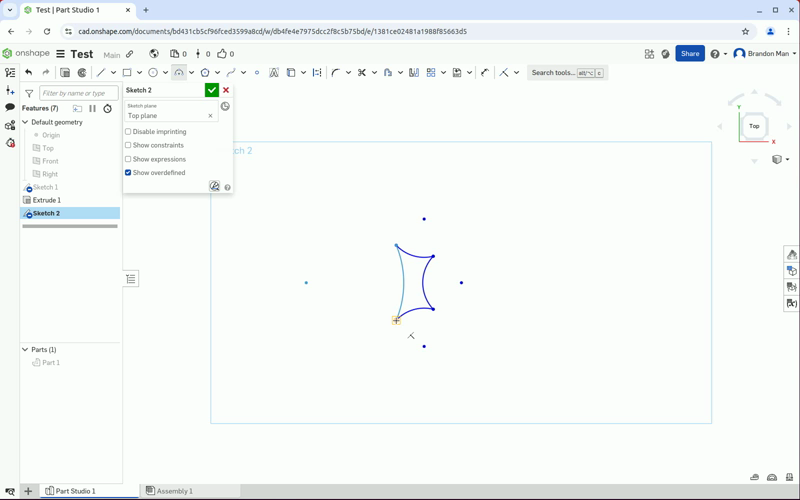
key_down(shift)
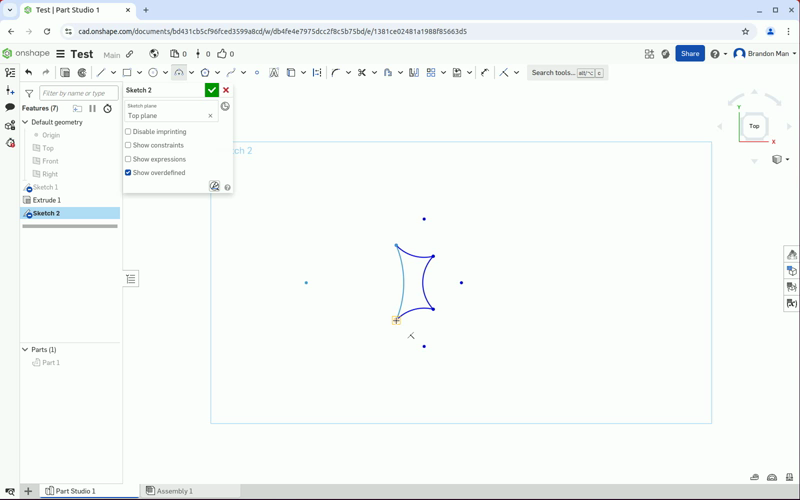
mouse_move(410, 282)
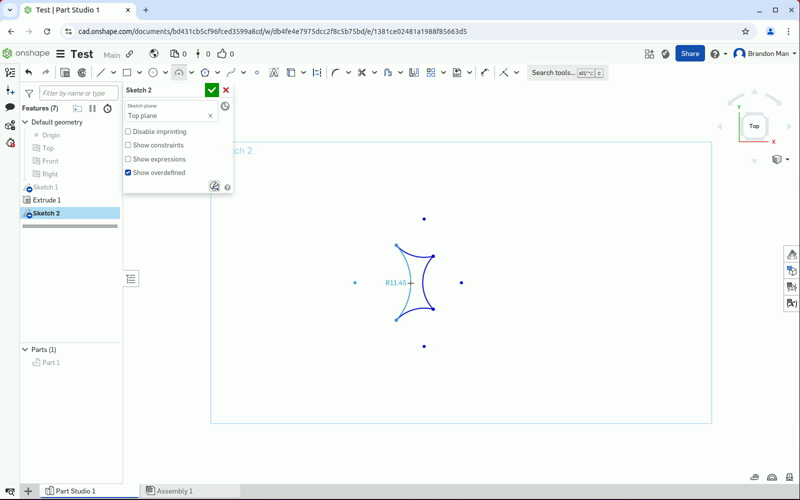
click(410, 282)
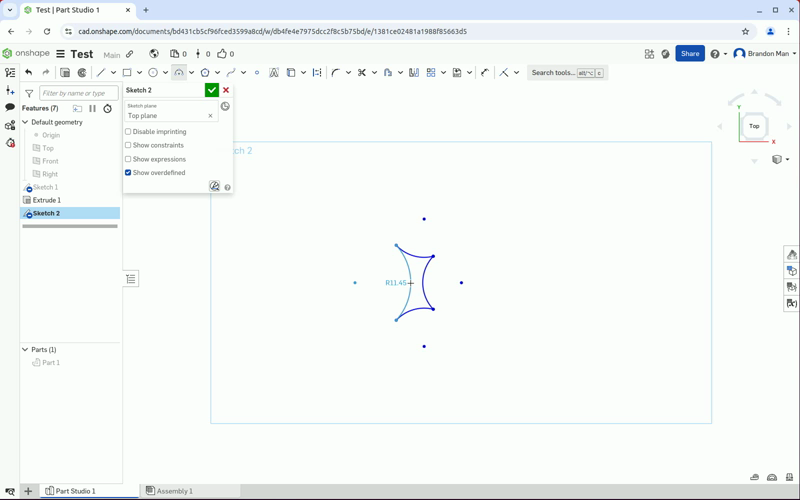
key_up(shift)
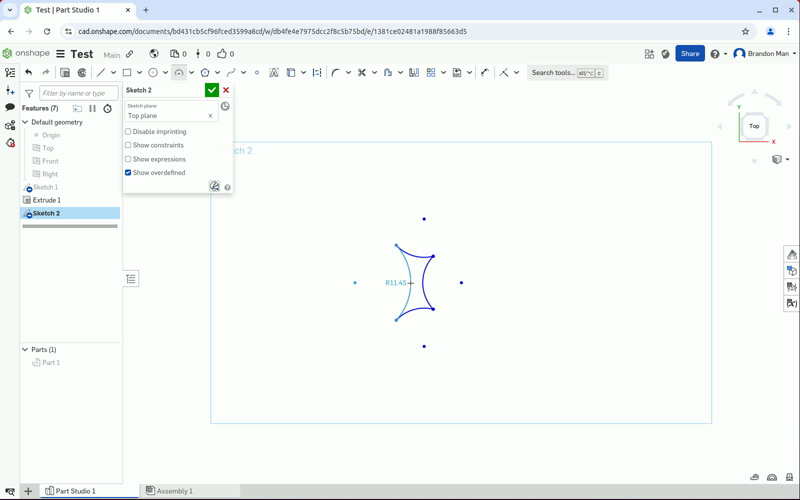
key(esc)
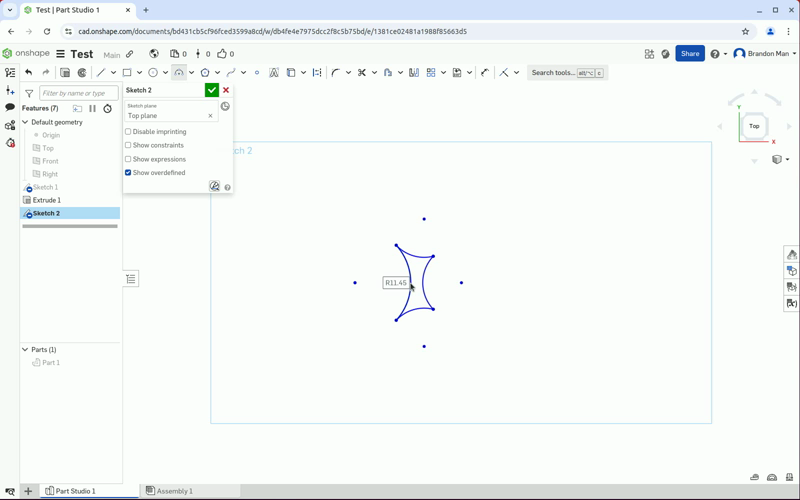
mouse_move(416, 263)
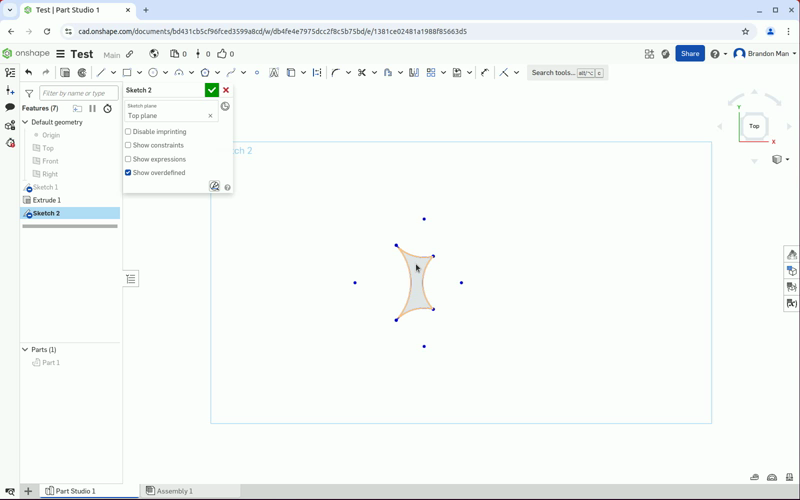
scroll(6)
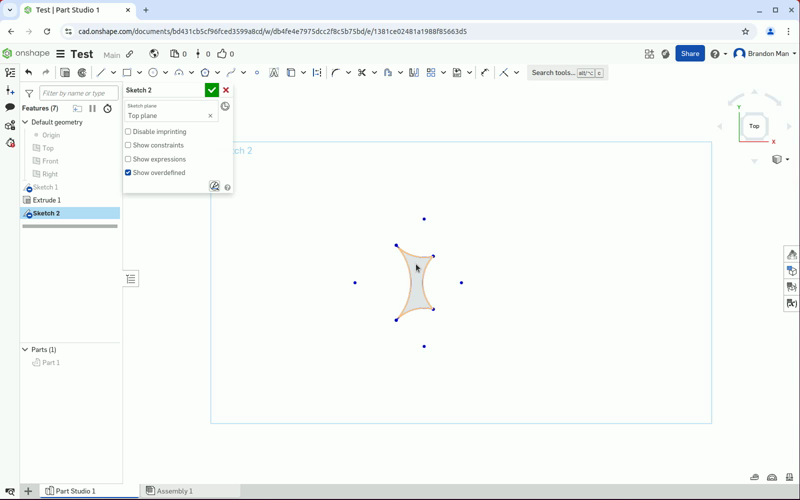
scroll(6)
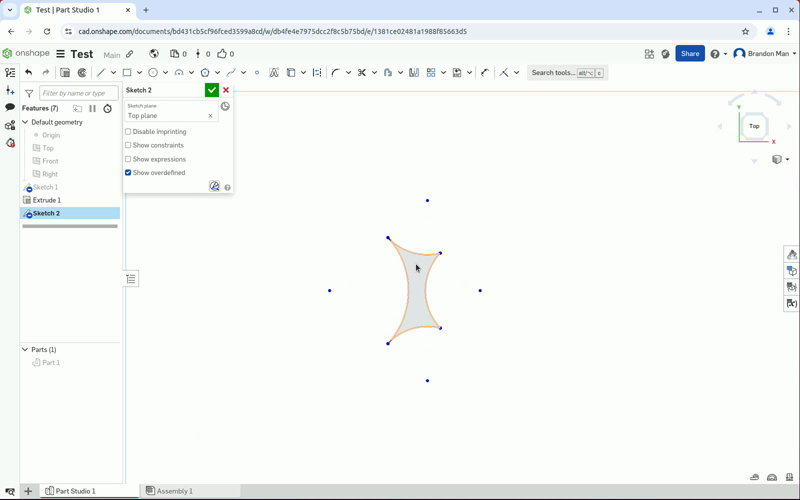
scroll(6)
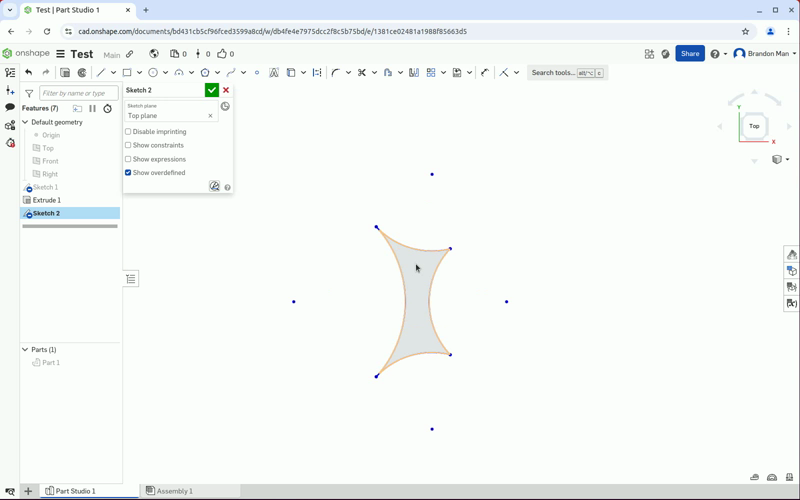
scroll(6)
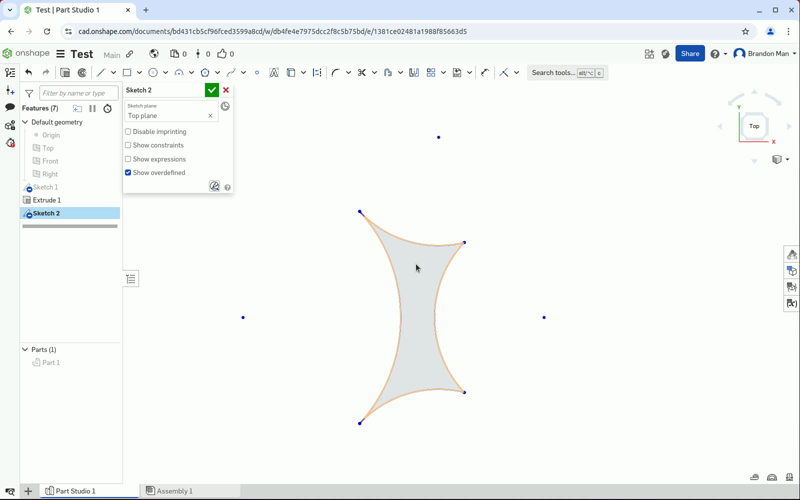
scroll(6)
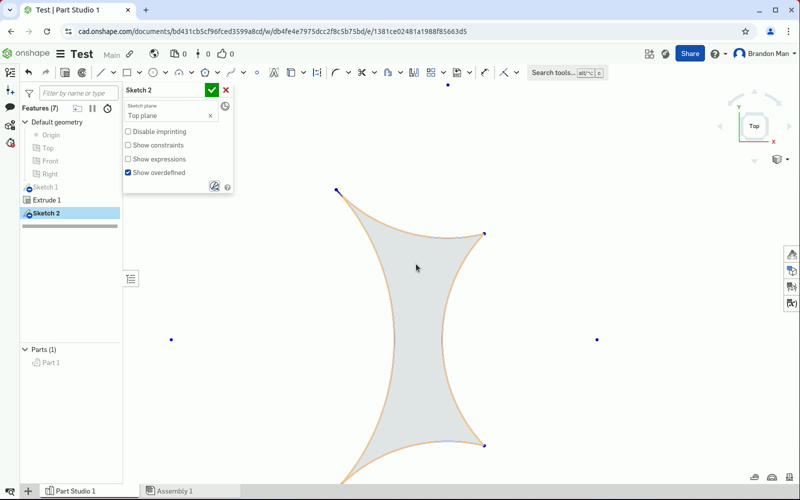
scroll(6)
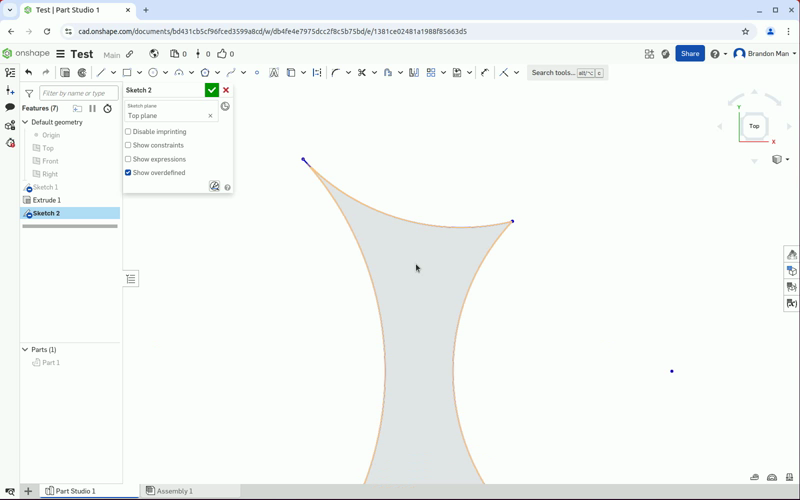
scroll(6)
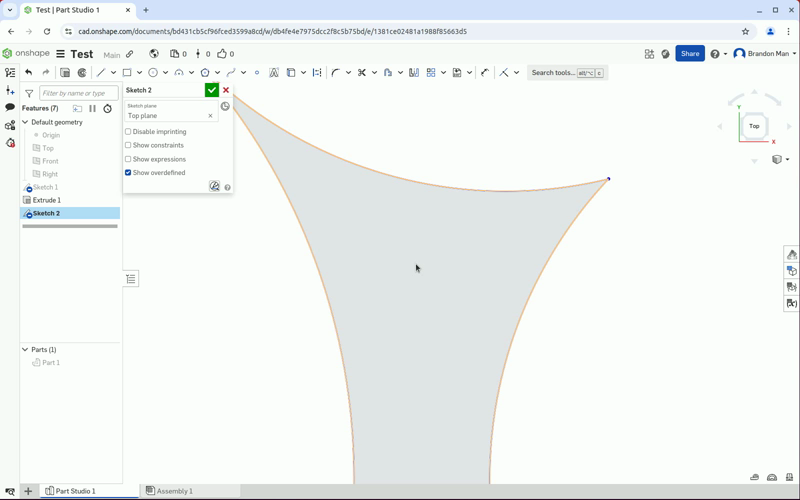
click(416, 263)
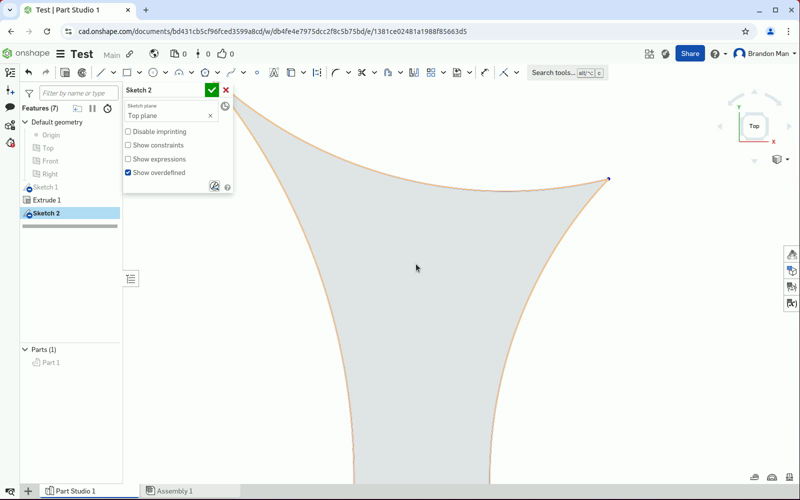
scroll(-6)
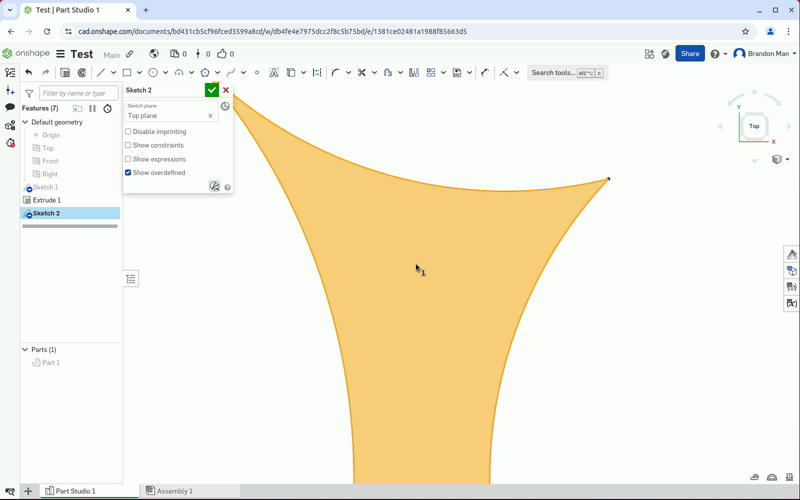
scroll(-6)
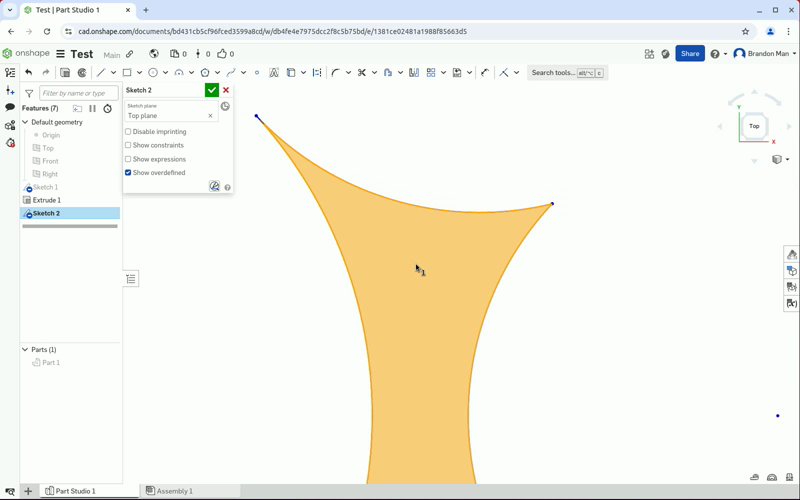
scroll(-6)
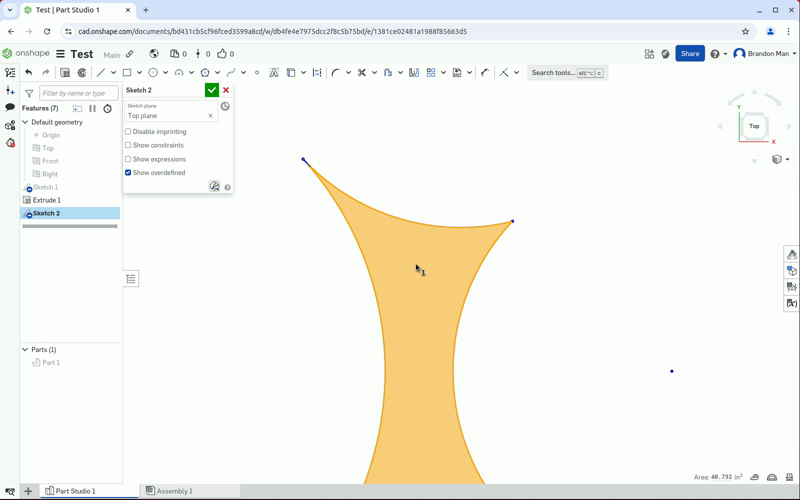
scroll(-6)
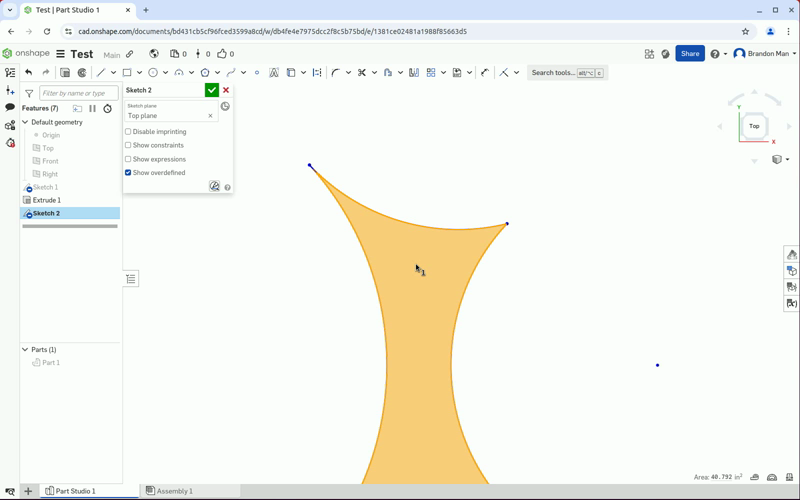
scroll(-6)
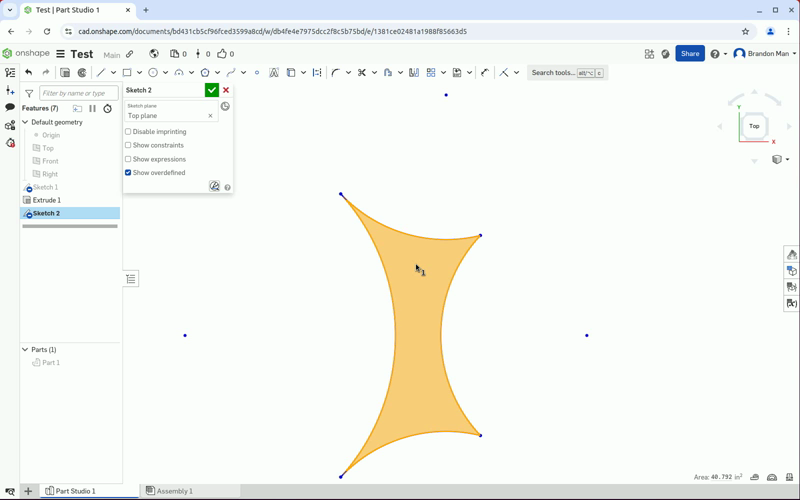
scroll(-6)
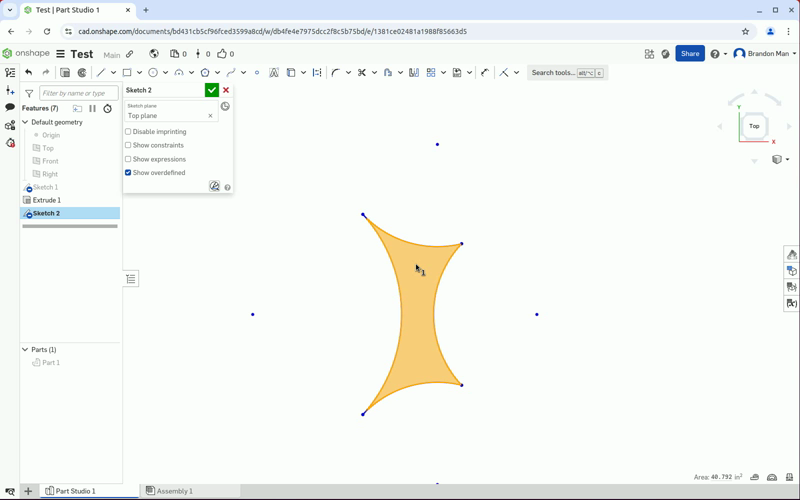
scroll(-6)
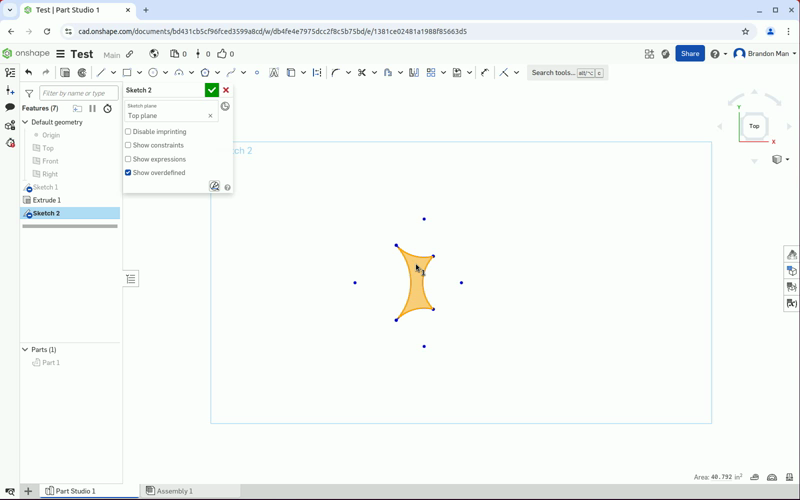
mouse_move(73, 352)
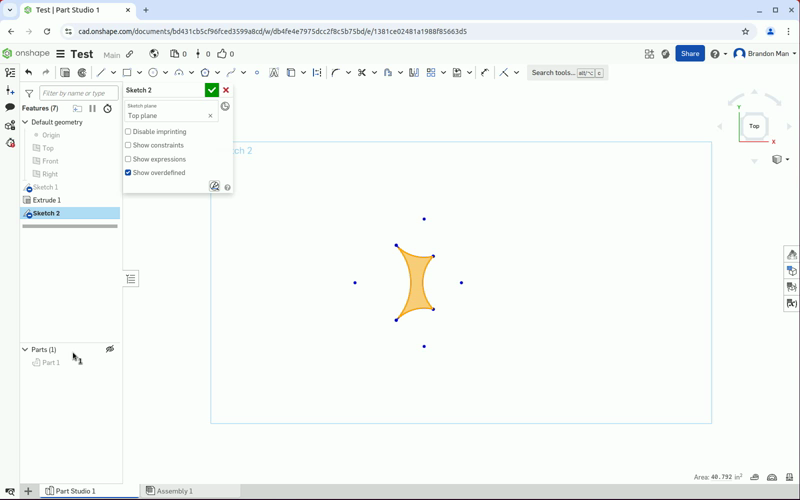
key(shift+y)
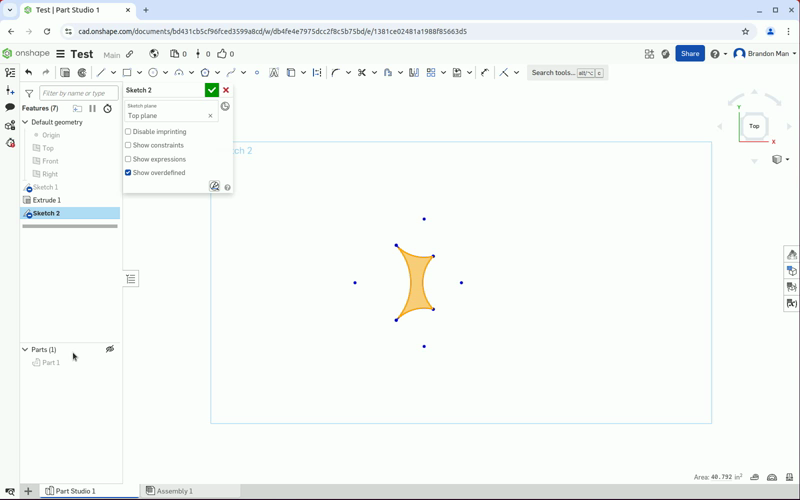
key(shift+e)
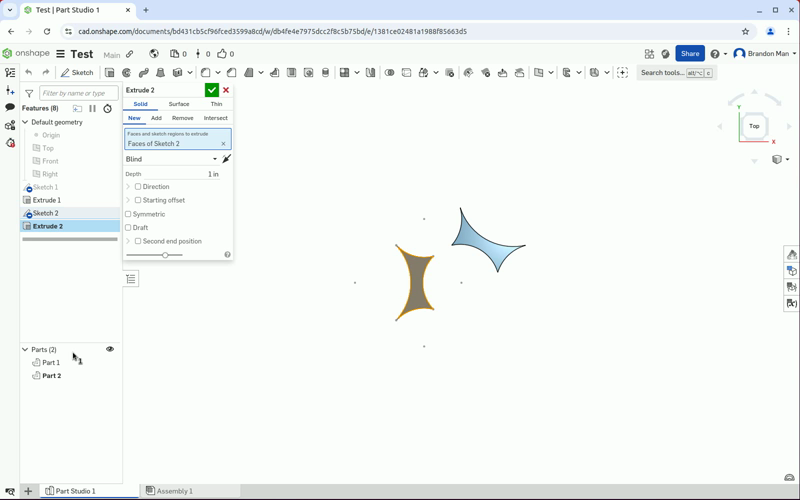
mouse_move(143, 106)
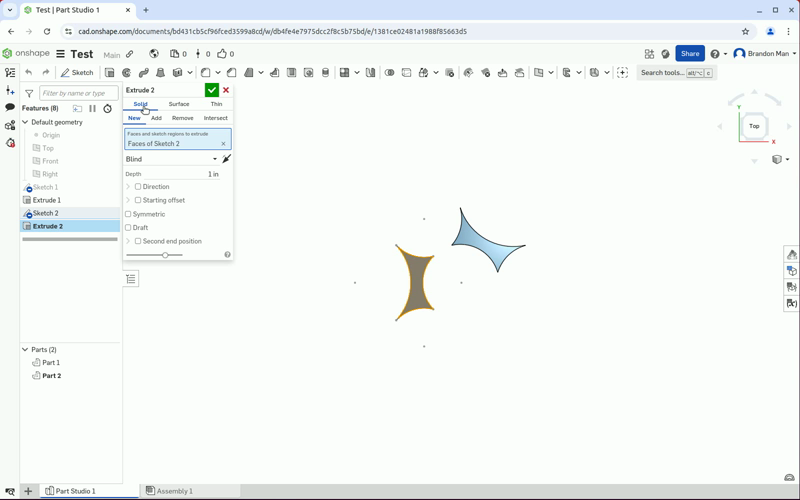
click(143, 106)
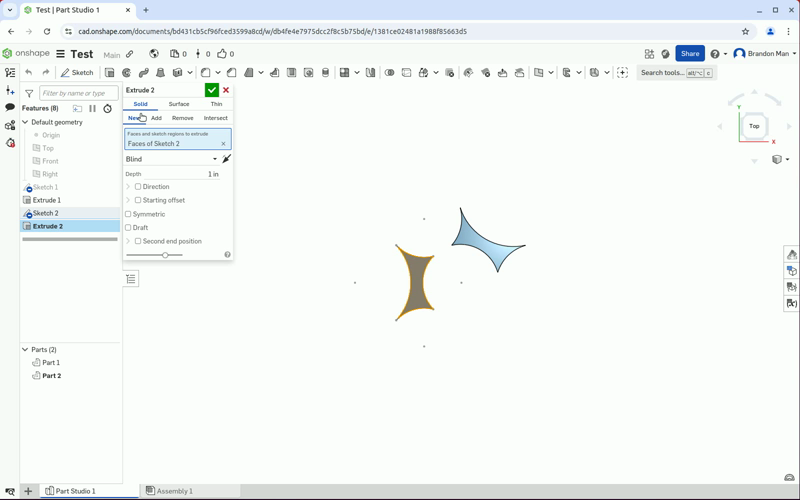
mouse_move(137, 120)
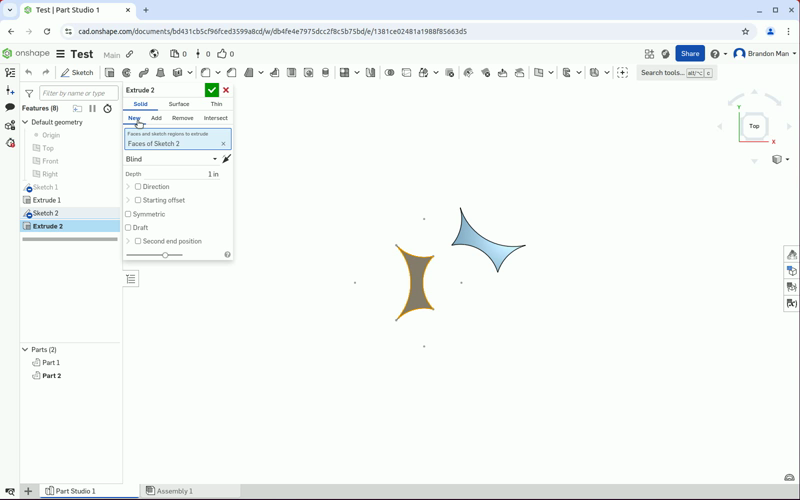
click(137, 120)
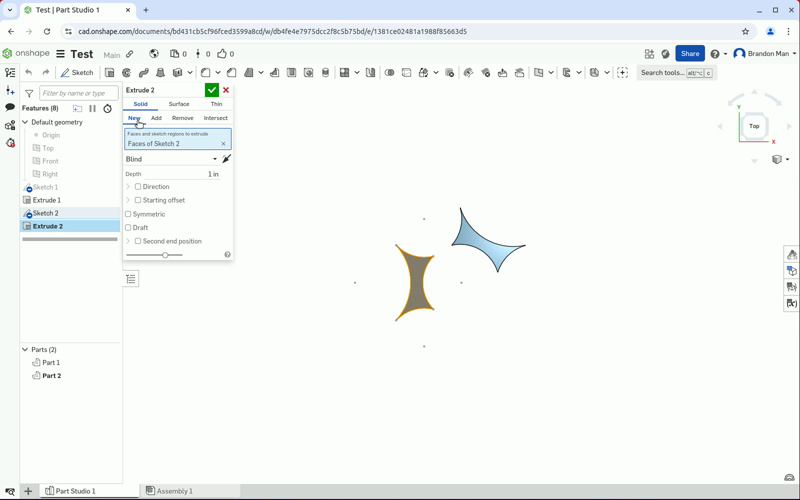
key(tab, 4)
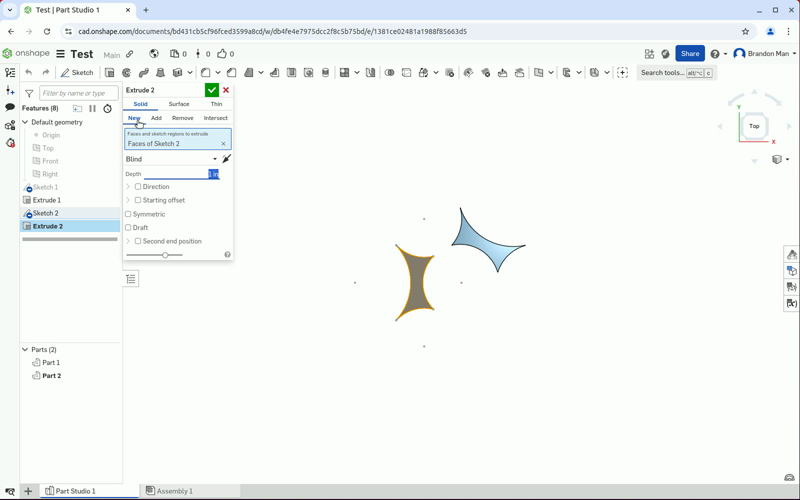
text(4.574)
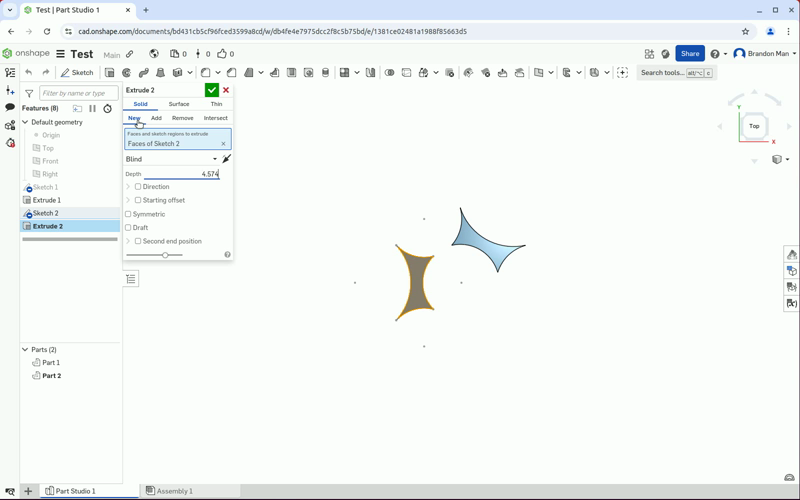
key(enter)
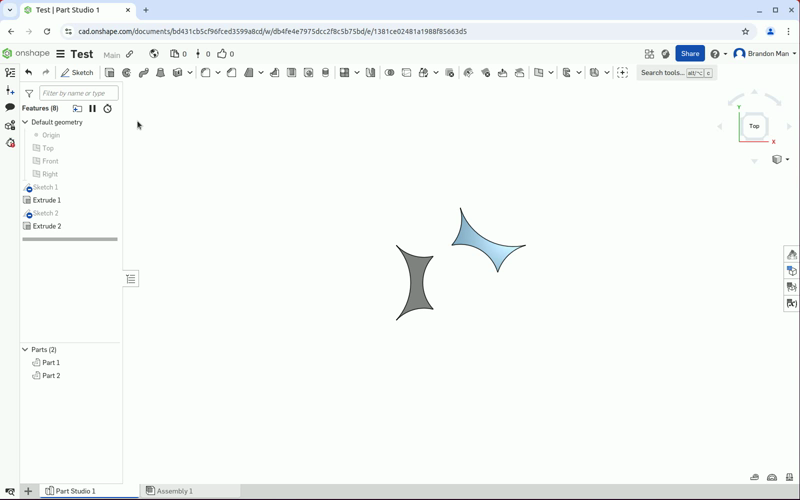
key(shift+h)
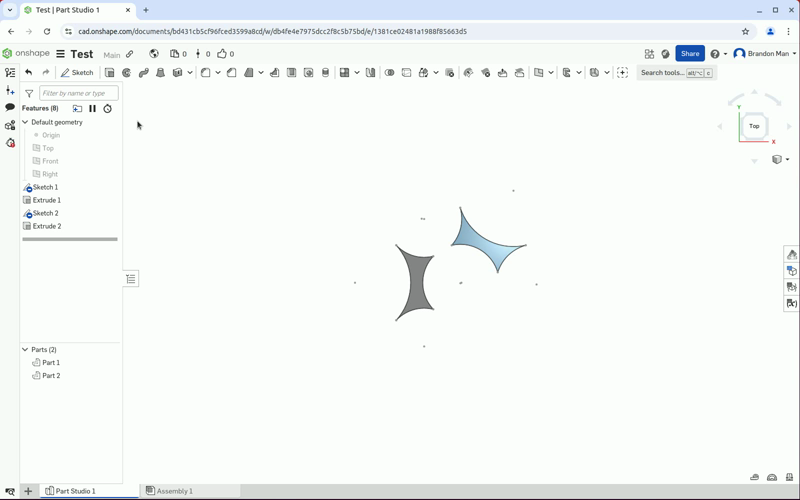
key(shift+h)
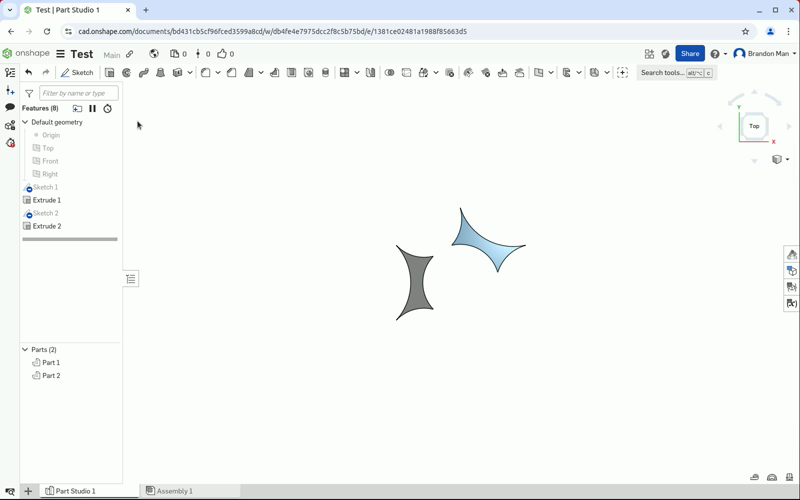
mouse_move(73, 189)
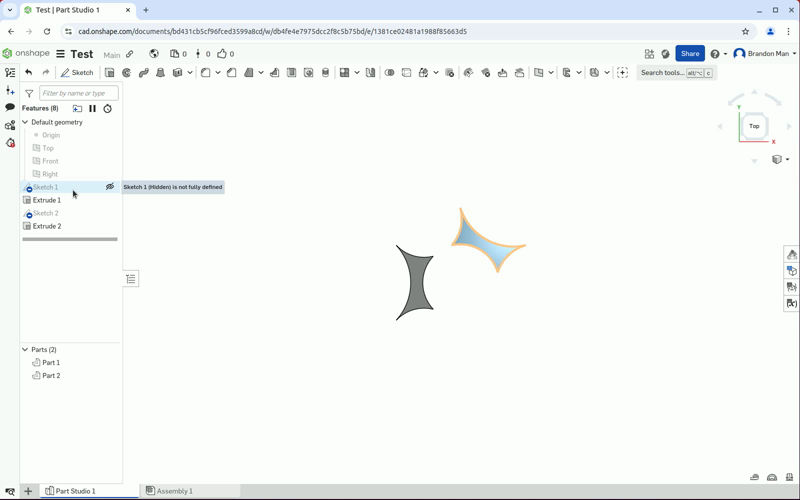
click(73, 189)
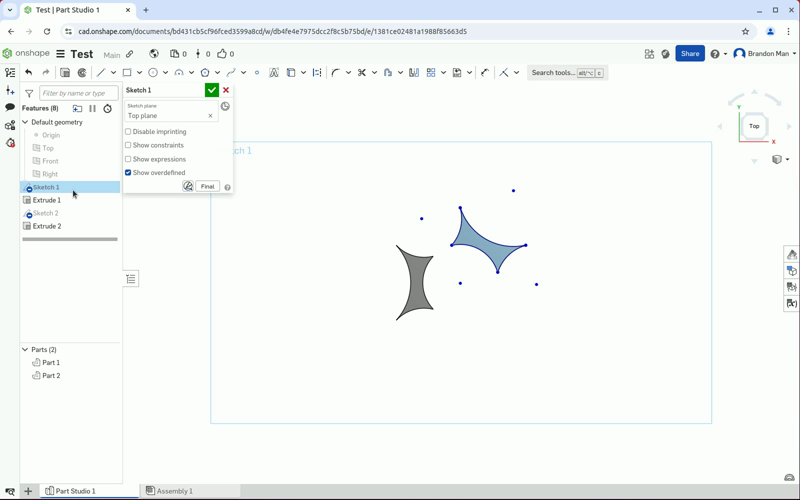
mouse_move(229, 92)
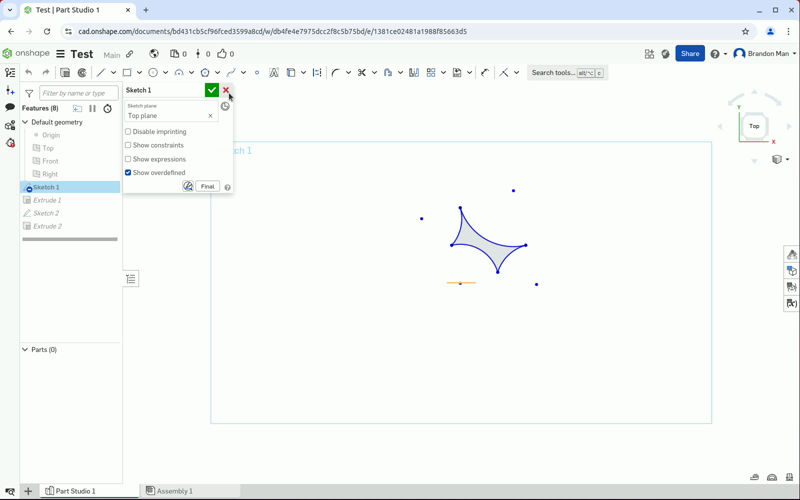
click(229, 92)
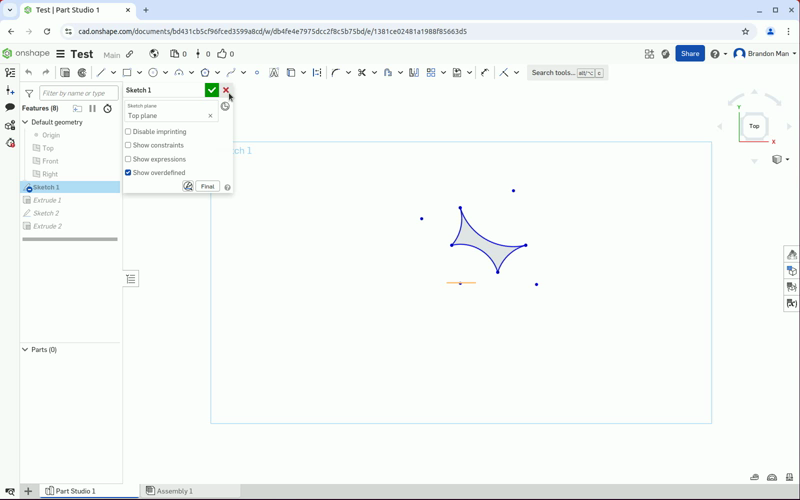
key(shift+s)
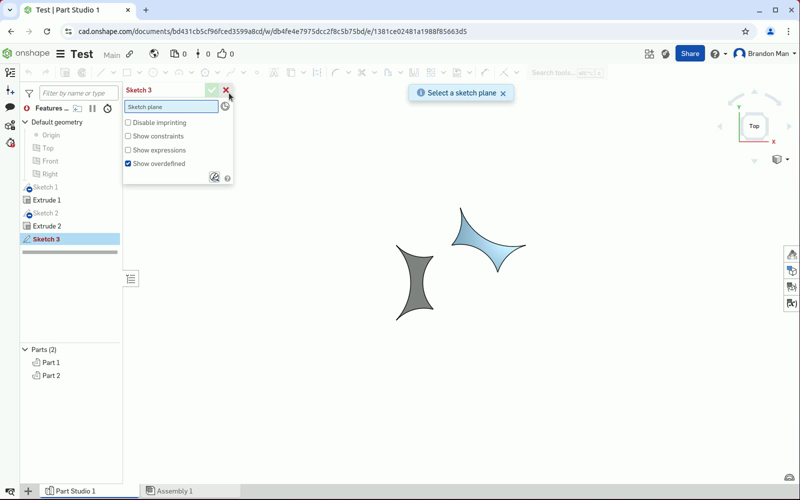
mouse_move(73, 150)
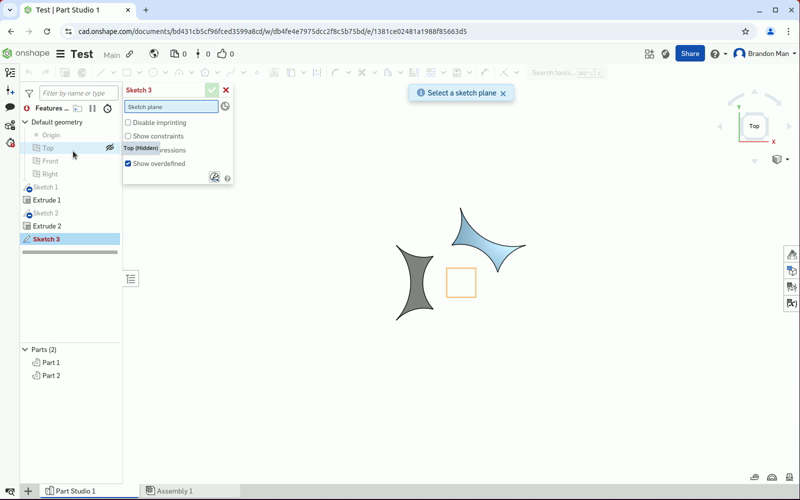
click(73, 150)
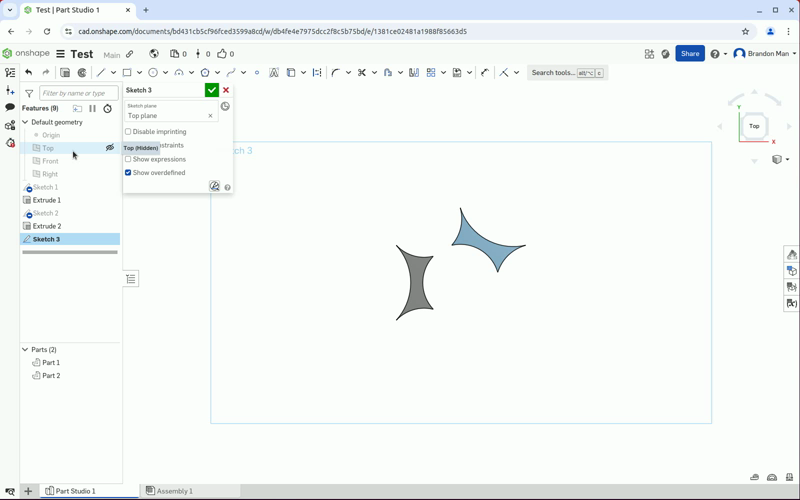
mouse_move(73, 352)
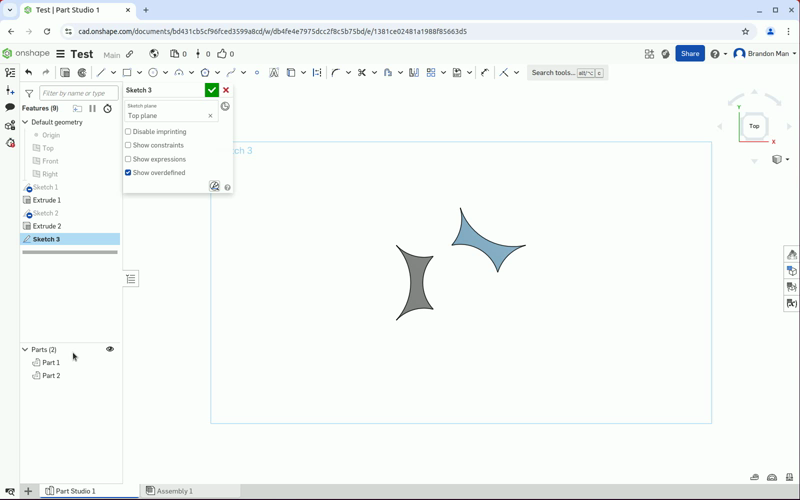
key(y)
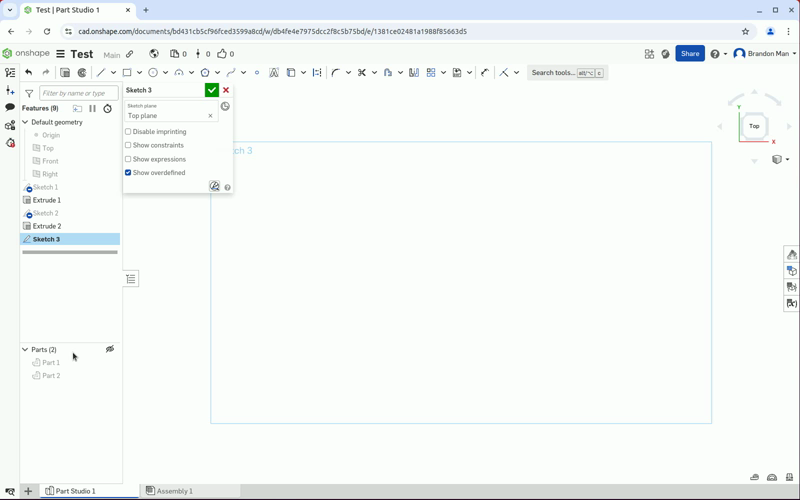
key(a)
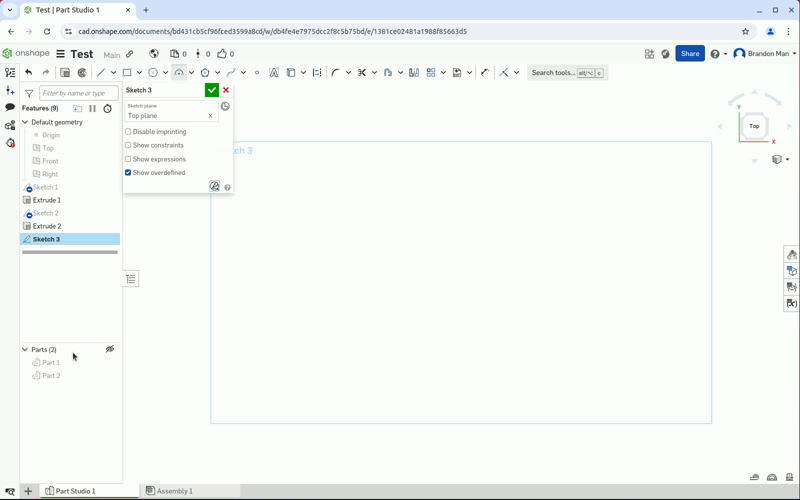
key_down(shift)
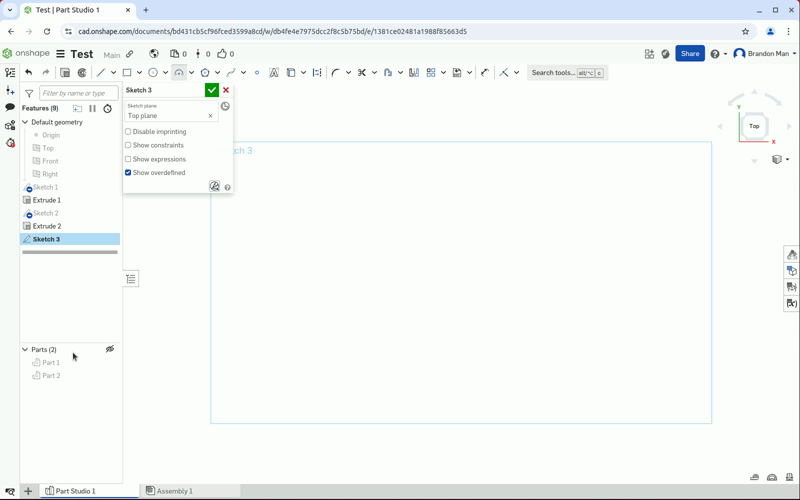
mouse_move(451, 320)
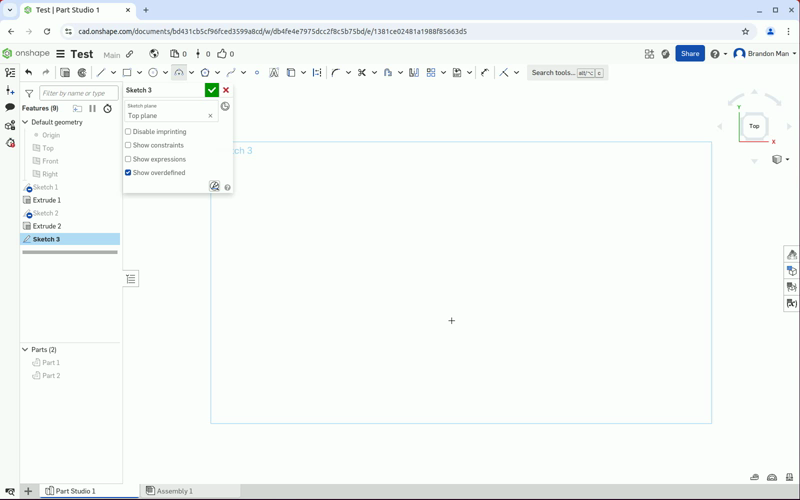
click(451, 320)
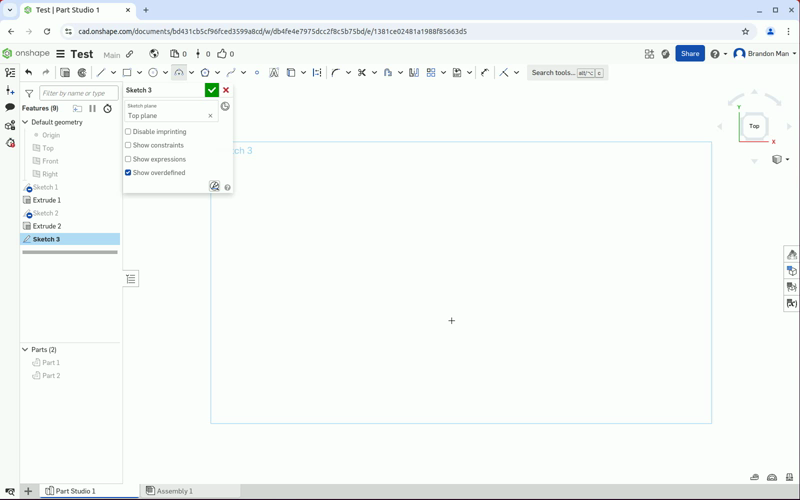
key_up(shift)
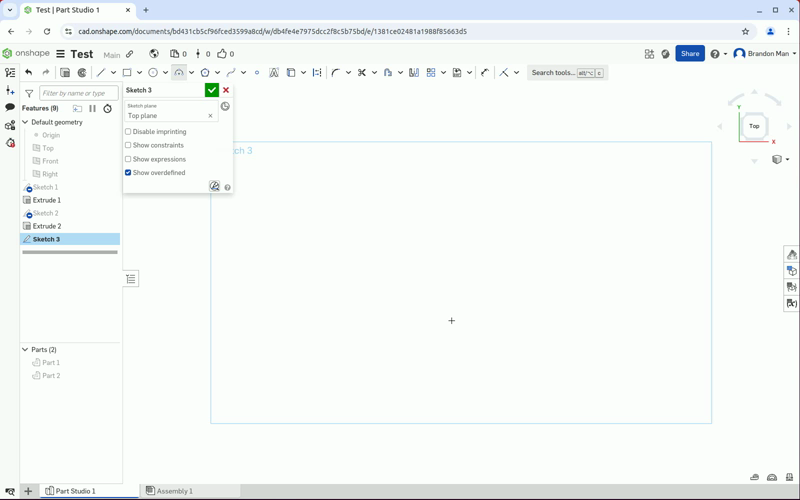
key_down(shift)
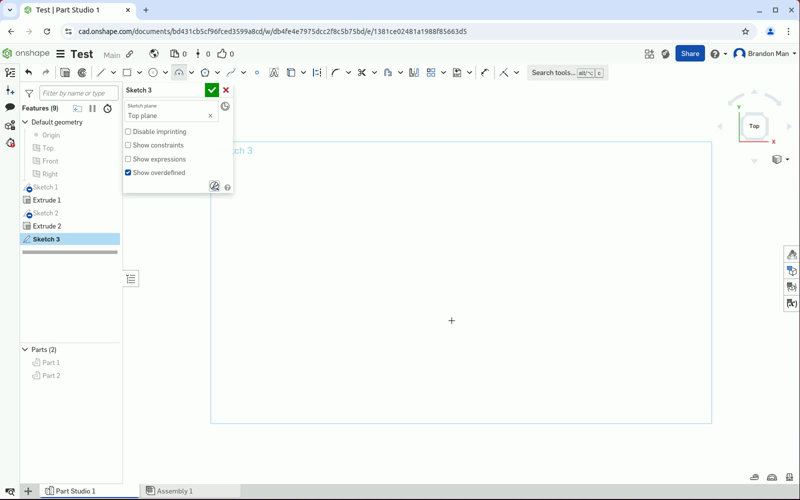
mouse_move(460, 357)
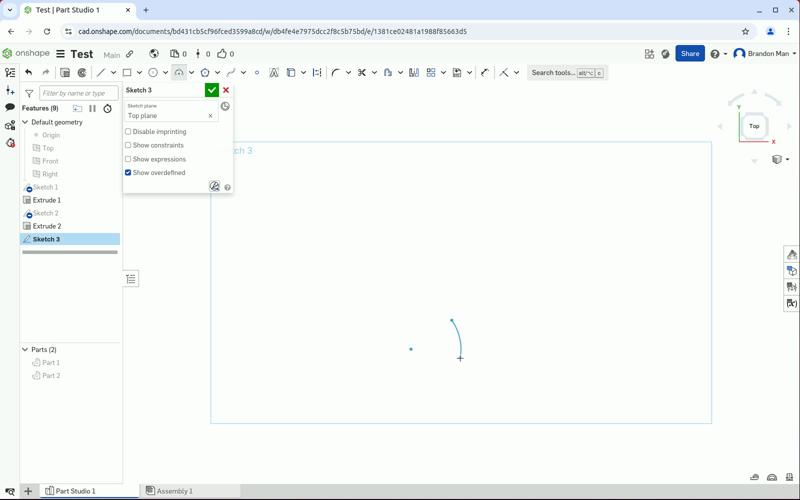
click(460, 357)
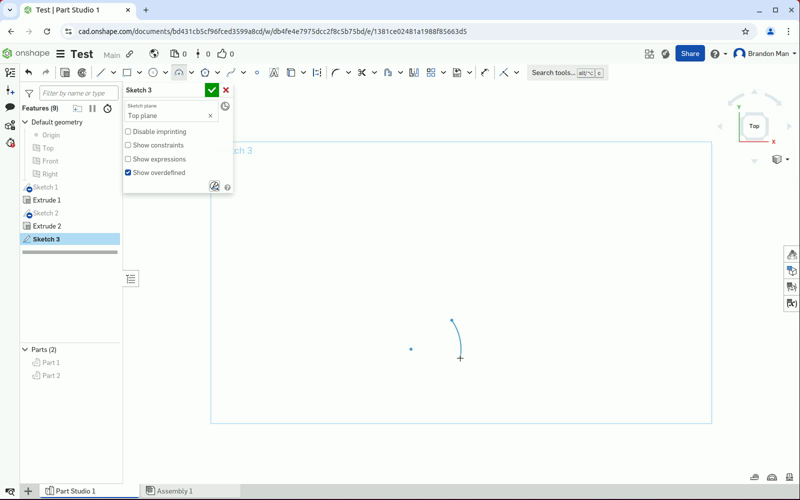
mouse_move(460, 338)
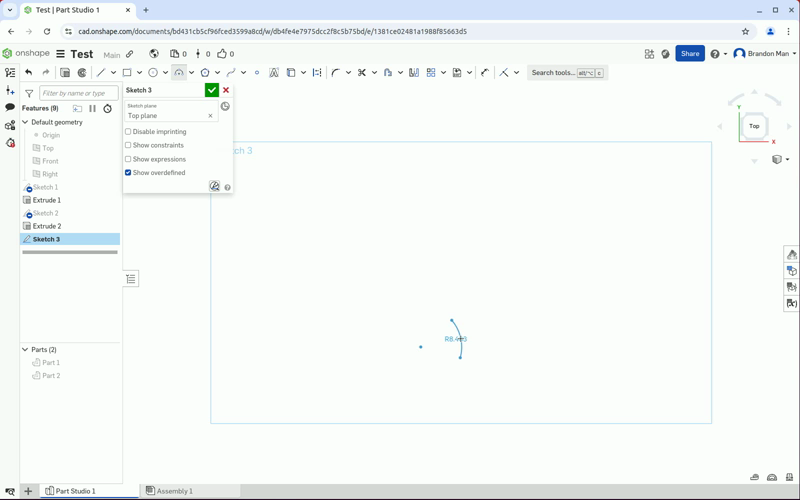
click(460, 338)
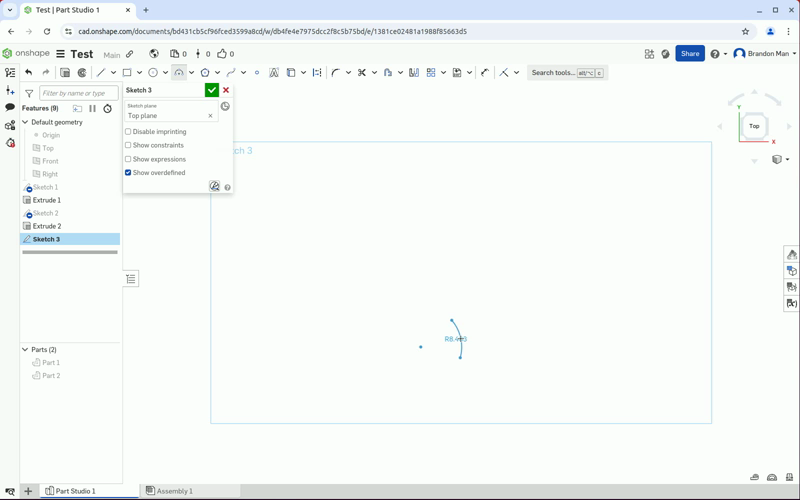
key_up(shift)
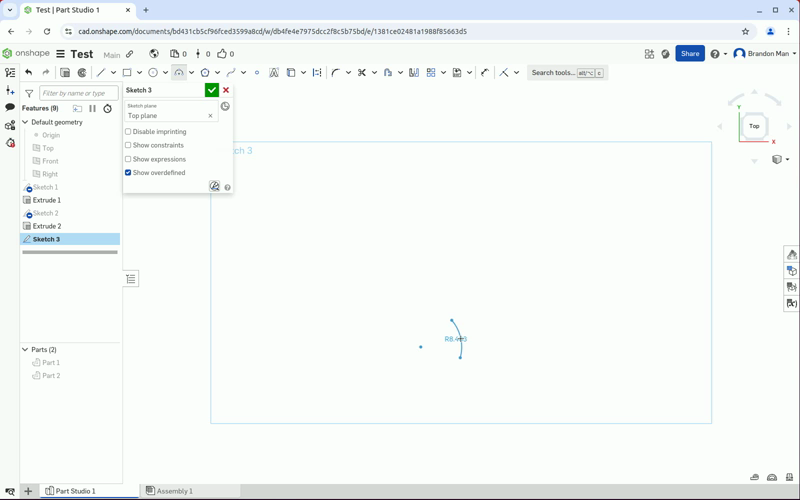
mouse_move(460, 357)
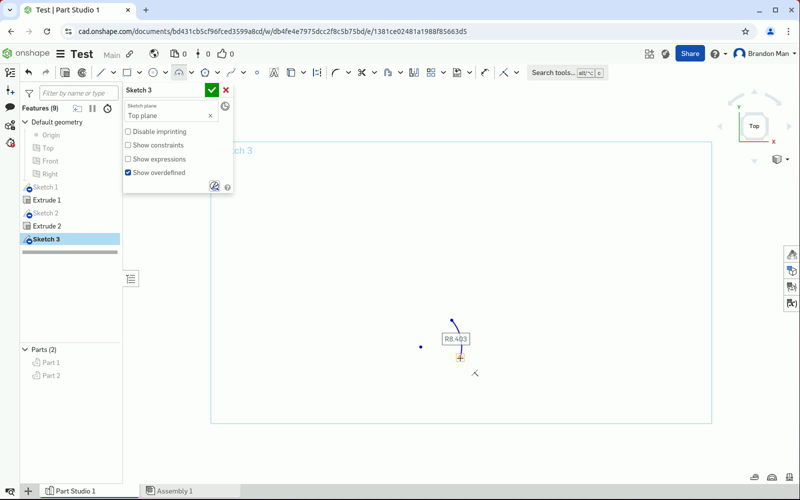
click(460, 357)
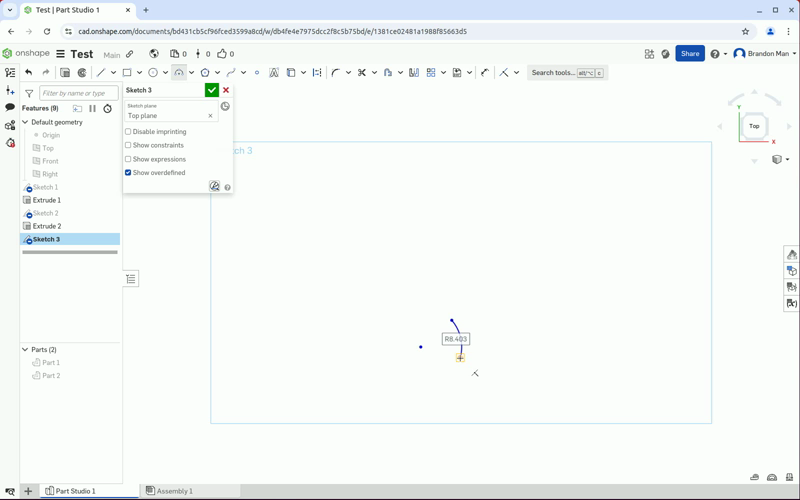
key_down(shift)
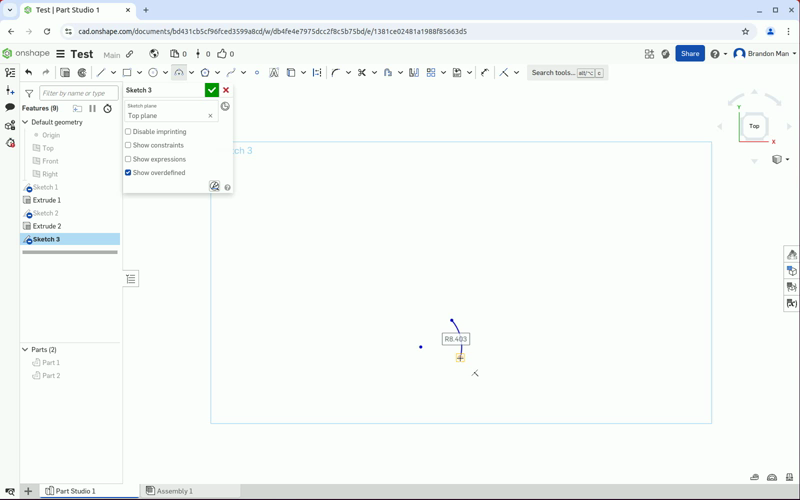
mouse_move(525, 320)
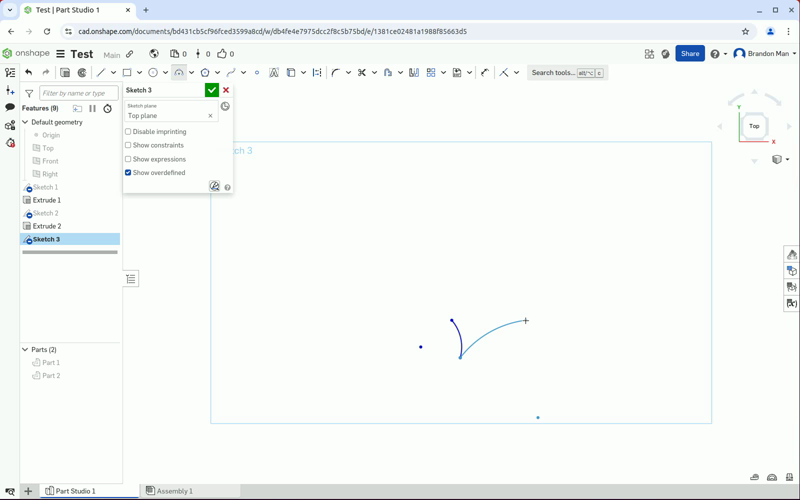
click(525, 320)
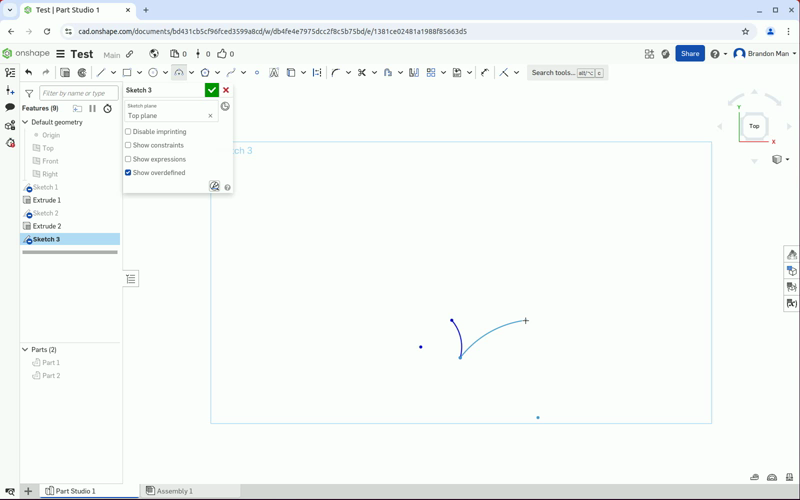
mouse_move(485, 326)
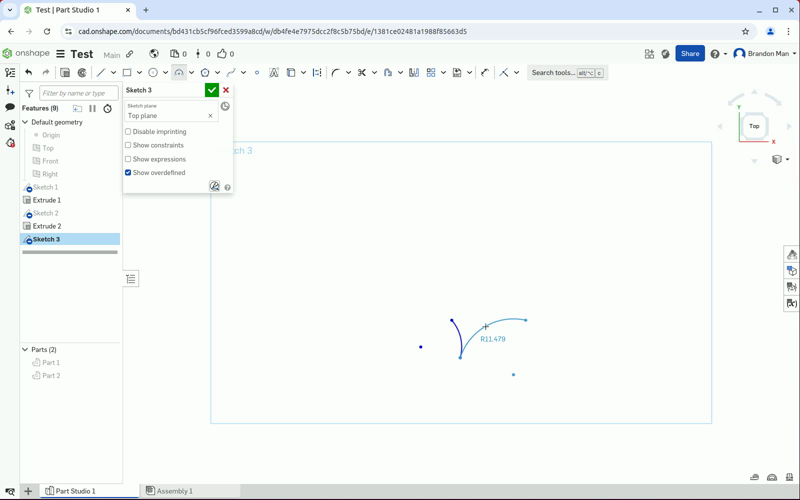
click(485, 326)
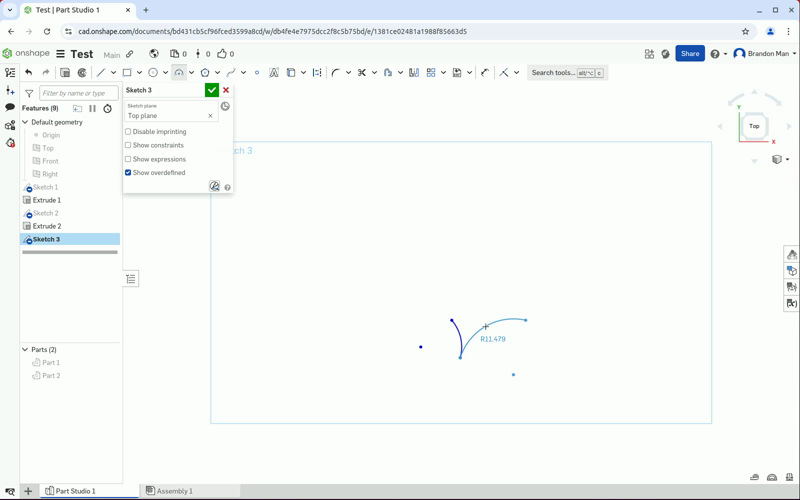
key_up(shift)
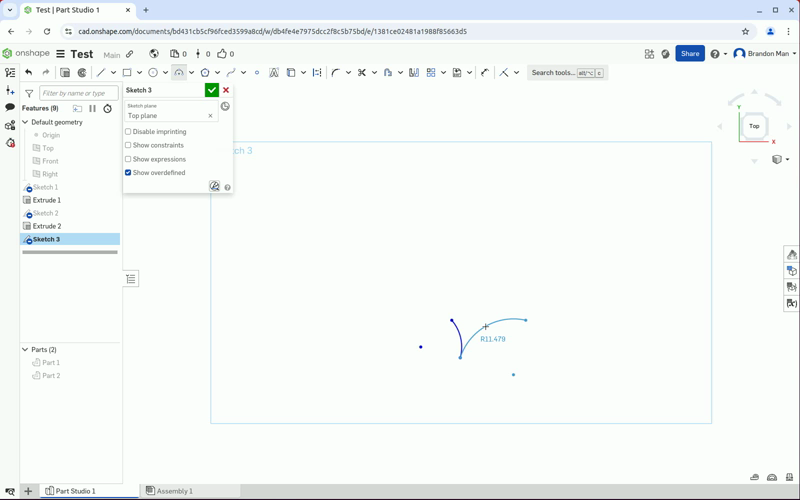
mouse_move(525, 320)
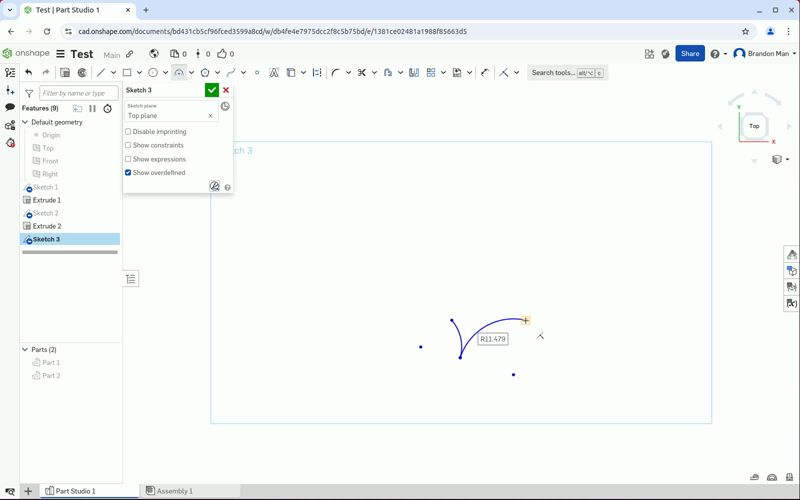
click(525, 320)
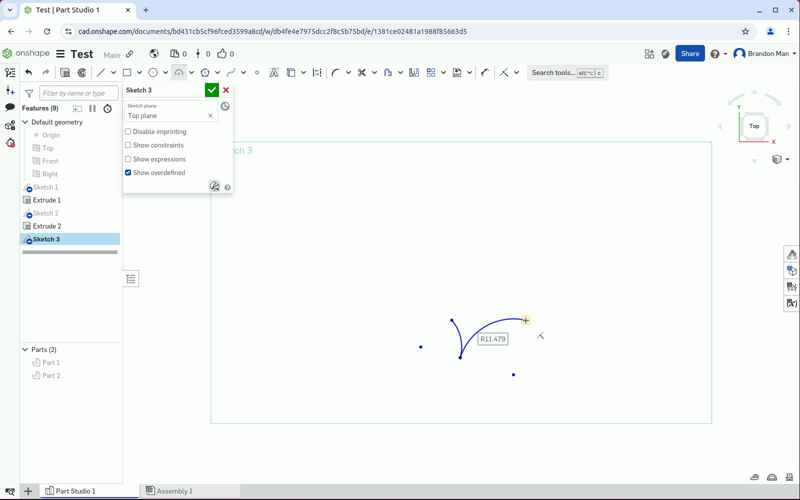
key_down(shift)
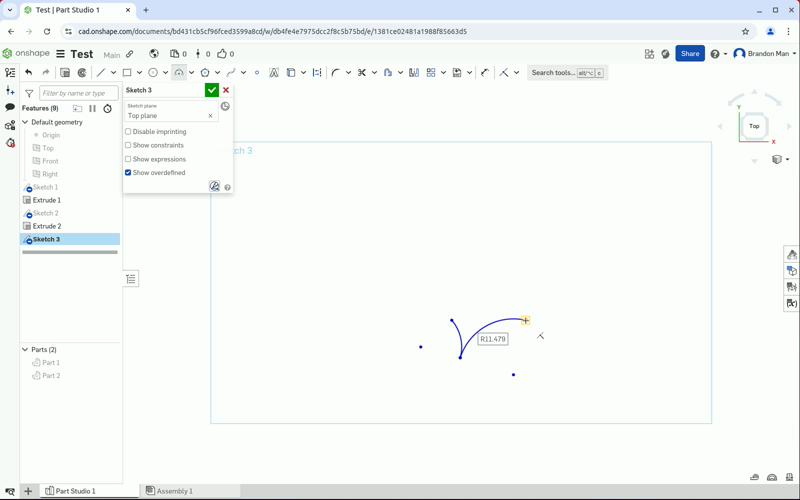
mouse_move(497, 293)
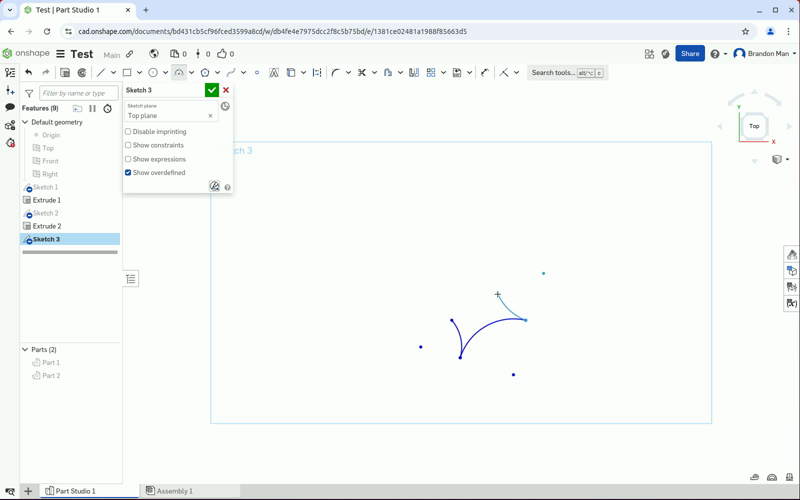
click(497, 293)
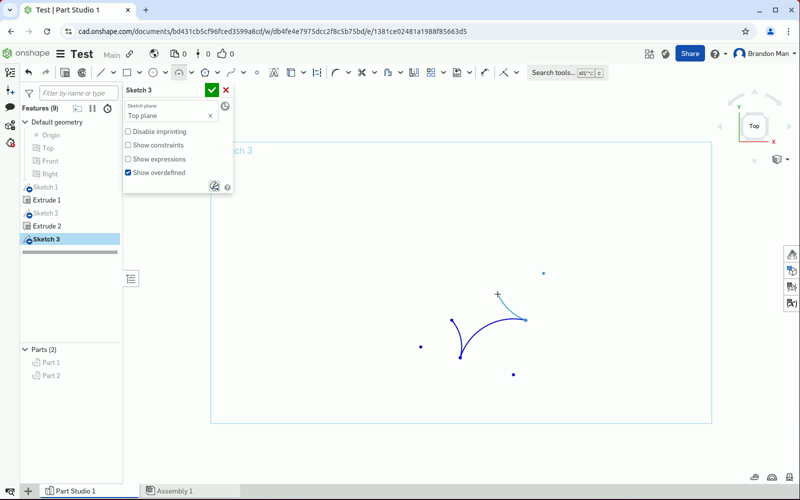
mouse_move(508, 310)
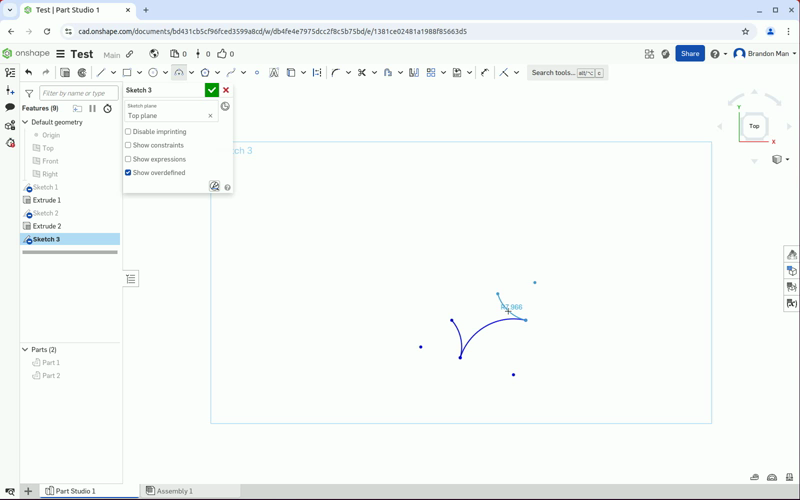
click(508, 310)
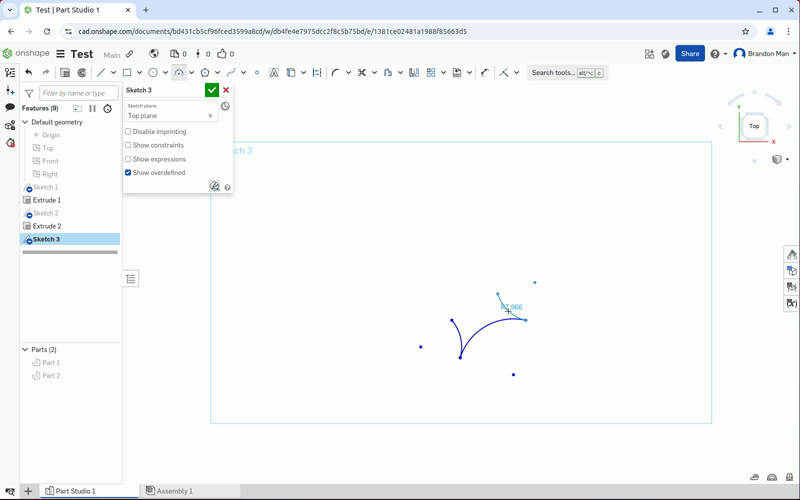
key_up(shift)
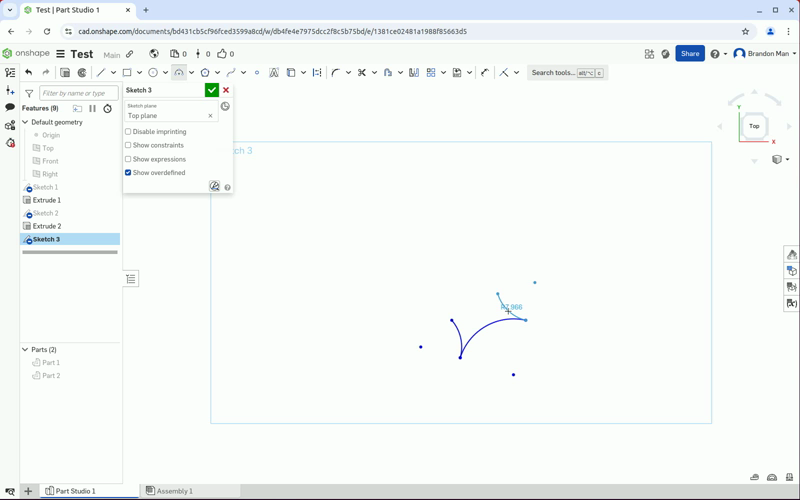
mouse_move(497, 293)
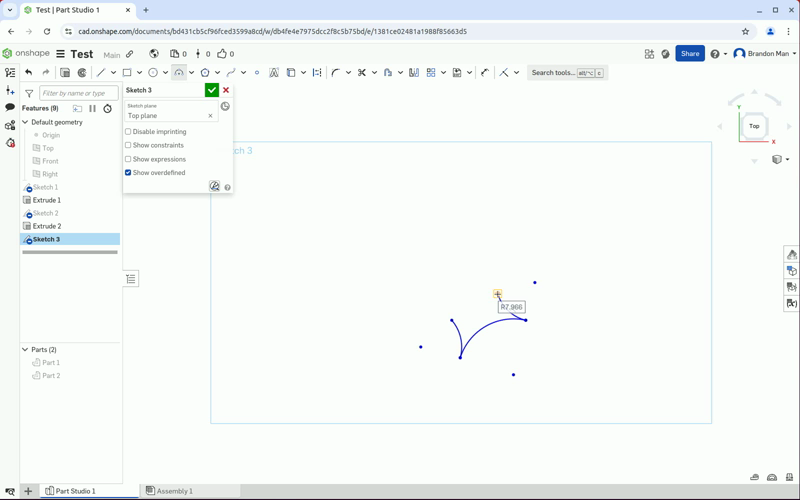
click(497, 293)
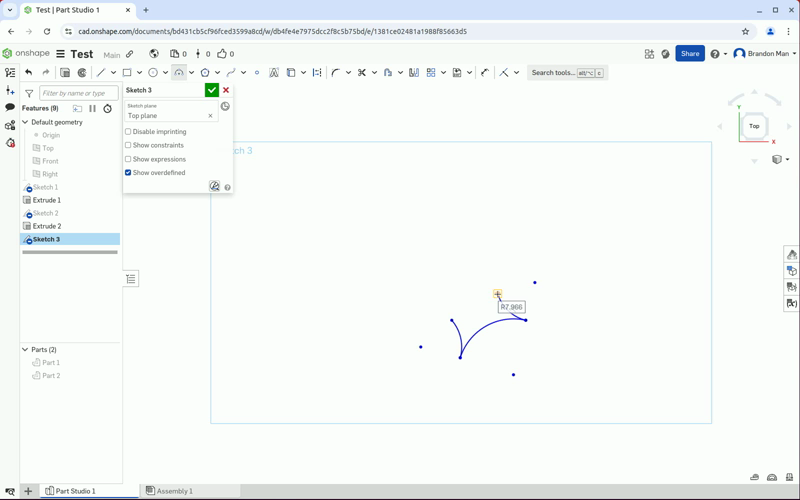
mouse_move(451, 320)
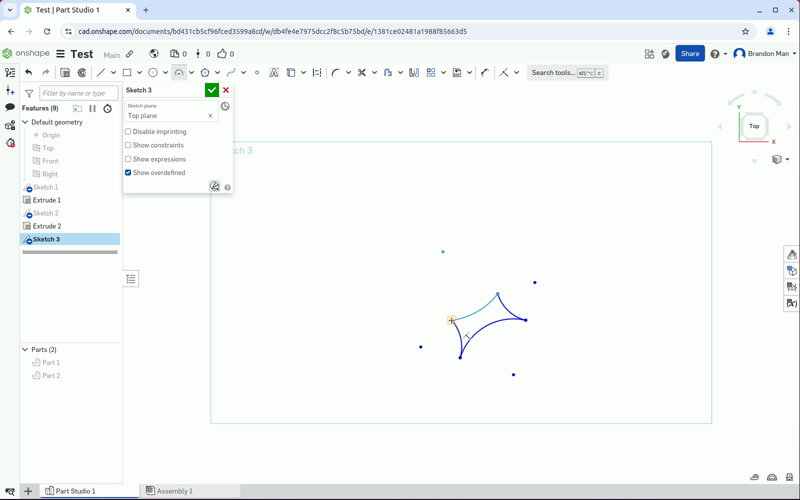
click(451, 320)
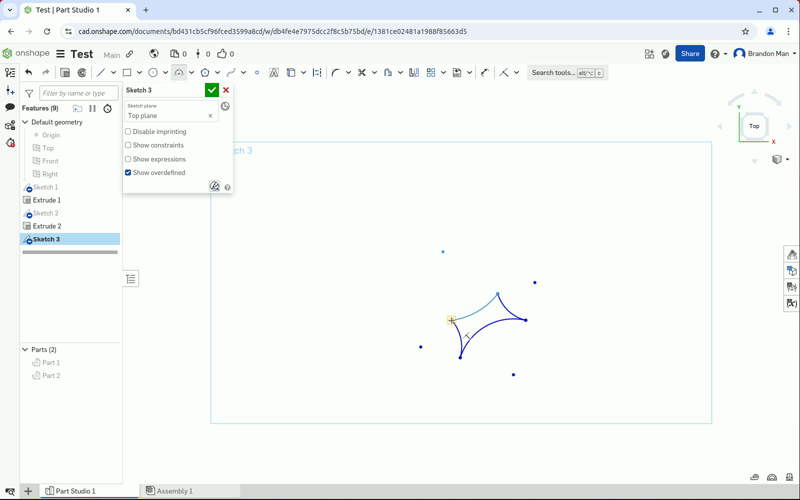
key_down(shift)
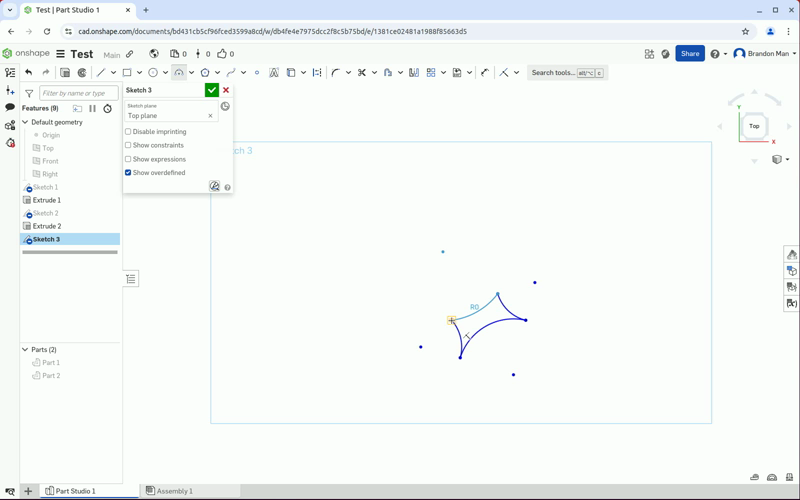
mouse_move(480, 316)
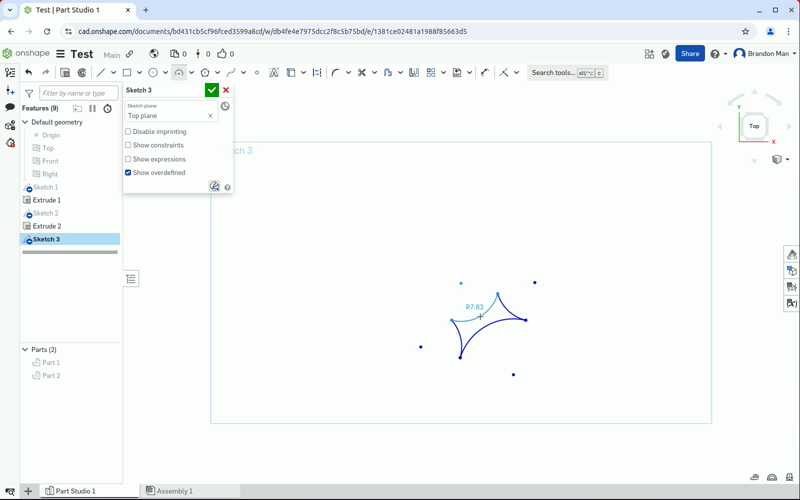
click(480, 316)
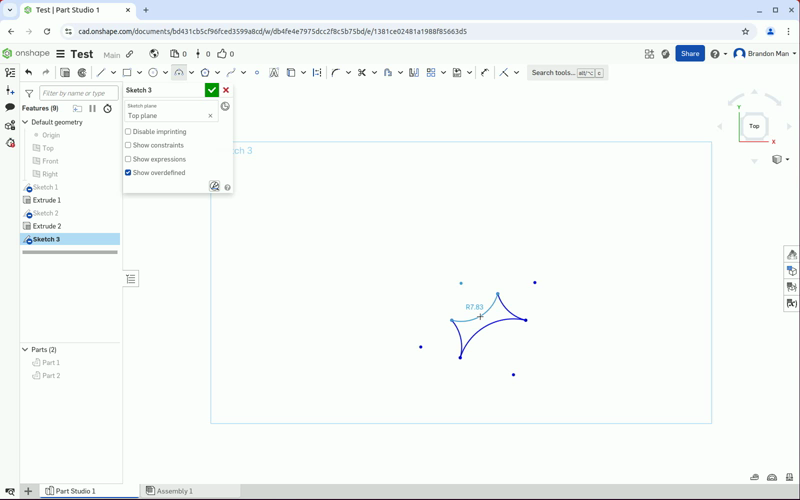
key_up(shift)
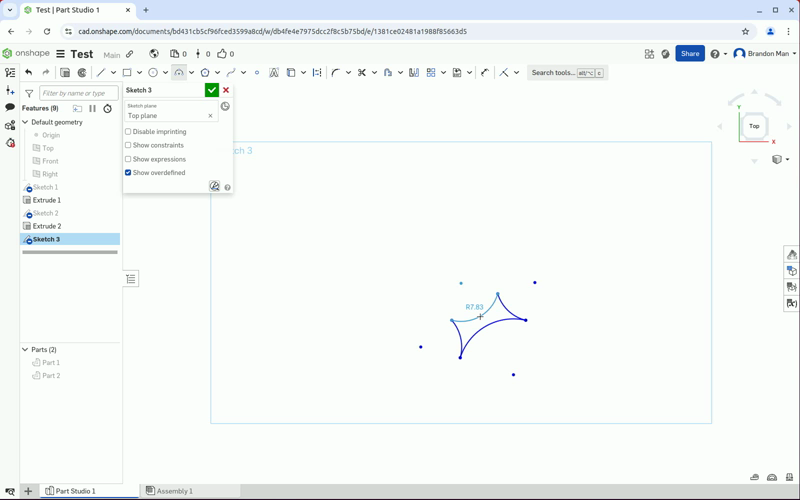
key(esc)
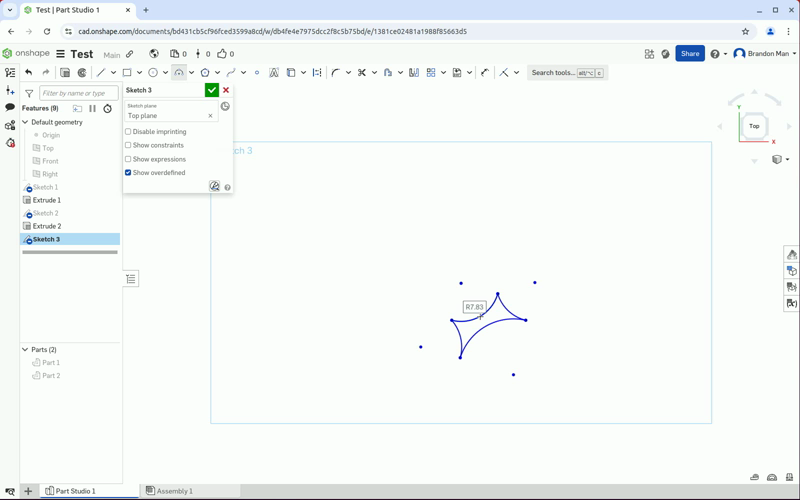
mouse_move(461, 323)
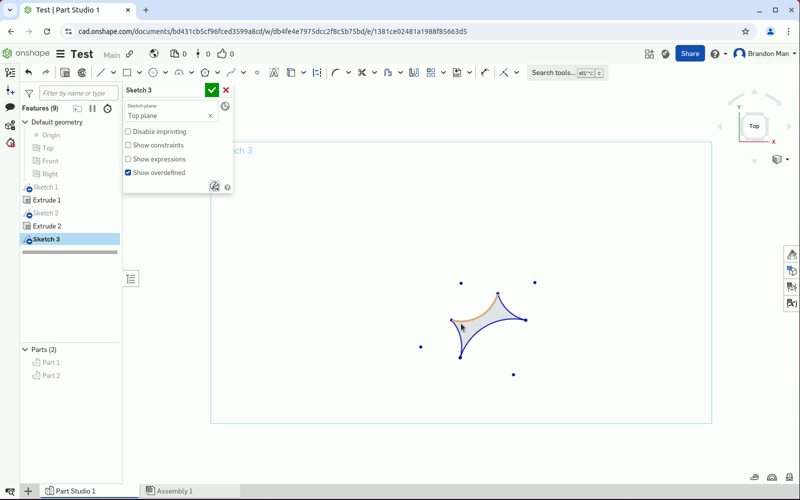
scroll(6)
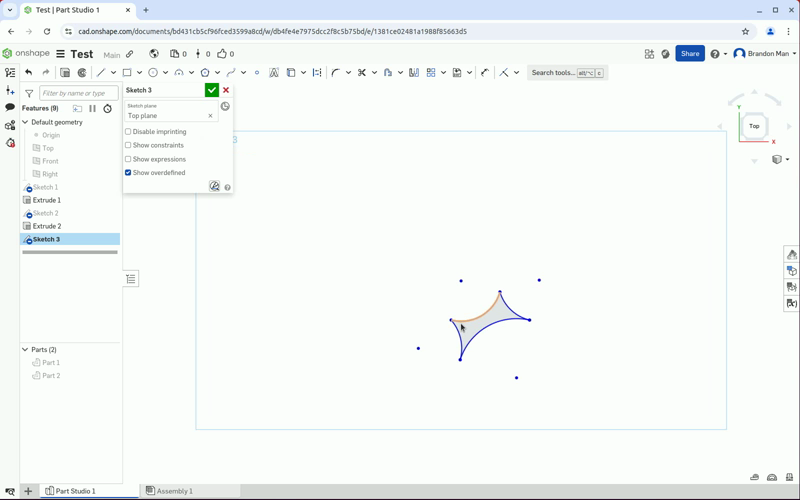
scroll(6)
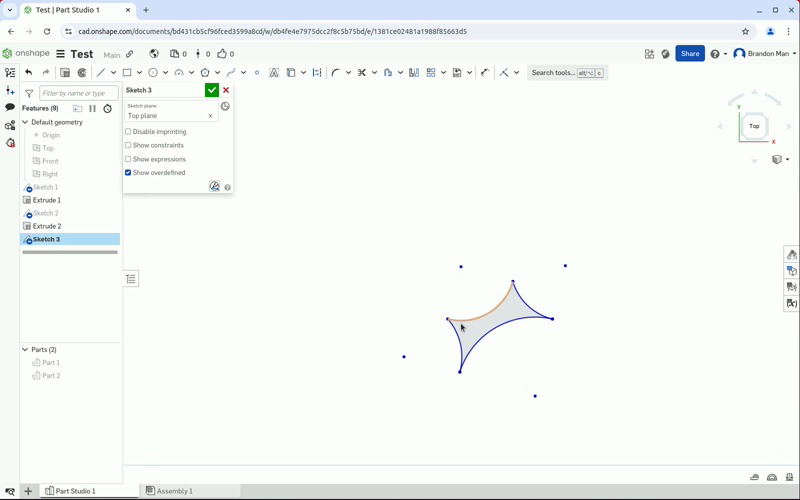
scroll(6)
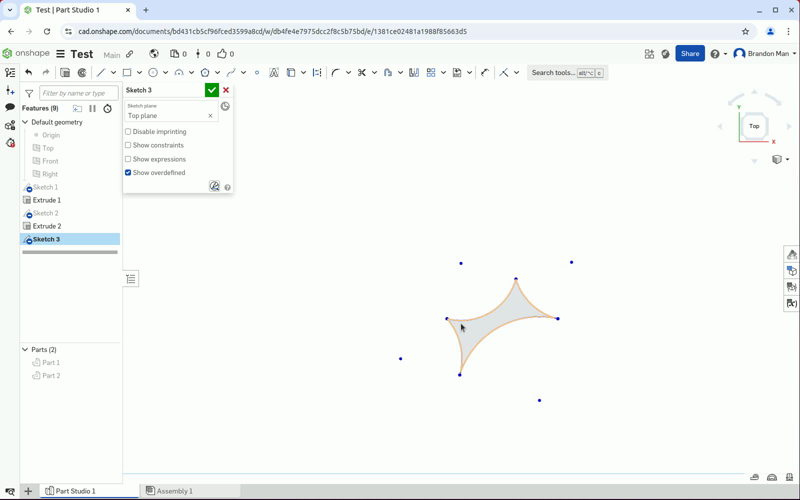
scroll(6)
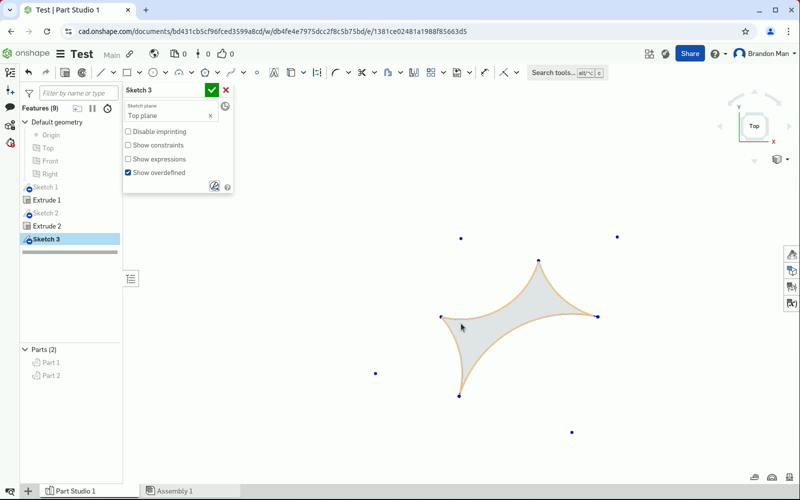
scroll(6)
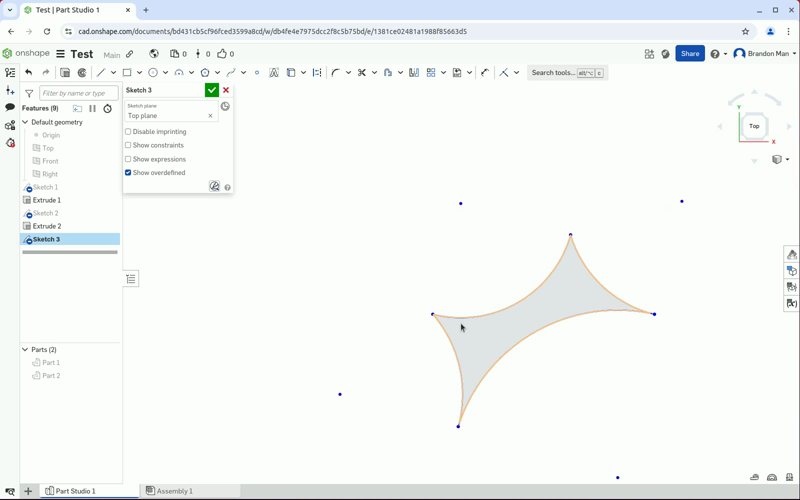
scroll(6)
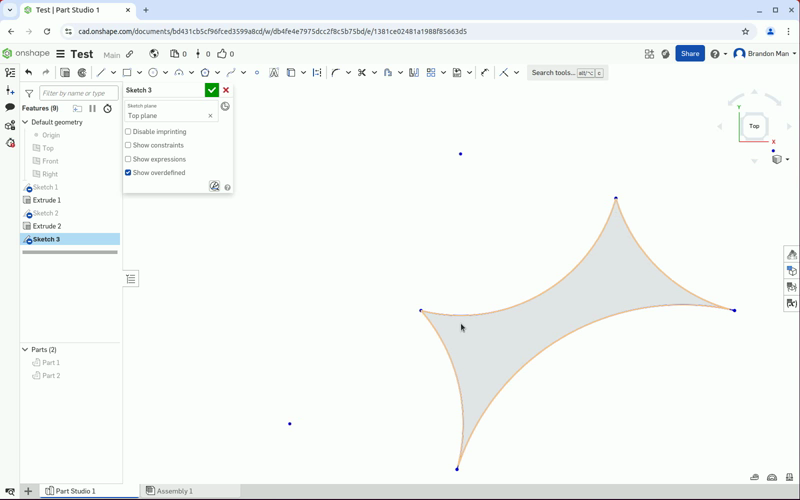
scroll(6)
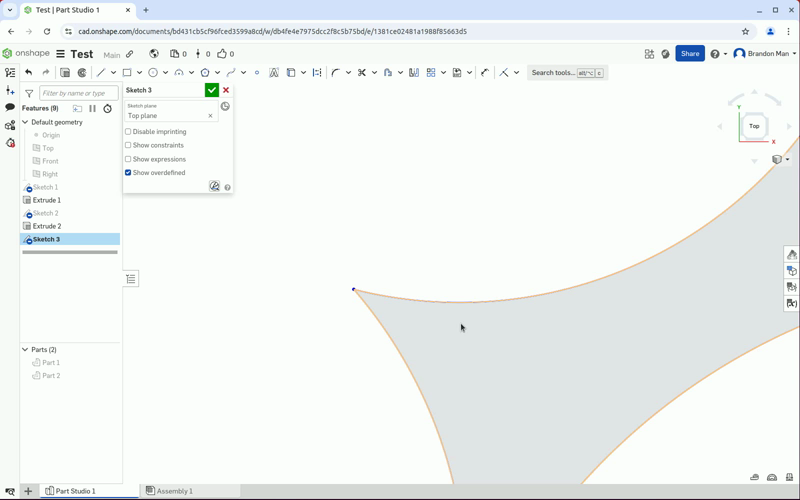
click(461, 323)
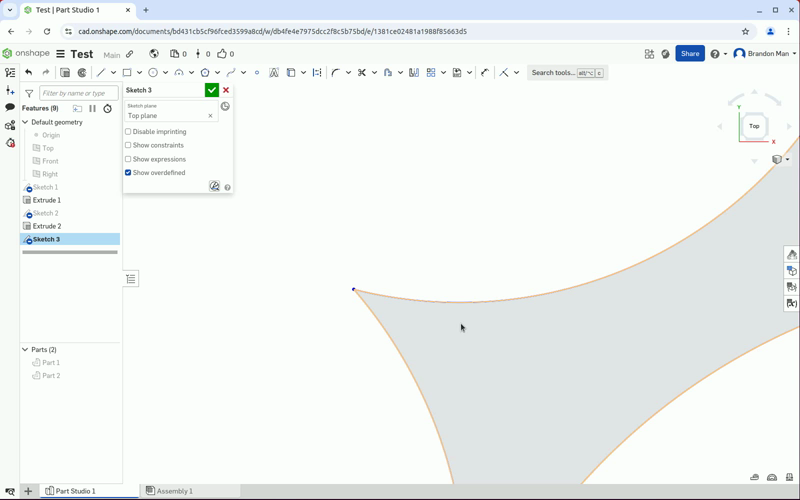
scroll(-6)
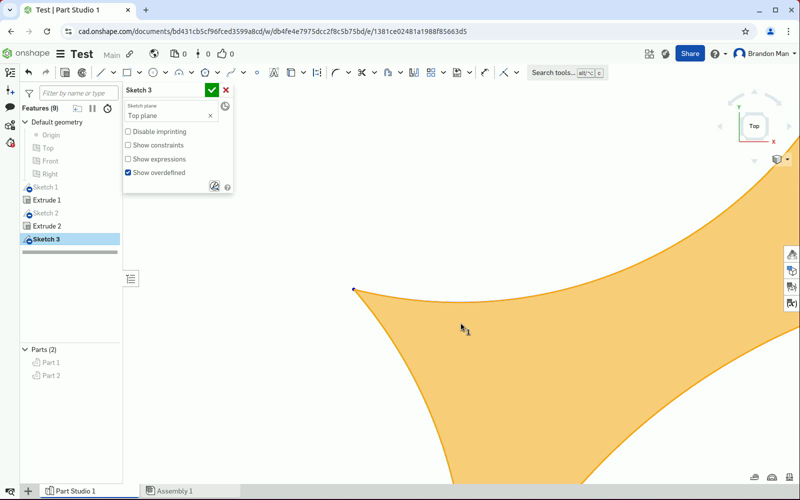
scroll(-6)
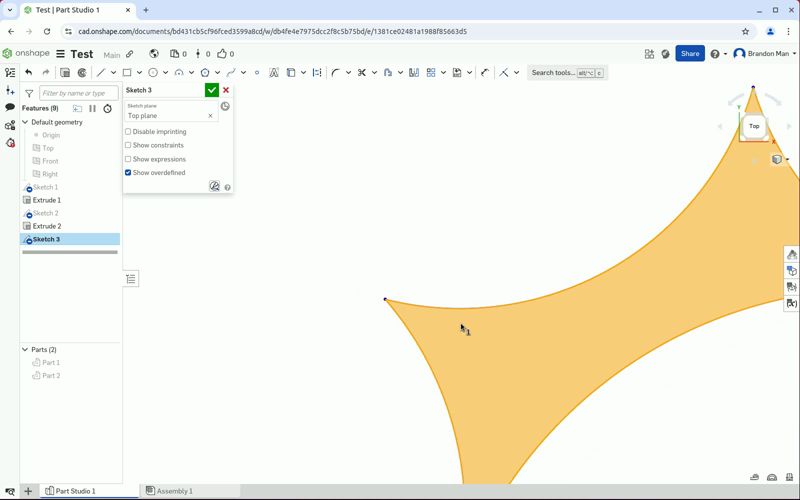
scroll(-6)
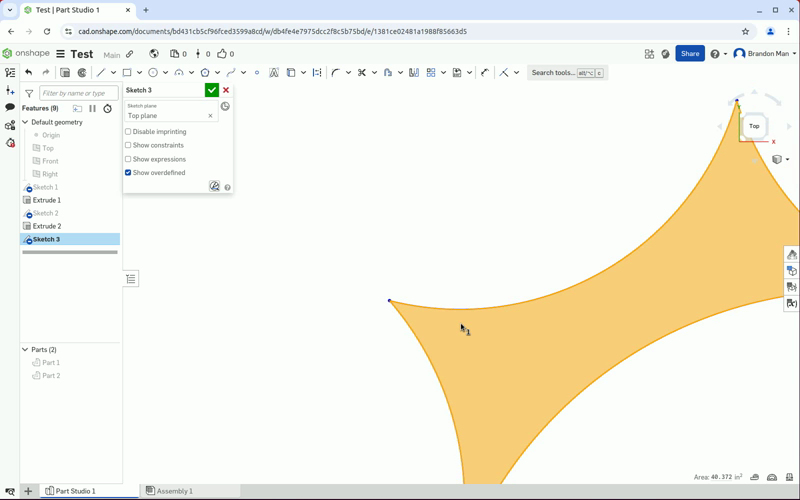
scroll(-6)
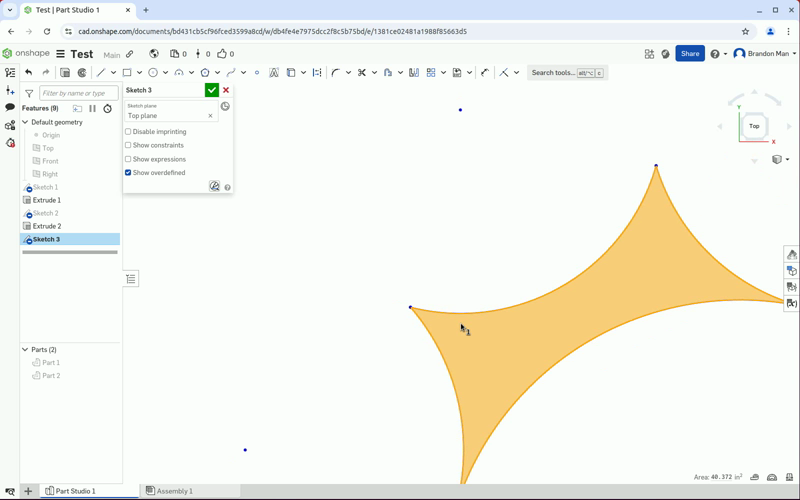
scroll(-6)
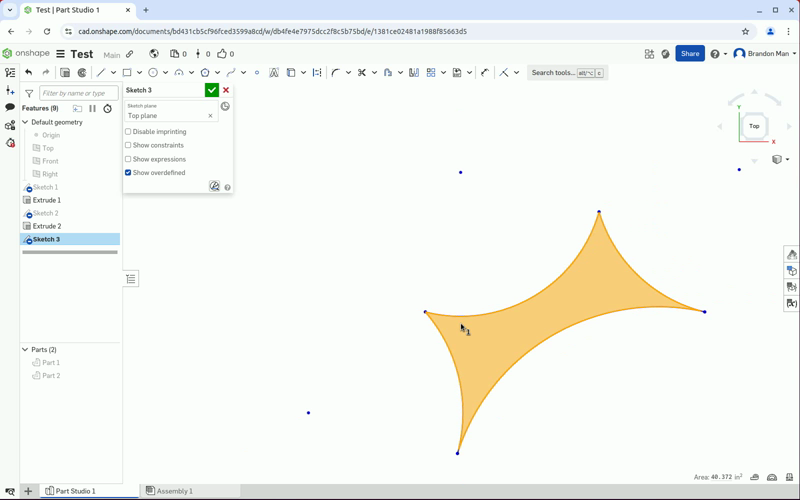
scroll(-6)
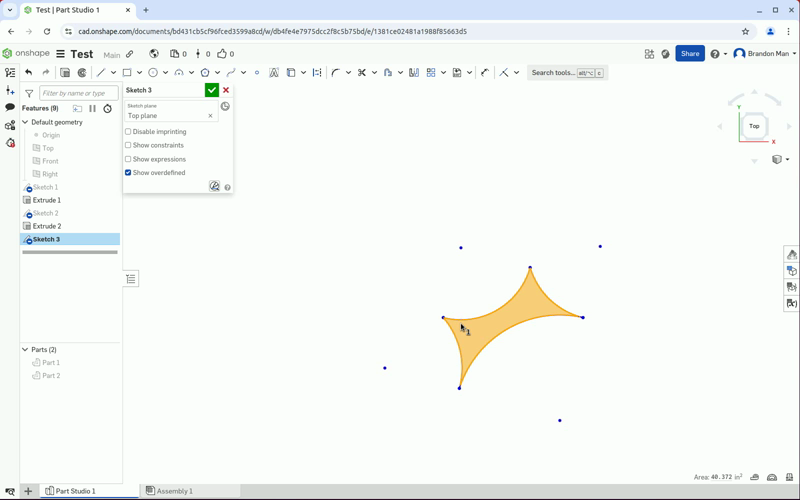
scroll(-6)
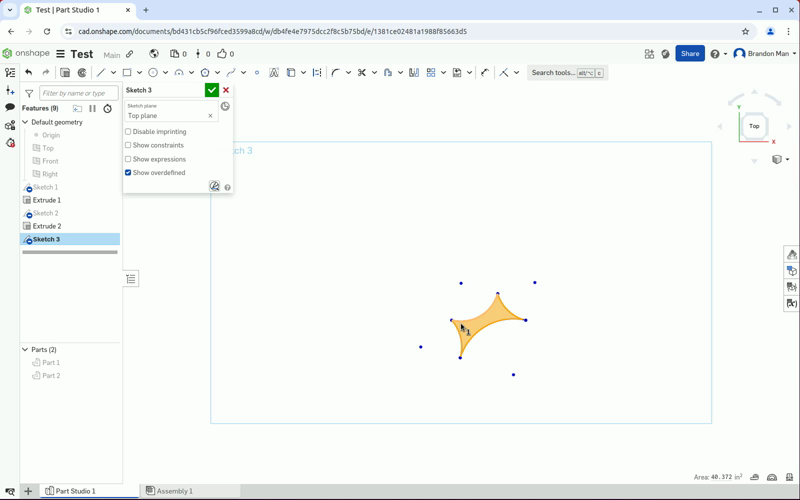
mouse_move(73, 352)
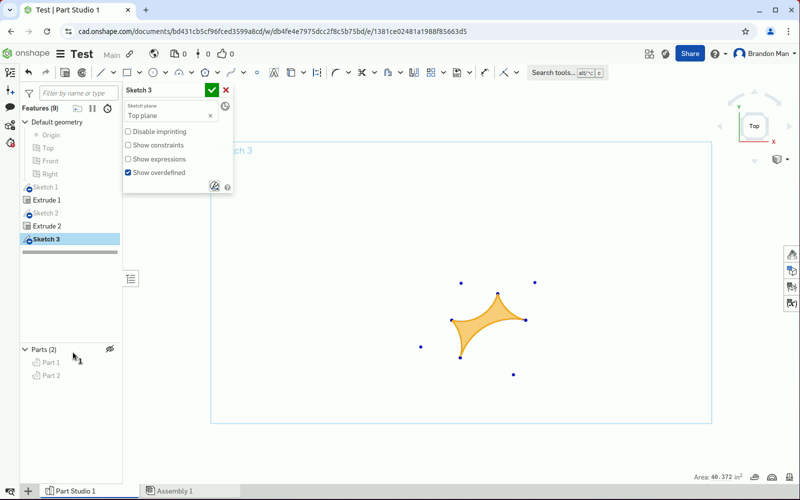
key(shift+y)
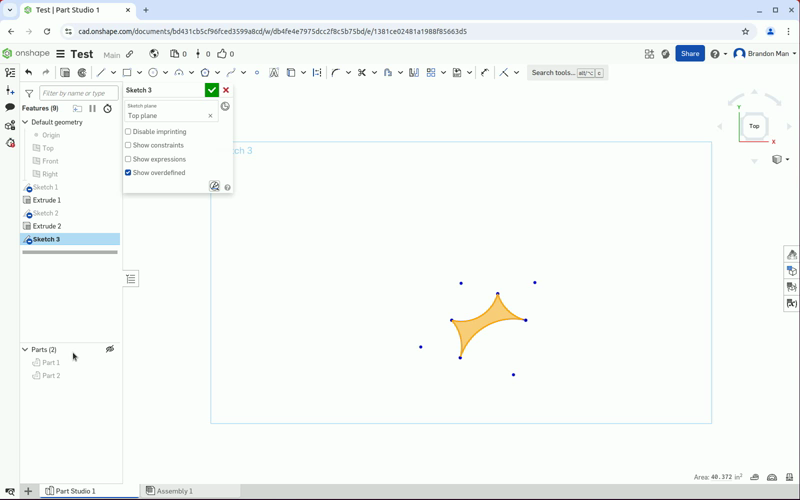
key(shift+e)
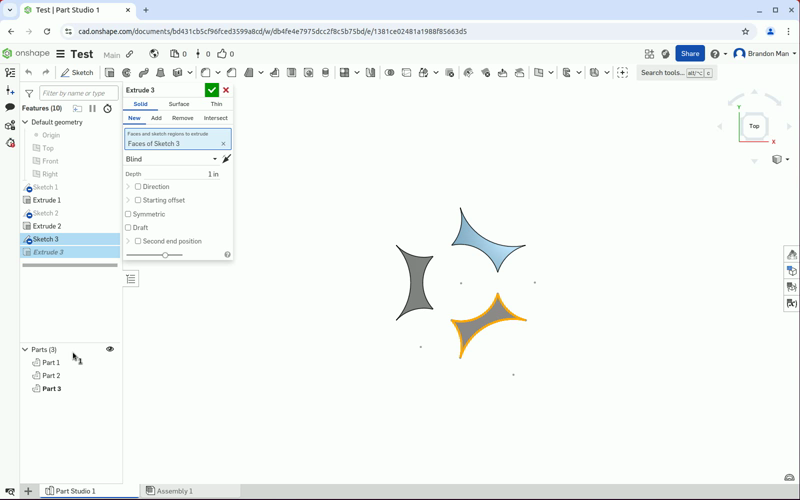
mouse_move(143, 106)
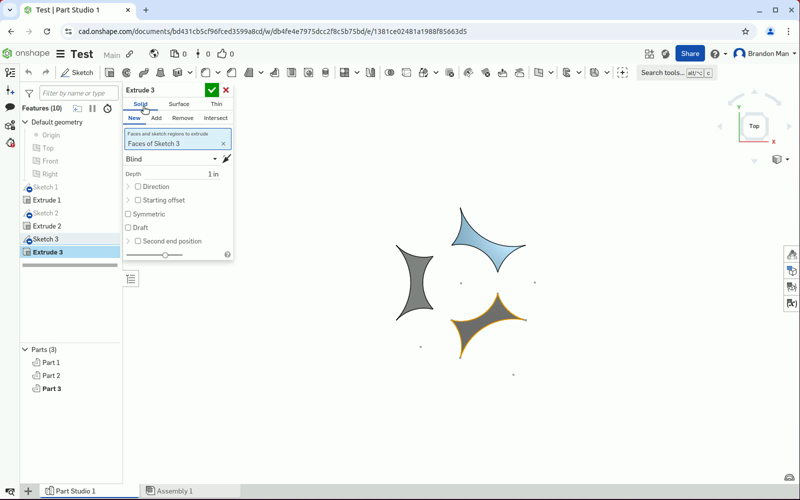
click(143, 106)
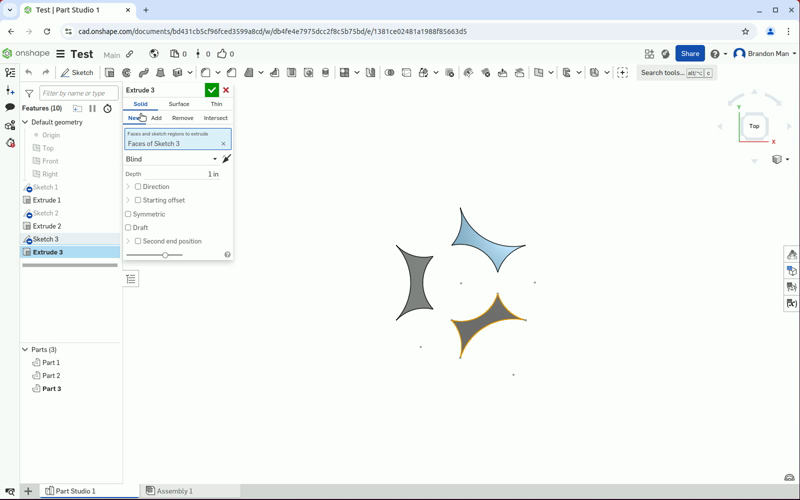
mouse_move(137, 120)
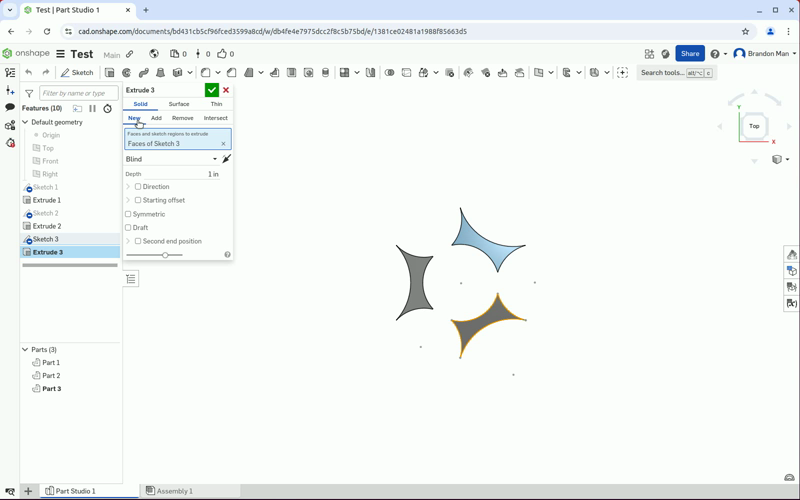
click(137, 120)
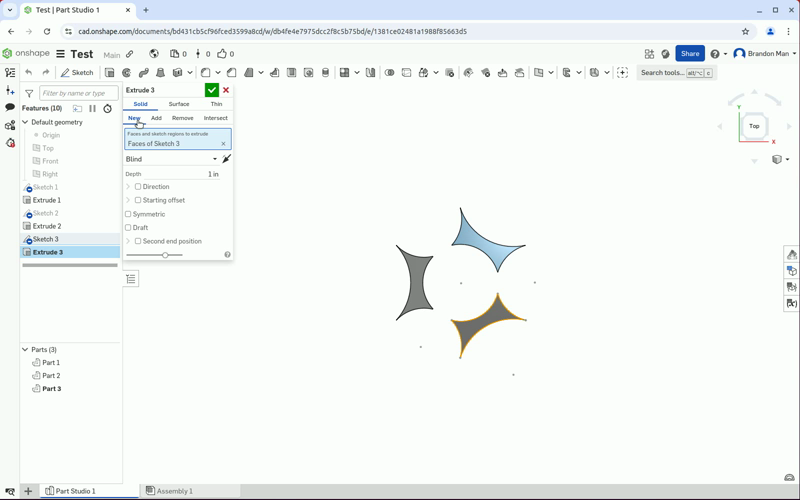
key(tab, 4)
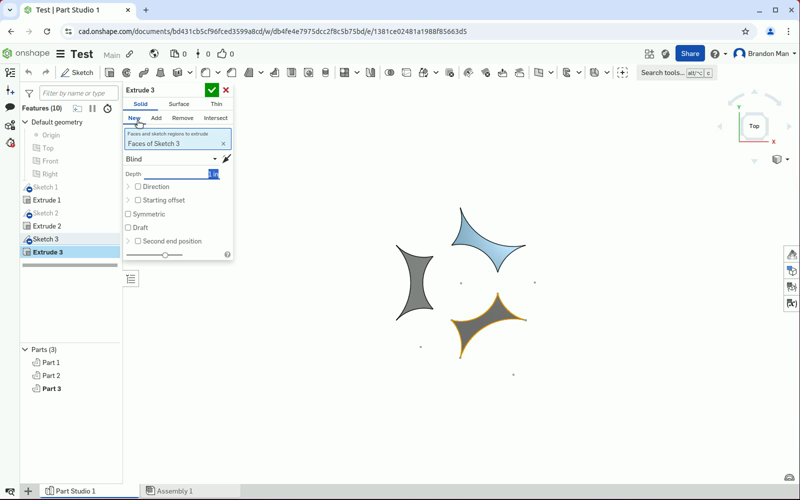
text(4.574)
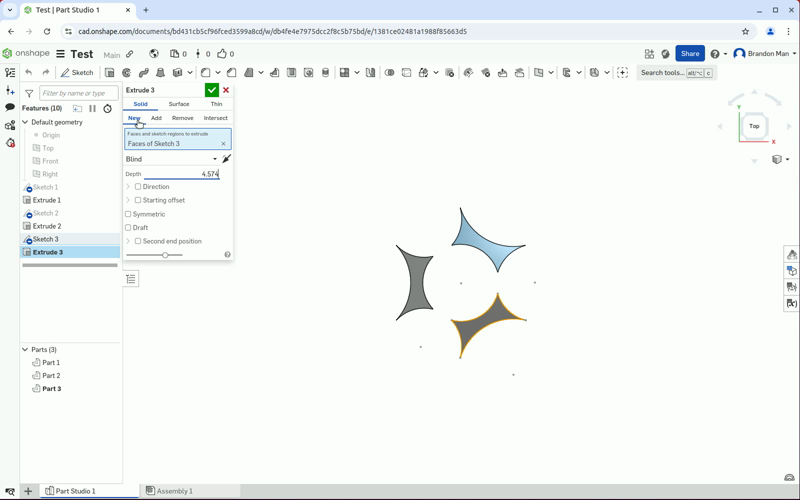
key(enter)
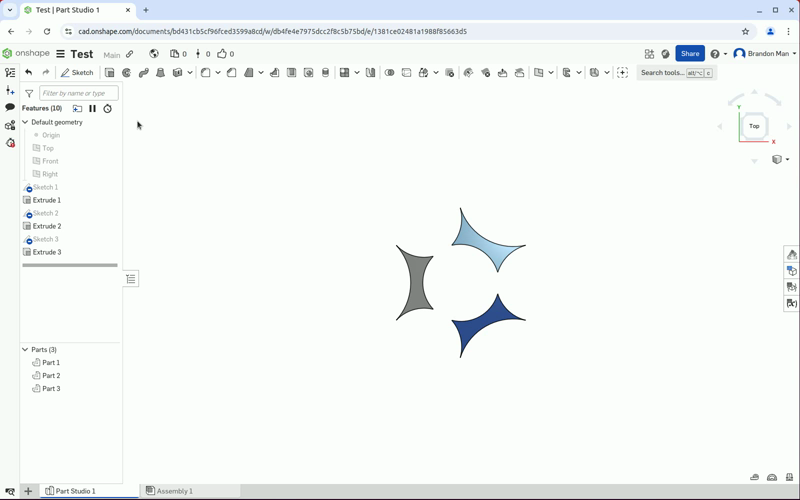
key(shift+h)
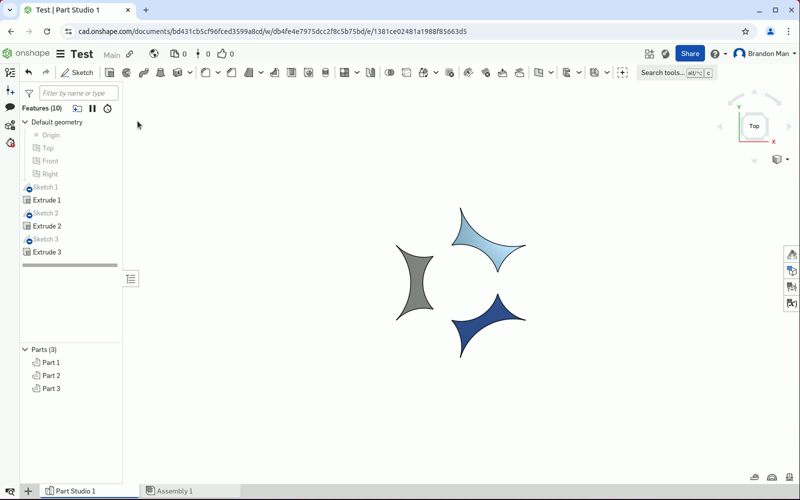
key(shift+h)
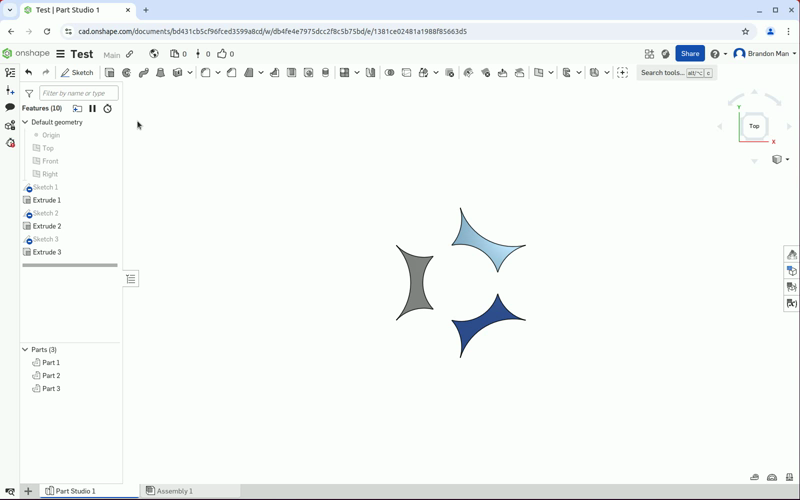
mouse_move(73, 189)
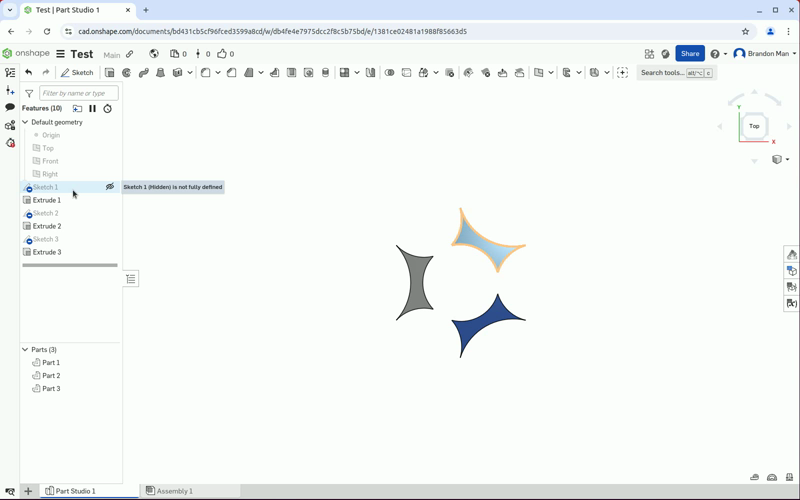
click(73, 189)
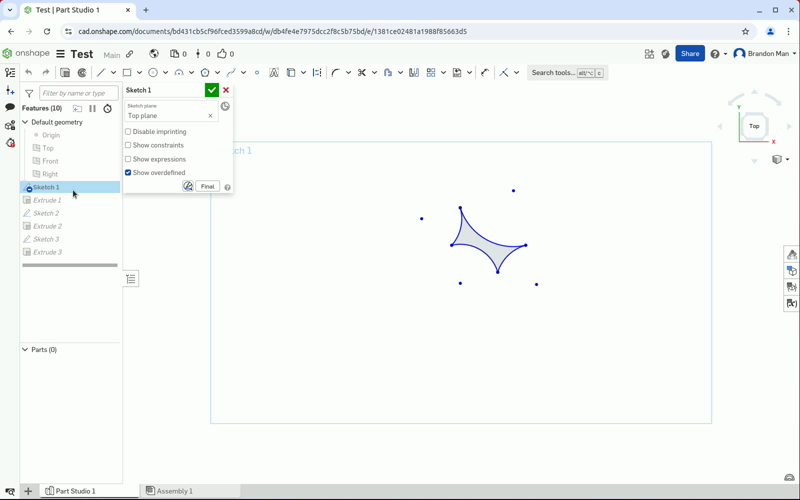
mouse_move(229, 92)
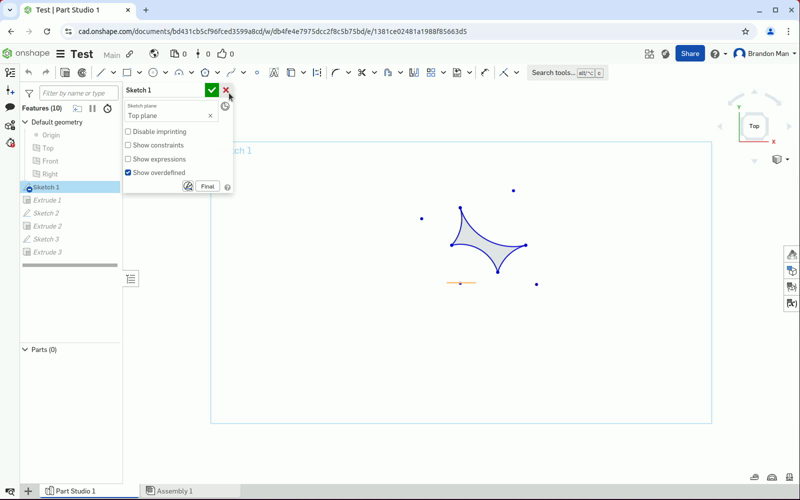
click(229, 92)
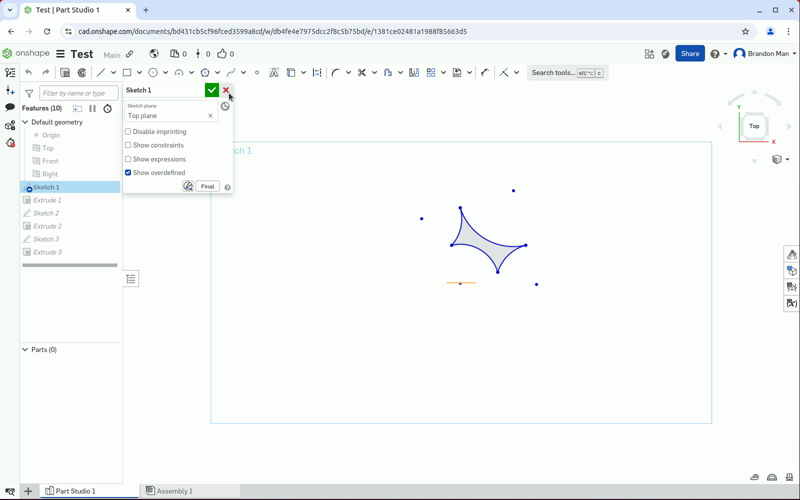
key(shift+s)
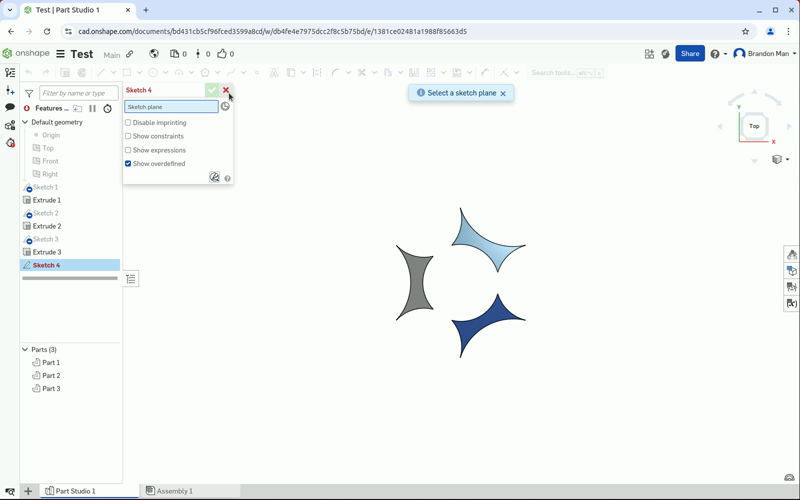
mouse_move(73, 150)
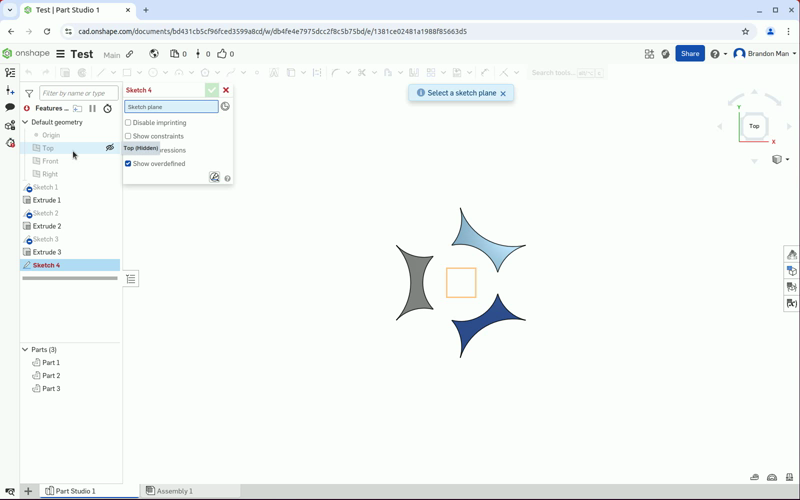
click(73, 150)
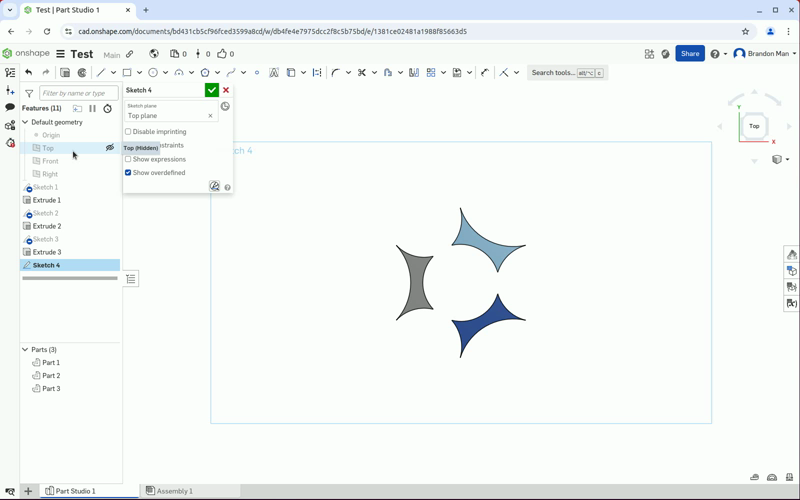
mouse_move(73, 352)
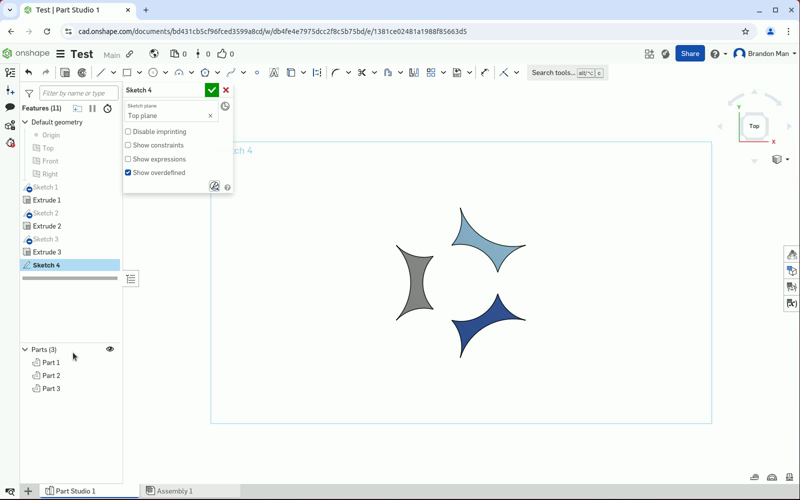
key(y)
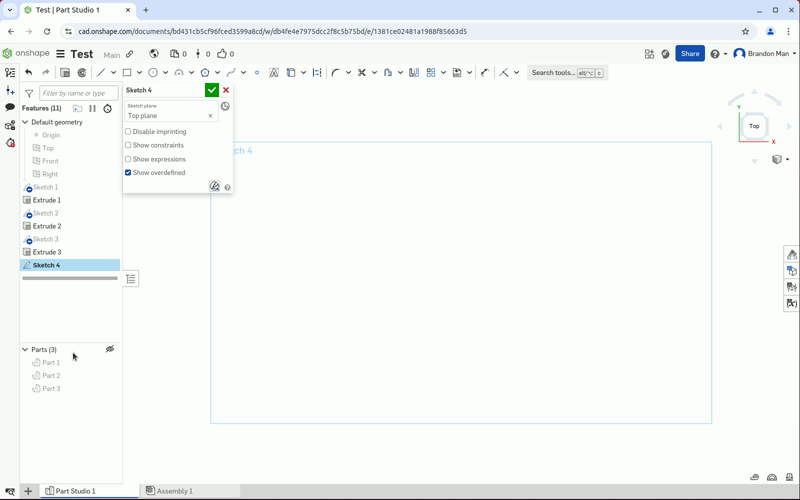
key(a)
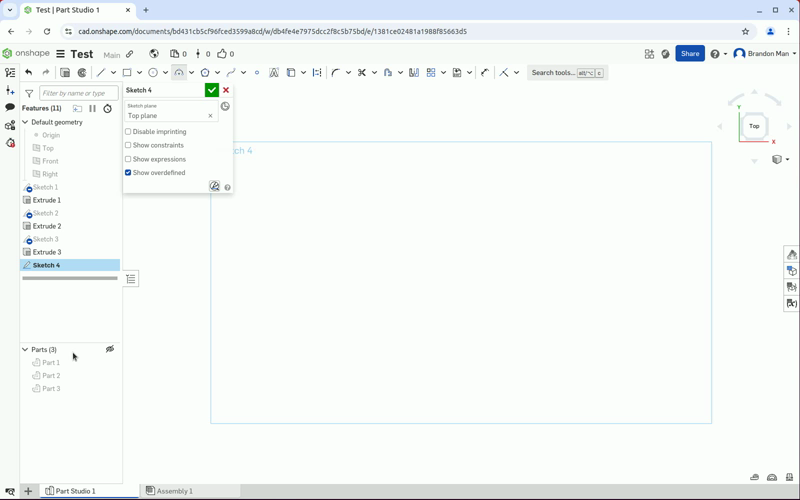
key_down(shift)
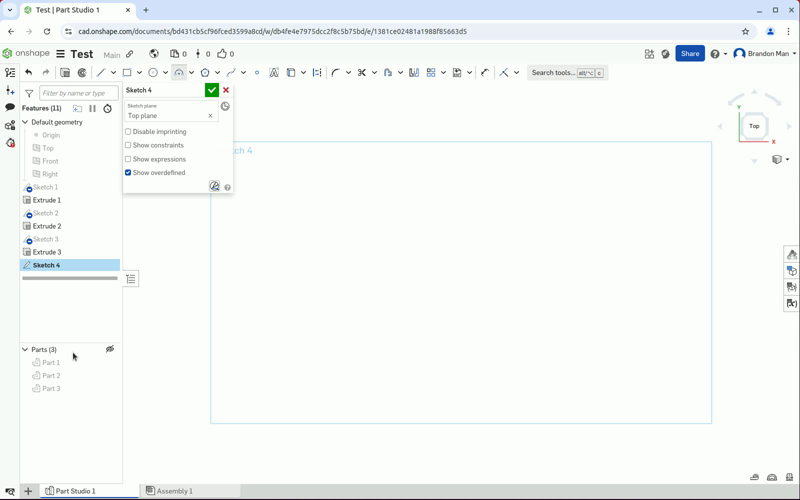
mouse_move(498, 293)
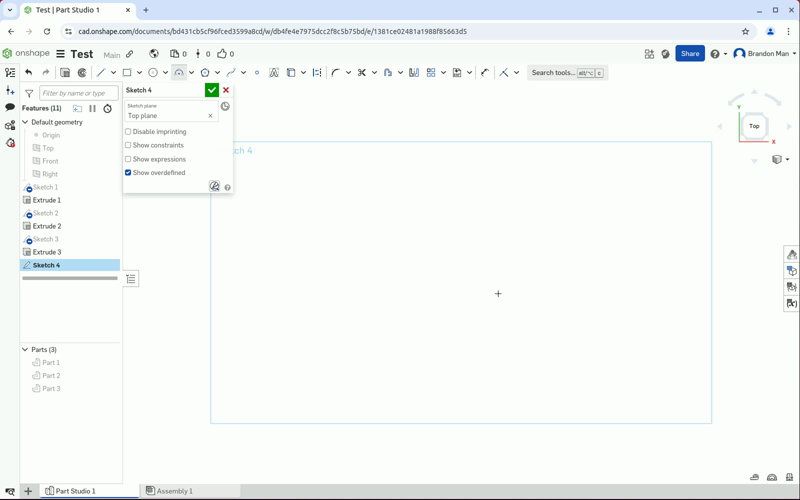
click(498, 293)
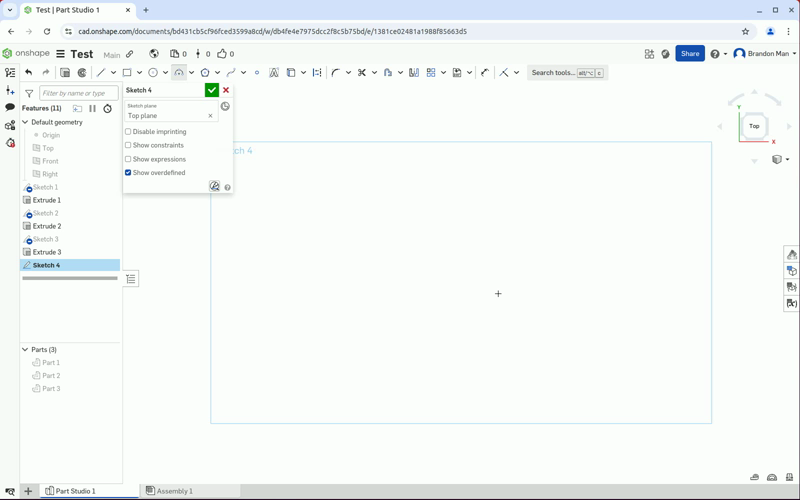
key_up(shift)
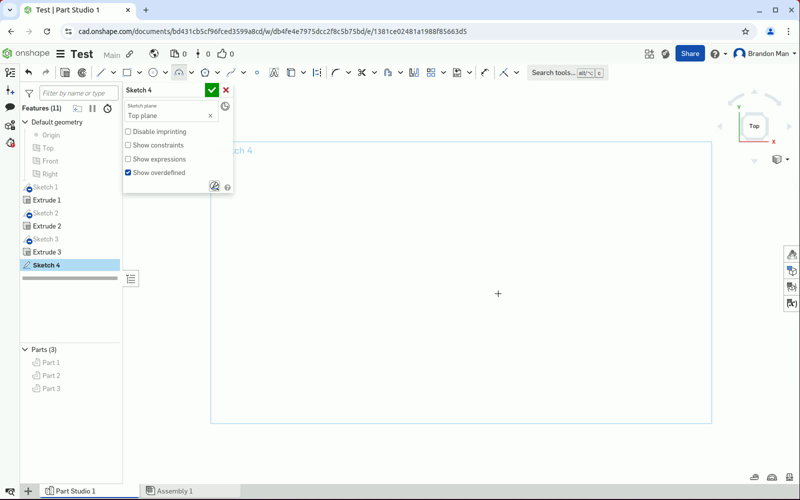
key_down(shift)
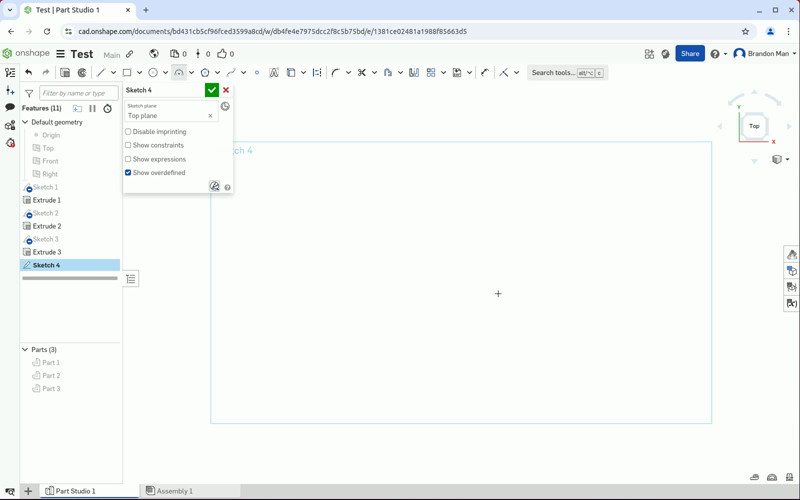
mouse_move(498, 271)
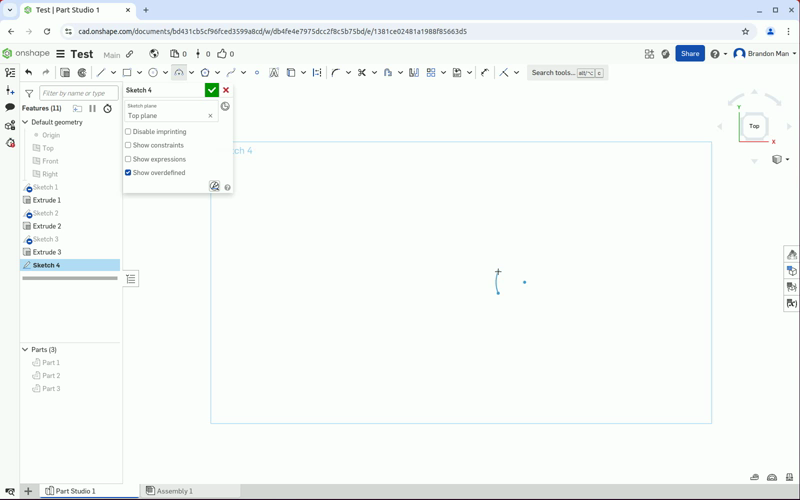
click(498, 271)
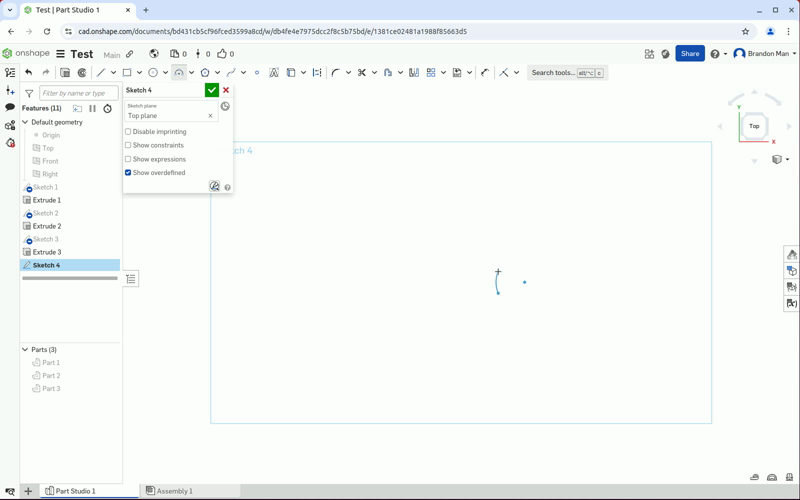
mouse_move(573, 282)
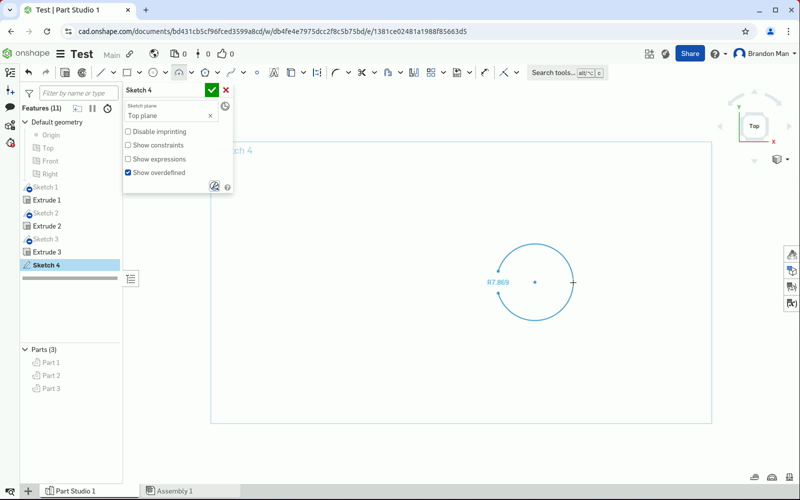
click(573, 282)
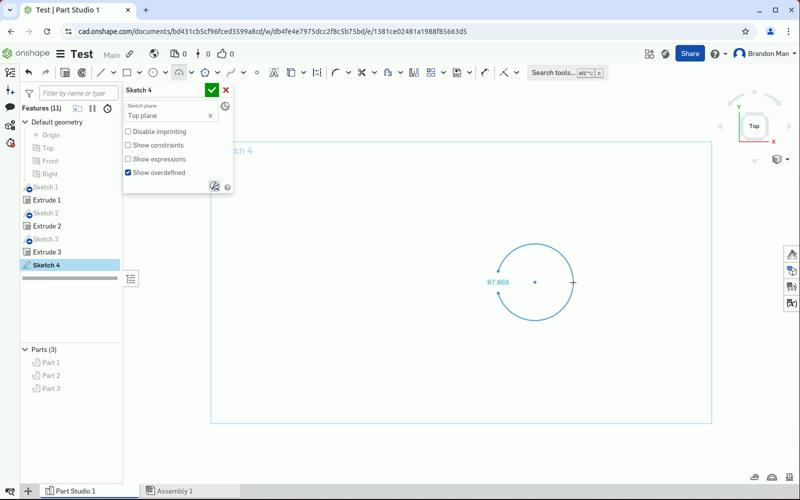
key_up(shift)
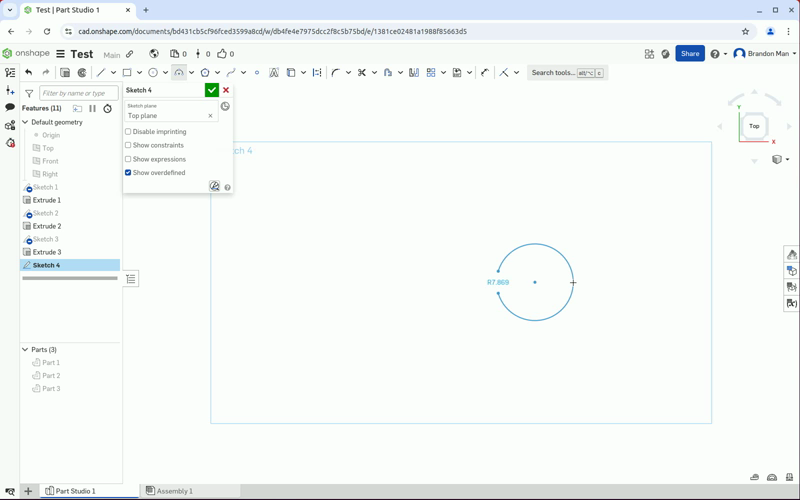
mouse_move(498, 271)
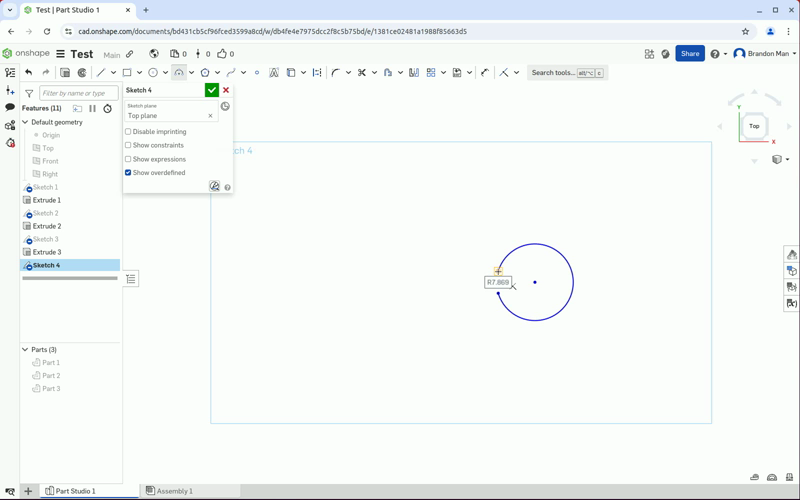
click(498, 271)
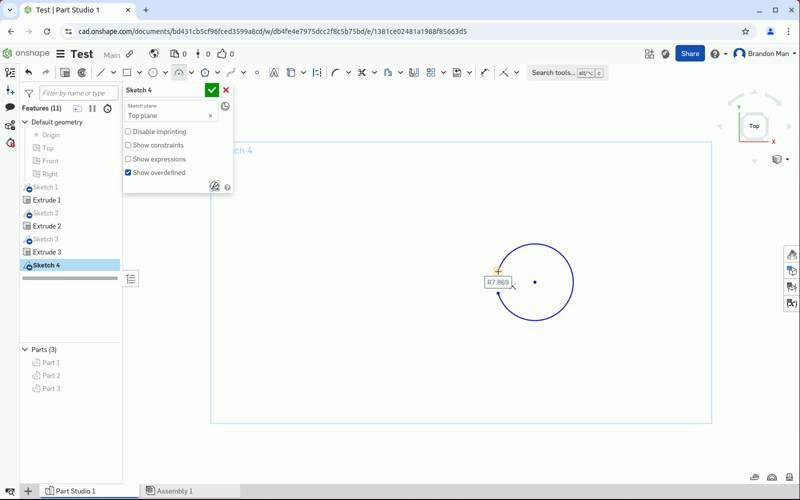
mouse_move(498, 293)
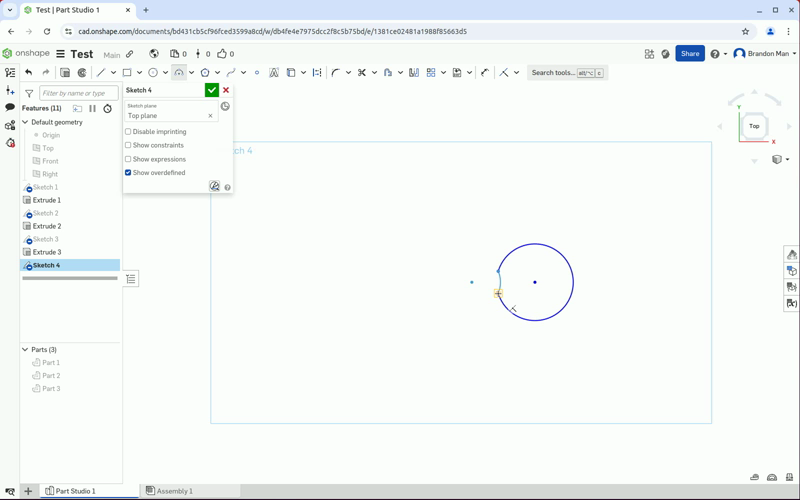
click(498, 293)
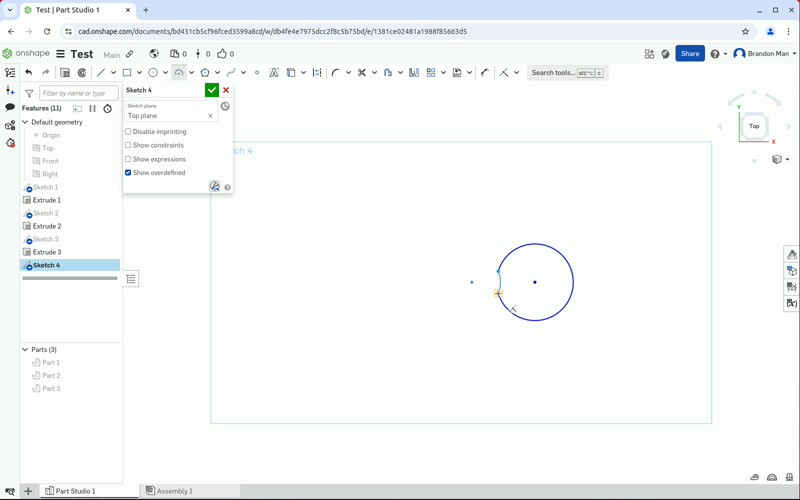
key_down(shift)
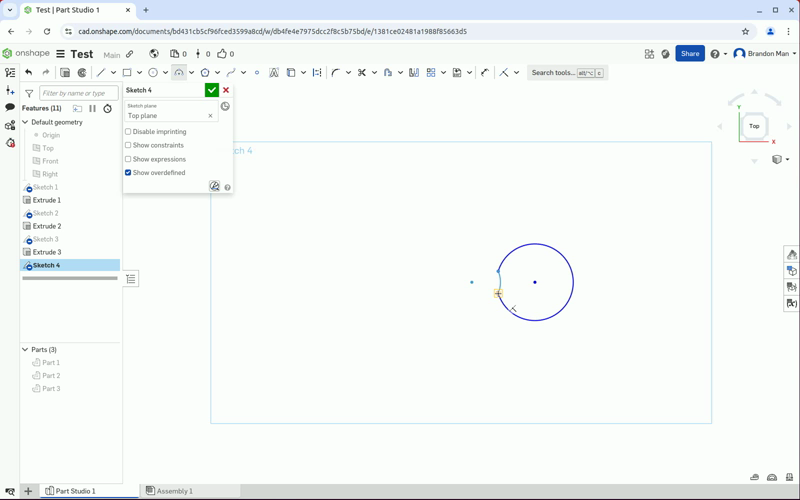
mouse_move(499, 282)
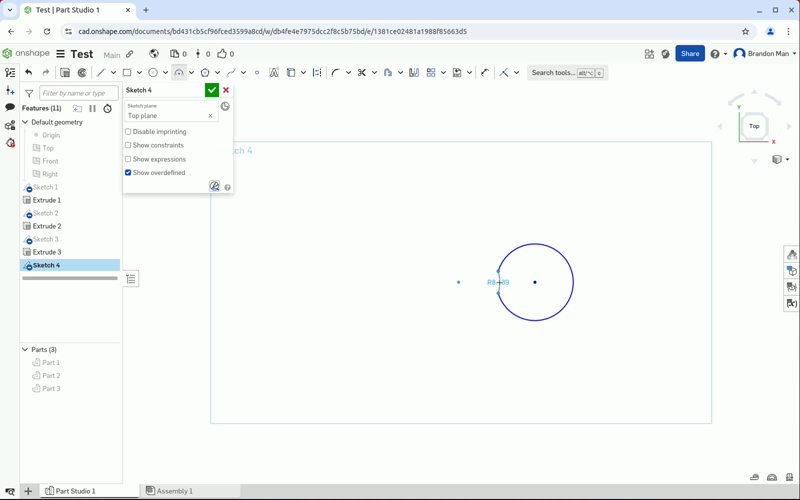
click(499, 282)
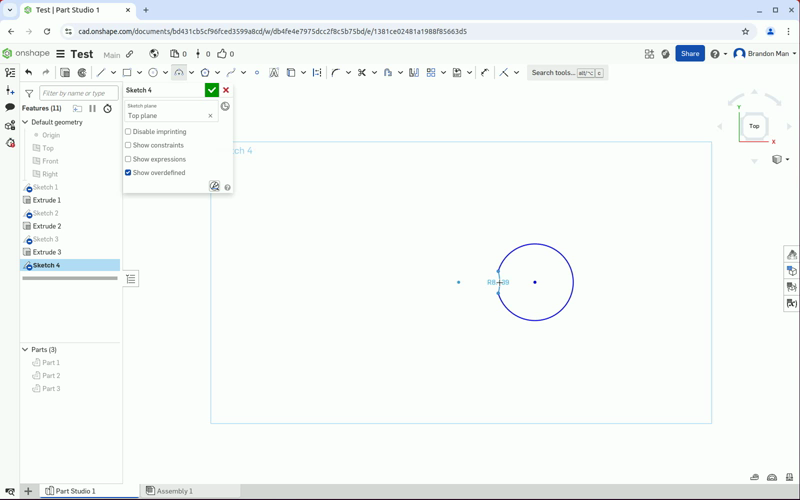
key_up(shift)
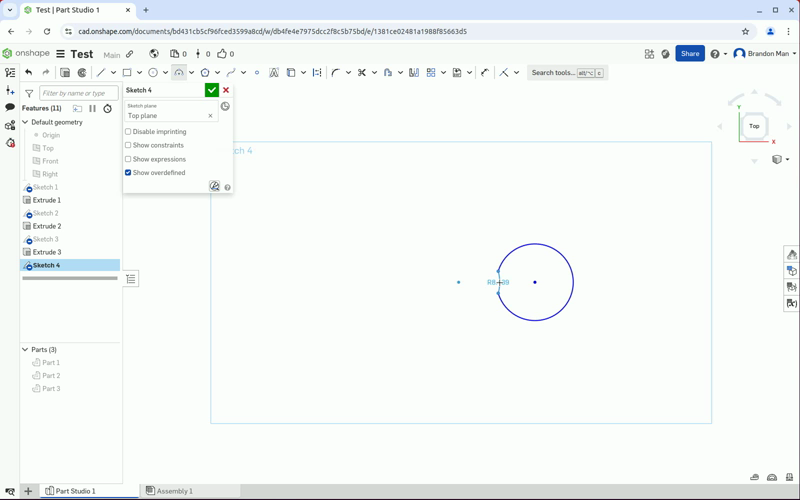
key(esc)
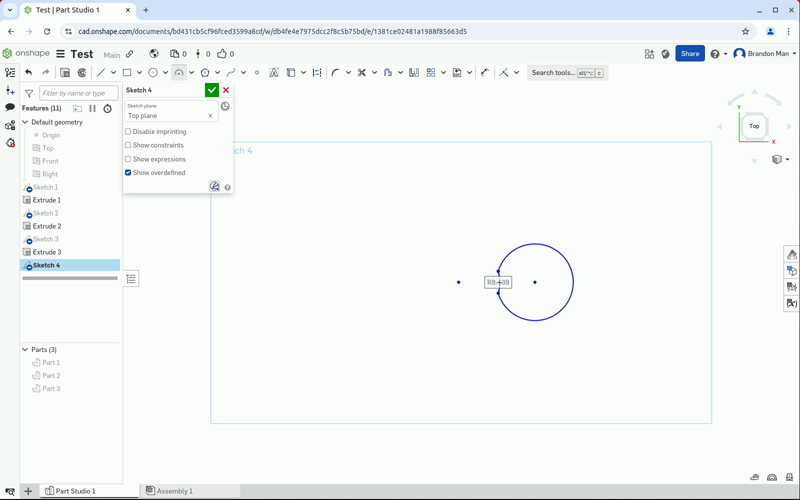
key(c)
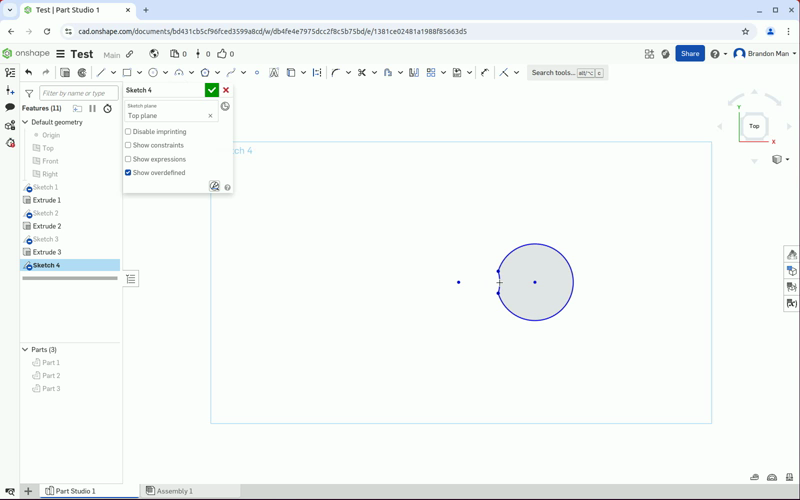
key_down(shift)
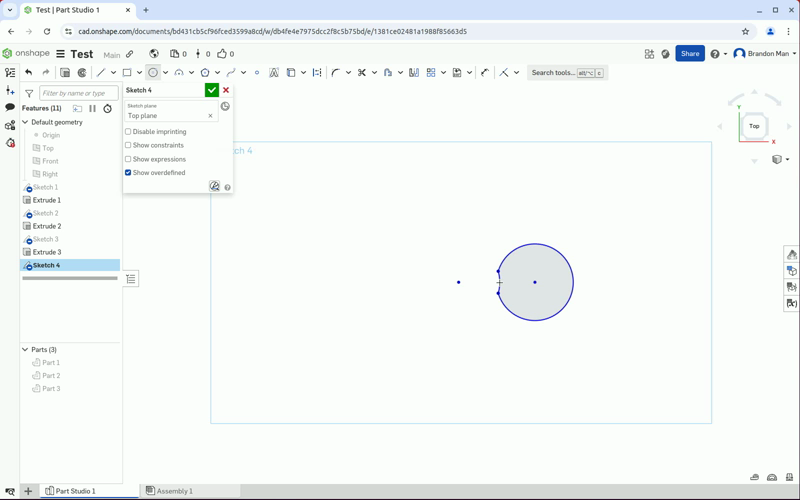
mouse_move(534, 282)
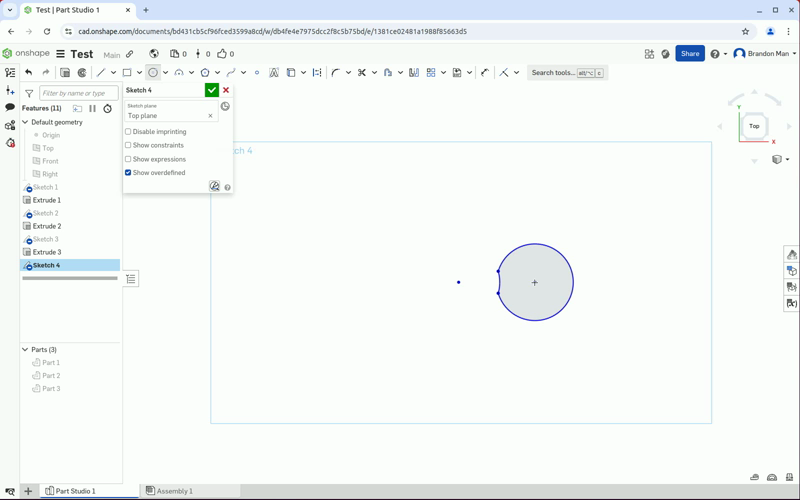
click(534, 282)
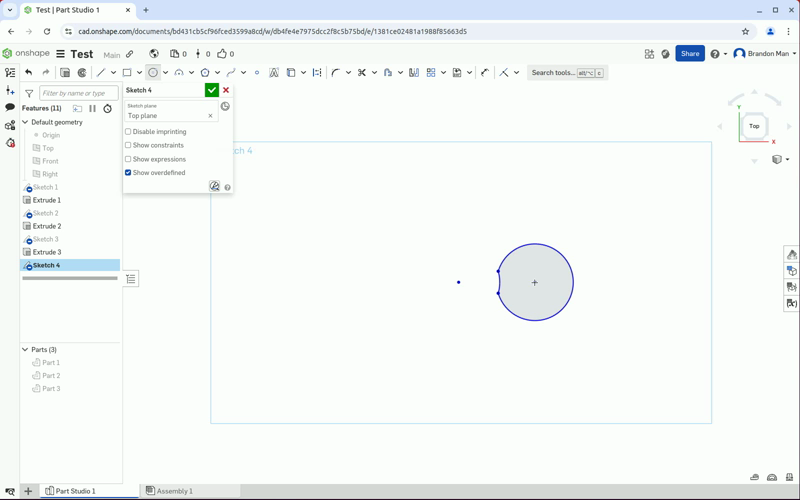
key_up(shift)
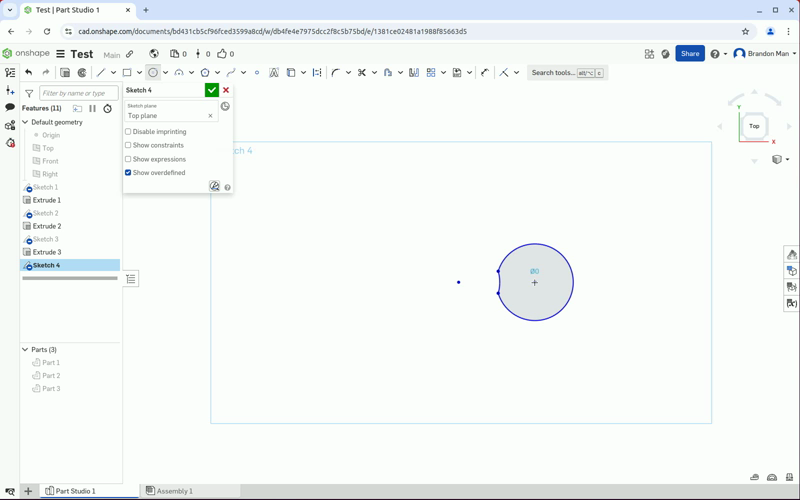
mouse_move(569, 282)
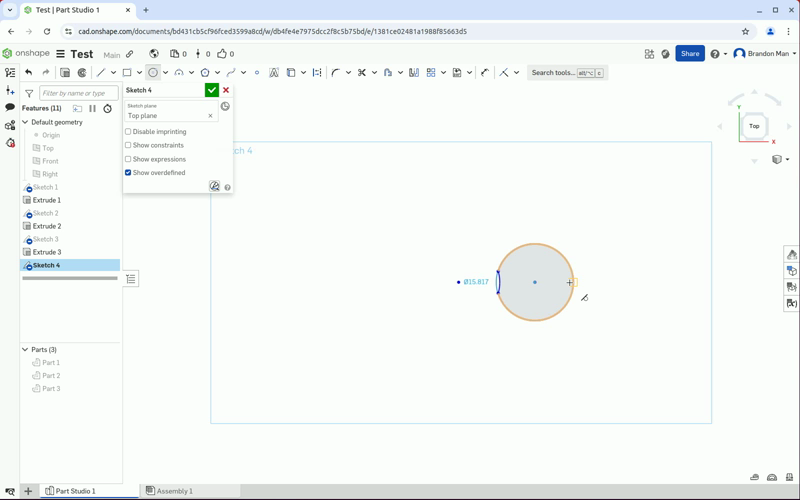
scroll(6)
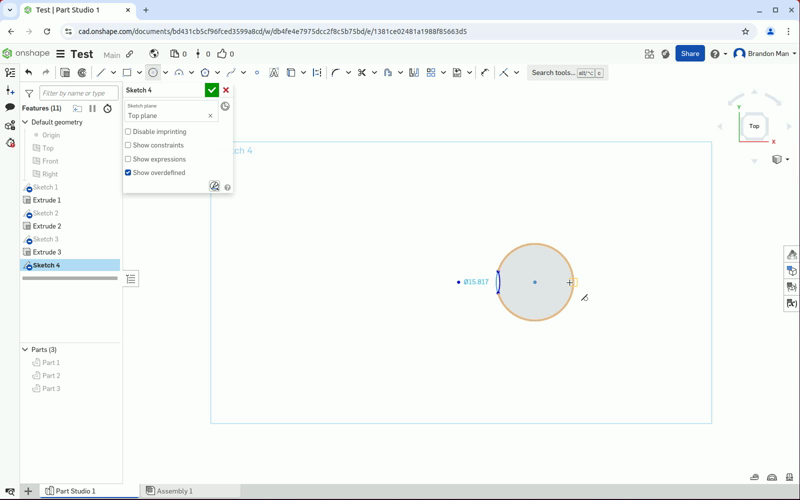
scroll(6)
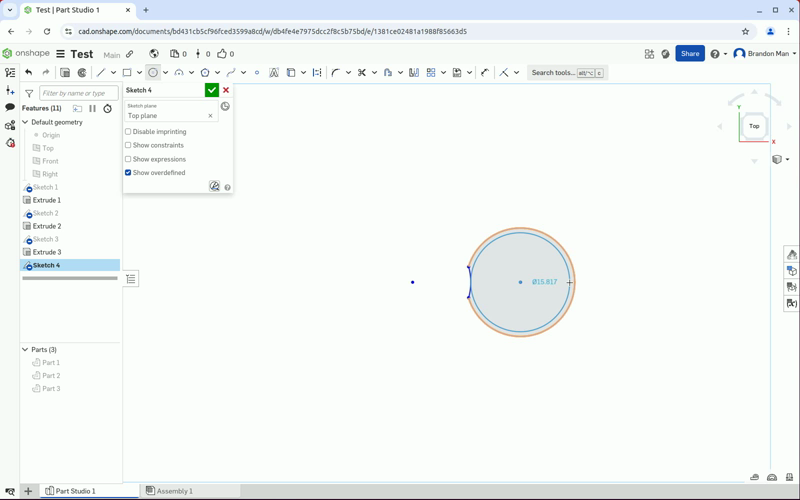
scroll(6)
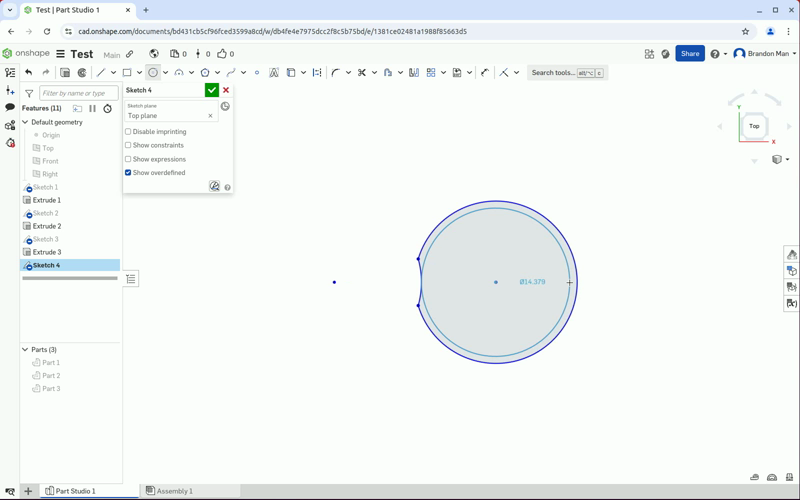
scroll(6)
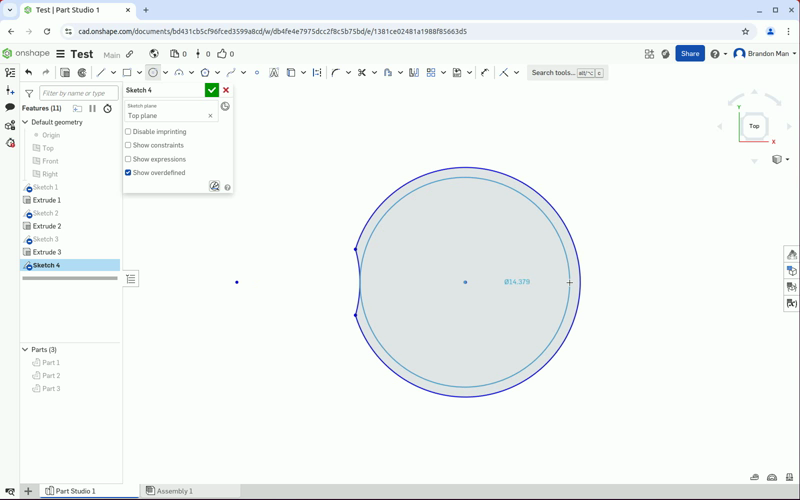
scroll(6)
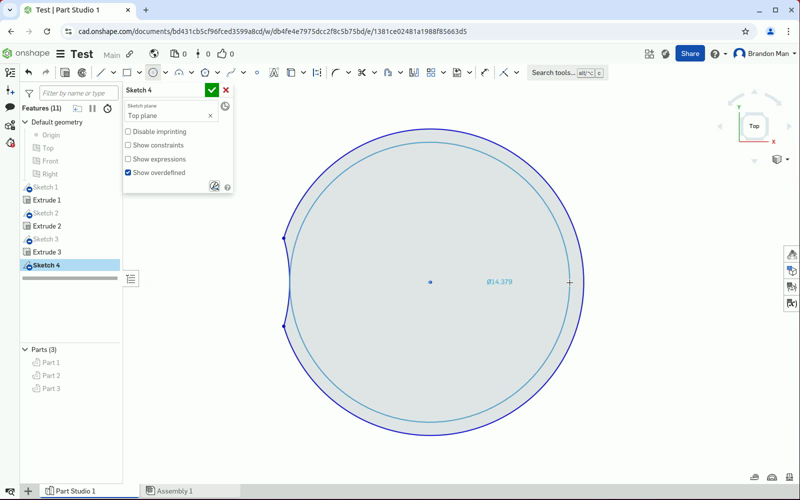
scroll(6)
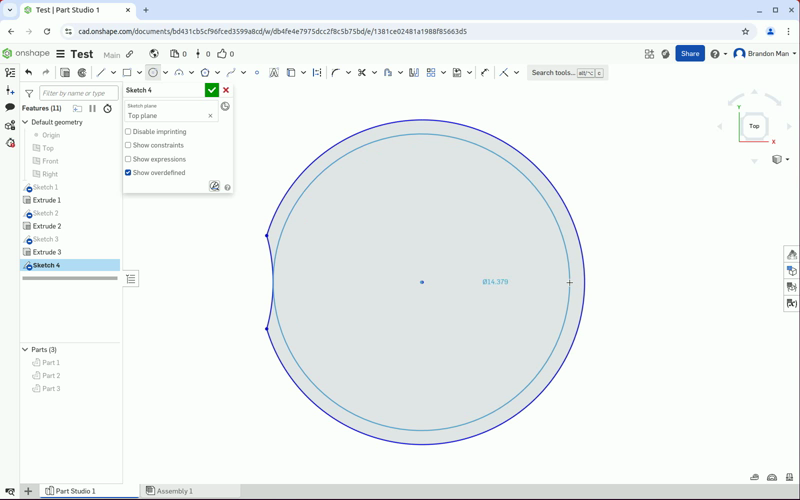
scroll(6)
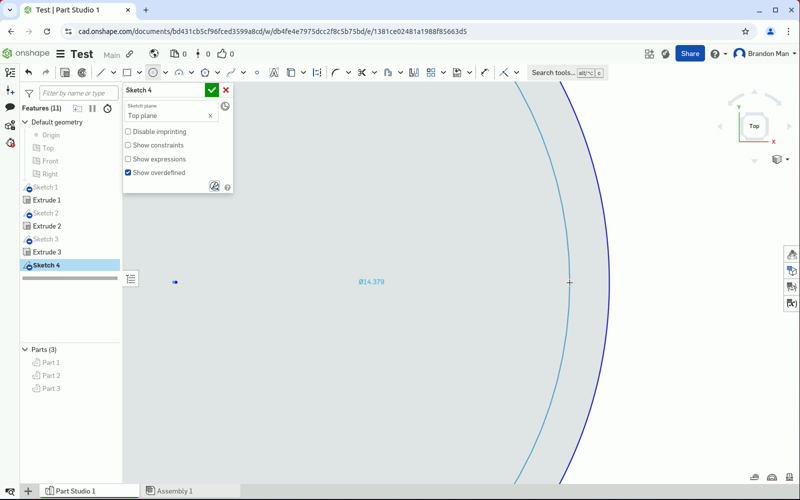
click(569, 282)
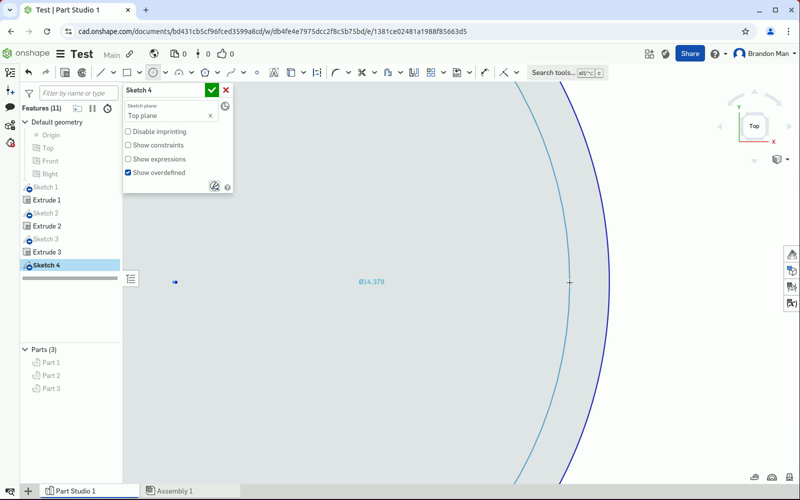
scroll(-6)
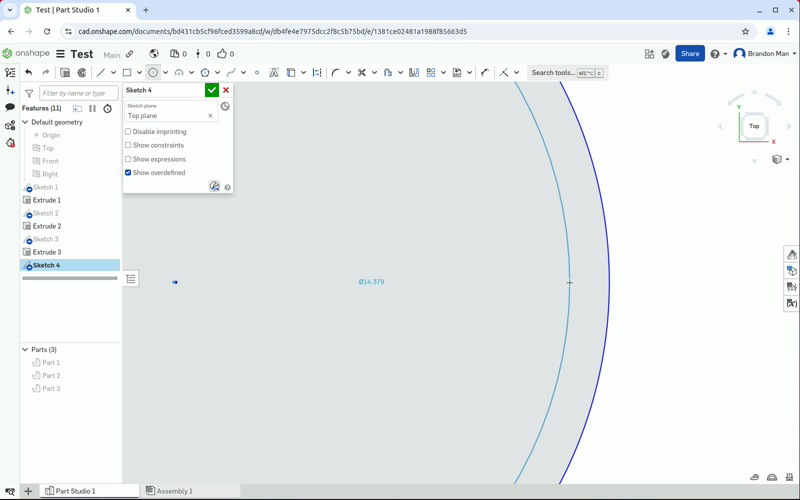
scroll(-6)
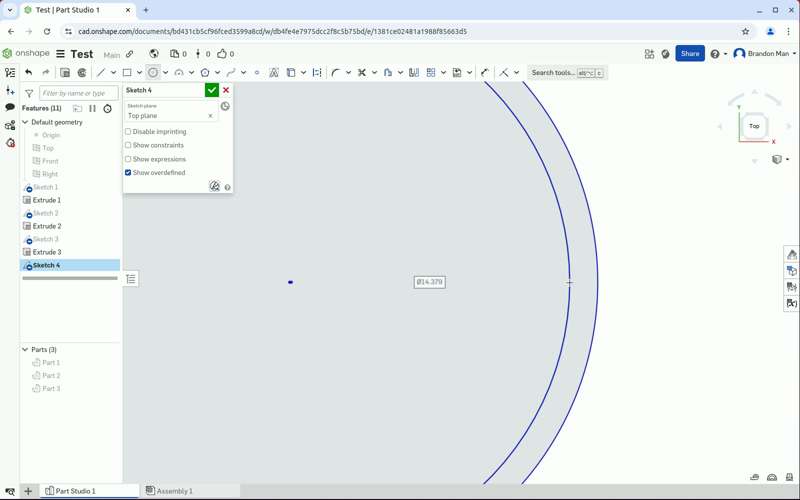
scroll(-6)
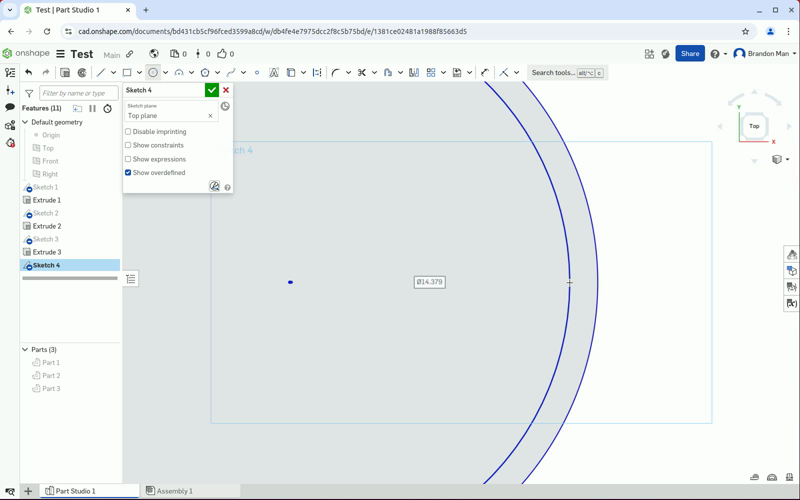
scroll(-6)
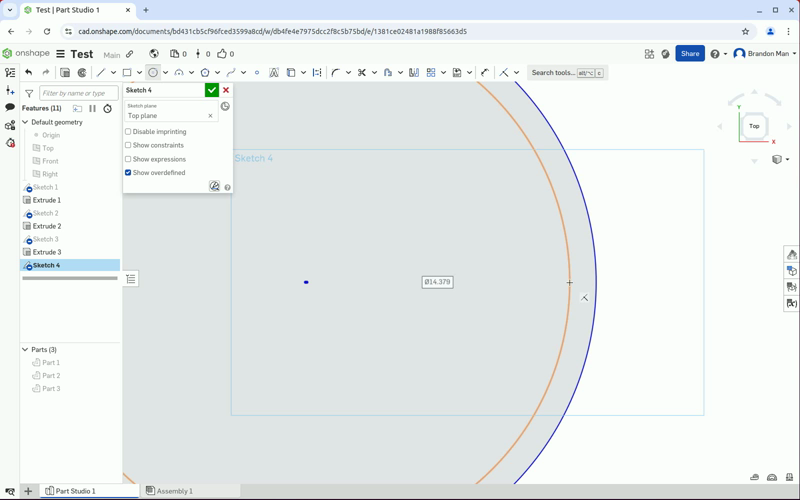
scroll(-6)
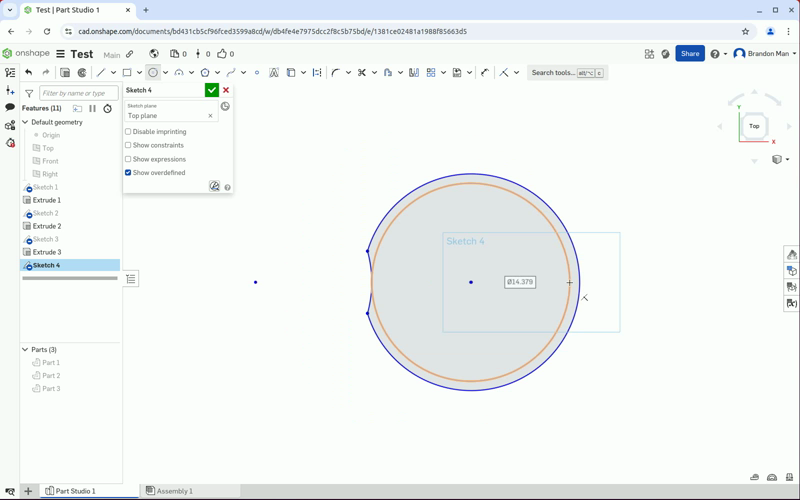
scroll(-6)
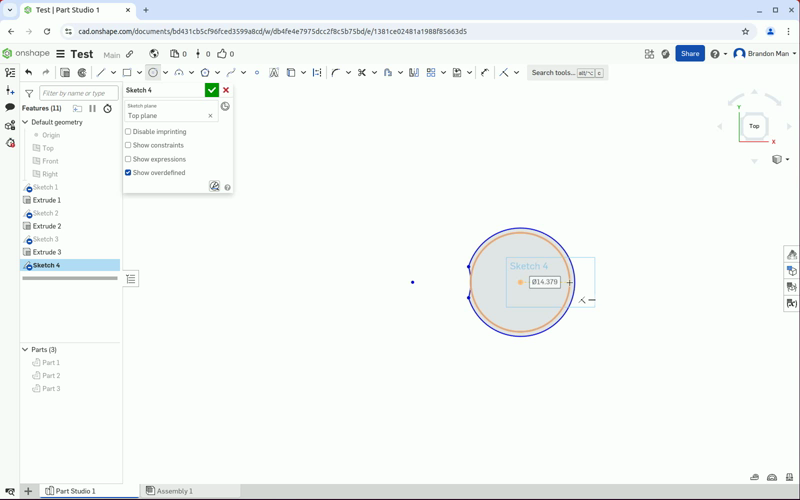
scroll(-6)
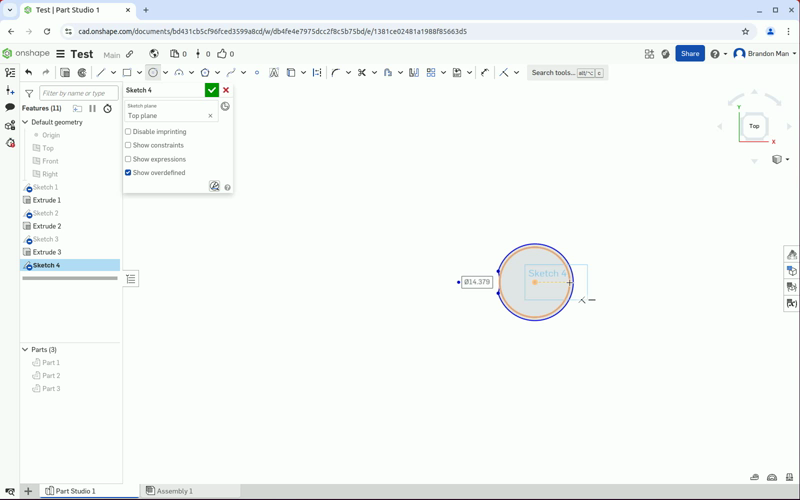
key(esc)
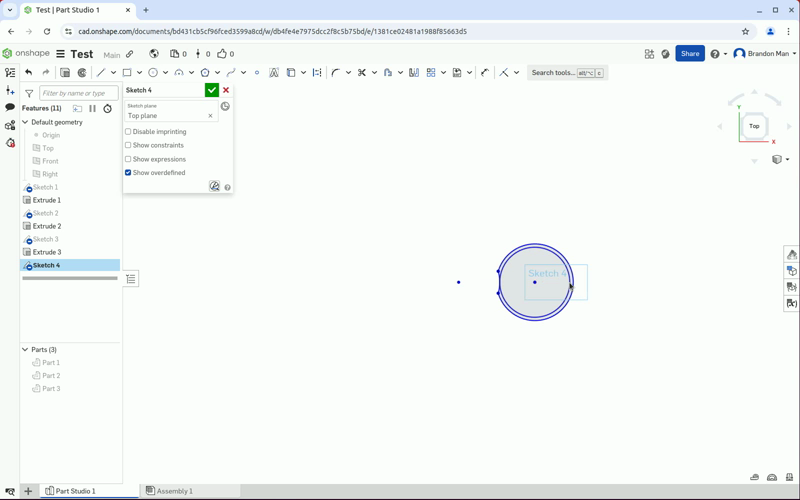
mouse_move(557, 254)
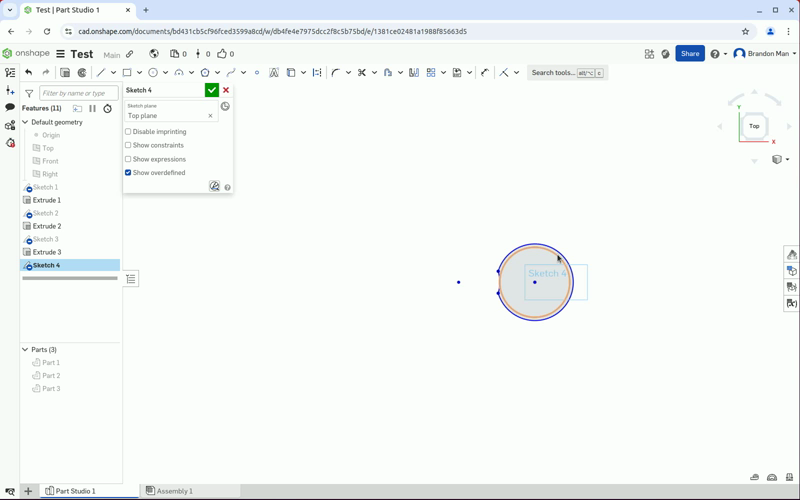
scroll(6)
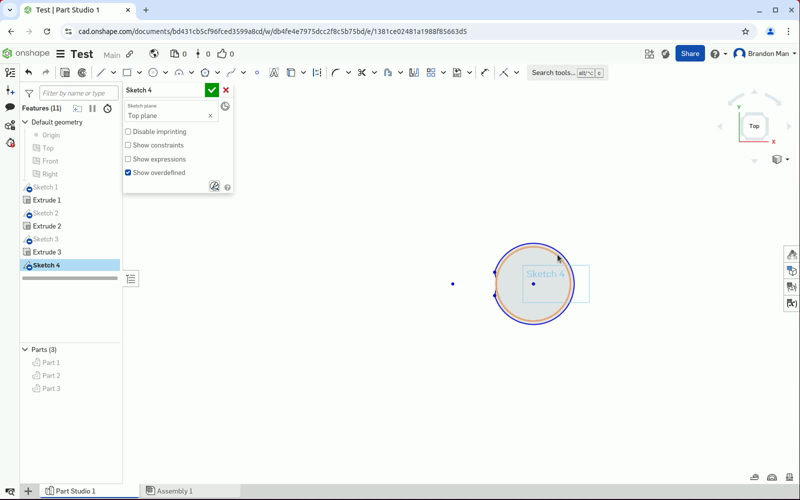
scroll(6)
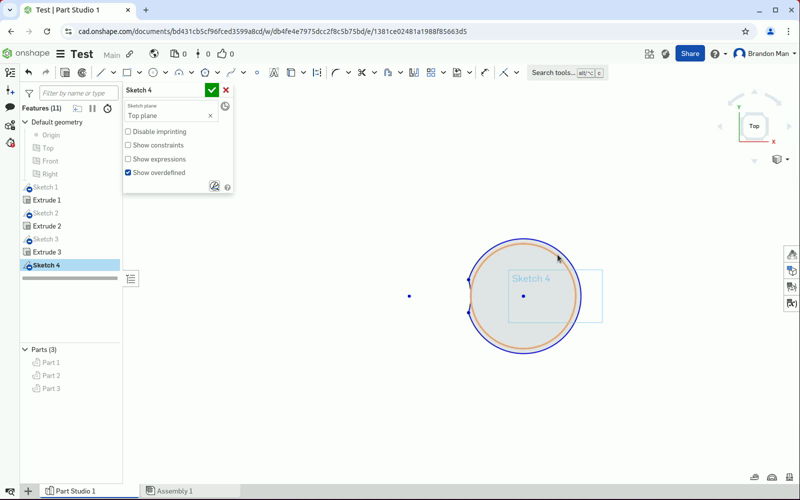
scroll(6)
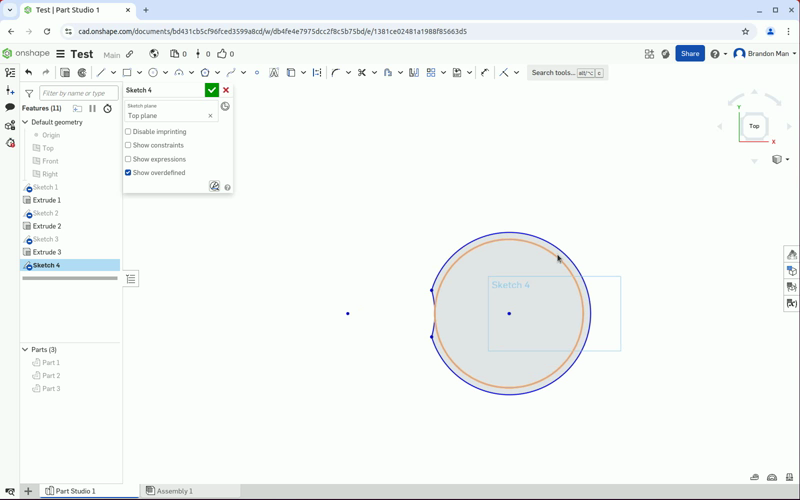
scroll(6)
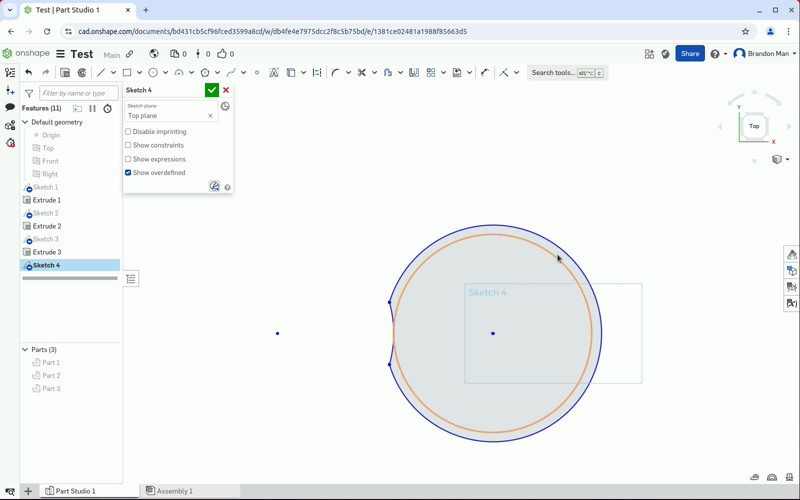
scroll(6)
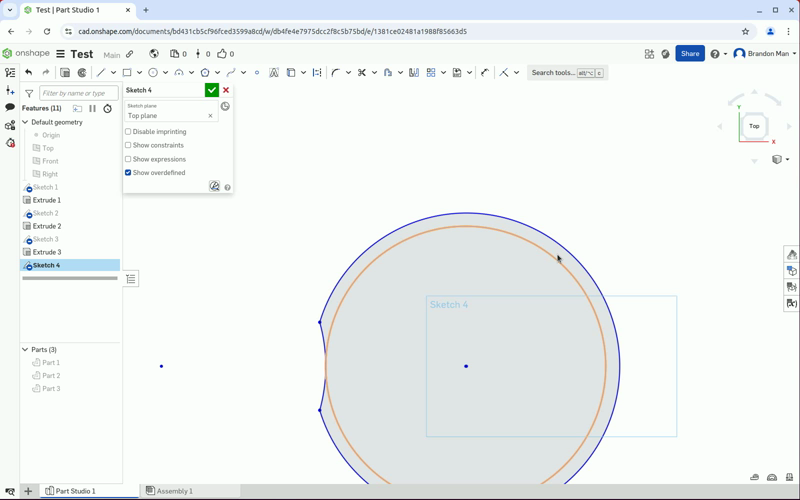
scroll(6)
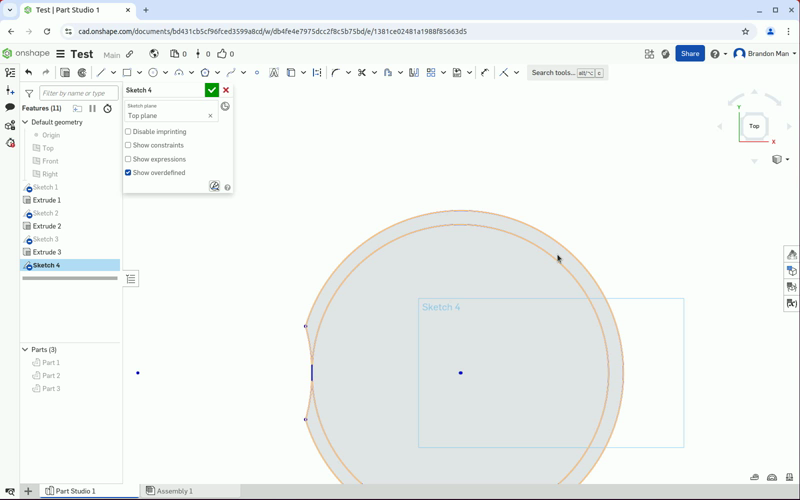
scroll(6)
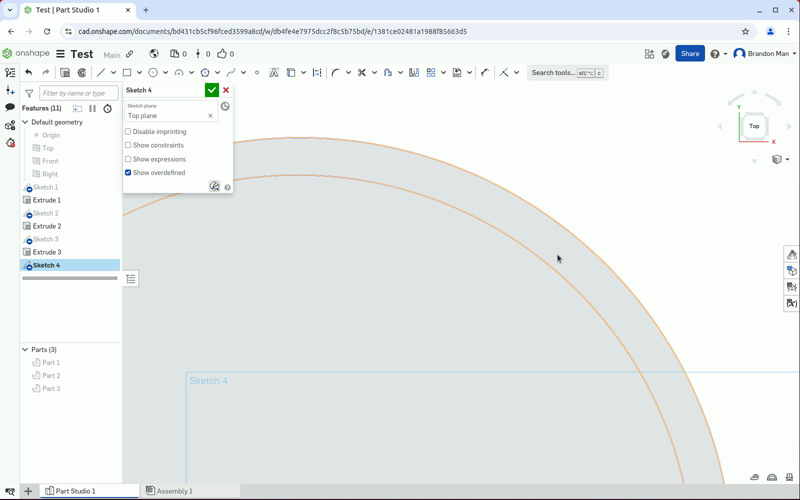
click(557, 254)
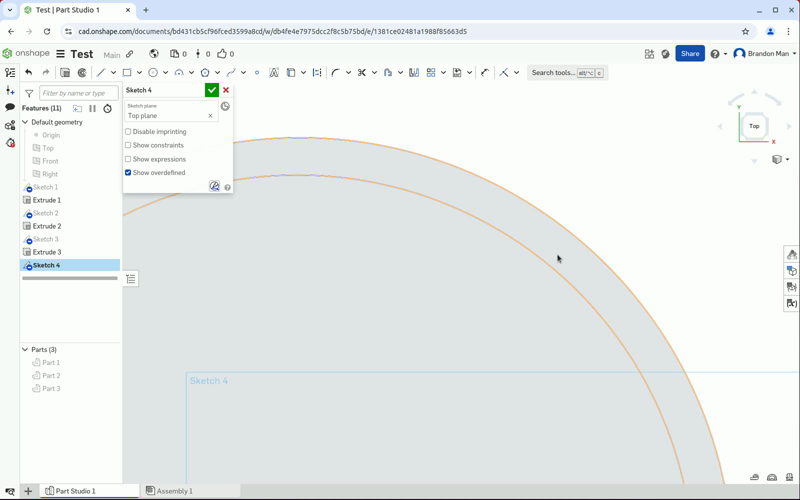
scroll(-6)
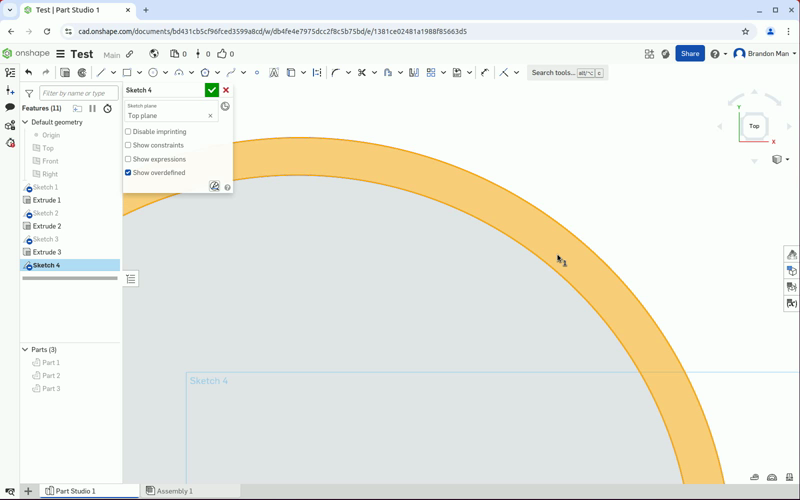
scroll(-6)
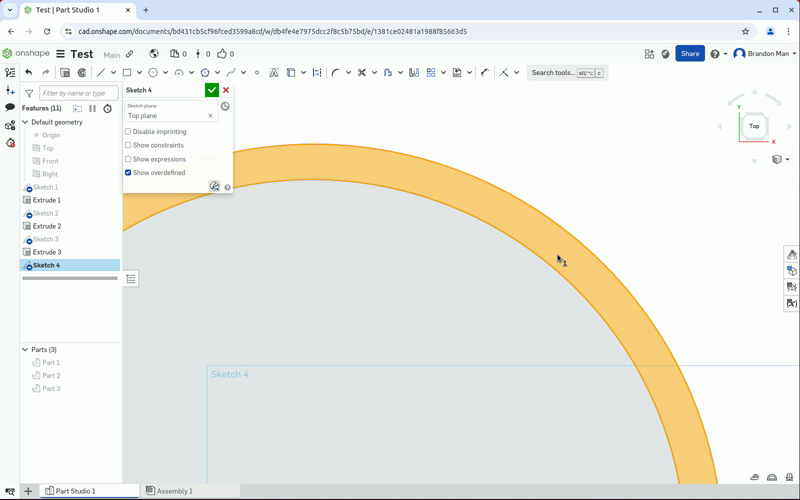
scroll(-6)
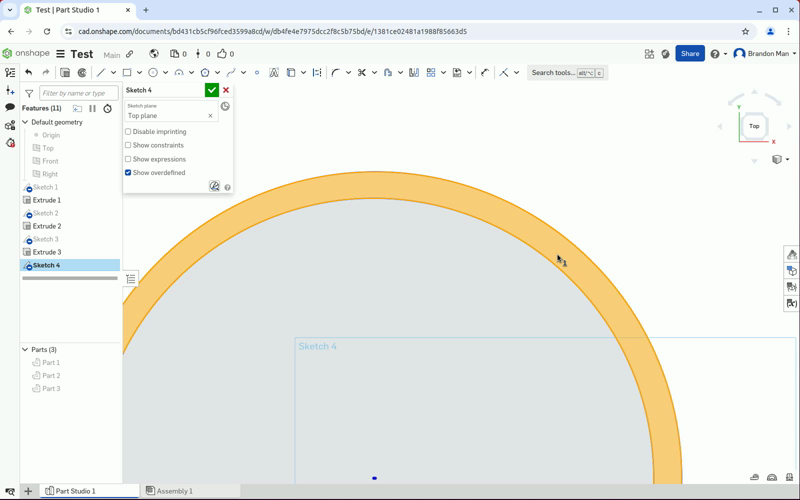
scroll(-6)
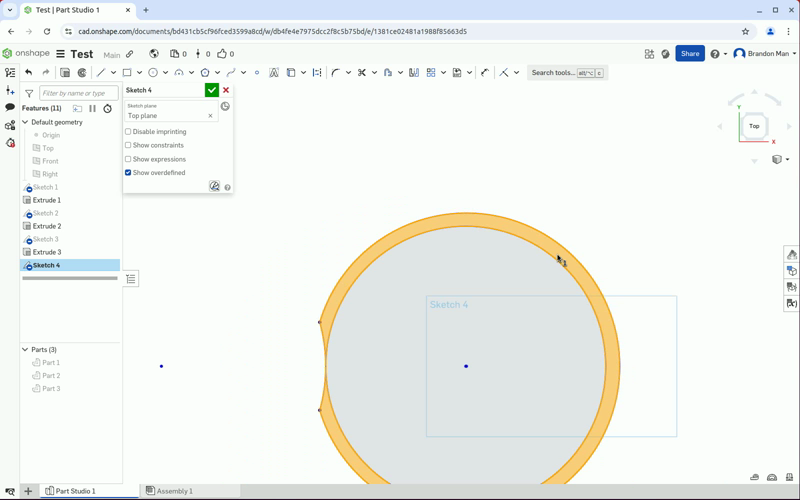
scroll(-6)
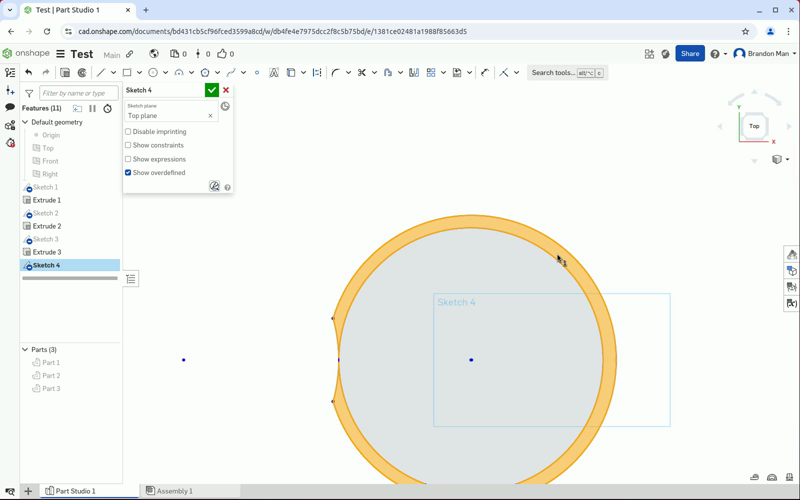
scroll(-6)
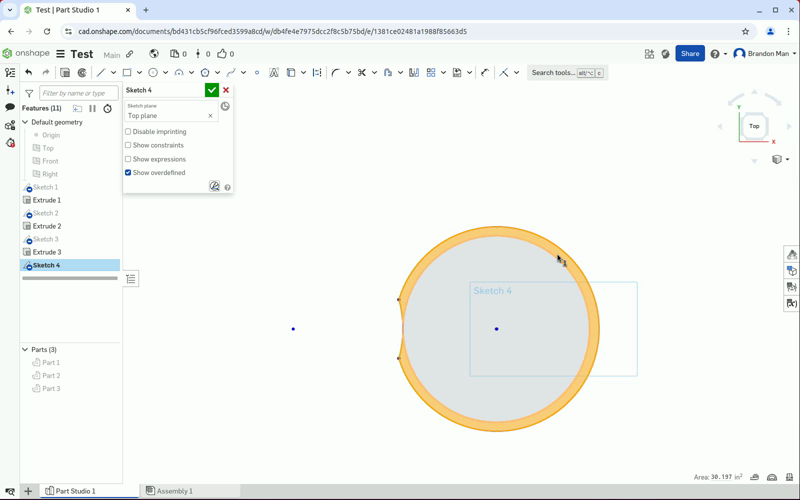
scroll(-6)
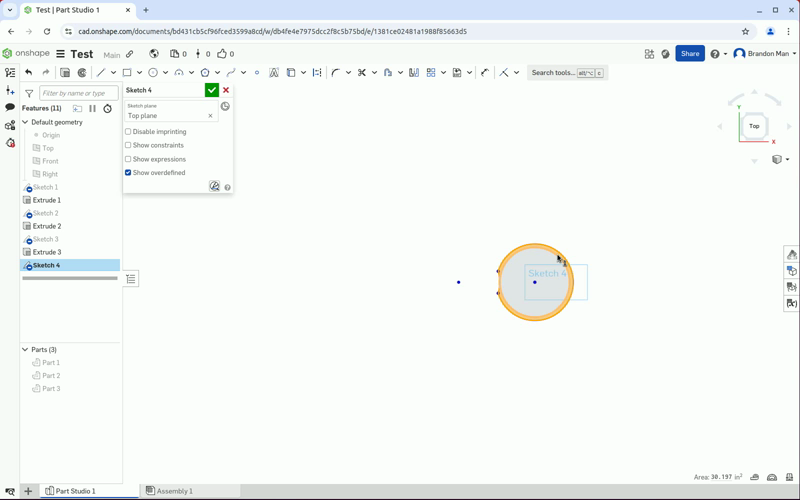
mouse_move(73, 352)
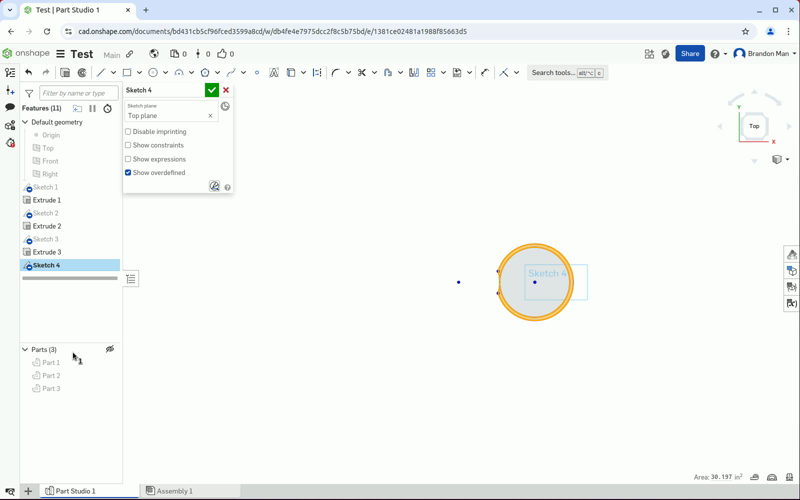
key(shift+y)
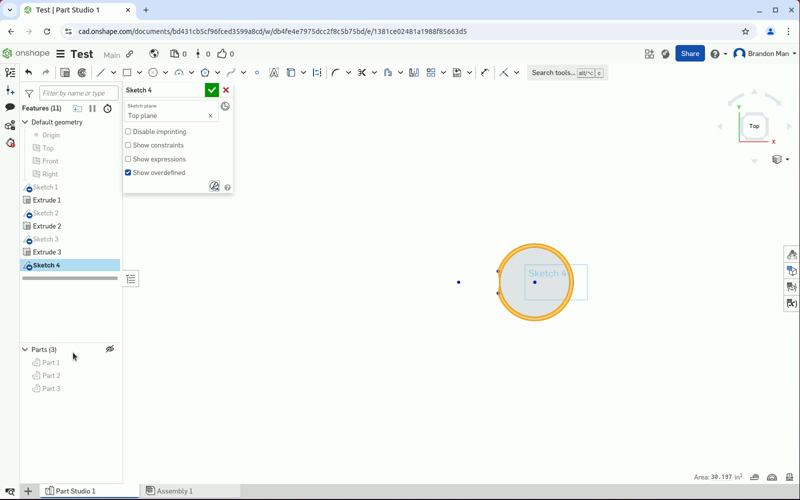
key(shift+e)
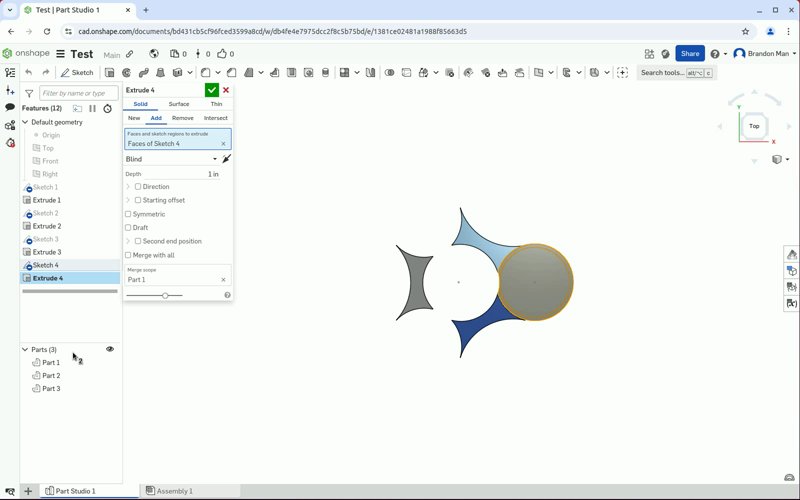
mouse_move(143, 106)
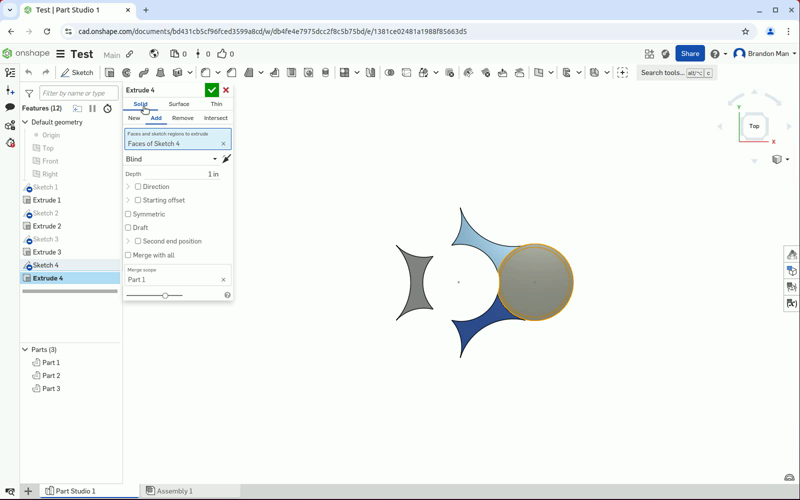
click(143, 106)
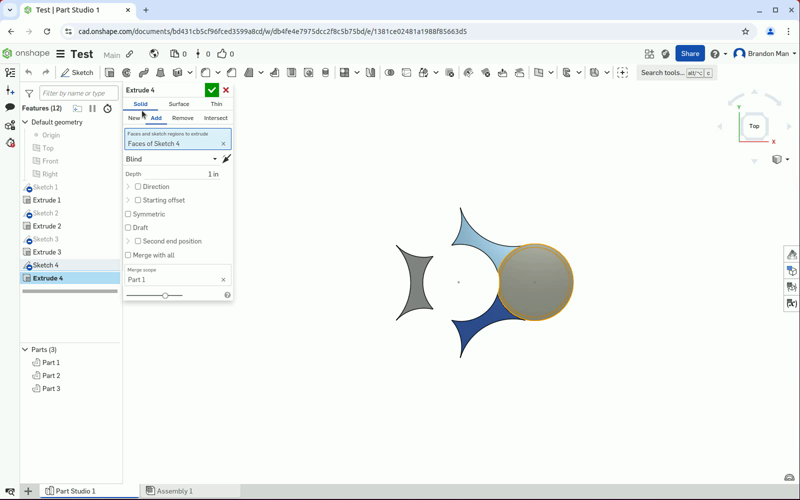
mouse_move(137, 120)
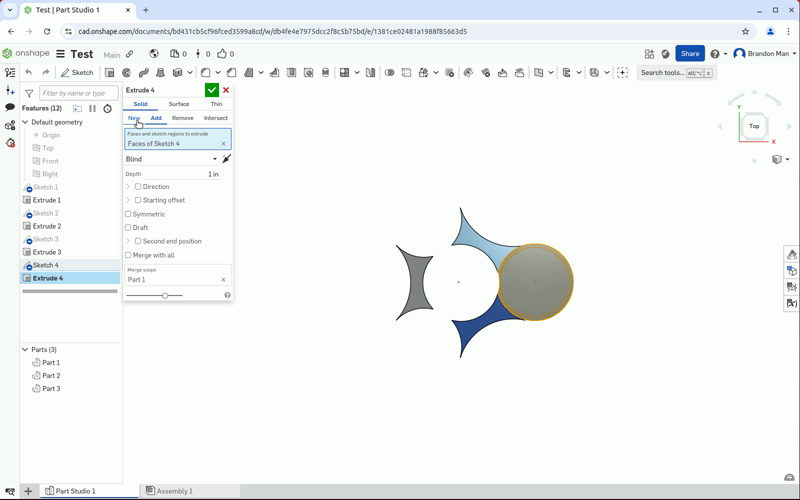
click(137, 120)
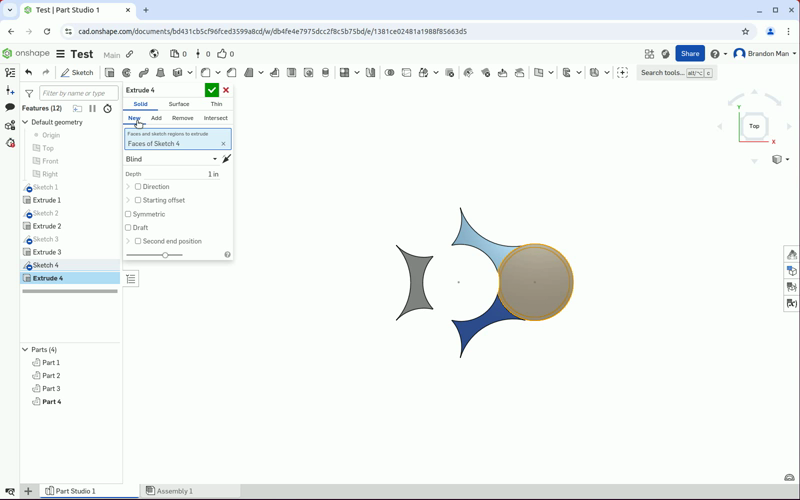
key(tab, 4)
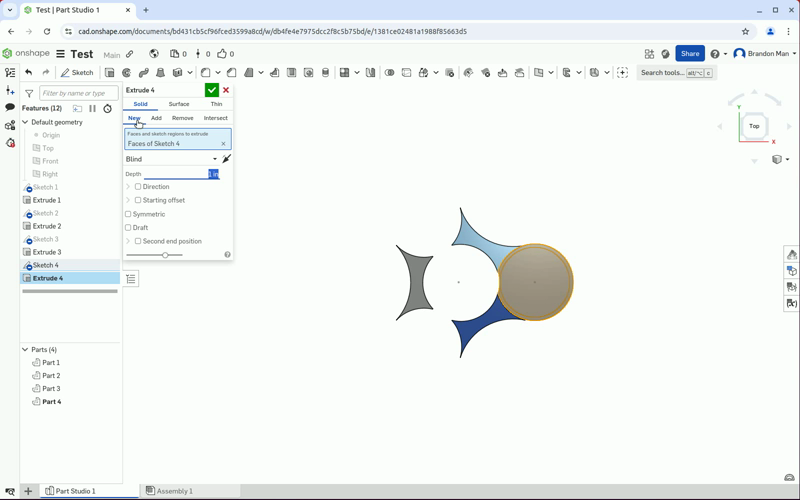
text(4.574)
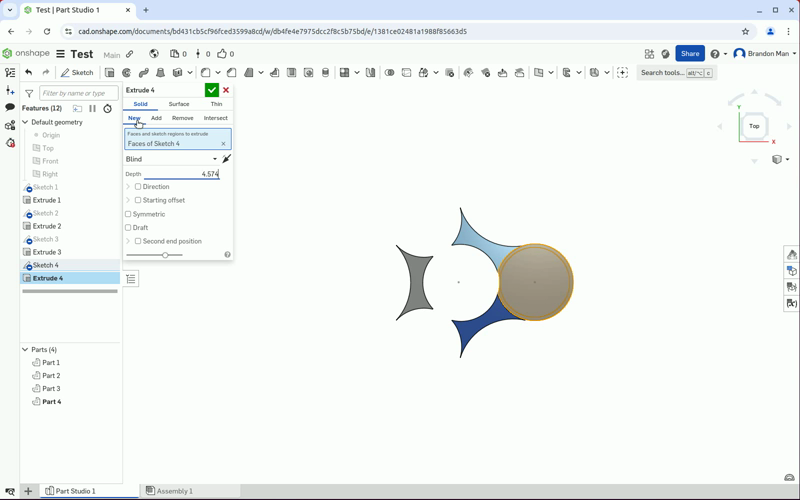
key(enter)
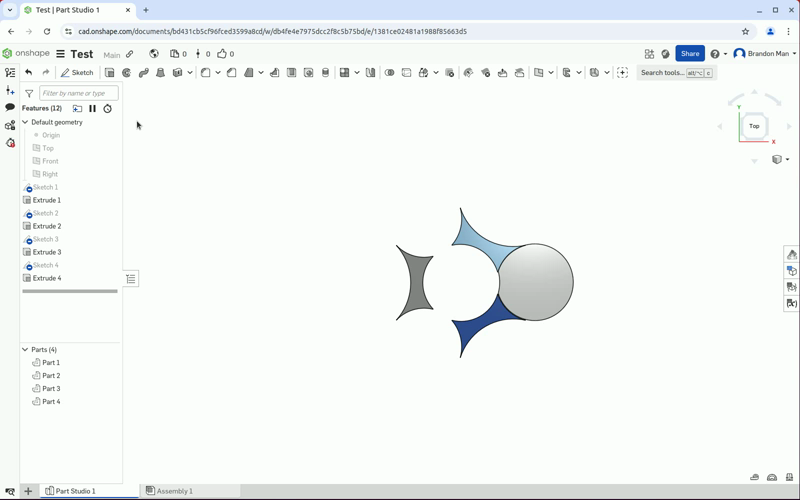
key(shift+h)
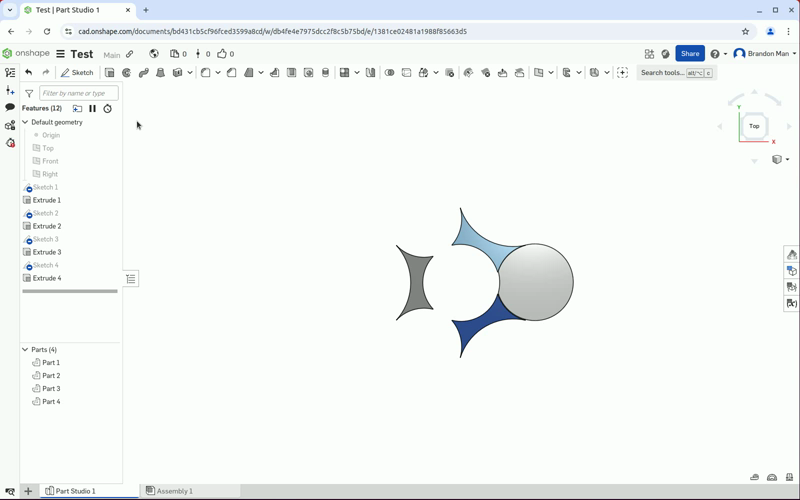
key(shift+h)
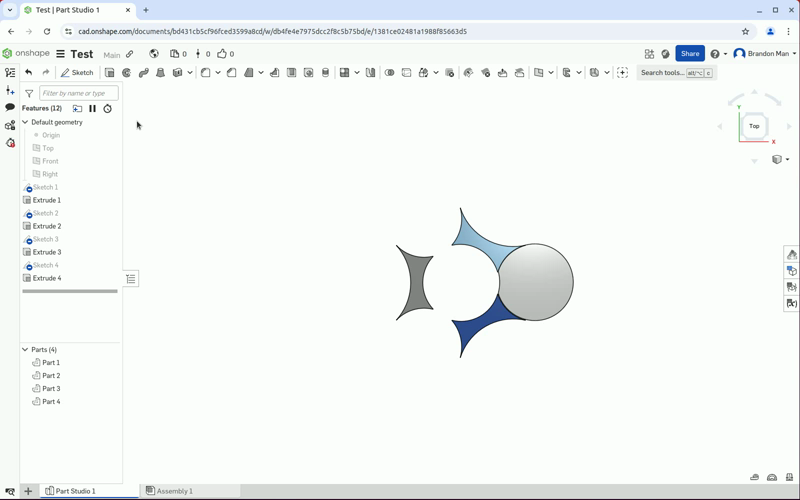
mouse_move(73, 189)
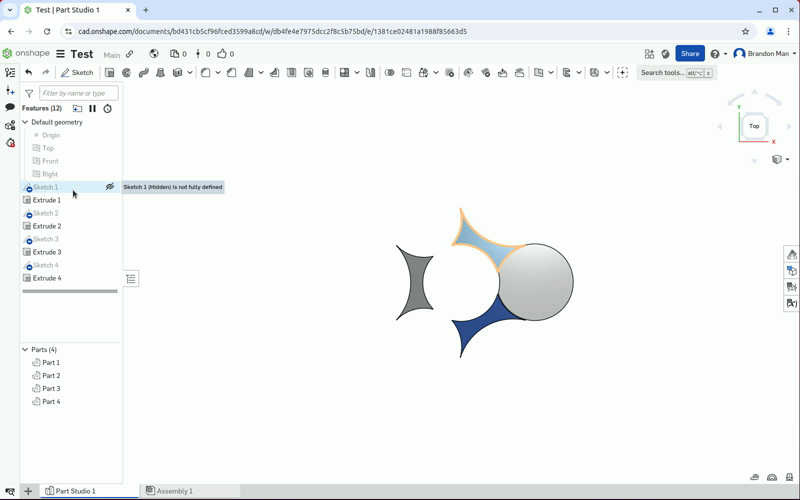
click(73, 189)
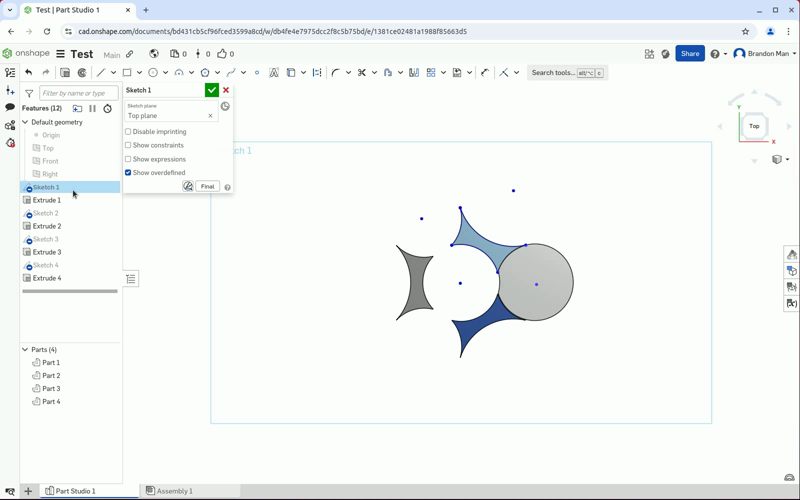
mouse_move(229, 92)
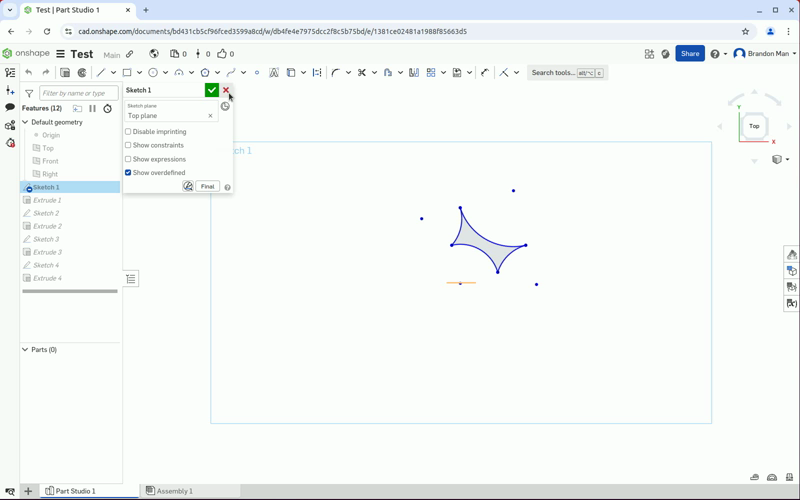
click(229, 92)
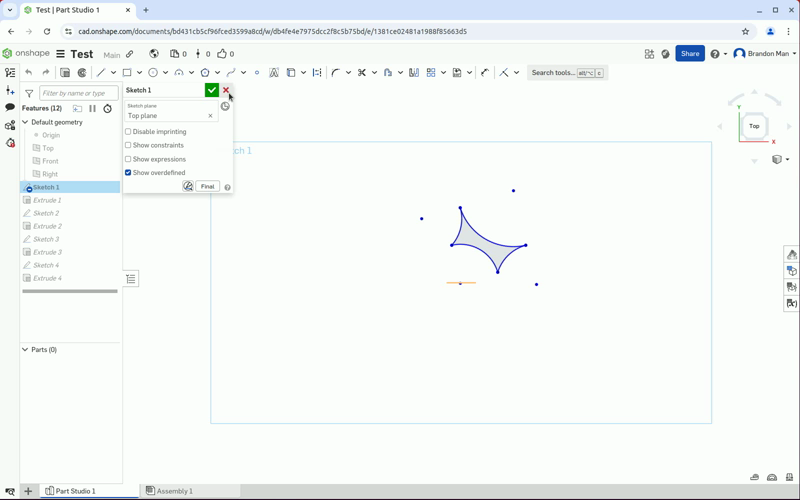
key(shift+s)
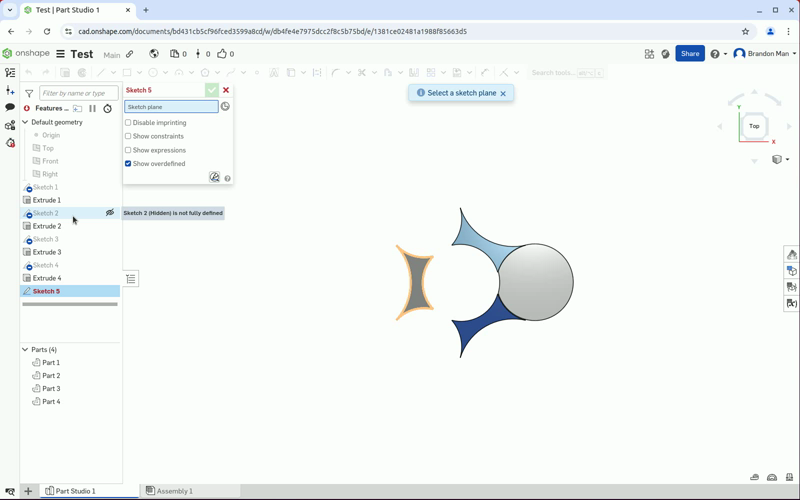
scroll(3)
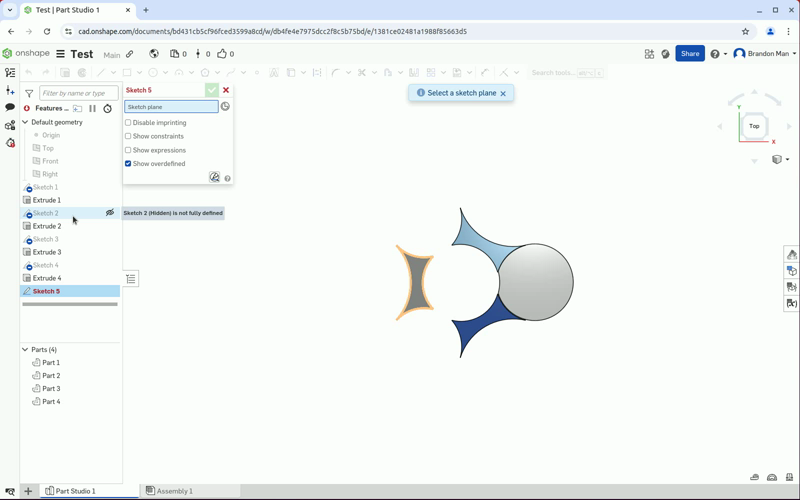
mouse_move(73, 150)
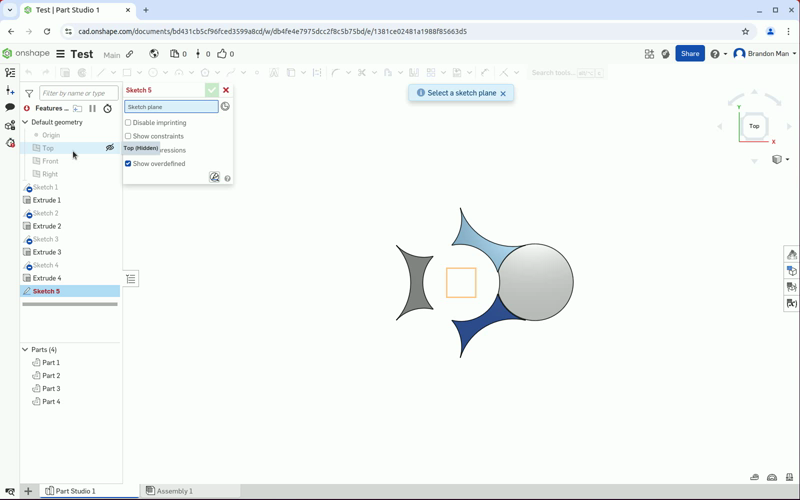
click(73, 150)
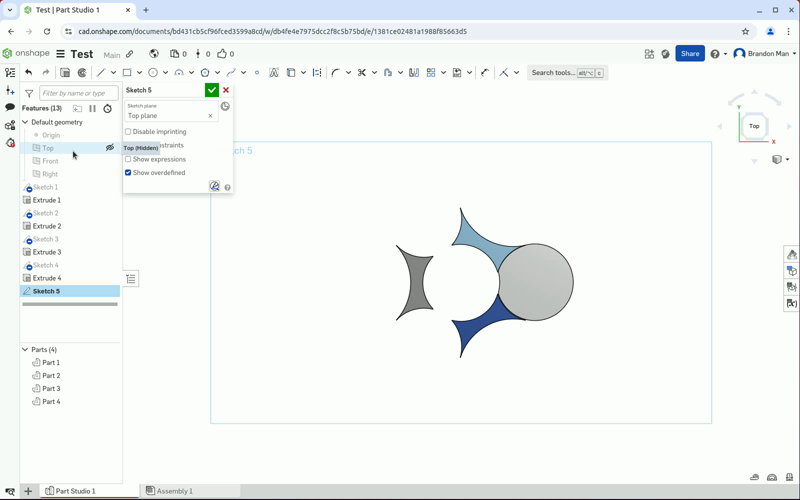
mouse_move(73, 352)
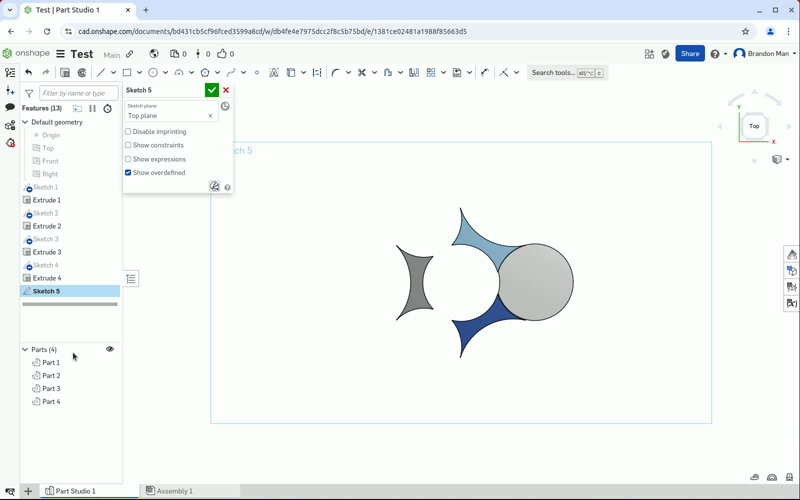
key(y)
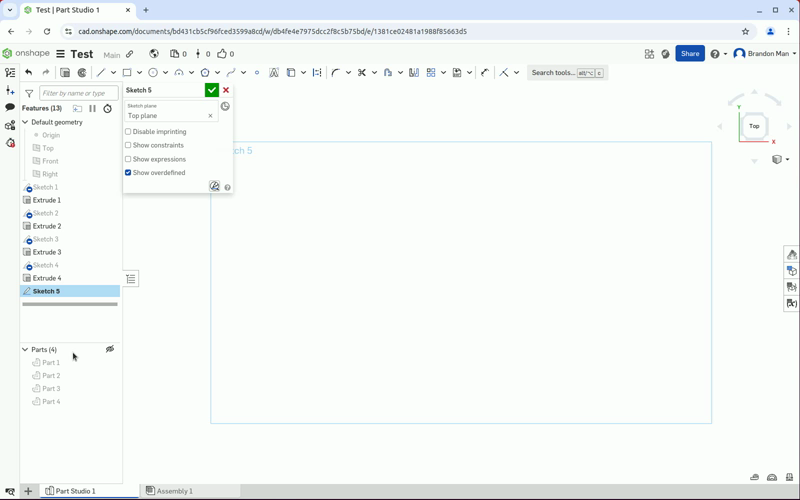
key(a)
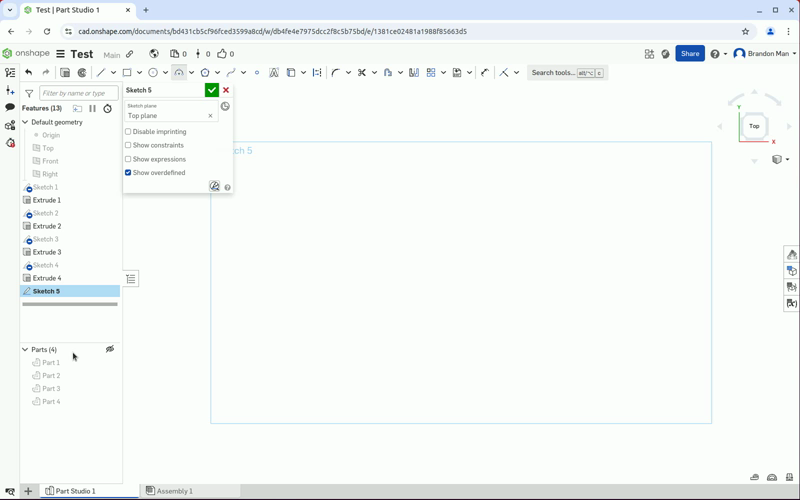
key_down(shift)
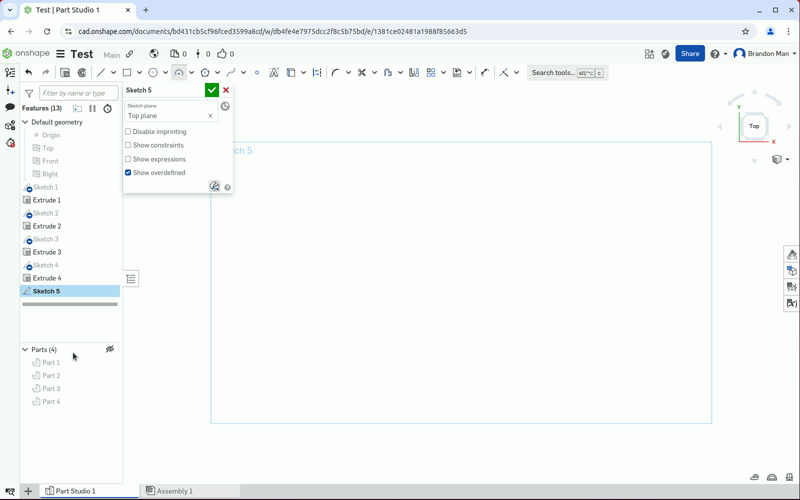
mouse_move(432, 255)
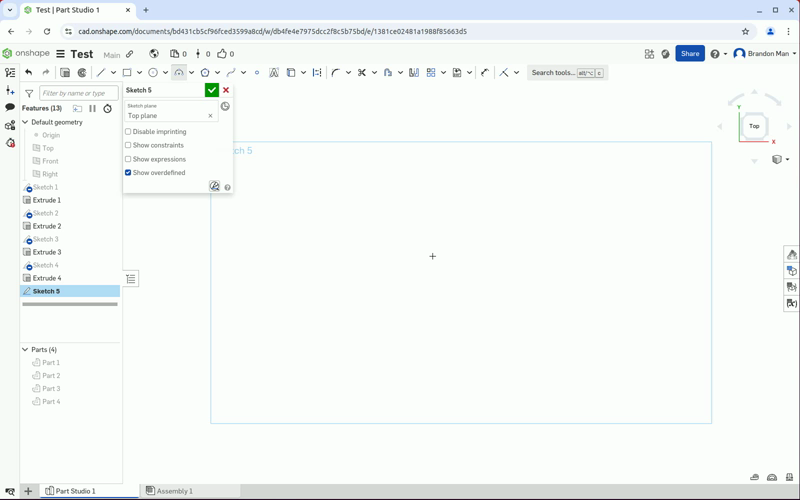
click(432, 255)
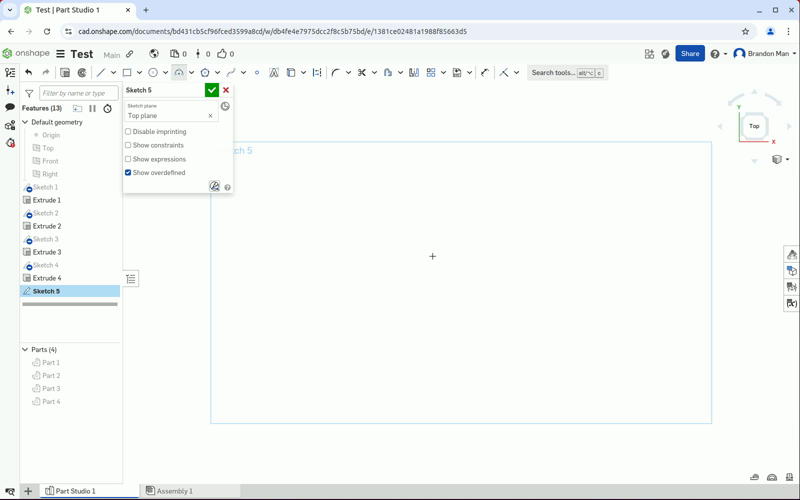
key_up(shift)
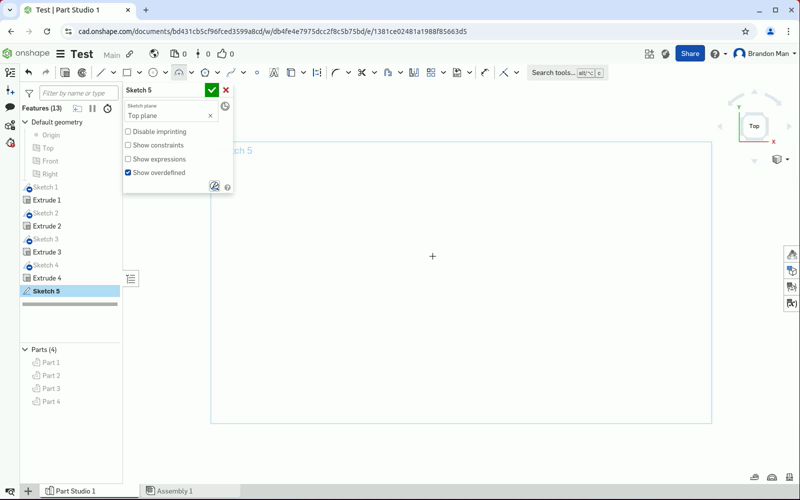
key_down(shift)
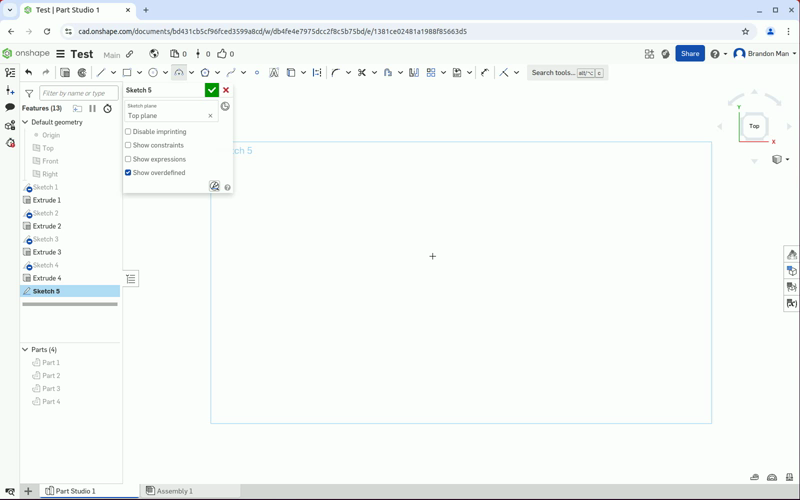
mouse_move(451, 244)
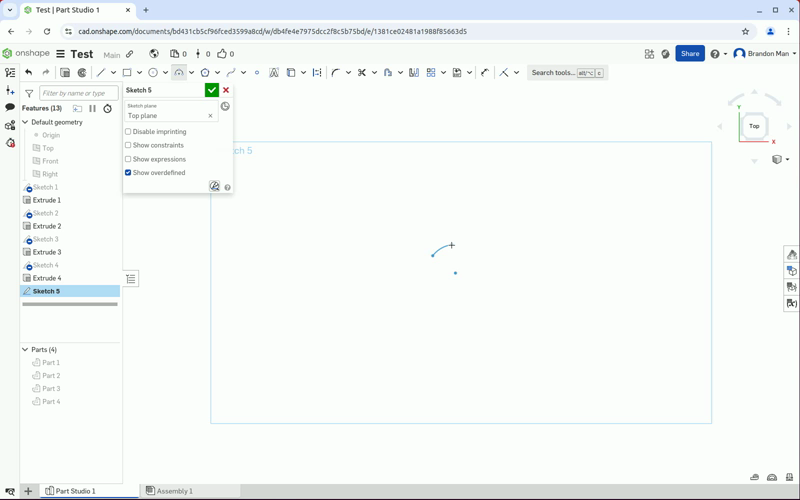
click(451, 244)
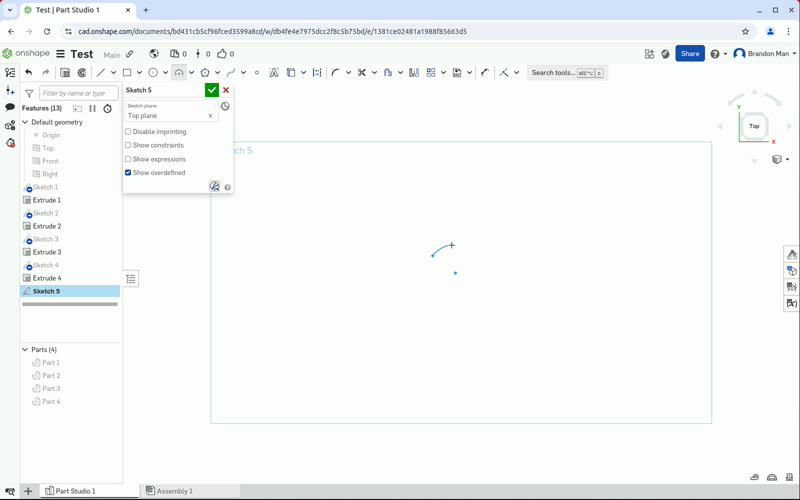
mouse_move(441, 248)
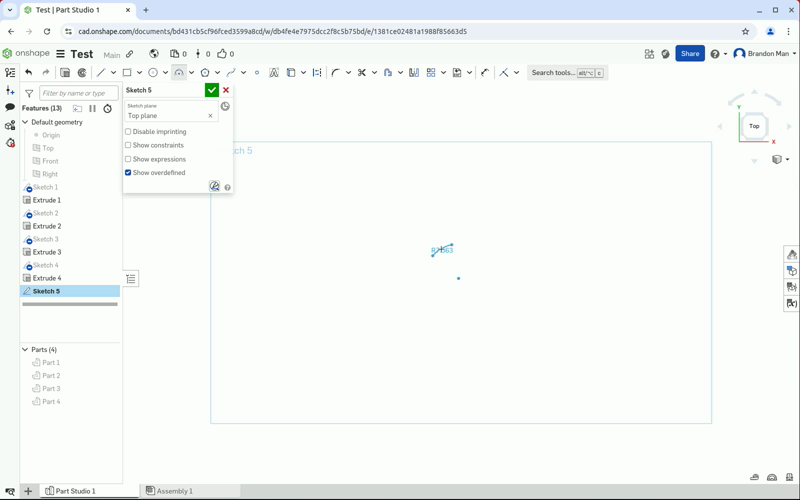
click(441, 248)
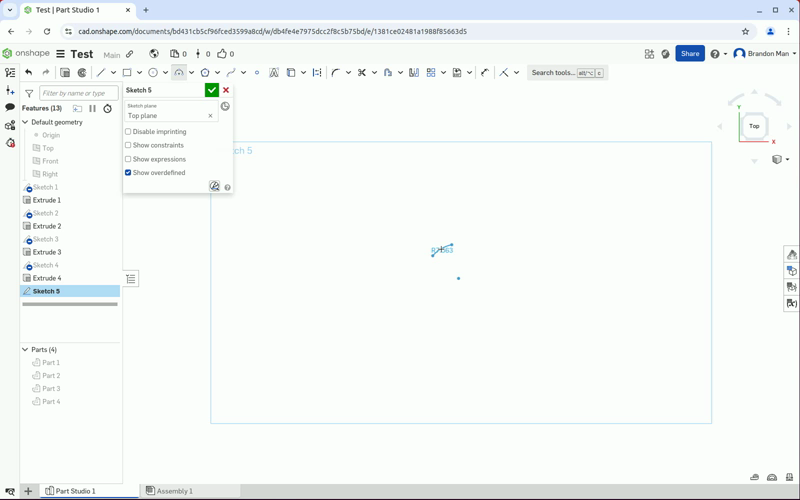
key_up(shift)
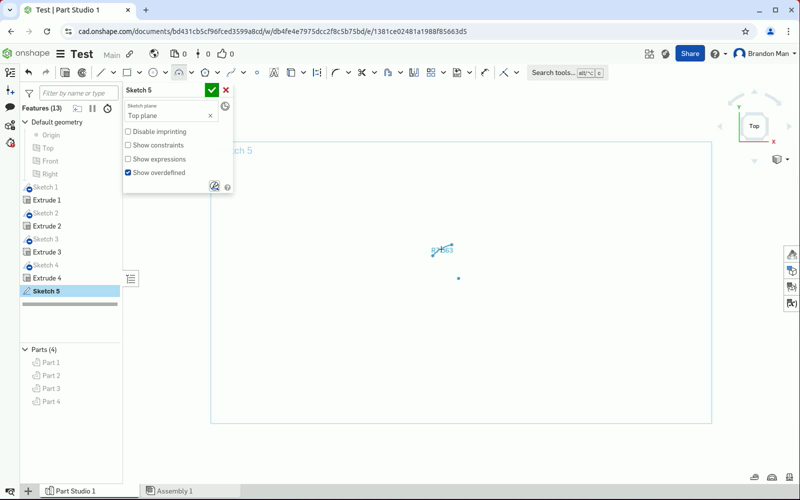
mouse_move(451, 244)
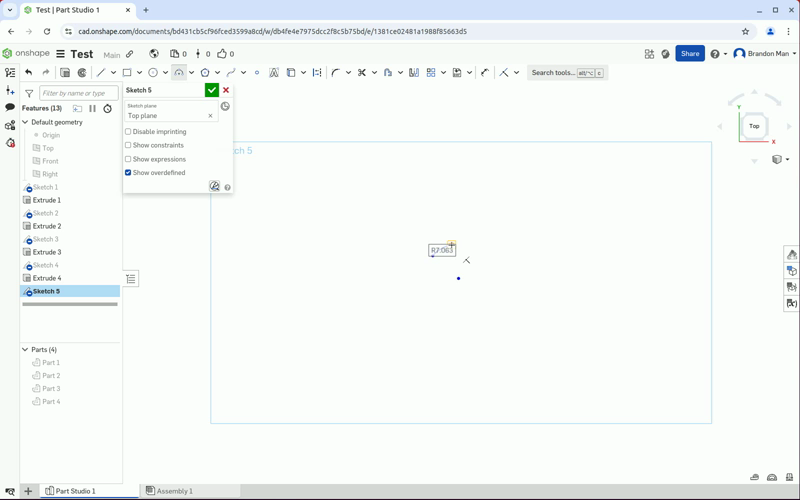
click(451, 244)
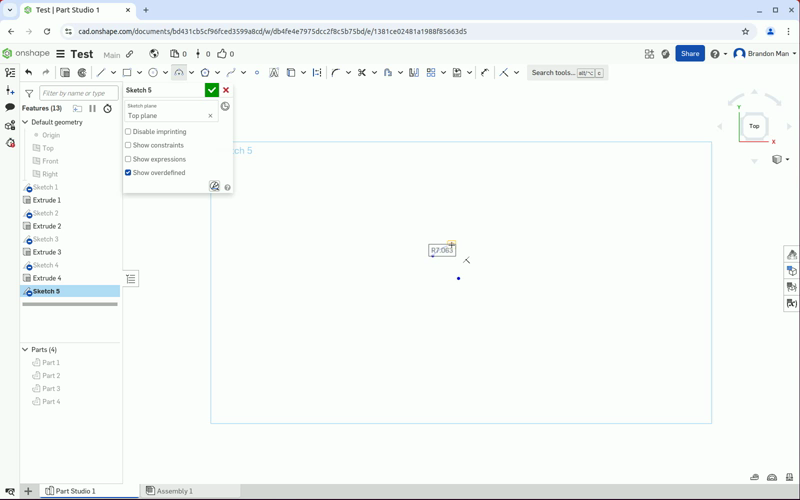
mouse_move(432, 255)
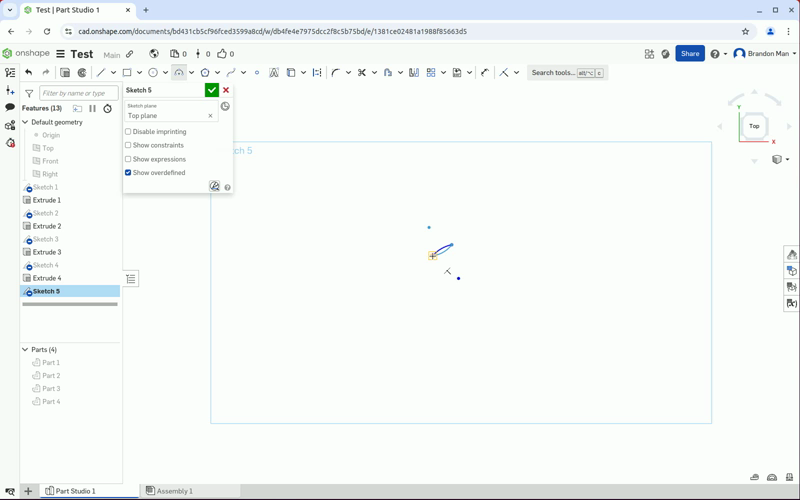
click(432, 255)
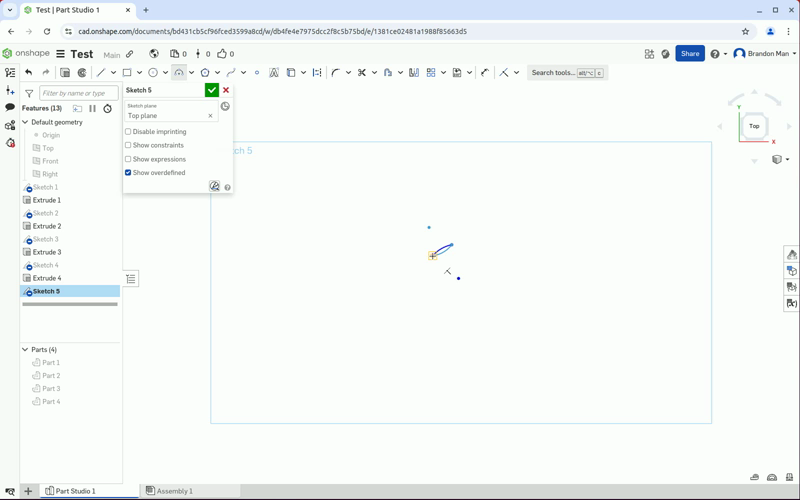
key_down(shift)
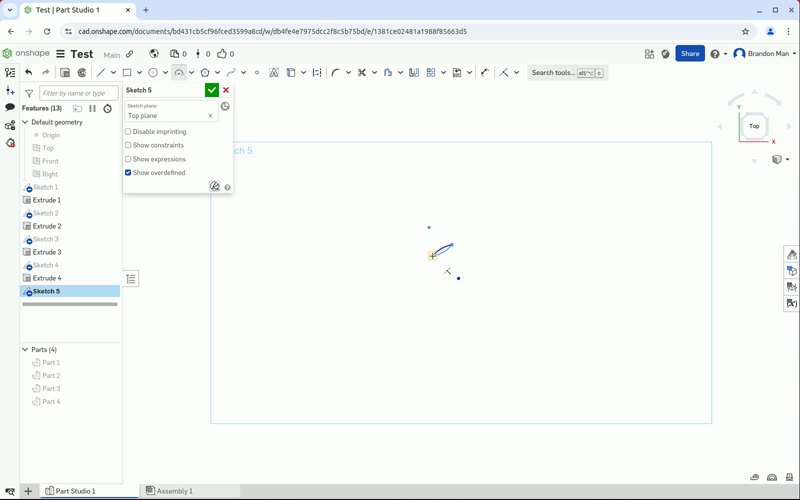
mouse_move(404, 185)
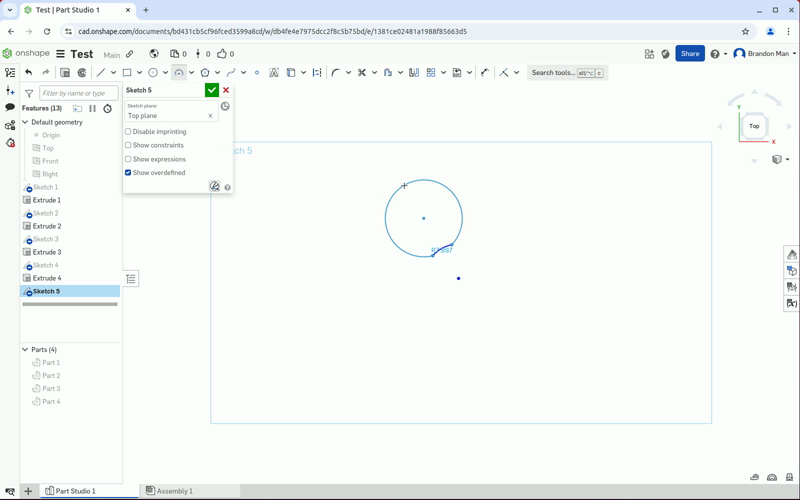
click(404, 185)
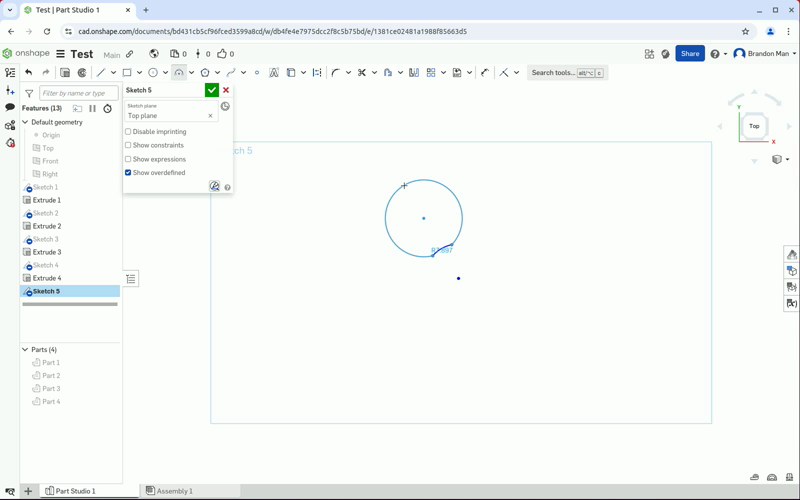
key_up(shift)
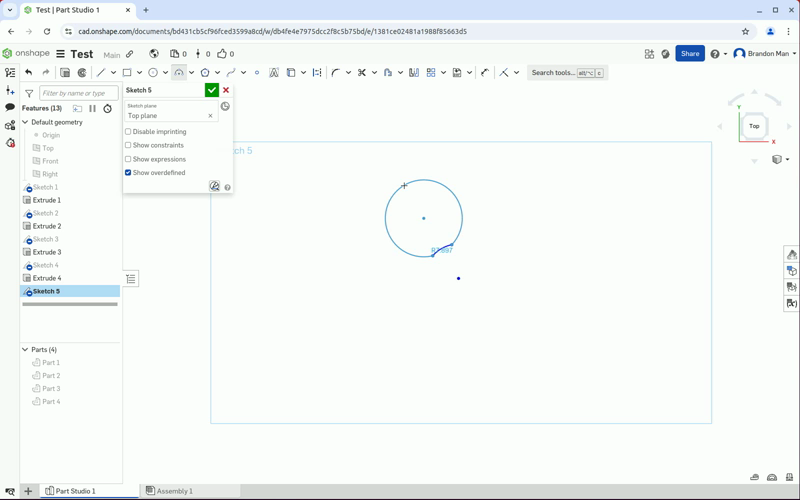
key(esc)
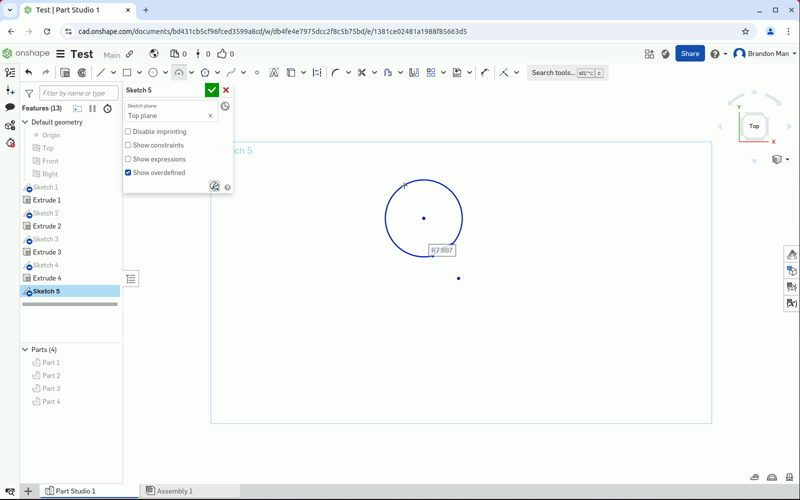
key(c)
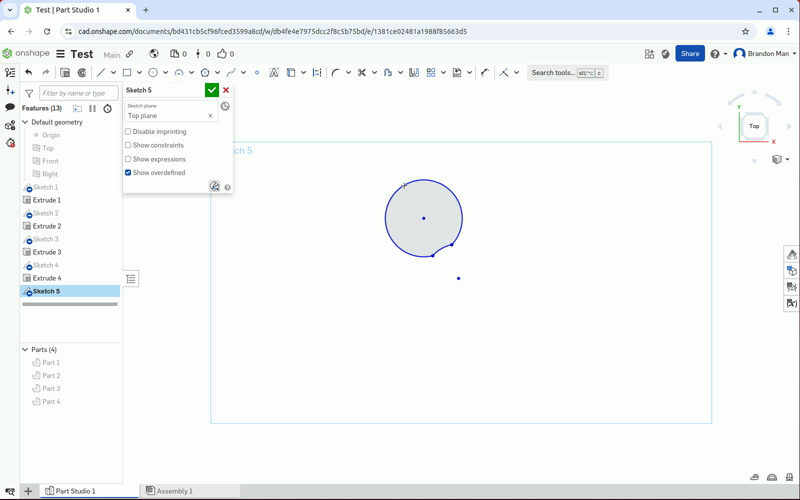
key_down(shift)
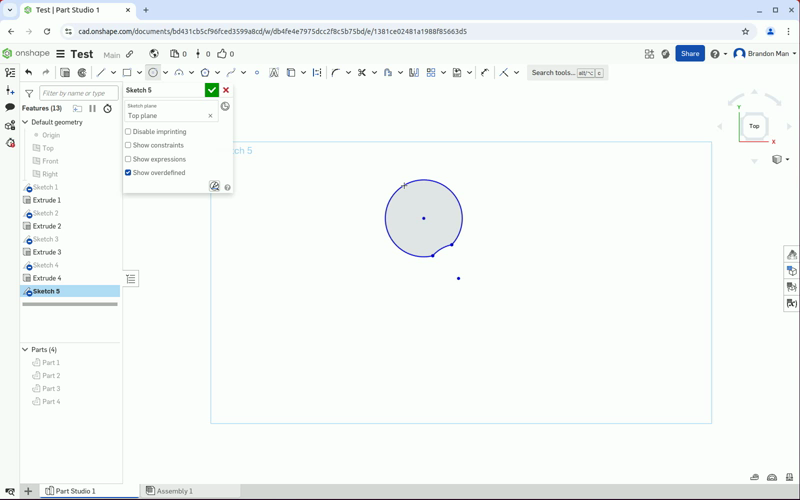
mouse_move(423, 218)
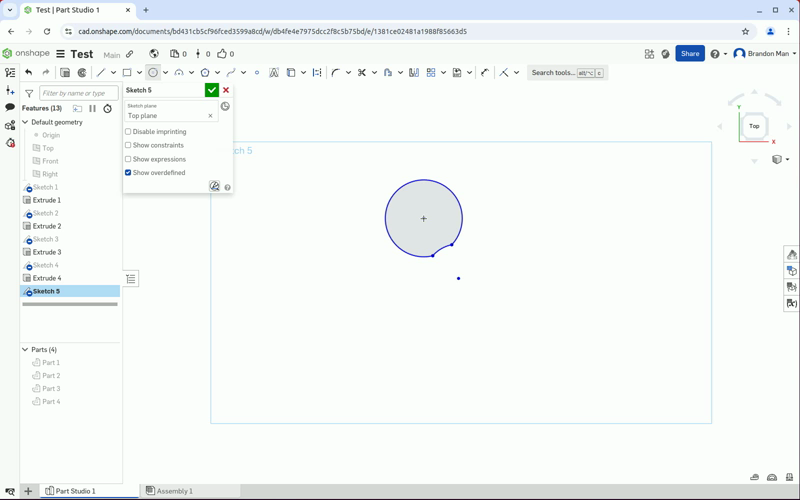
click(423, 218)
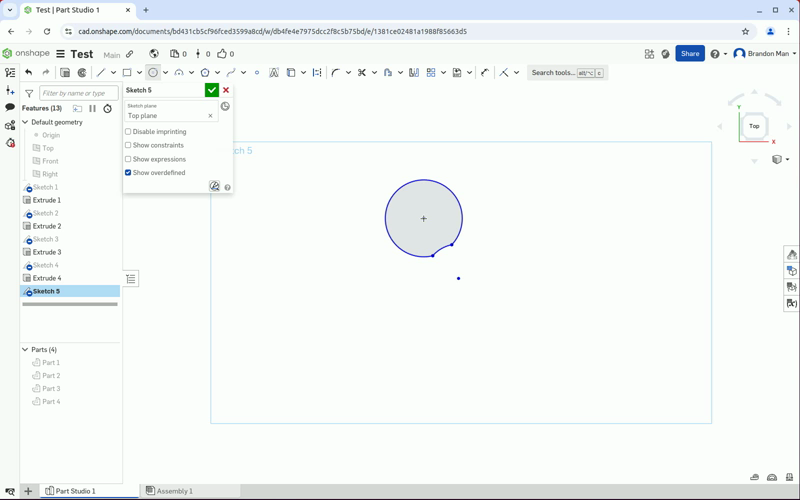
key_up(shift)
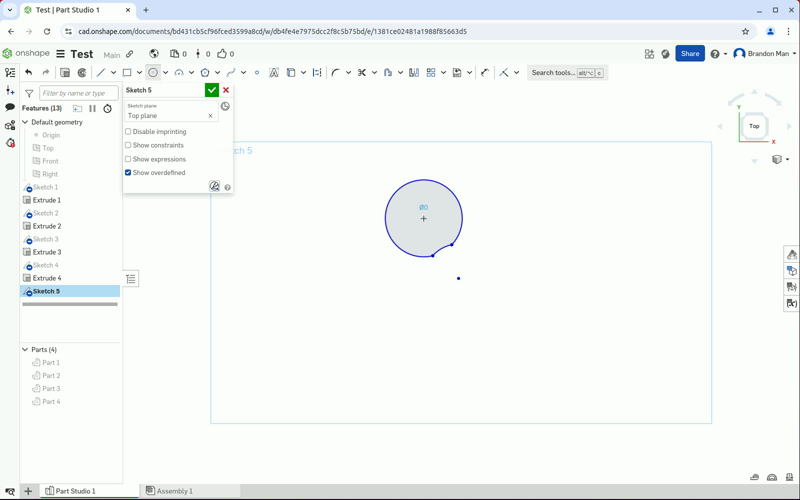
mouse_move(459, 218)
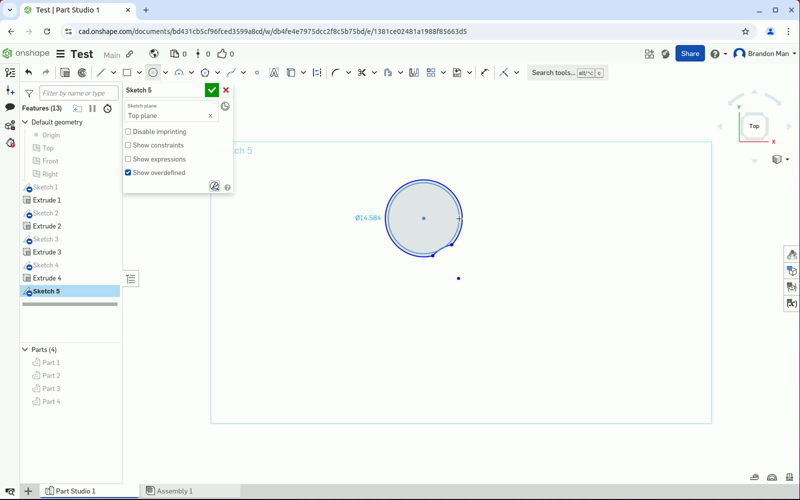
click(459, 218)
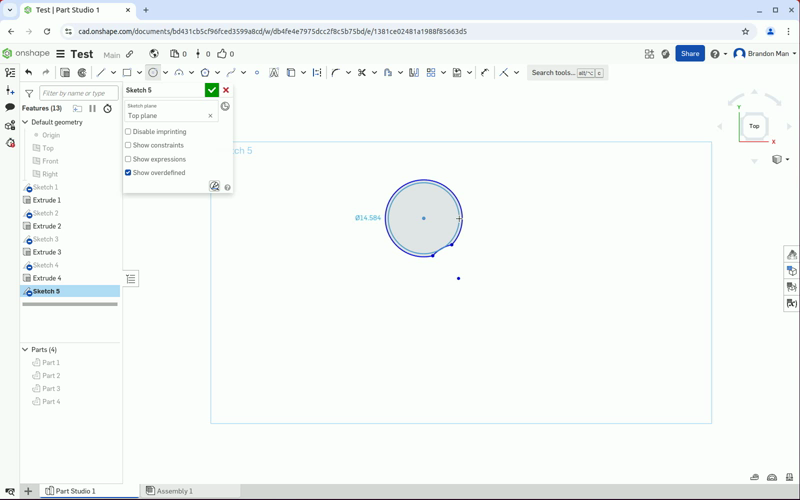
key(esc)
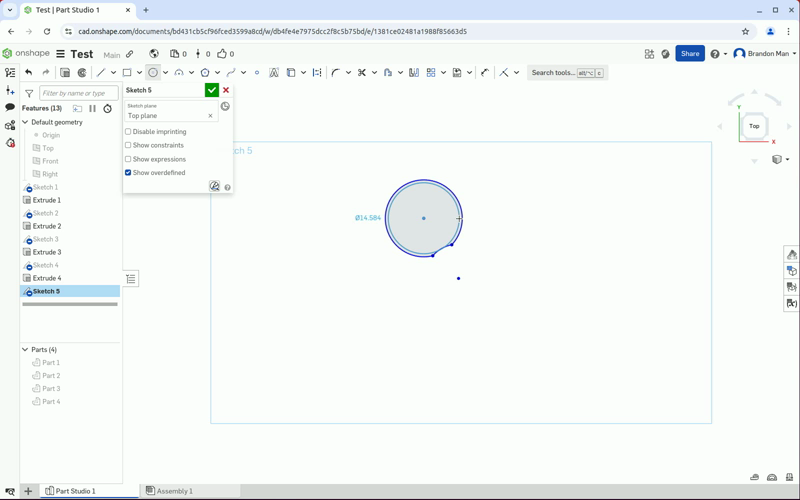
mouse_move(418, 254)
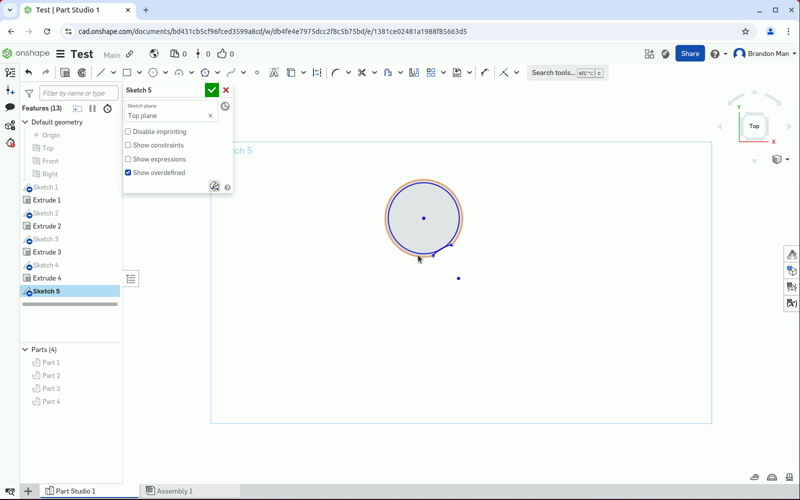
scroll(6)
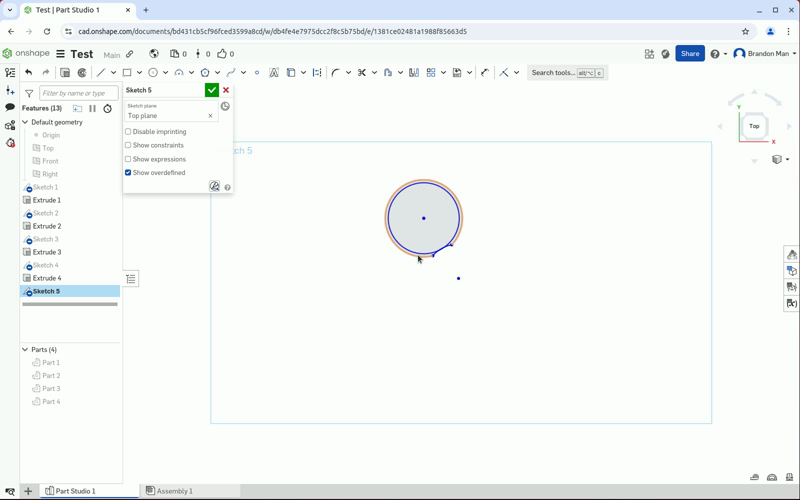
scroll(6)
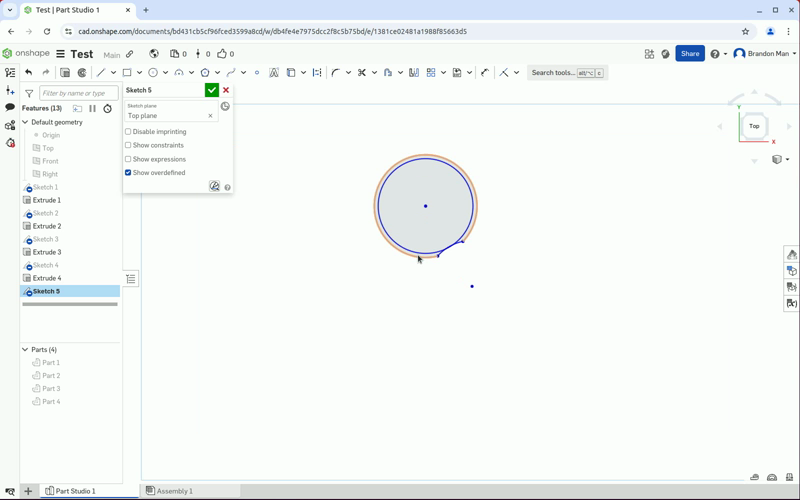
scroll(6)
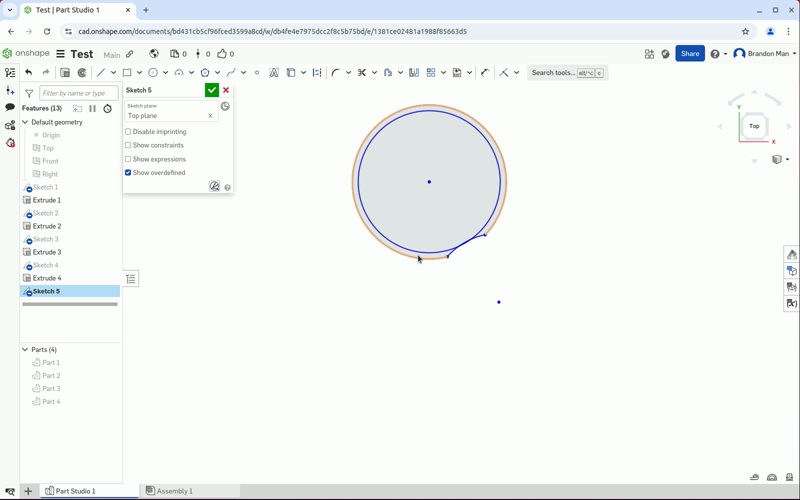
scroll(6)
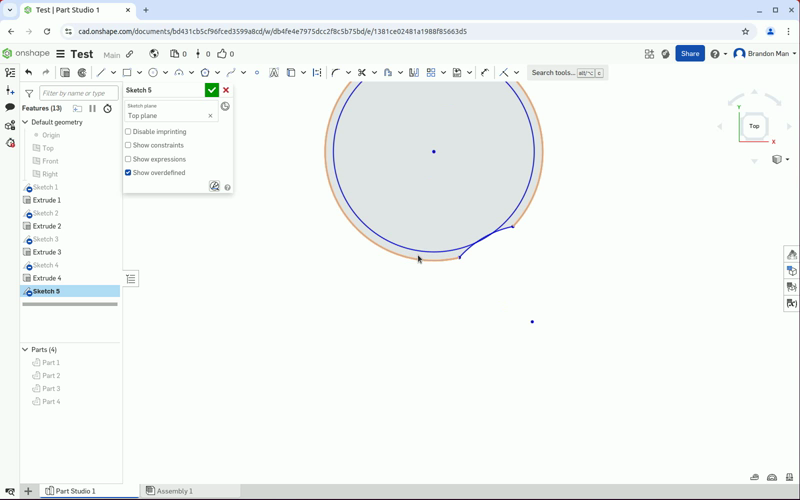
scroll(6)
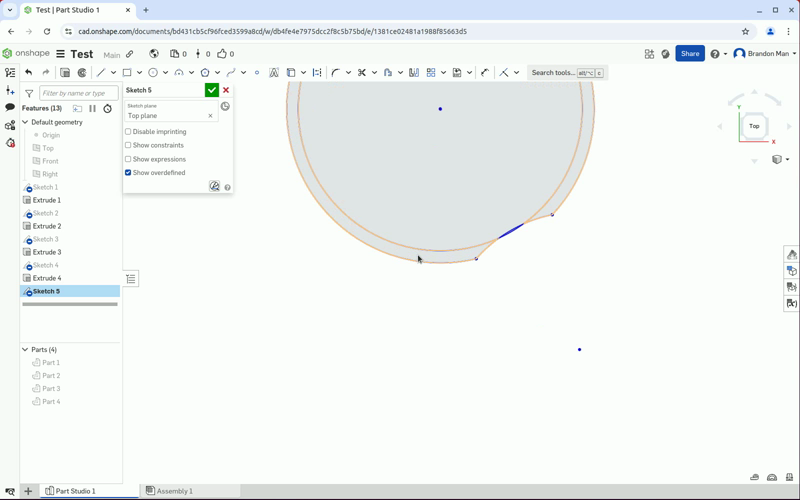
scroll(6)
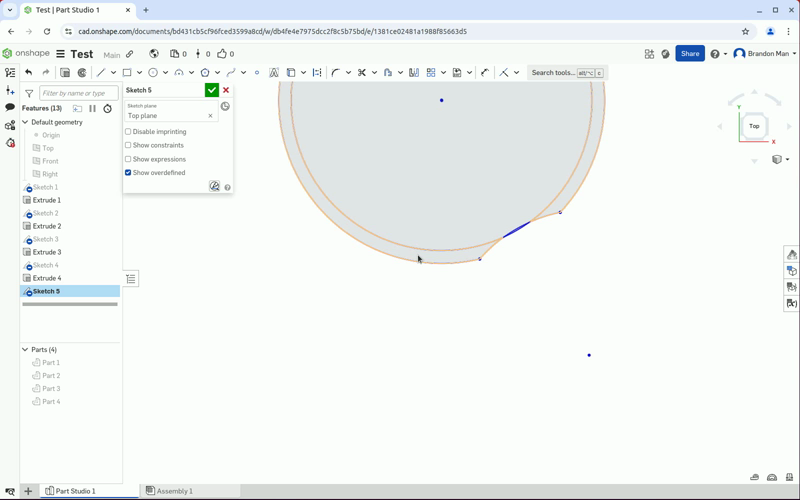
scroll(6)
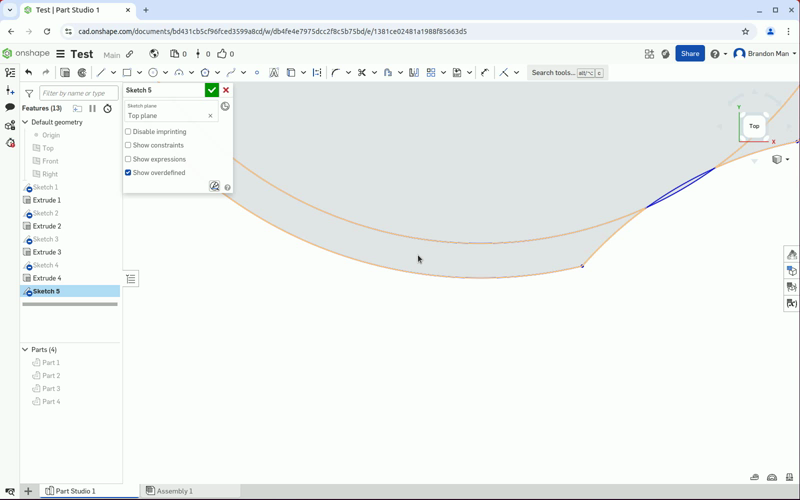
click(418, 254)
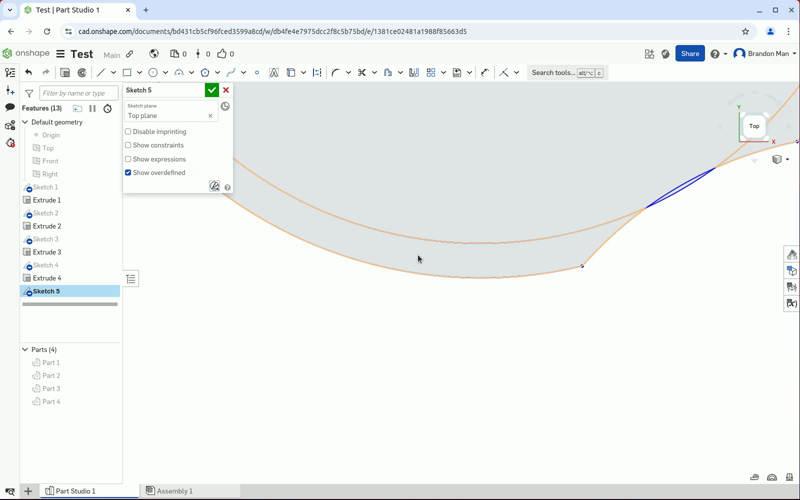
scroll(-6)
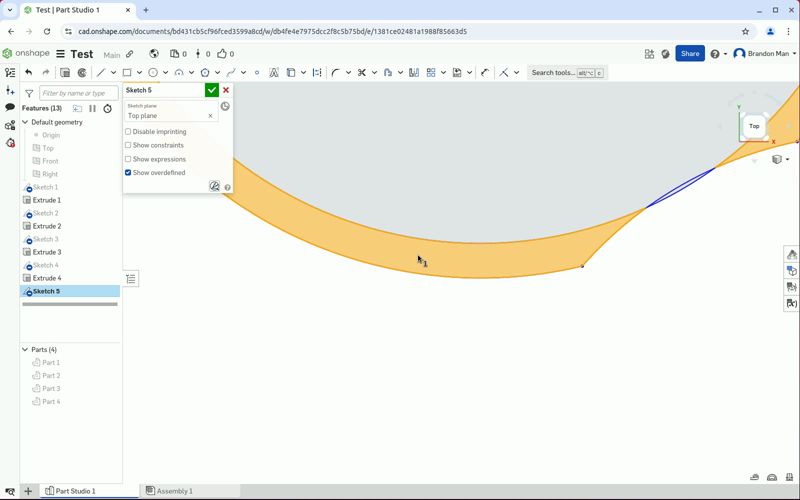
scroll(-6)
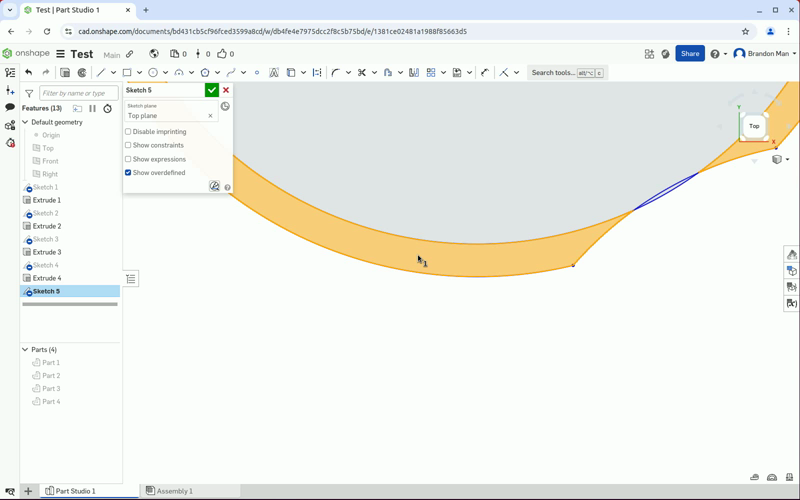
scroll(-6)
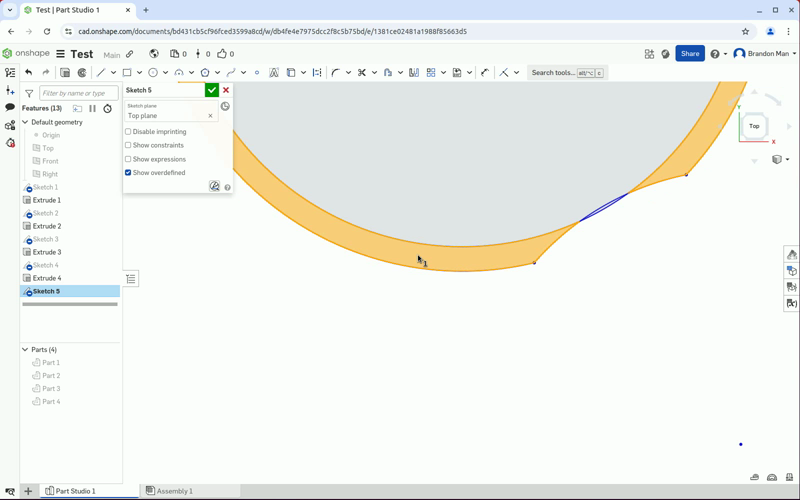
scroll(-6)
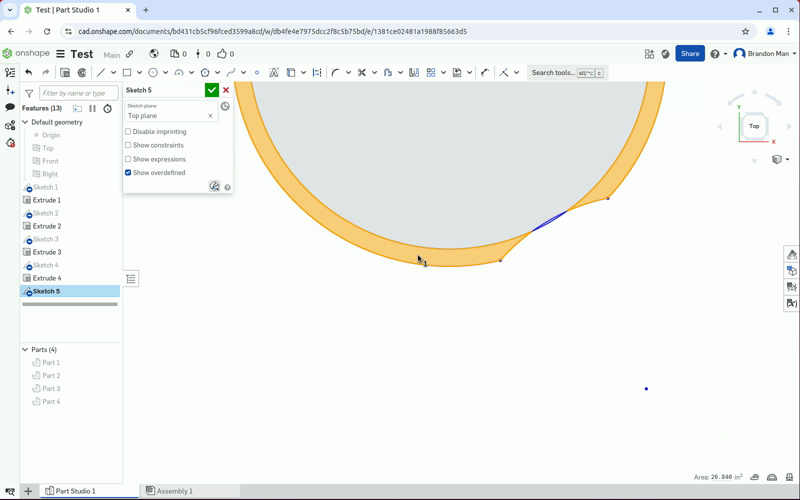
scroll(-6)
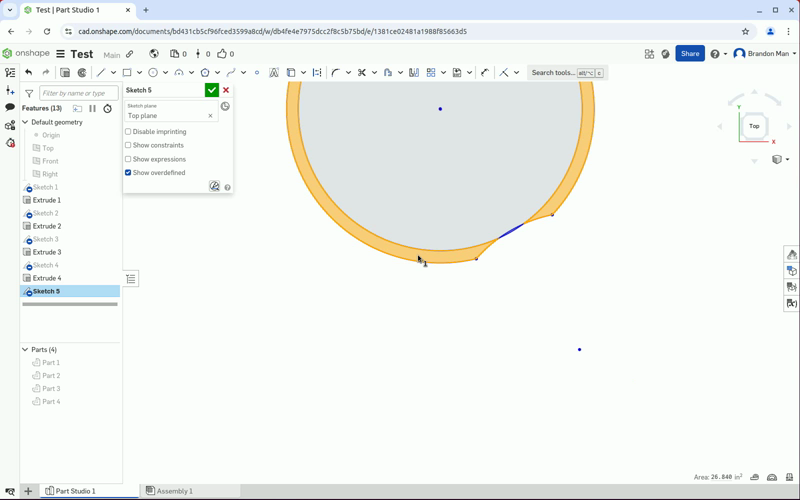
scroll(-6)
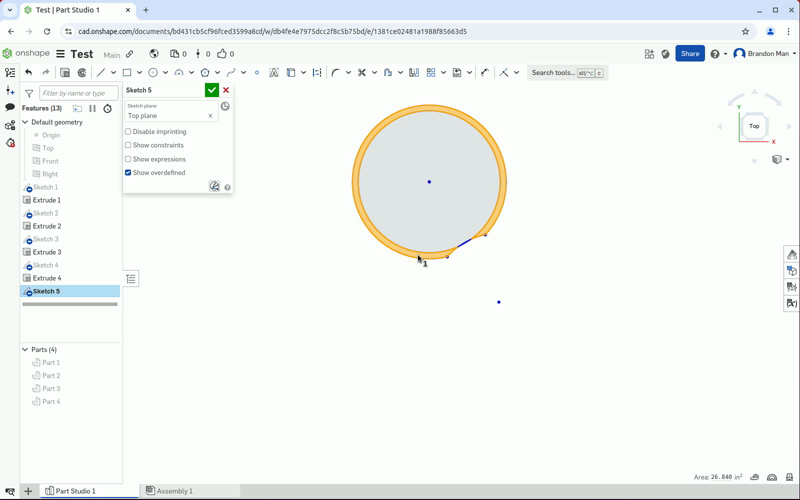
scroll(-6)
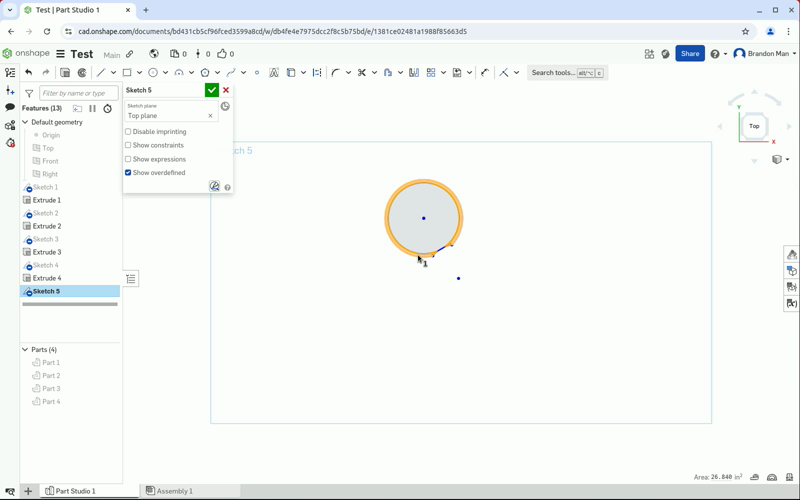
mouse_move(73, 352)
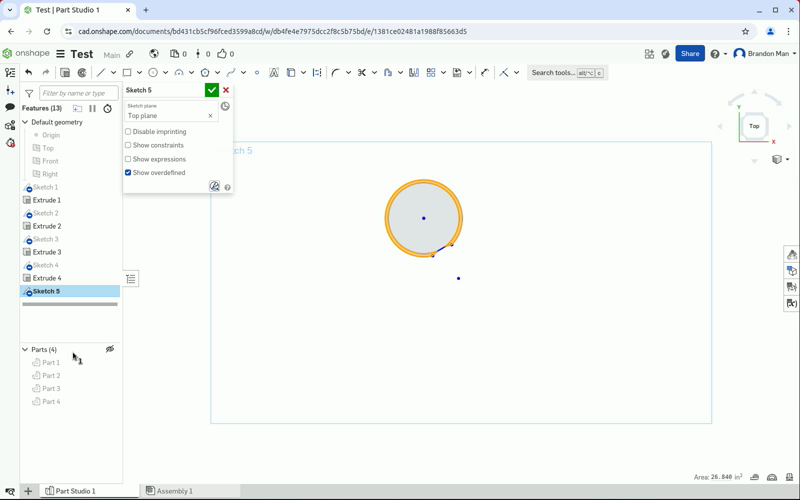
key(shift+y)
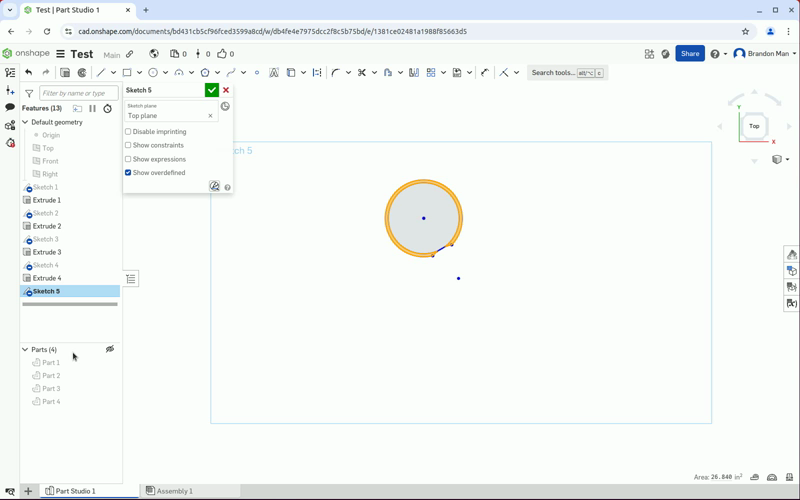
key(shift+e)
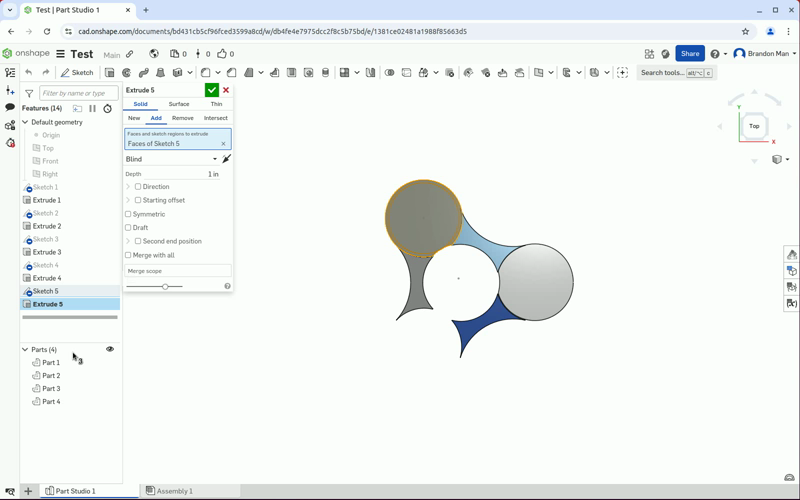
mouse_move(143, 106)
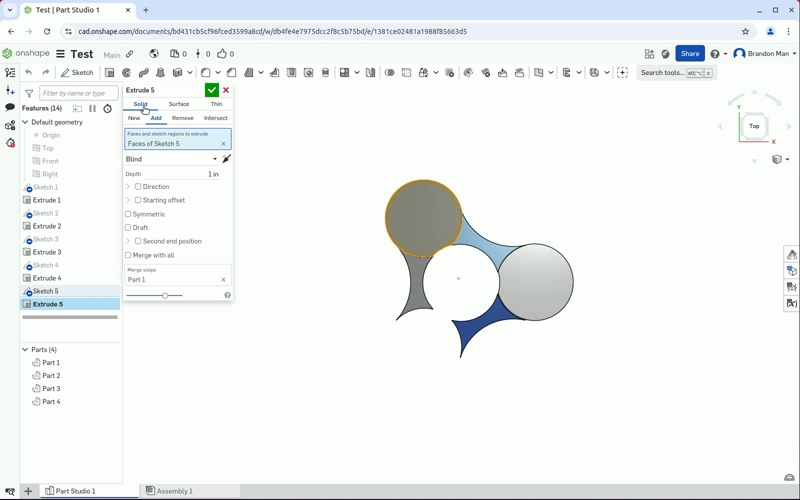
click(143, 106)
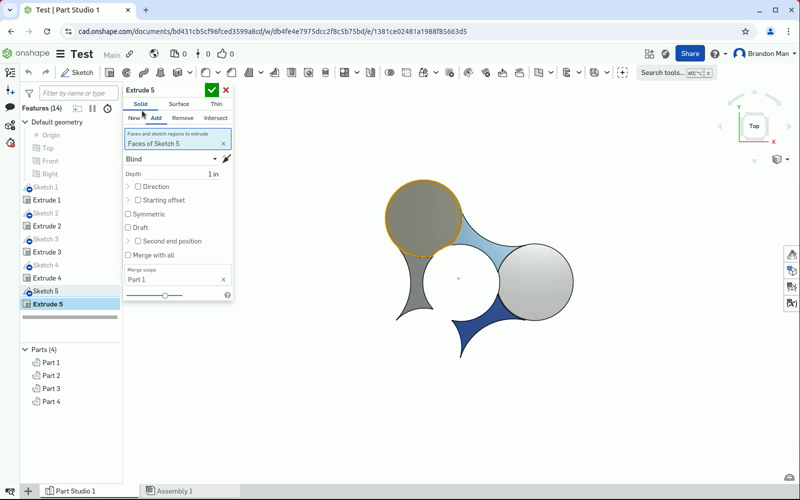
mouse_move(137, 120)
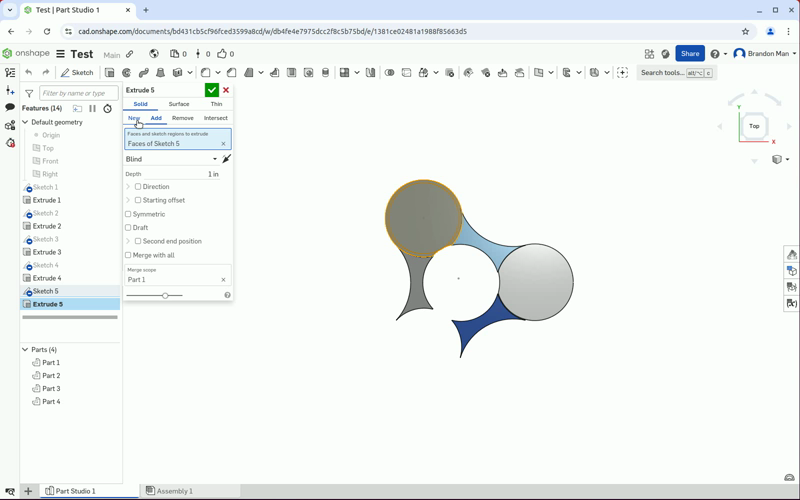
click(137, 120)
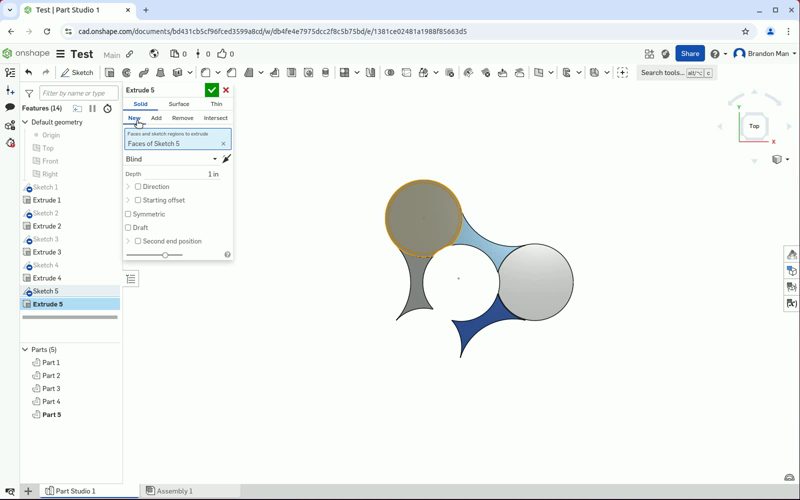
key(tab, 4)
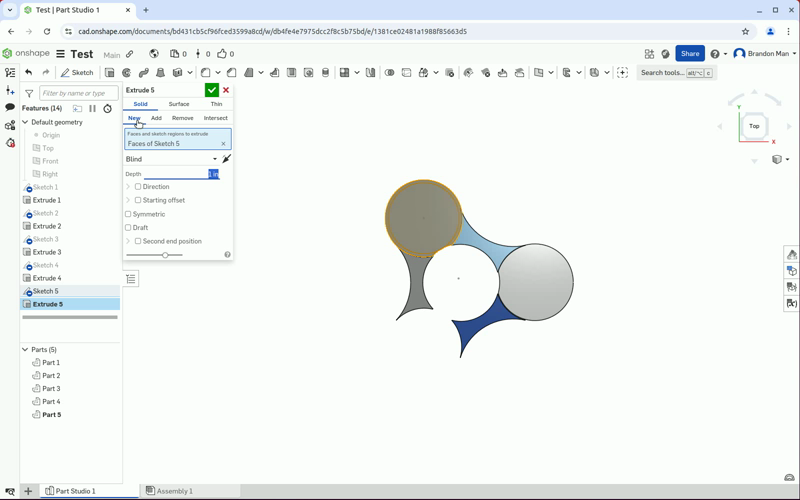
text(4.574)
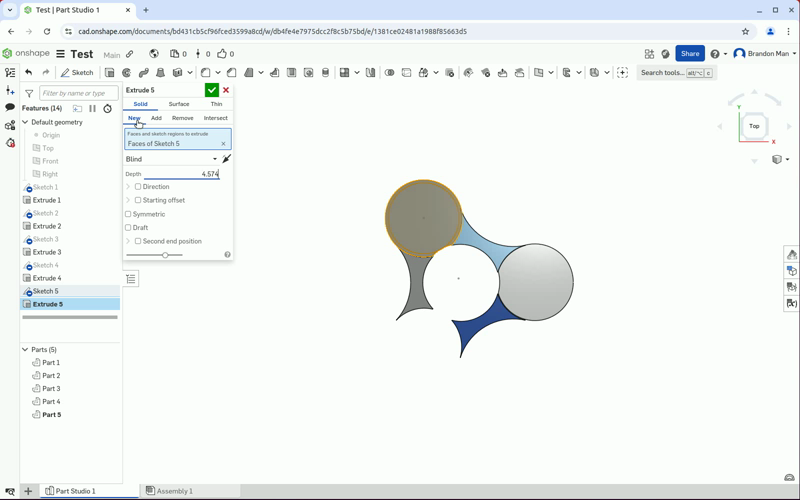
key(enter)
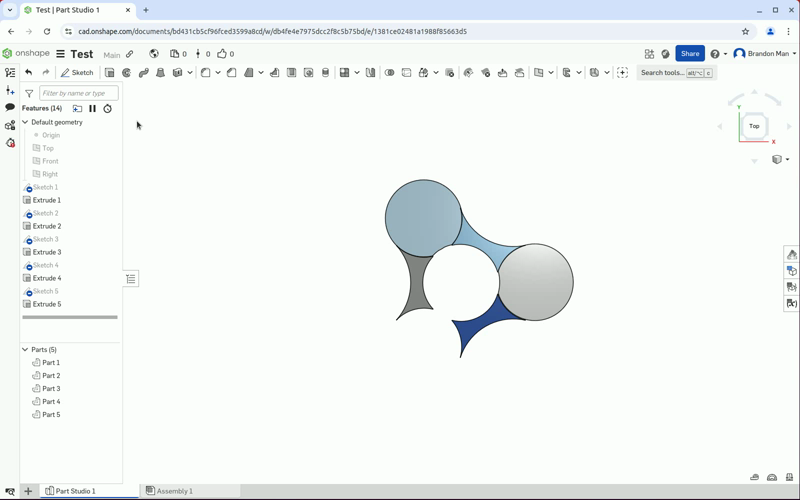
key(shift+h)
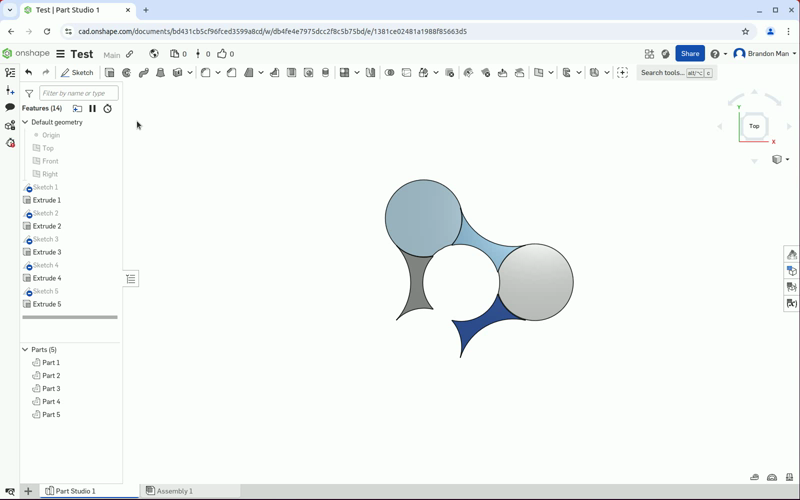
key(shift+h)
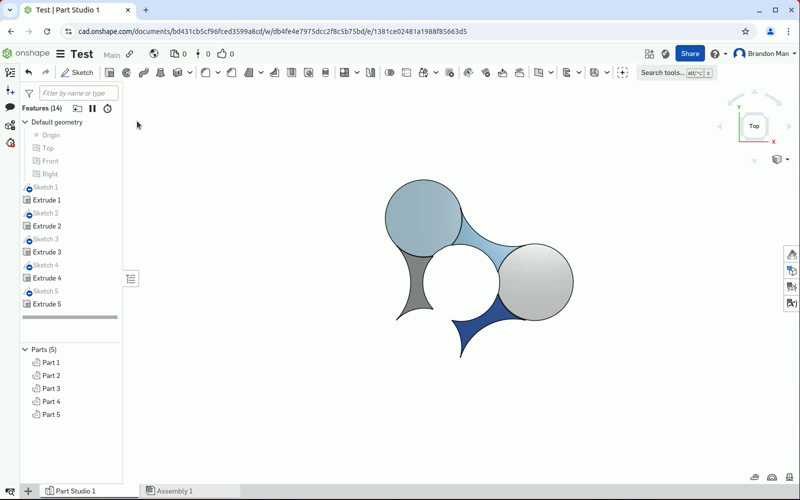
mouse_move(73, 189)
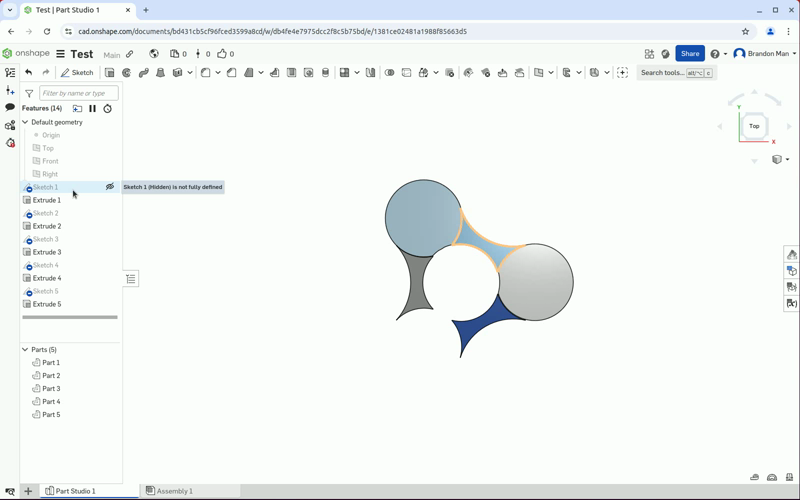
click(73, 189)
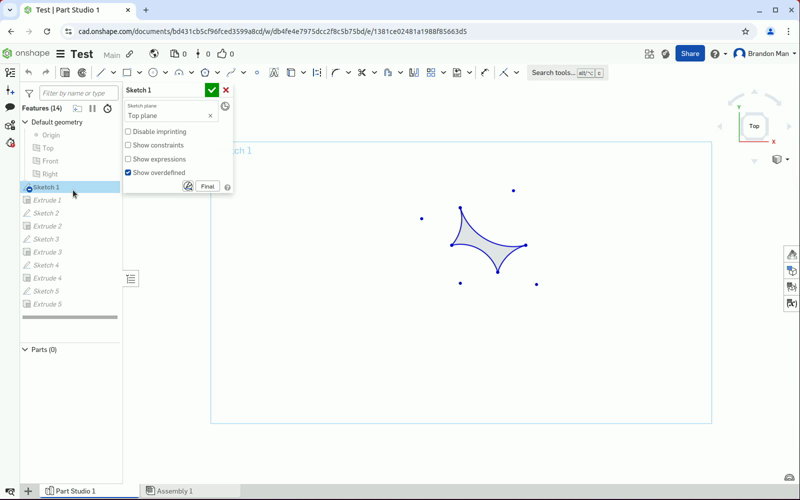
mouse_move(229, 92)
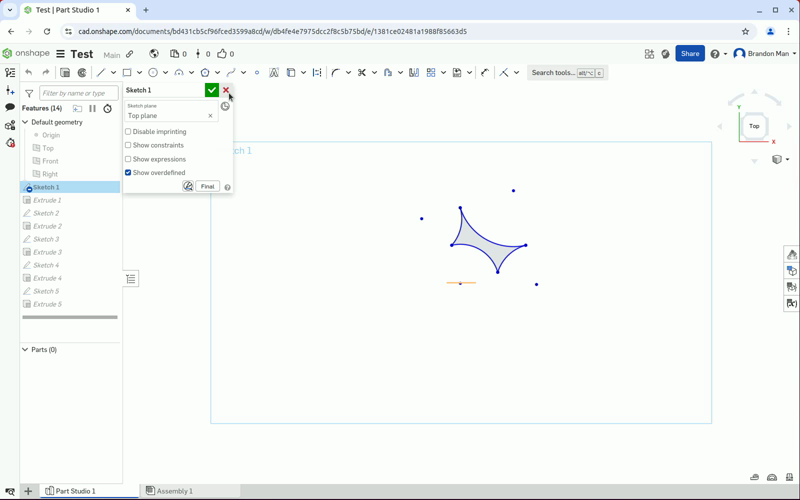
click(229, 92)
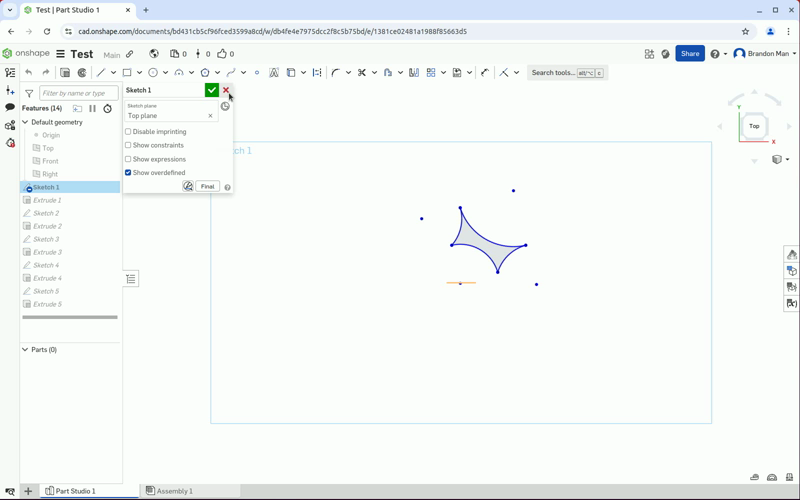
key(shift+s)
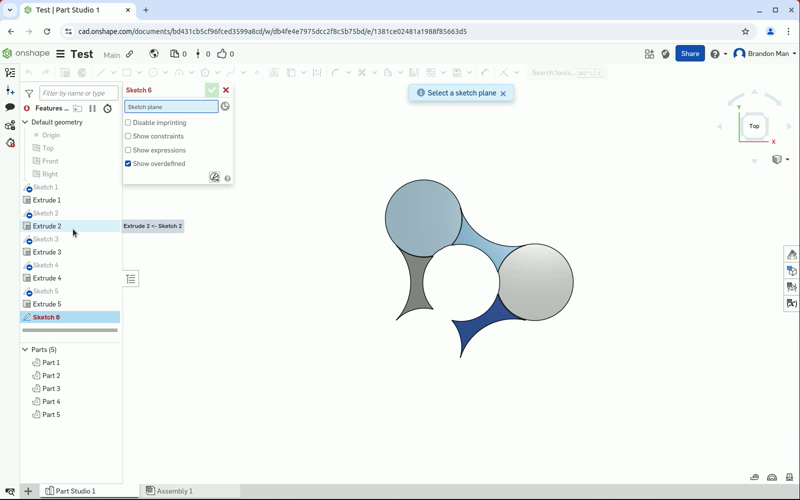
scroll(3)
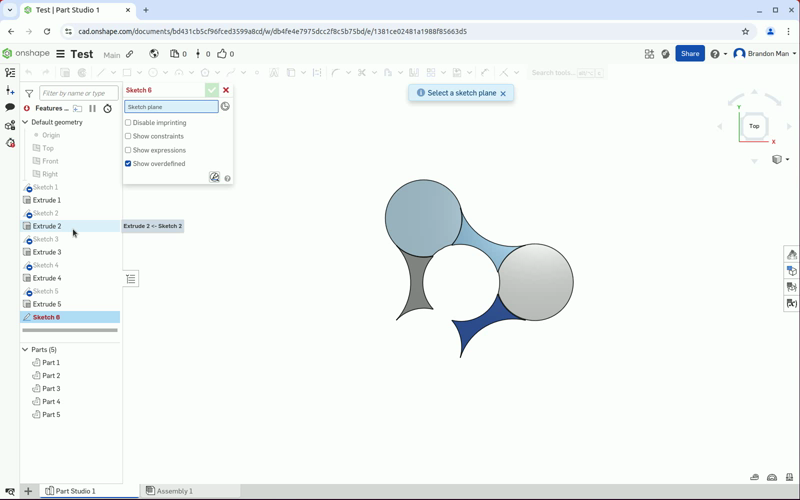
mouse_move(73, 150)
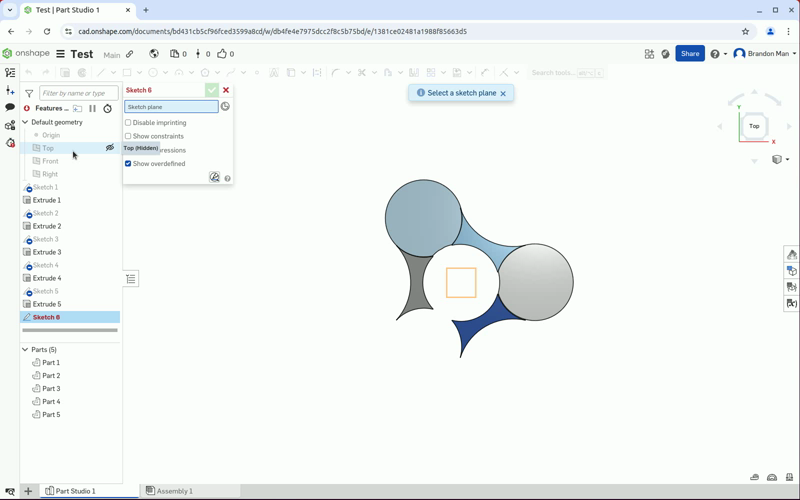
click(73, 150)
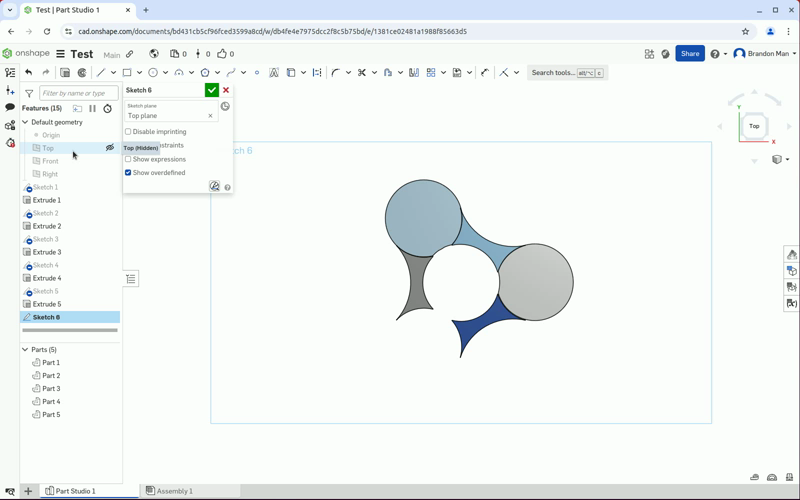
mouse_move(73, 352)
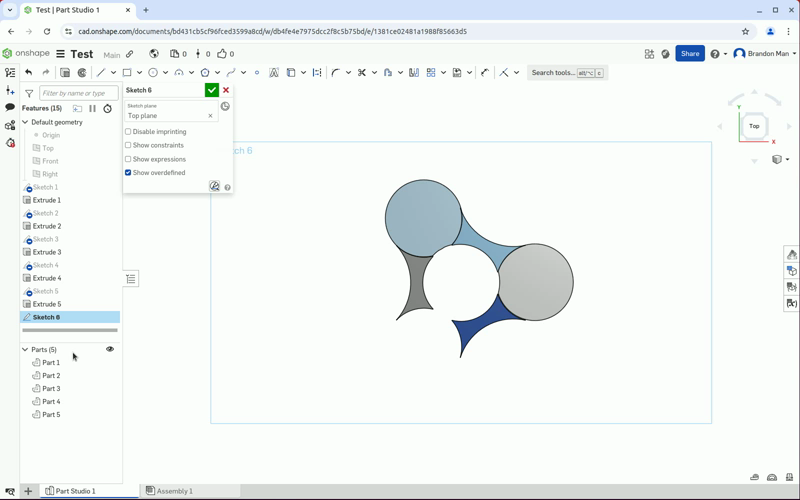
key(y)
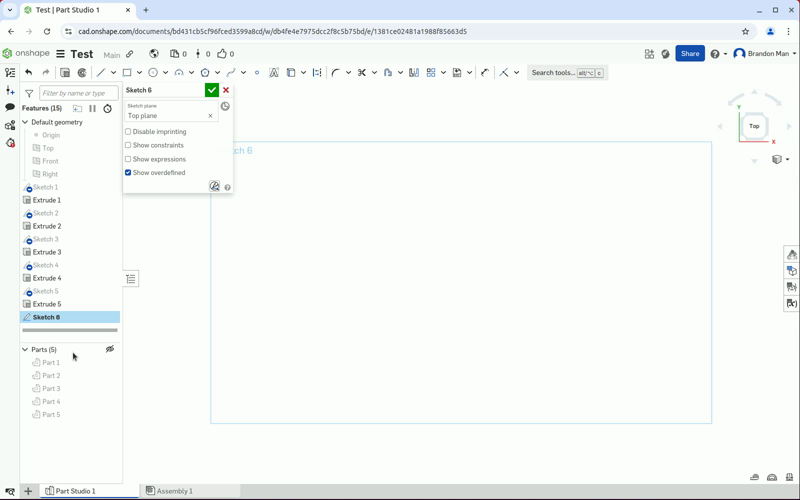
key(a)
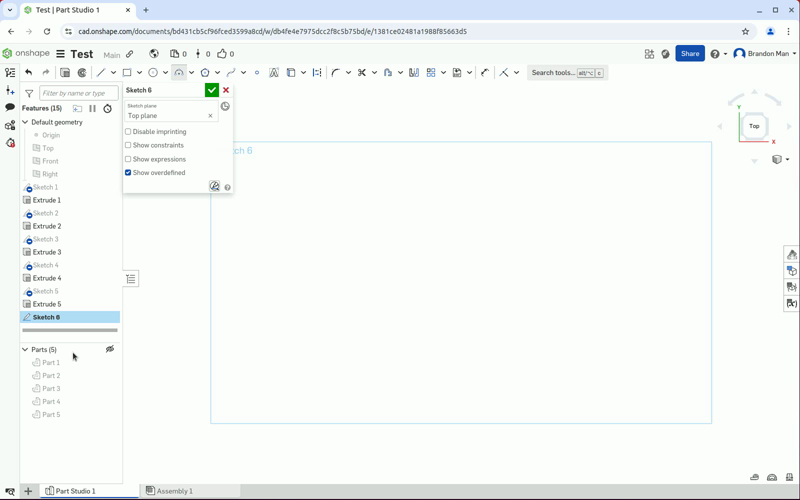
key_down(shift)
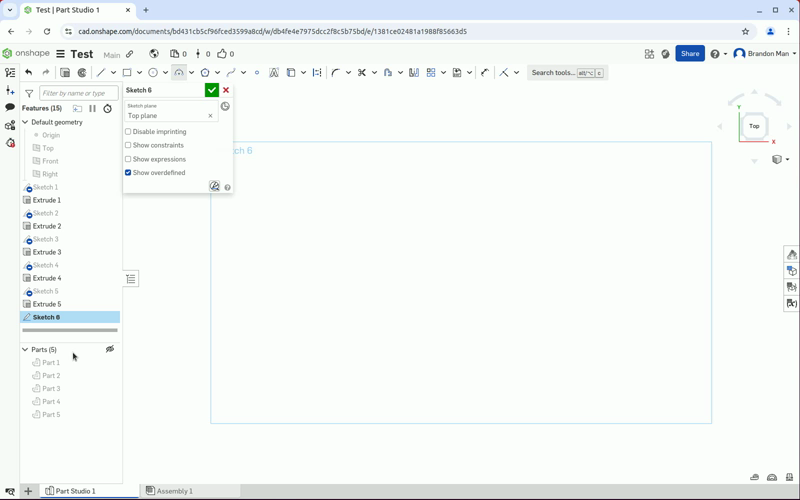
mouse_move(432, 309)
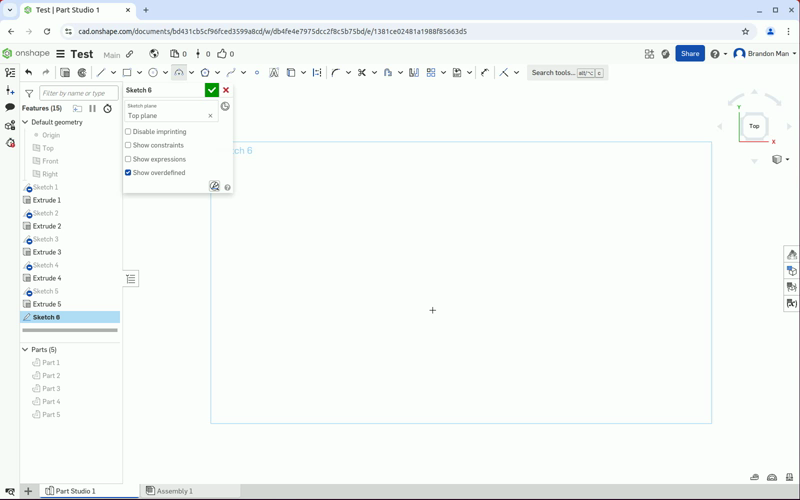
click(432, 309)
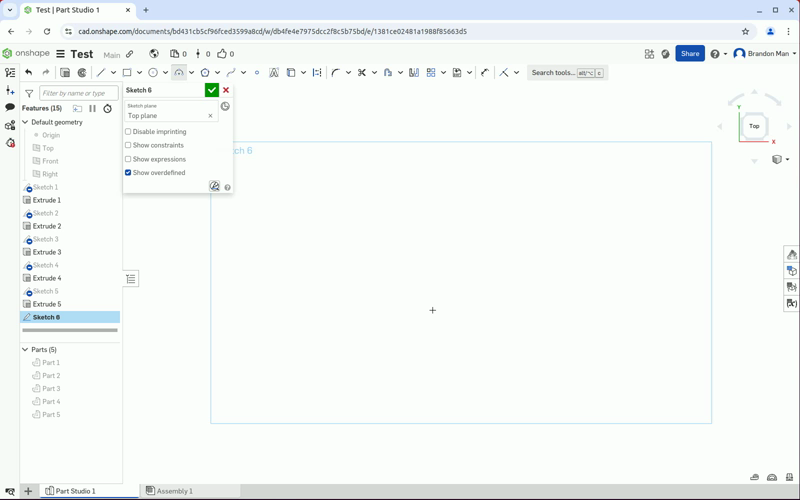
key_up(shift)
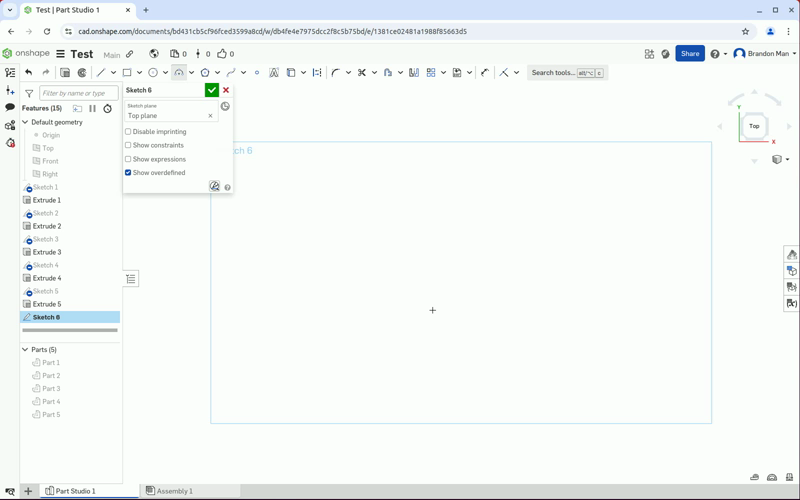
key_down(shift)
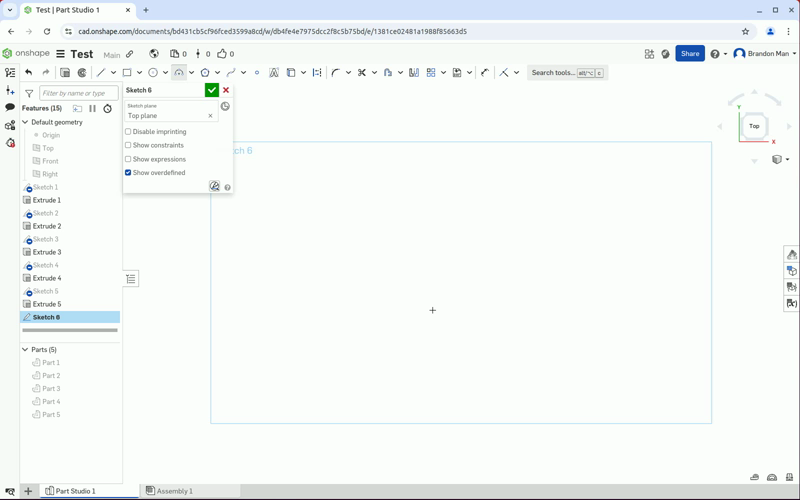
mouse_move(451, 321)
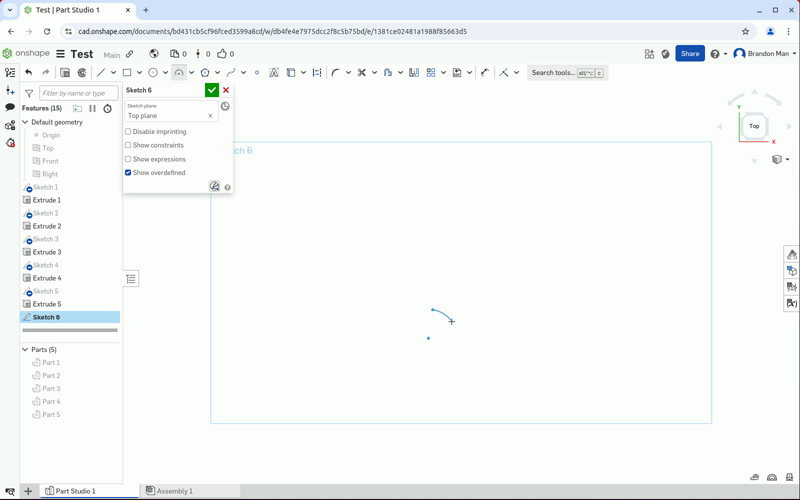
click(451, 321)
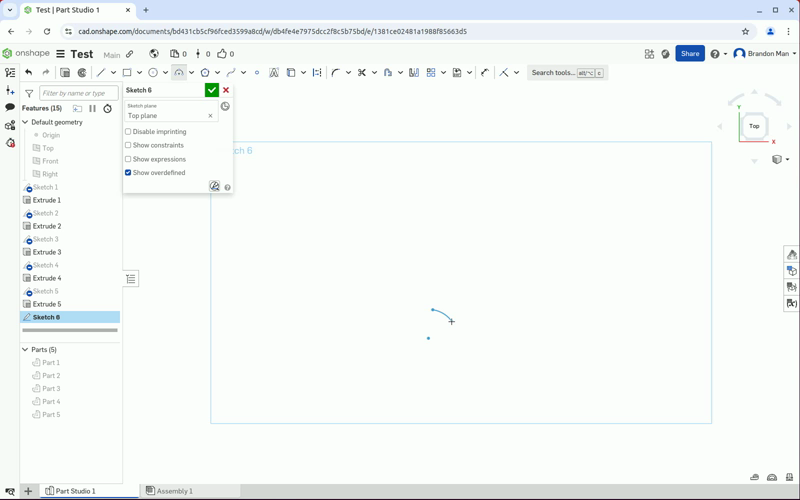
mouse_move(404, 380)
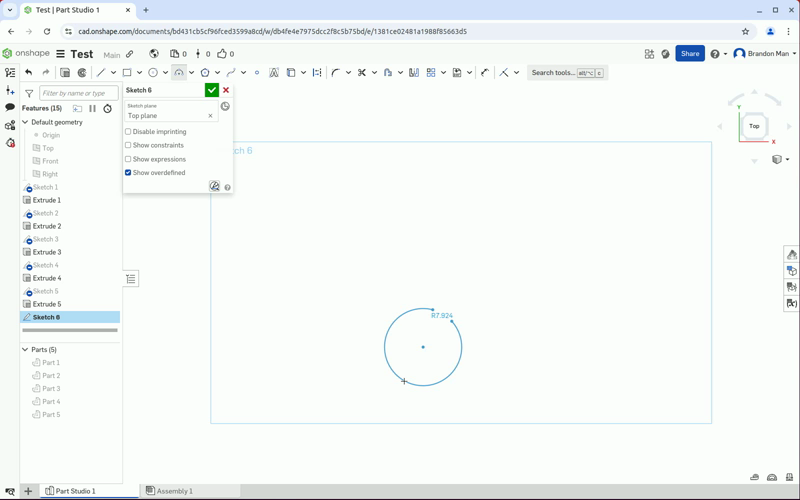
click(404, 380)
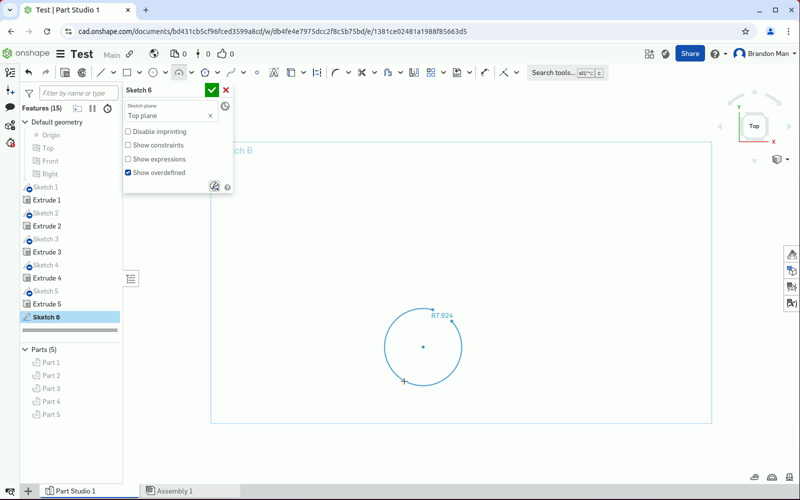
key_up(shift)
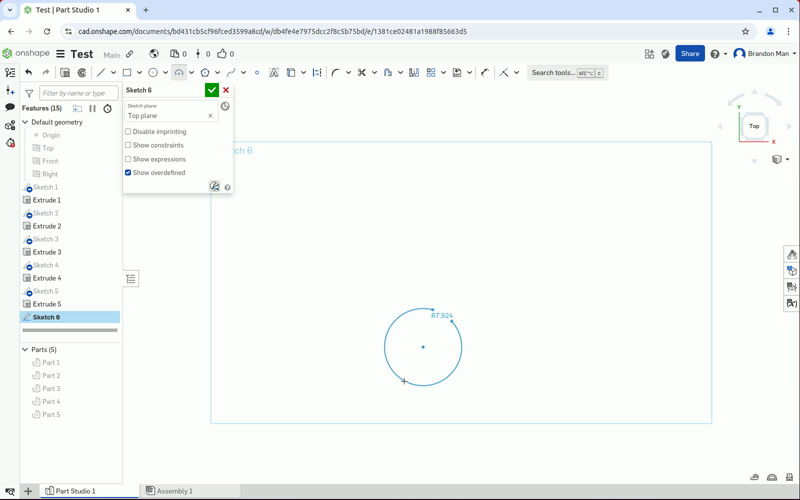
mouse_move(451, 321)
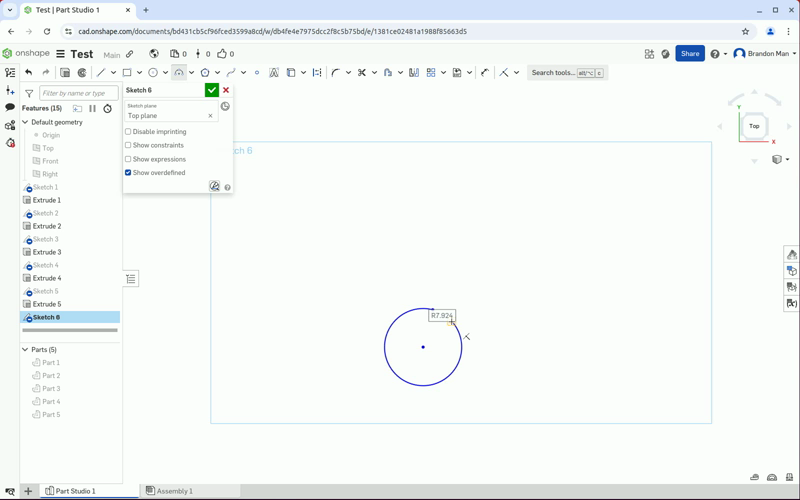
click(451, 321)
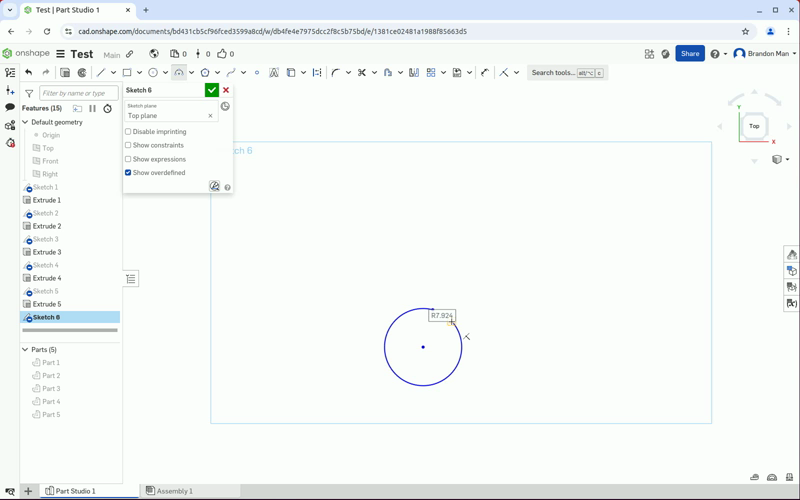
mouse_move(432, 309)
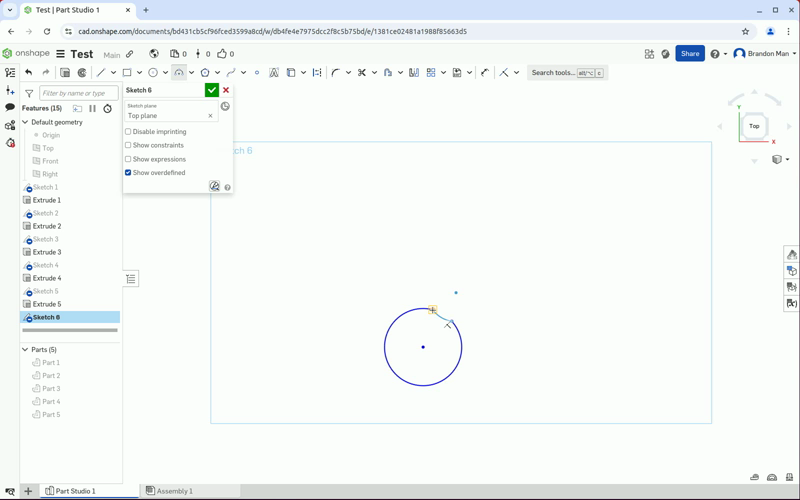
click(432, 309)
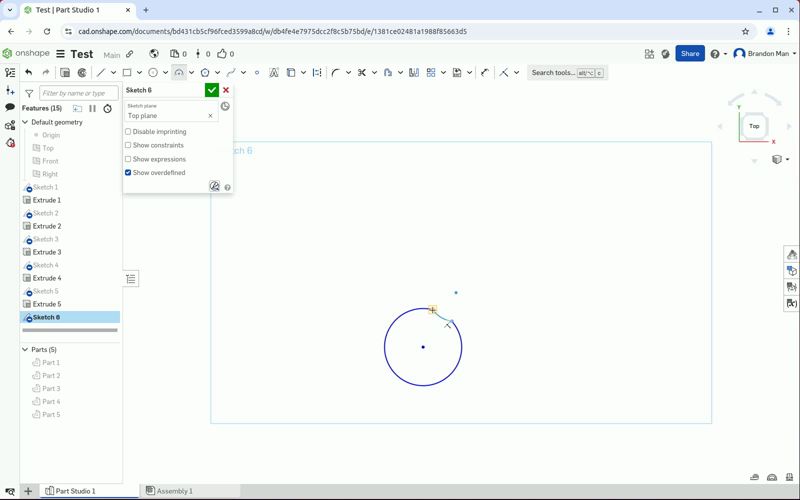
key_down(shift)
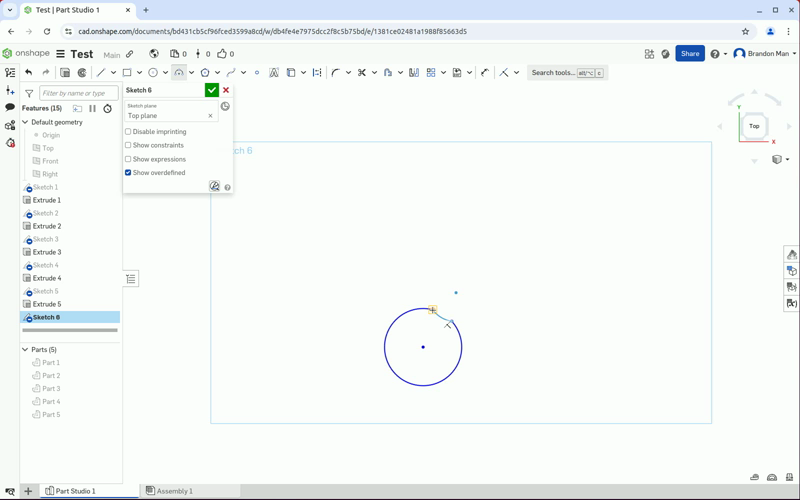
mouse_move(441, 317)
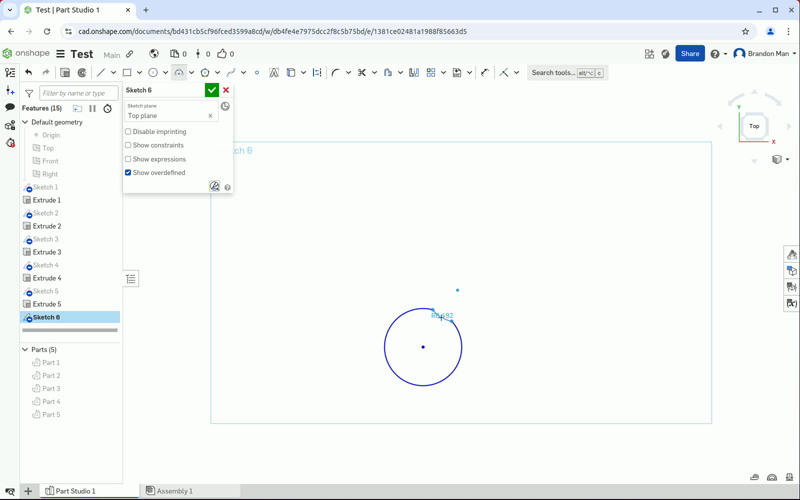
click(441, 317)
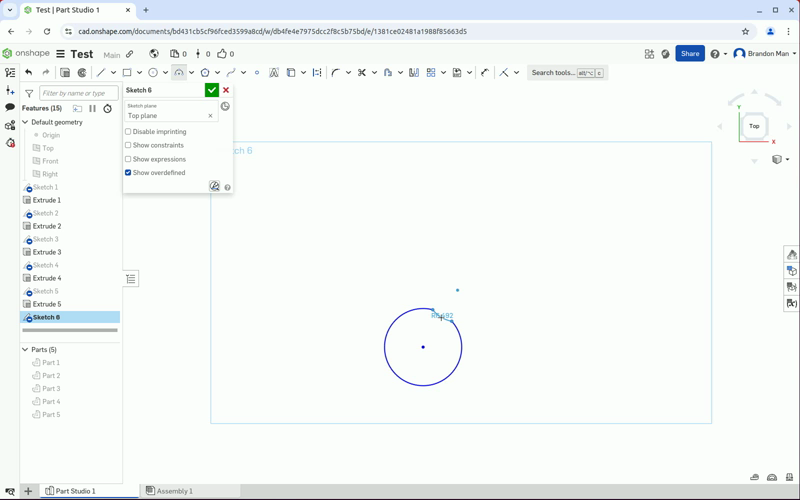
key_up(shift)
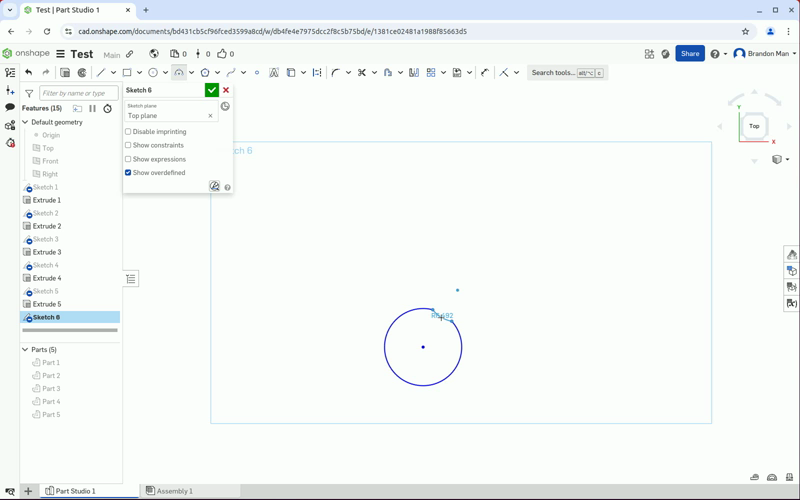
key(esc)
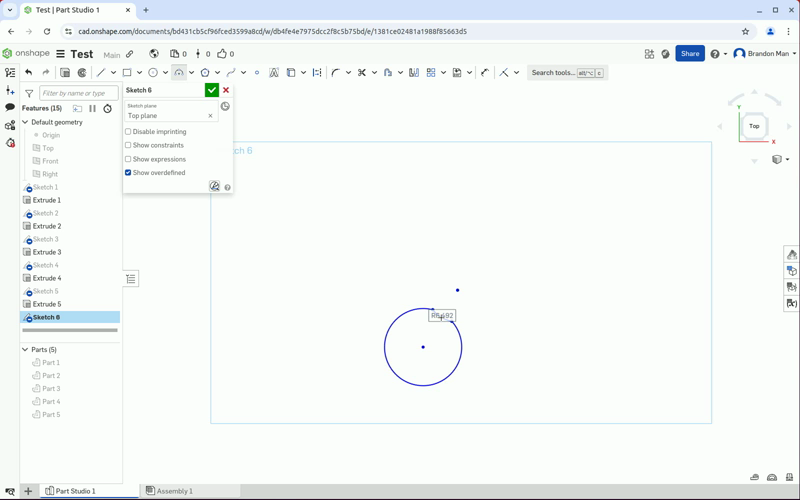
key(c)
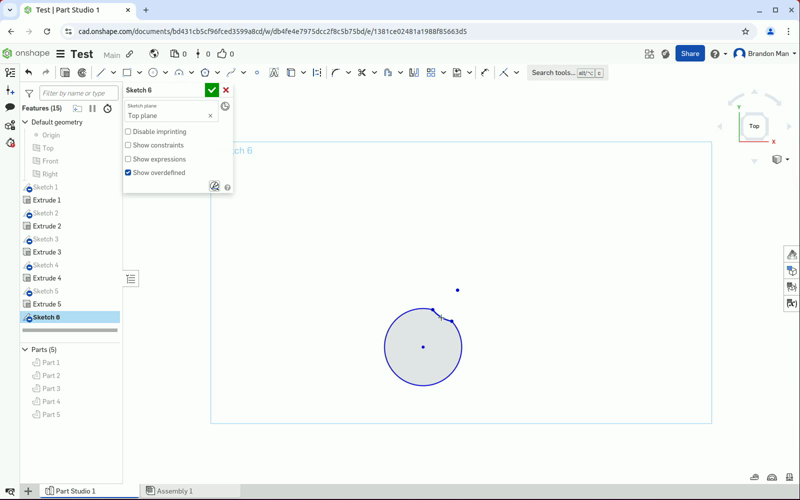
key_down(shift)
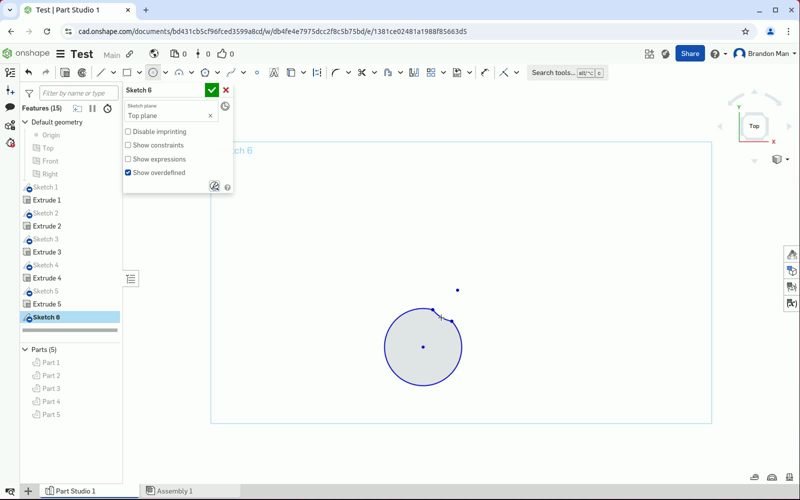
mouse_move(423, 347)
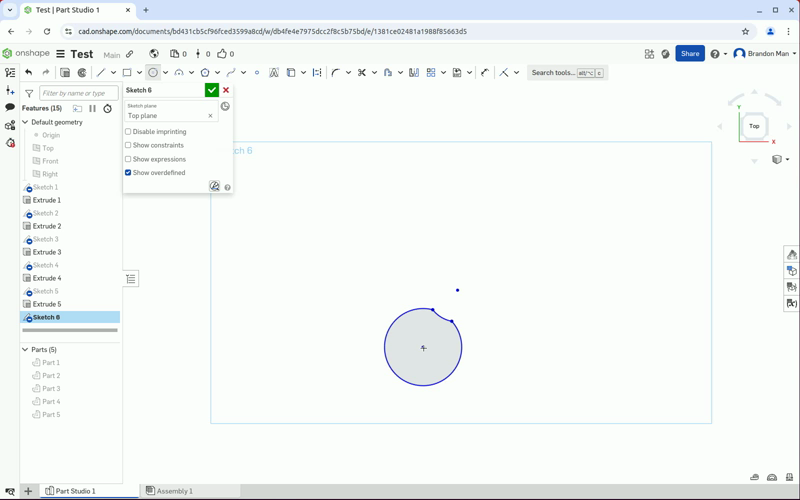
click(423, 347)
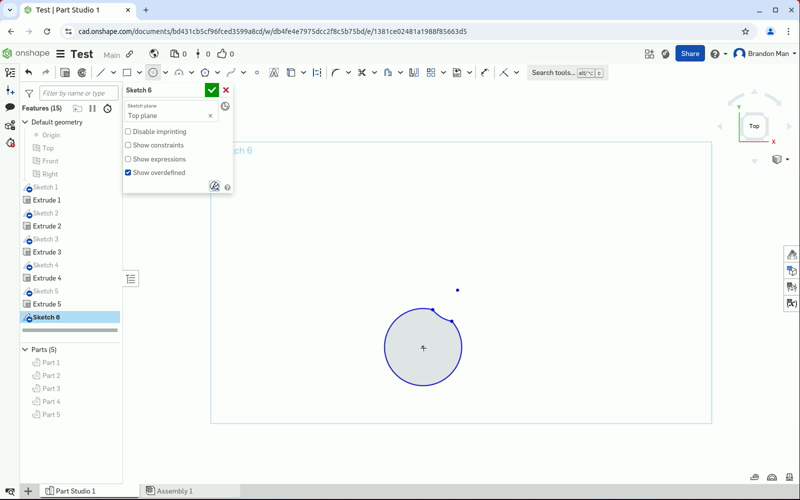
key_up(shift)
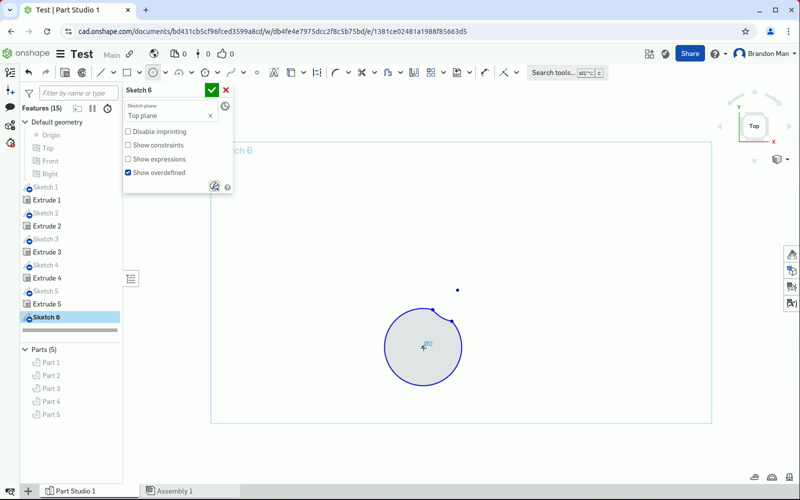
mouse_move(459, 347)
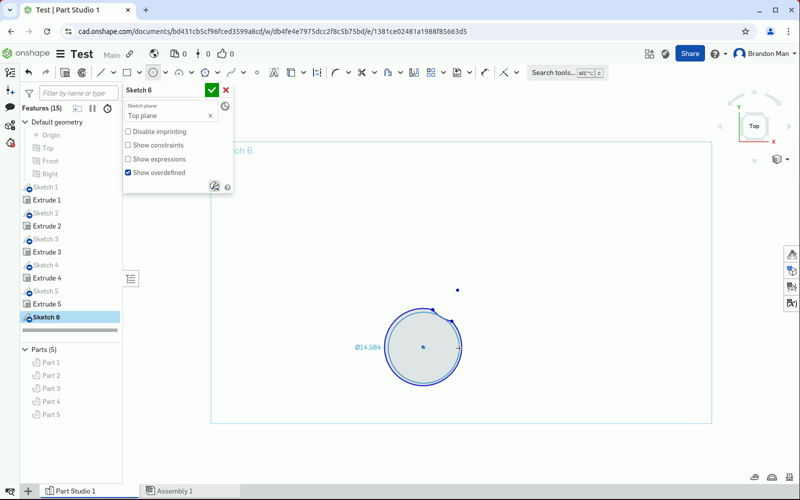
click(459, 347)
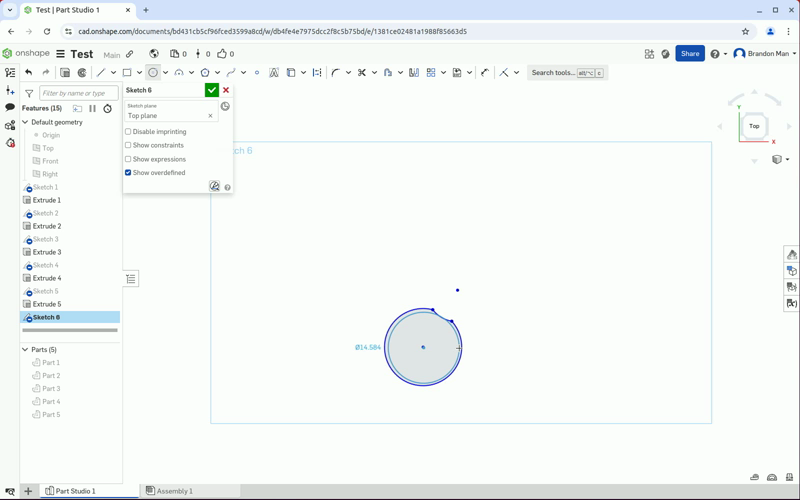
key(esc)
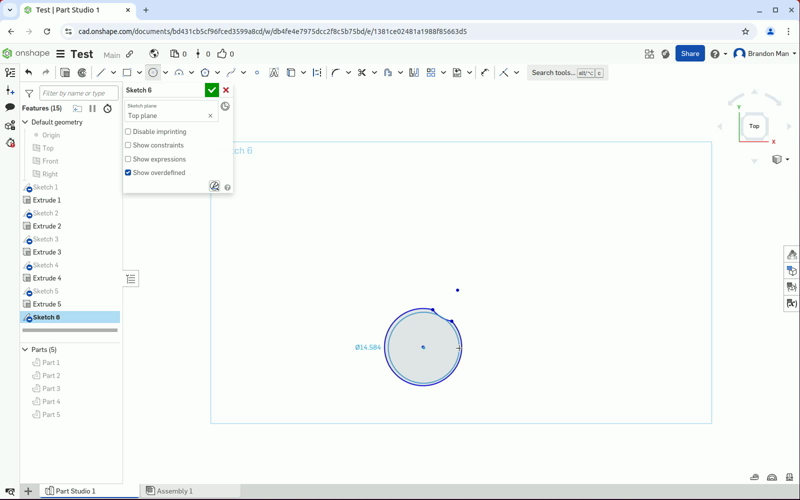
mouse_move(407, 381)
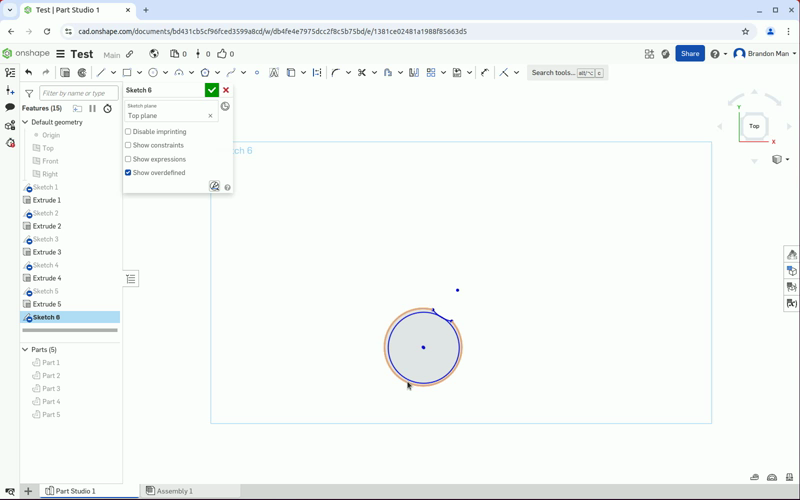
scroll(6)
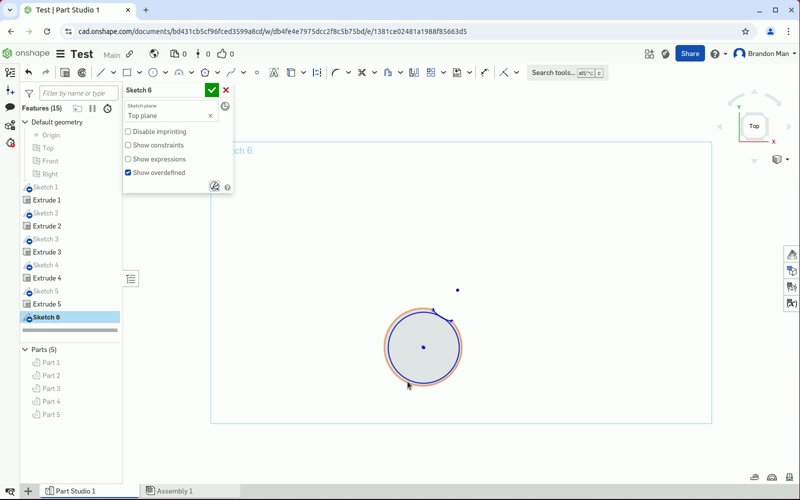
scroll(6)
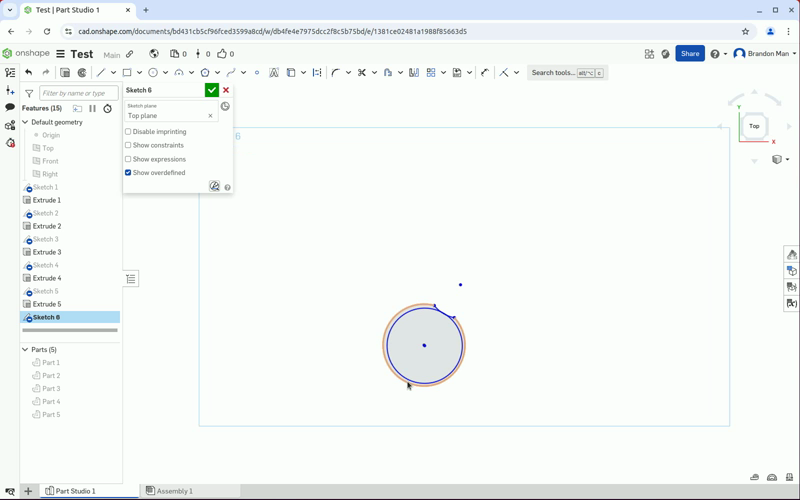
scroll(6)
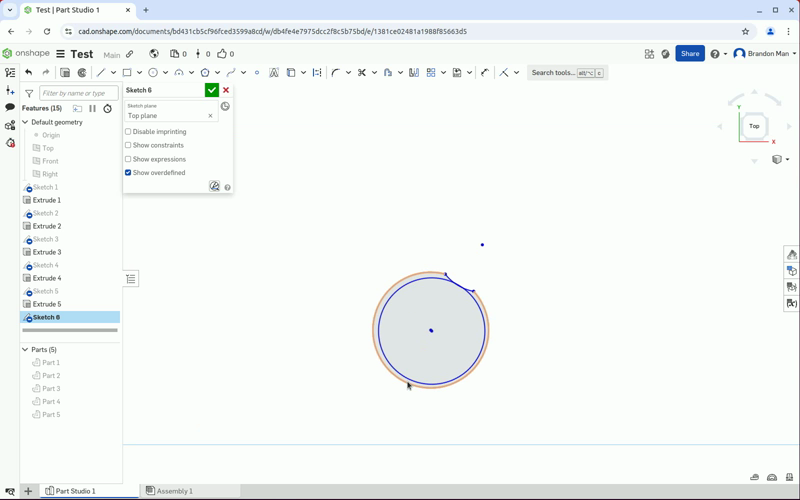
scroll(6)
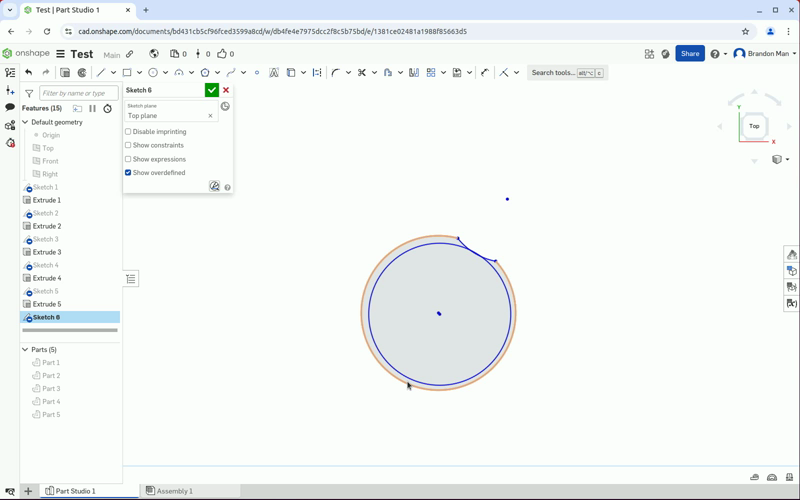
scroll(6)
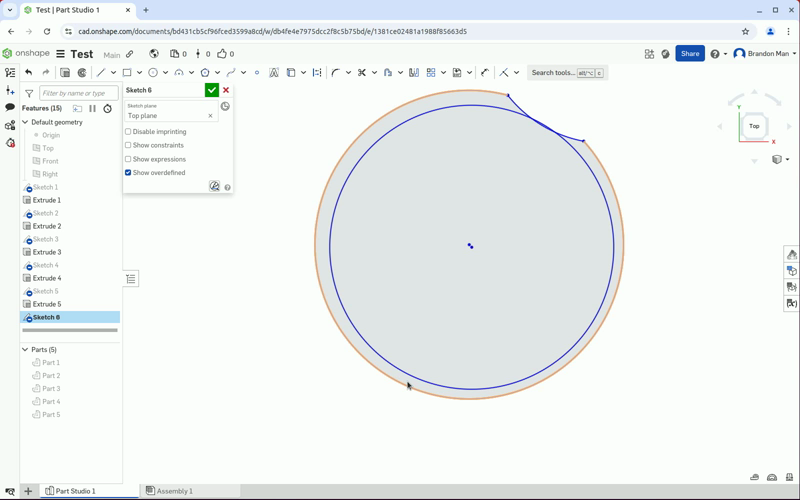
scroll(6)
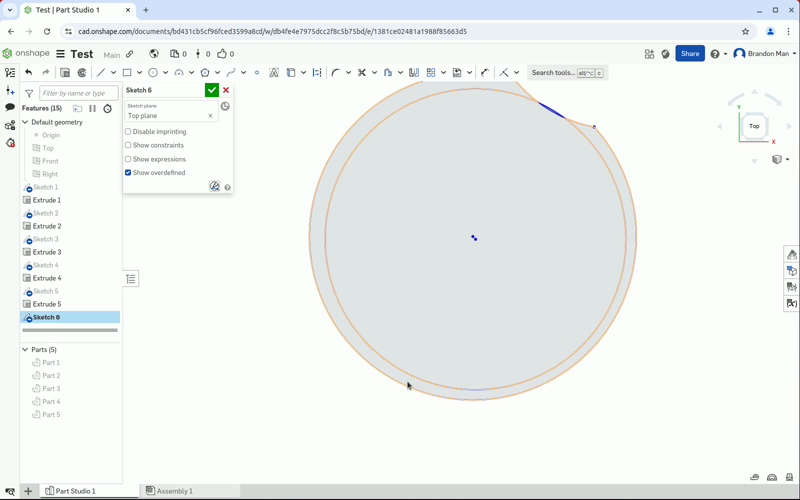
scroll(6)
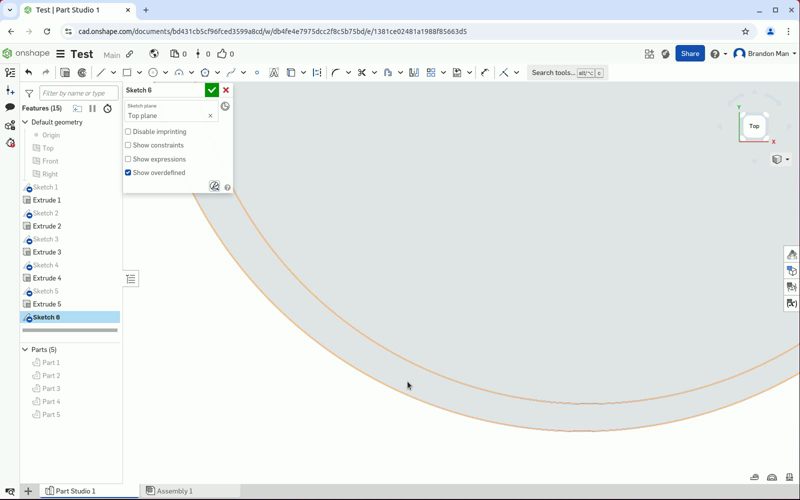
click(407, 381)
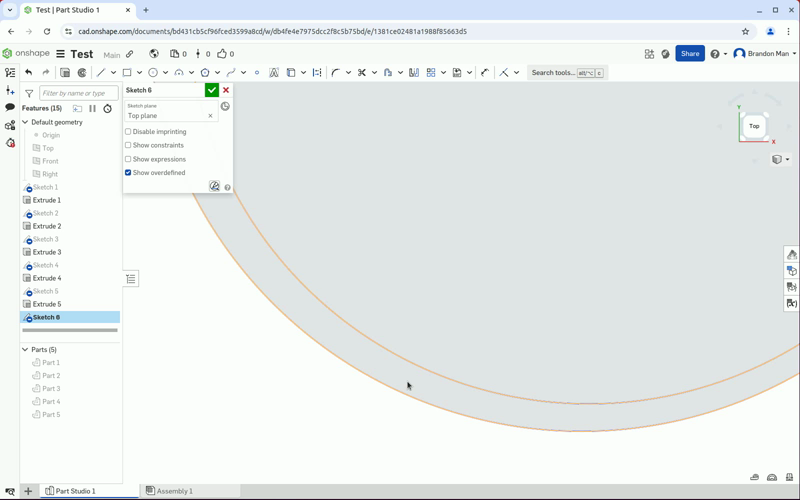
scroll(-6)
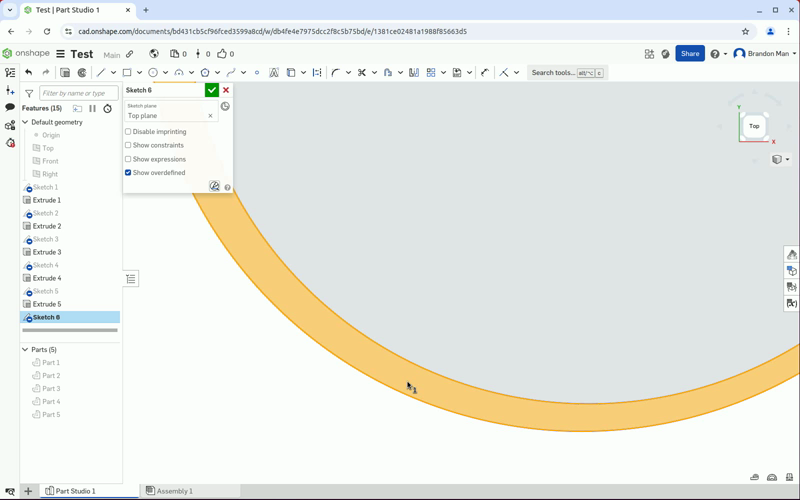
scroll(-6)
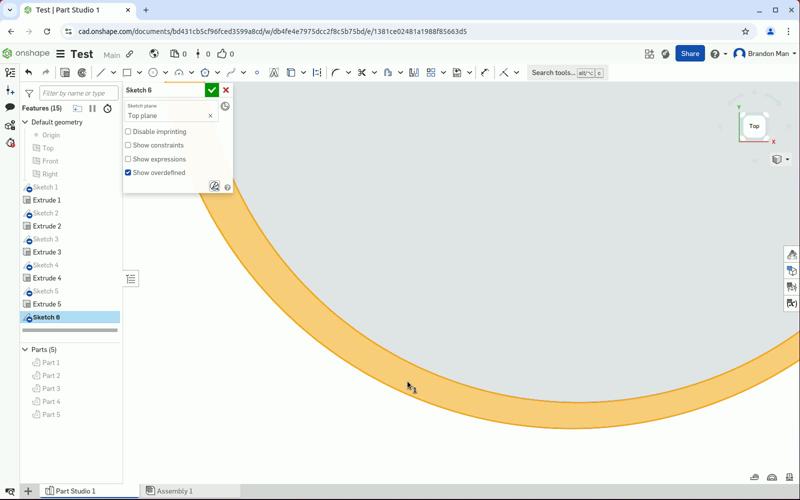
scroll(-6)
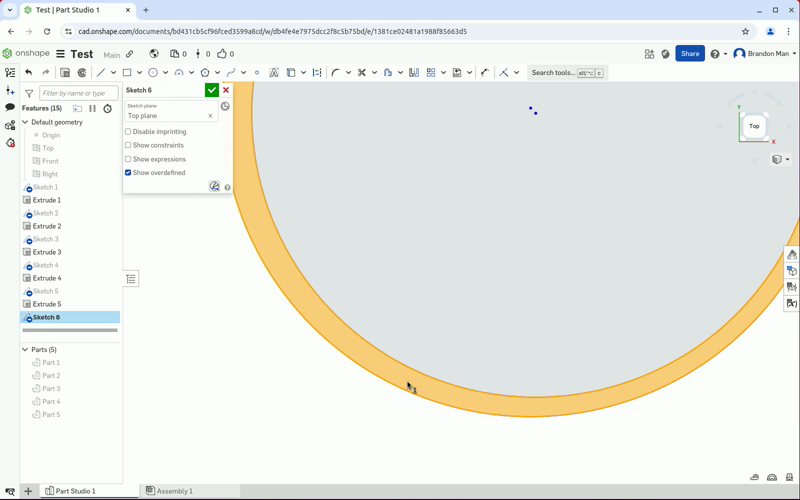
scroll(-6)
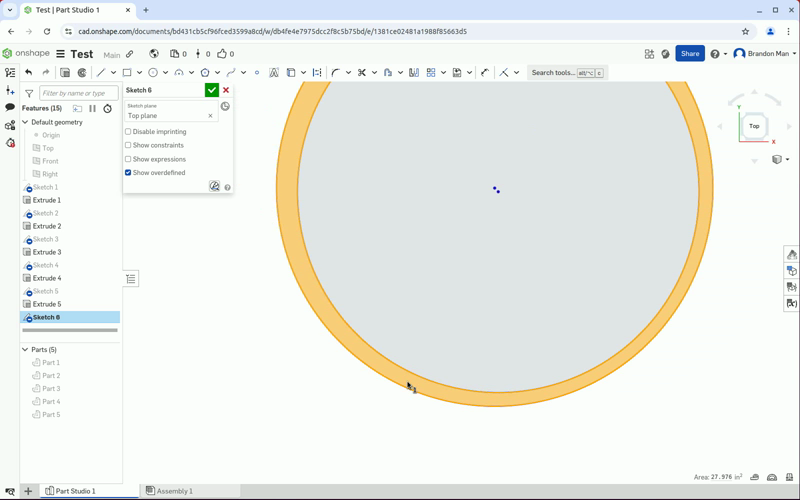
scroll(-6)
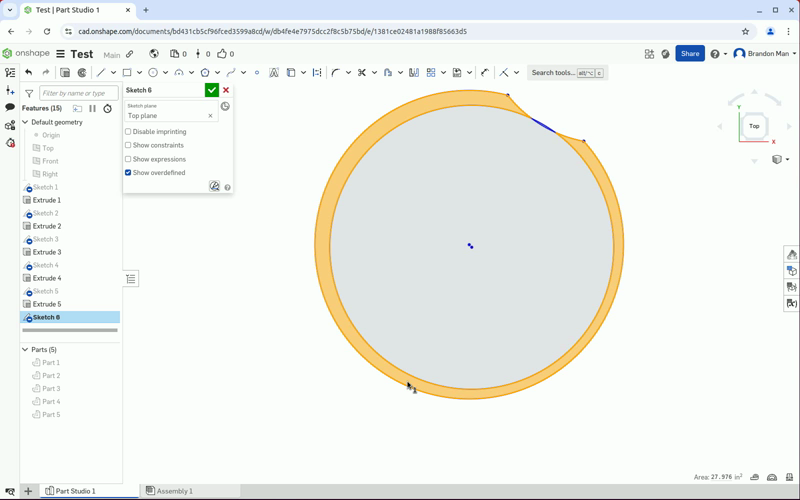
scroll(-6)
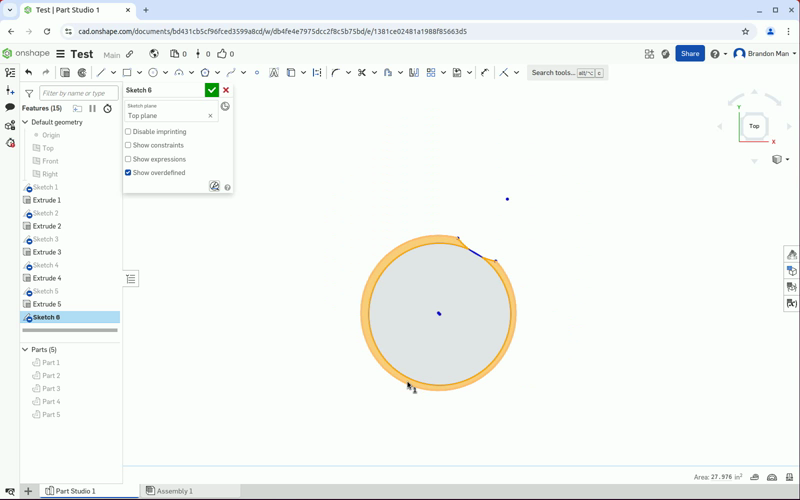
scroll(-6)
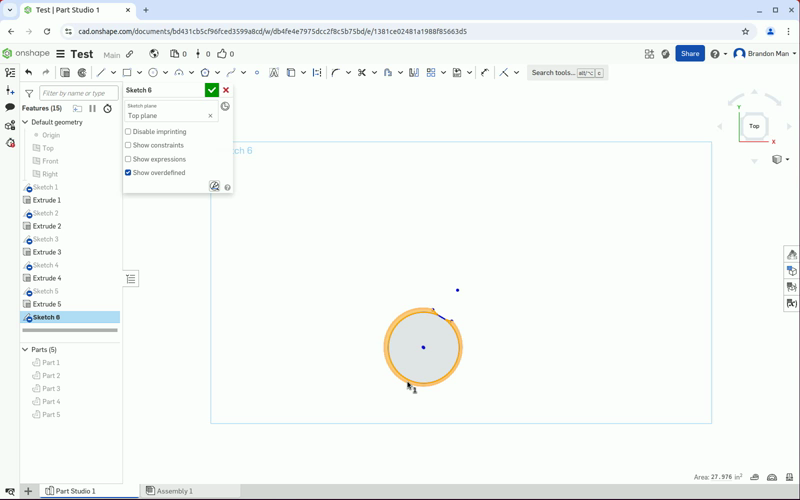
mouse_move(73, 352)
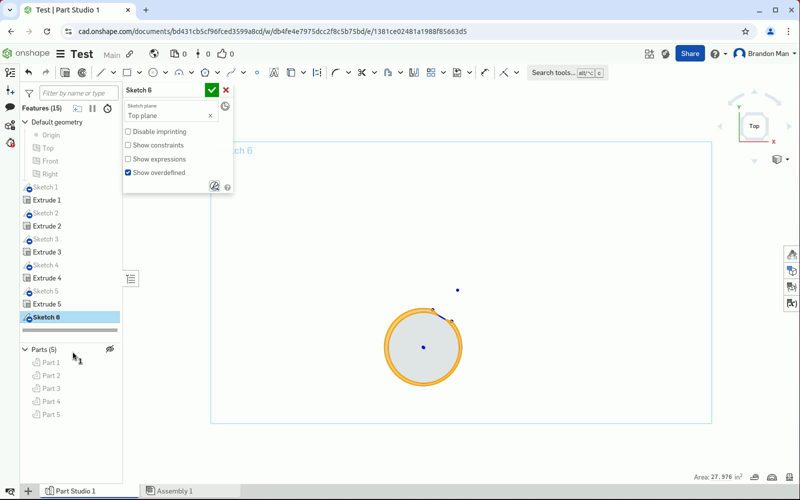
key(shift+y)
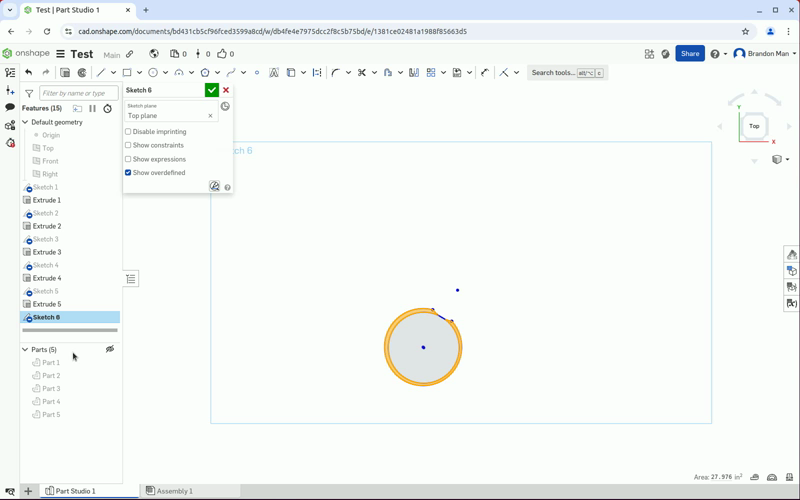
key(shift+e)
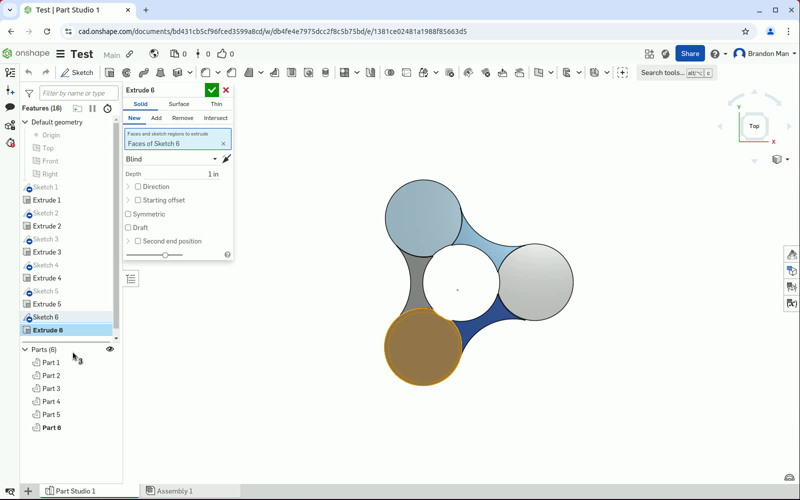
mouse_move(143, 106)
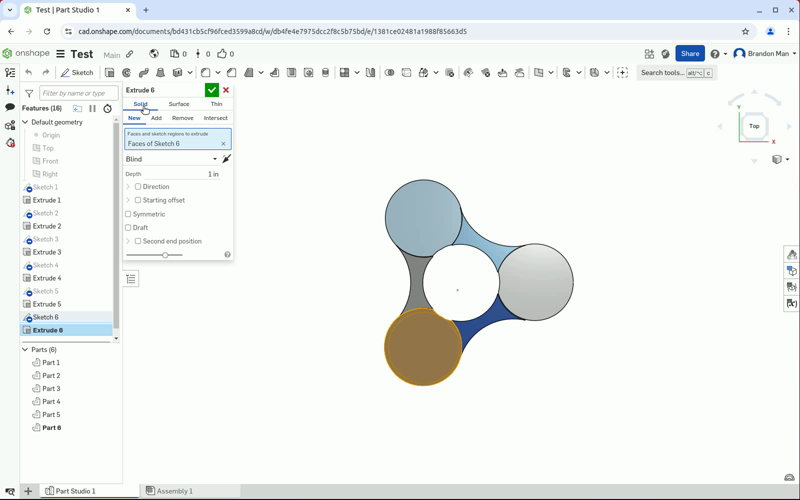
click(143, 106)
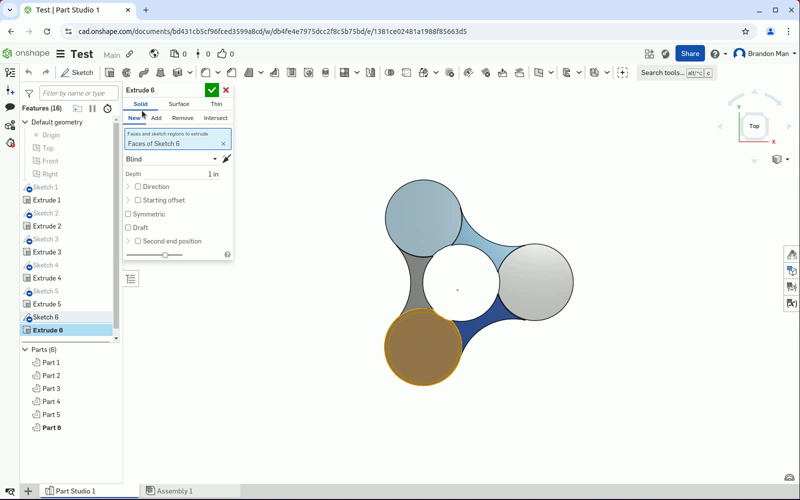
mouse_move(137, 120)
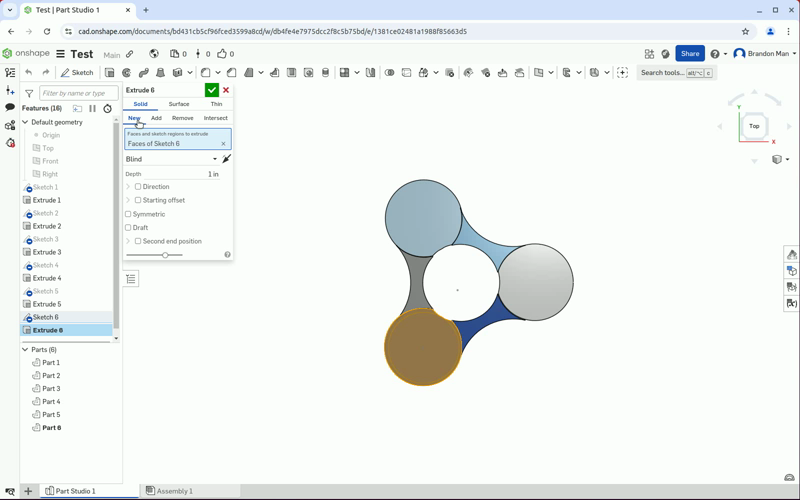
click(137, 120)
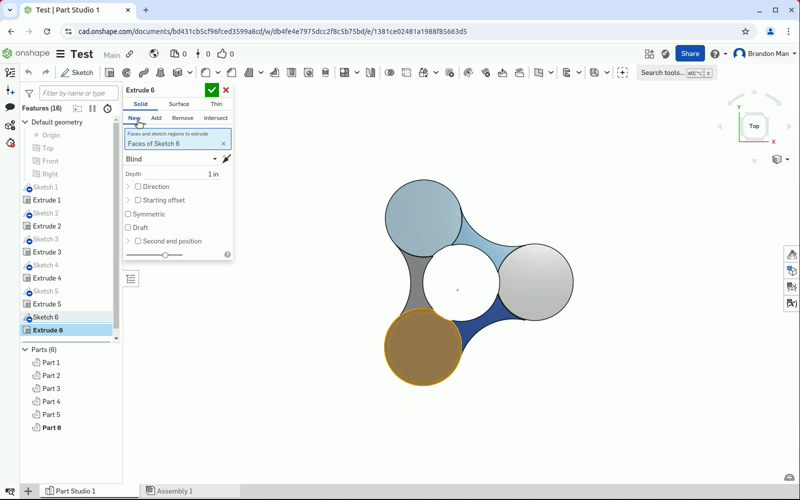
key(tab, 4)
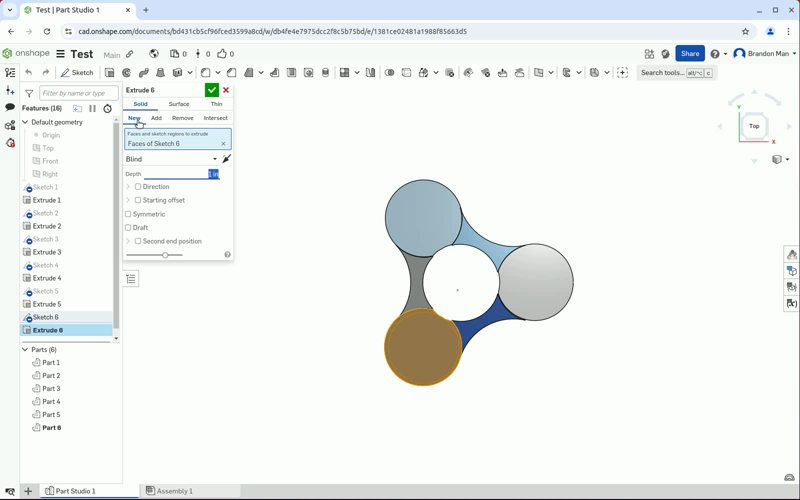
text(4.574)
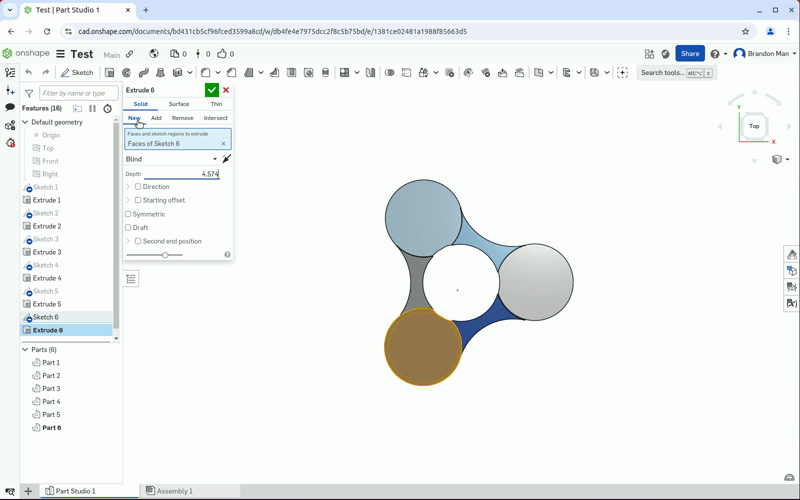
key(enter)
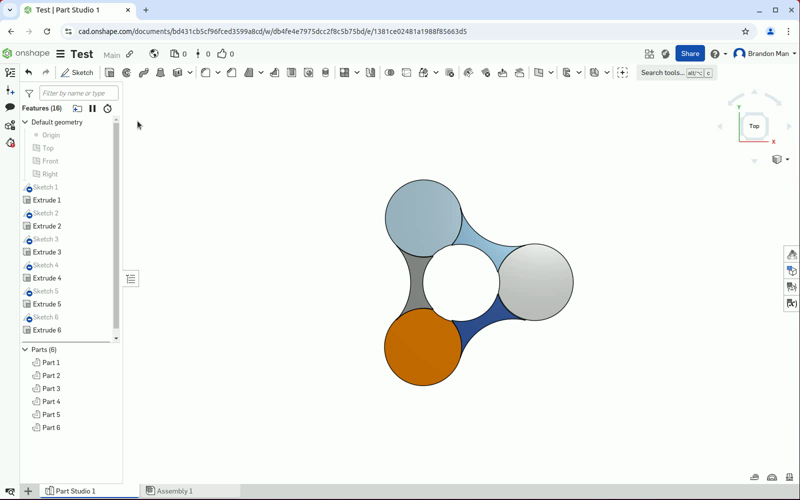
key(shift+h)
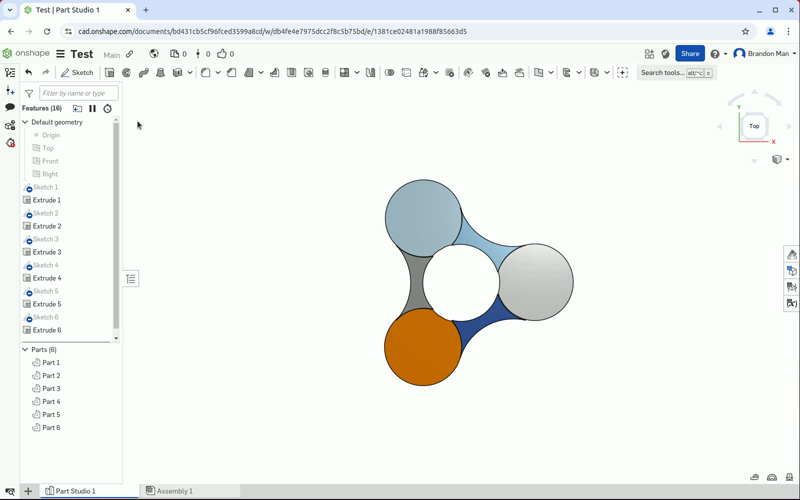
key(shift+h)
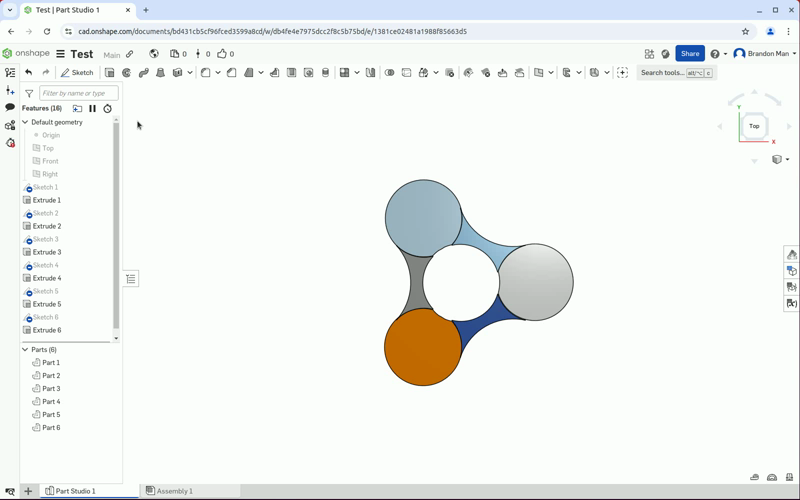
mouse_move(69, 189)
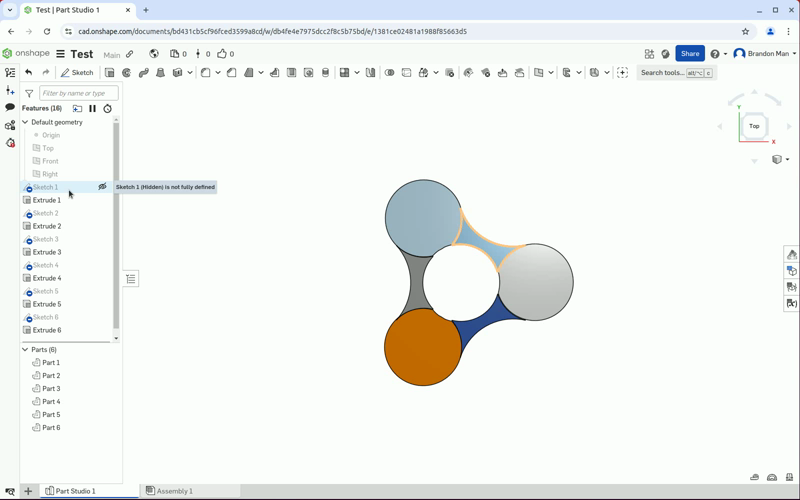
click(69, 189)
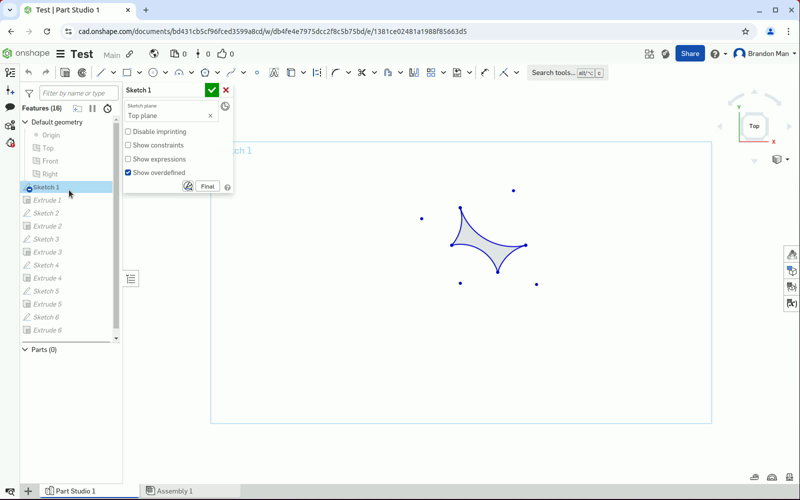
mouse_move(229, 92)
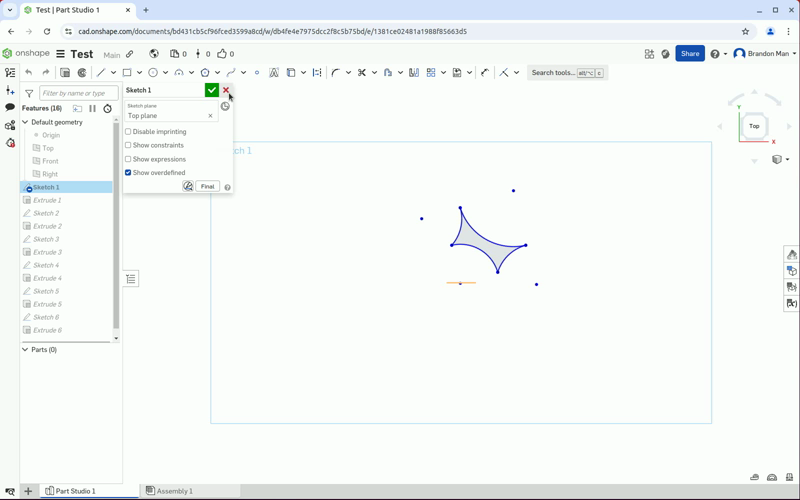
click(229, 92)
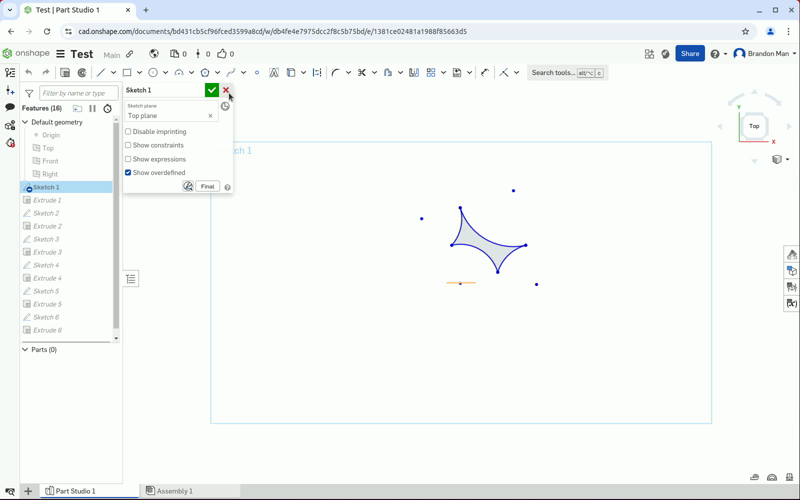
key(shift+s)
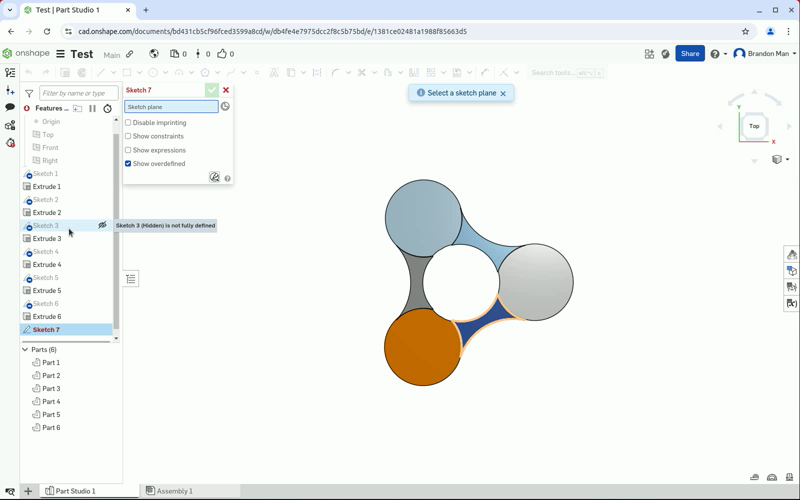
scroll(3)
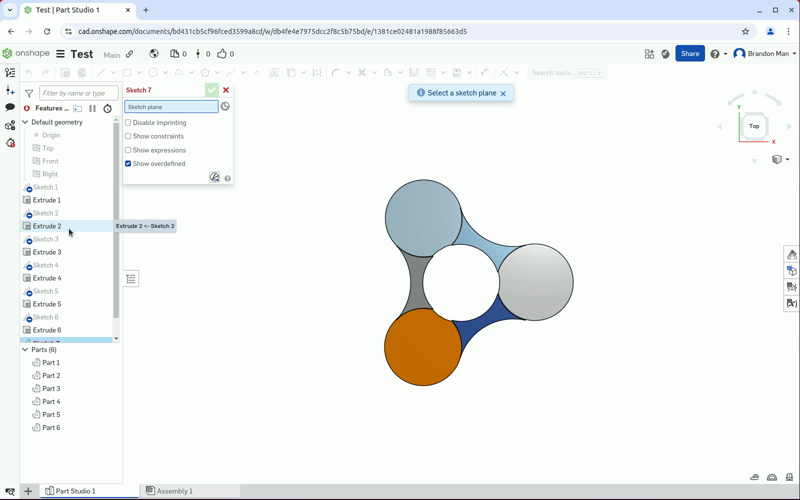
mouse_move(69, 150)
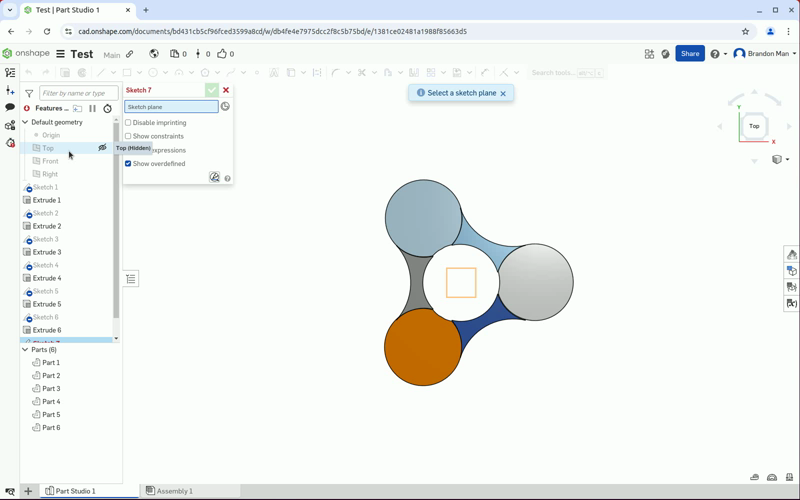
click(69, 150)
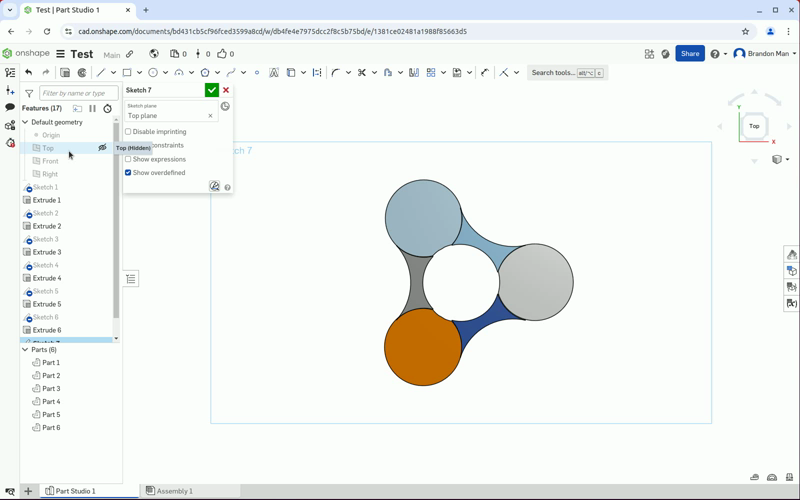
mouse_move(73, 352)
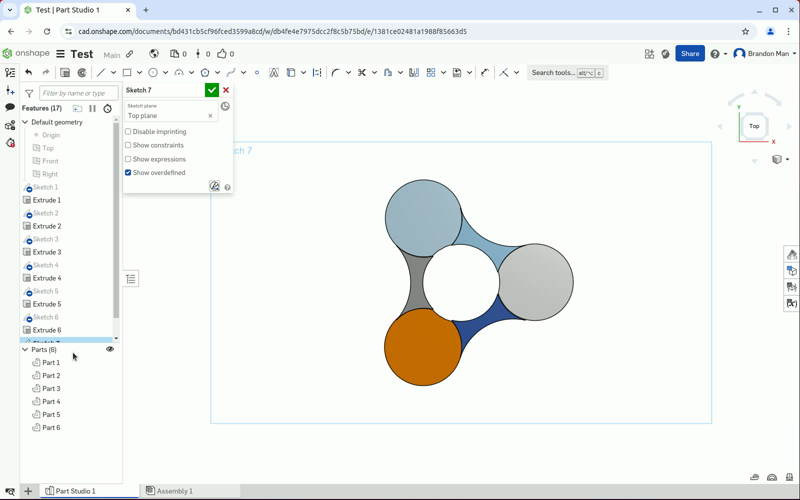
key(y)
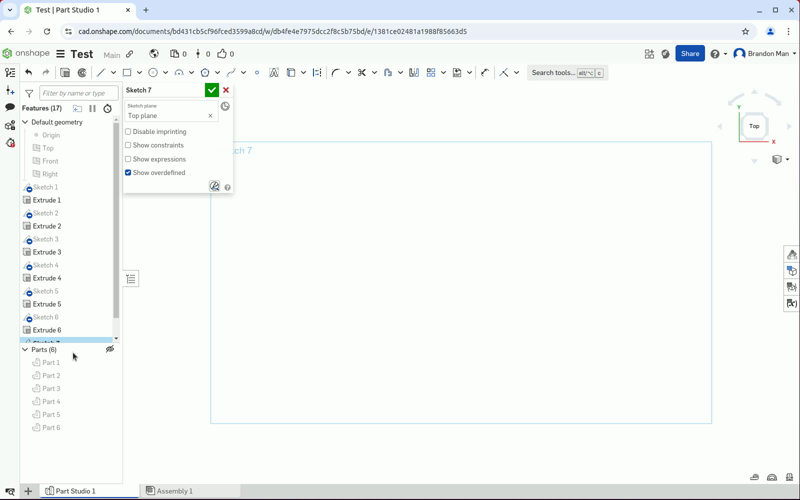
key(c)
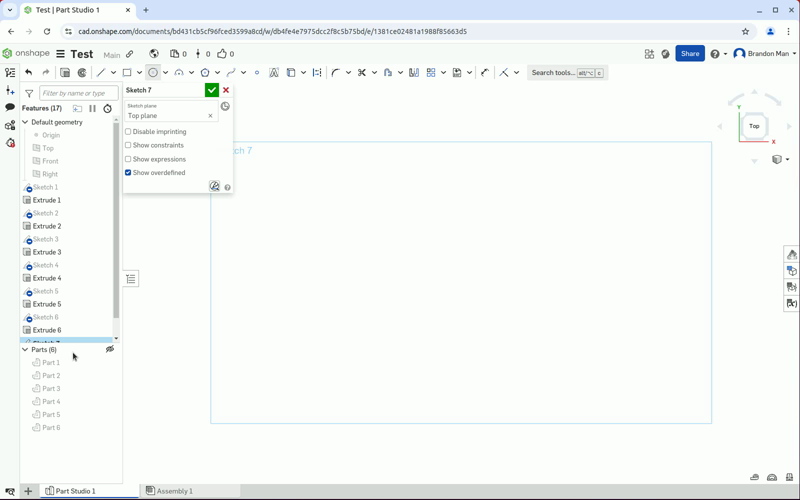
key_down(shift)
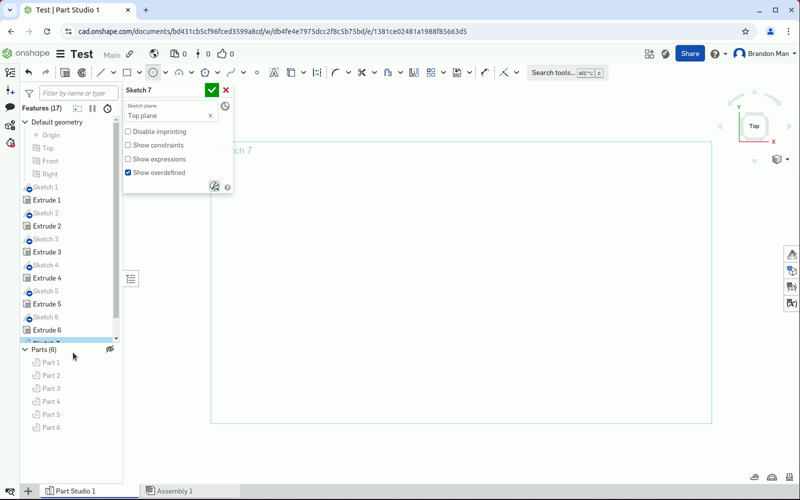
mouse_move(461, 282)
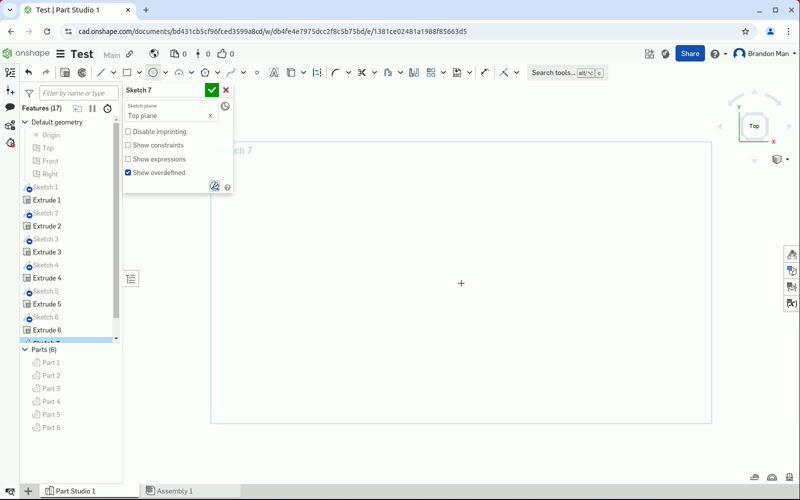
click(461, 282)
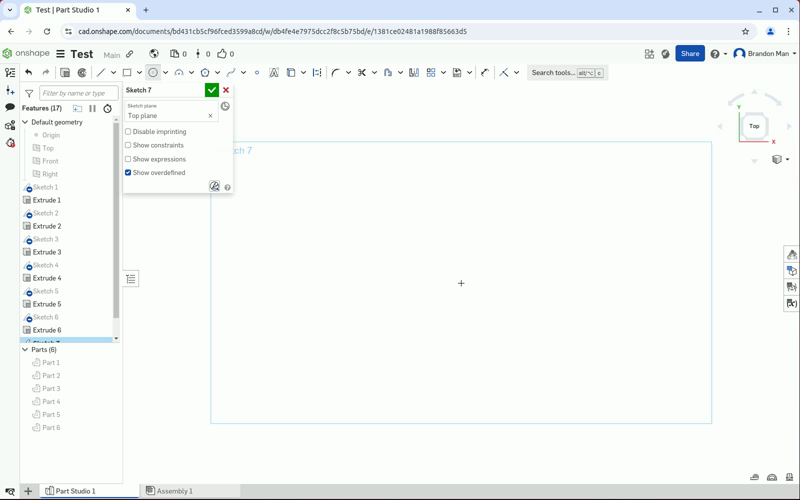
key_up(shift)
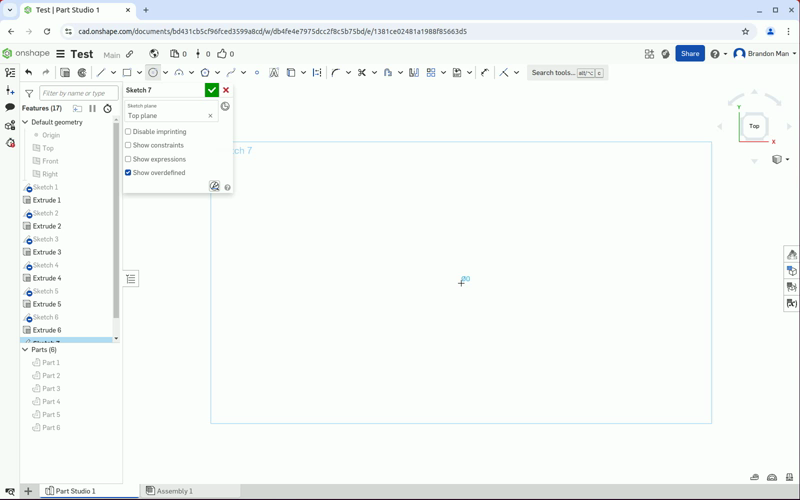
mouse_move(500, 282)
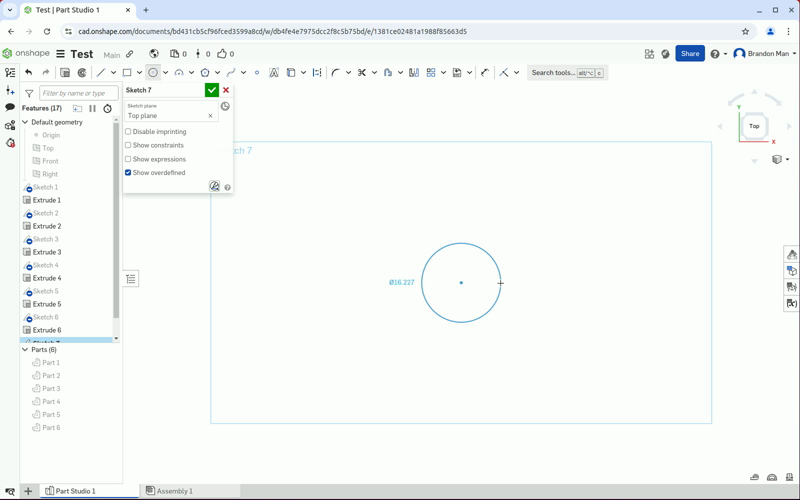
click(500, 282)
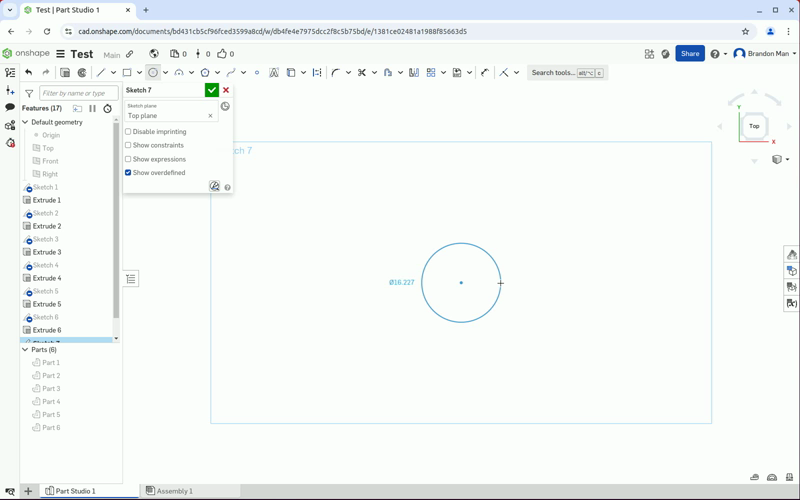
key(esc)
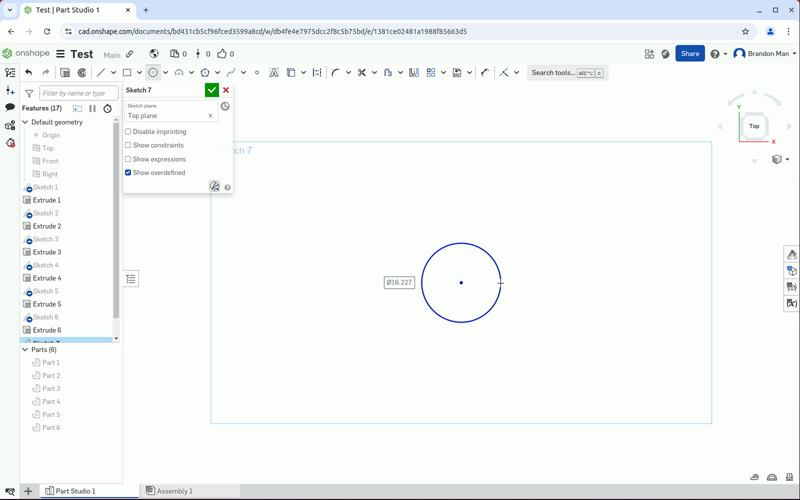
key(c)
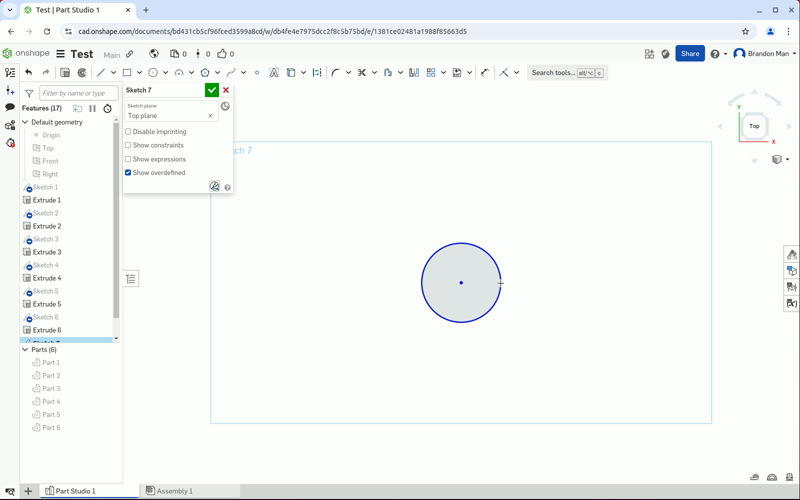
key_down(shift)
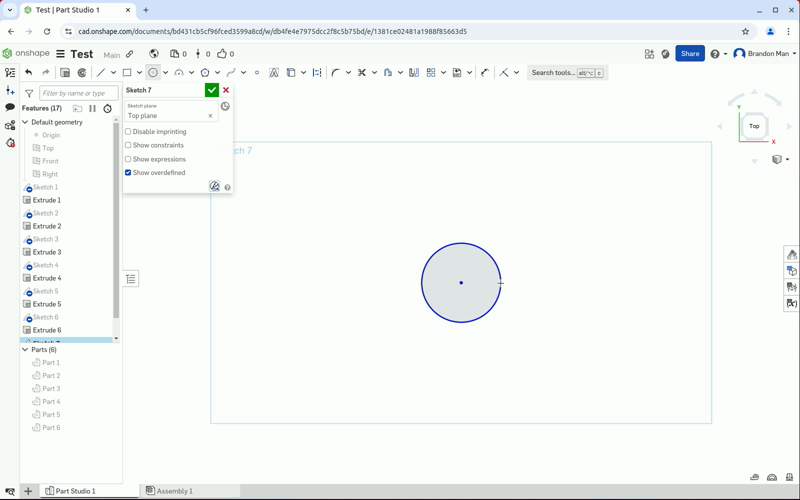
mouse_move(461, 282)
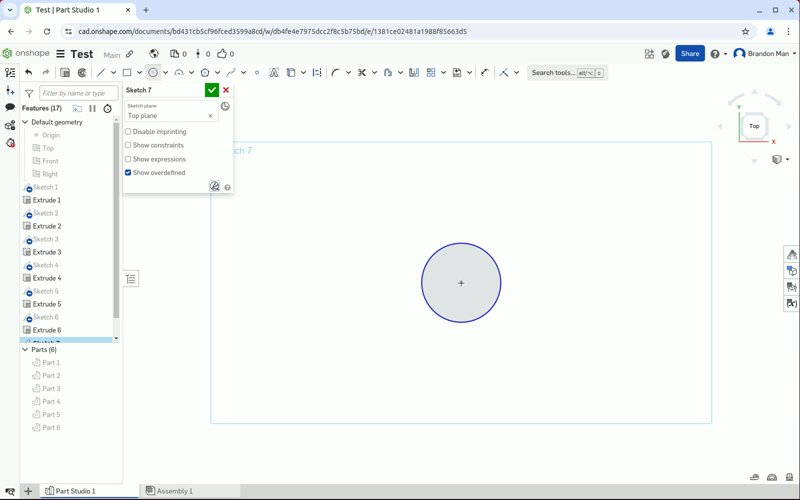
click(461, 282)
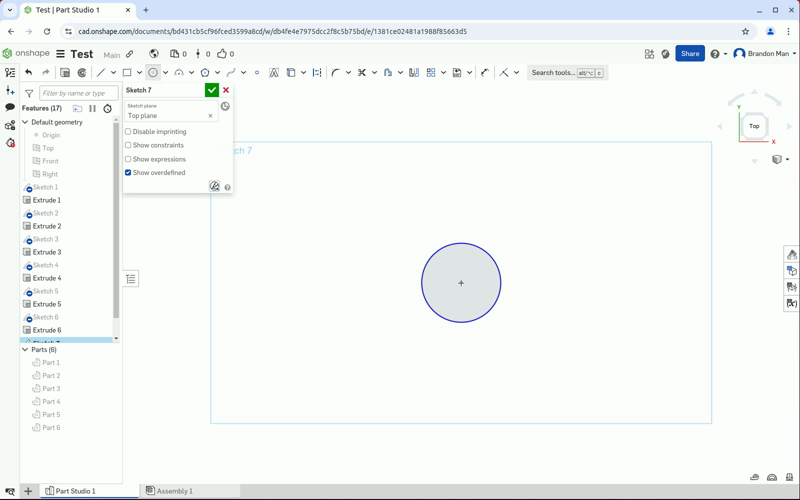
key_up(shift)
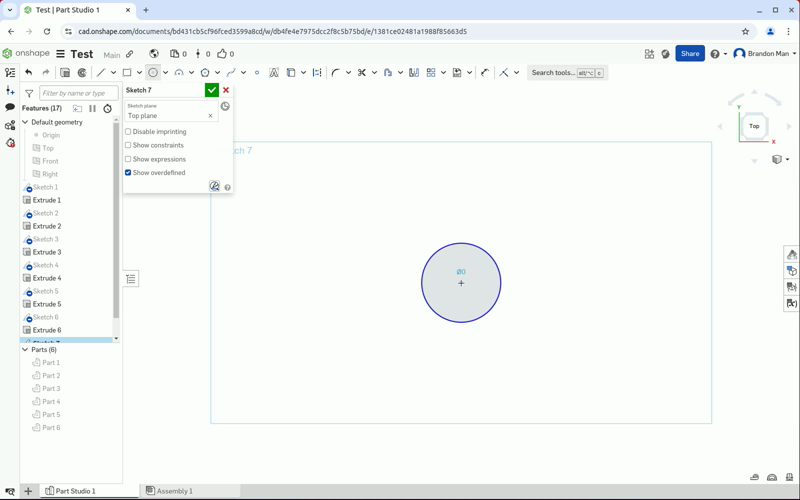
mouse_move(497, 282)
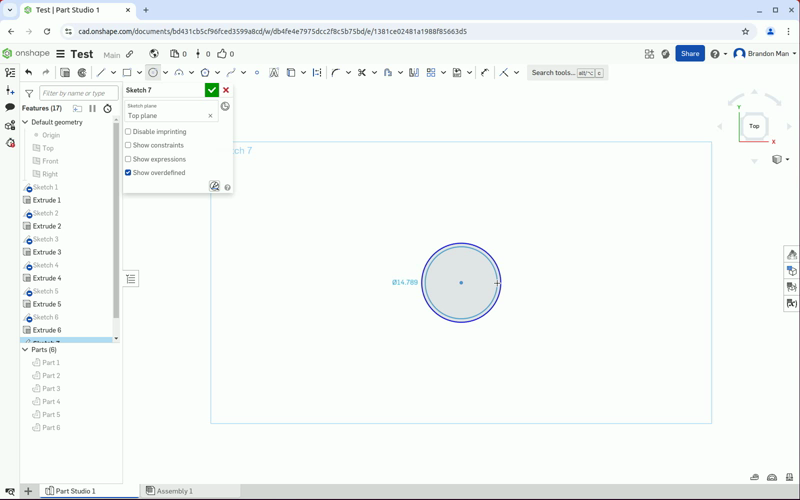
scroll(6)
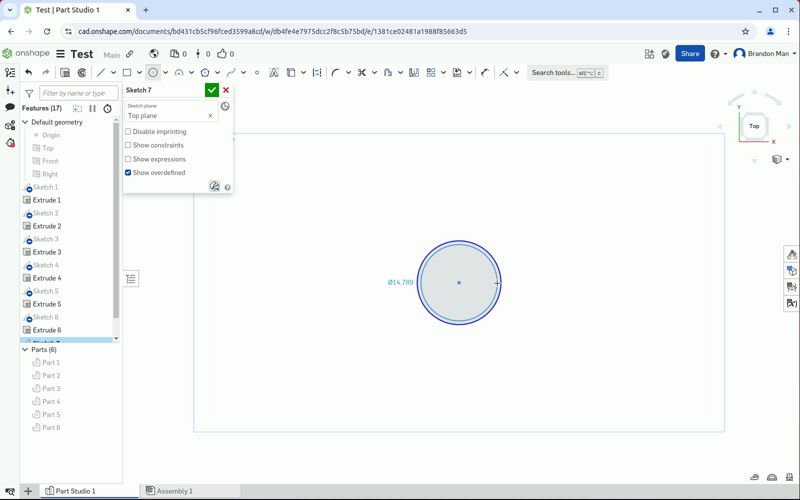
scroll(6)
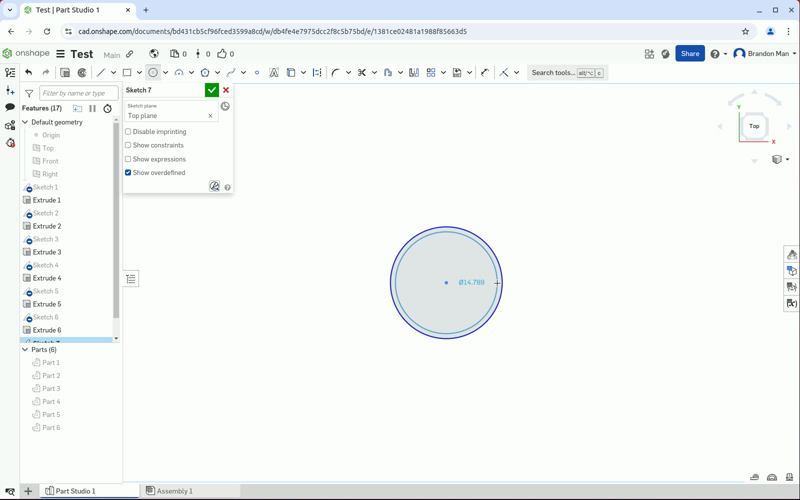
scroll(6)
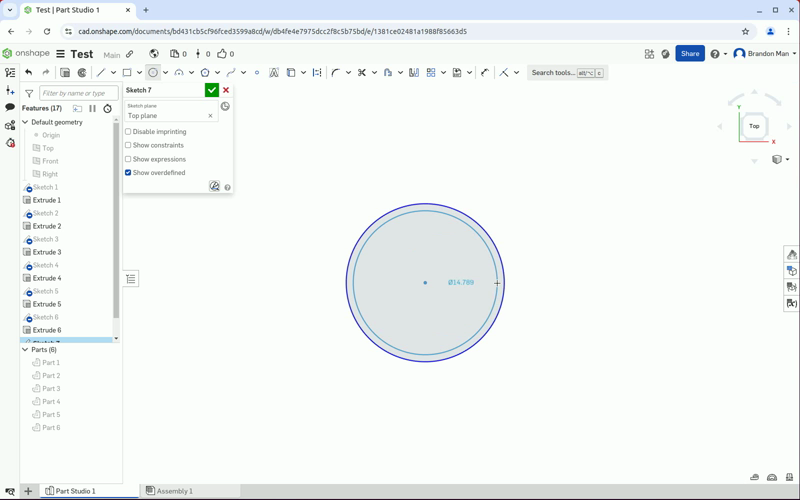
scroll(6)
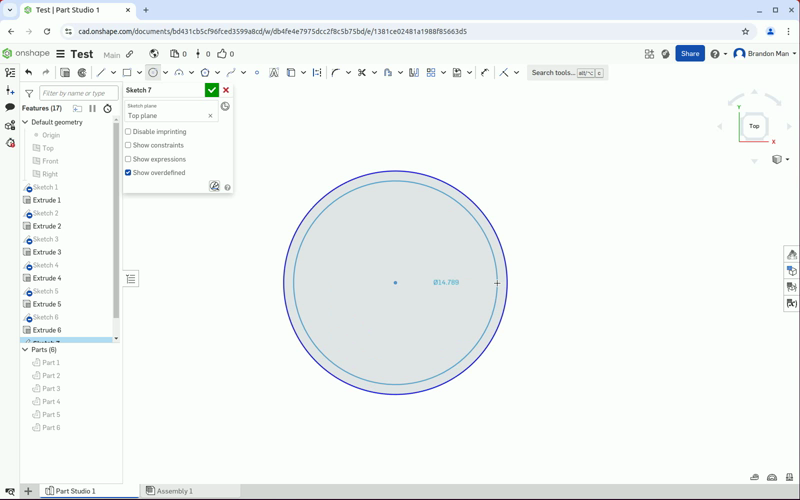
scroll(6)
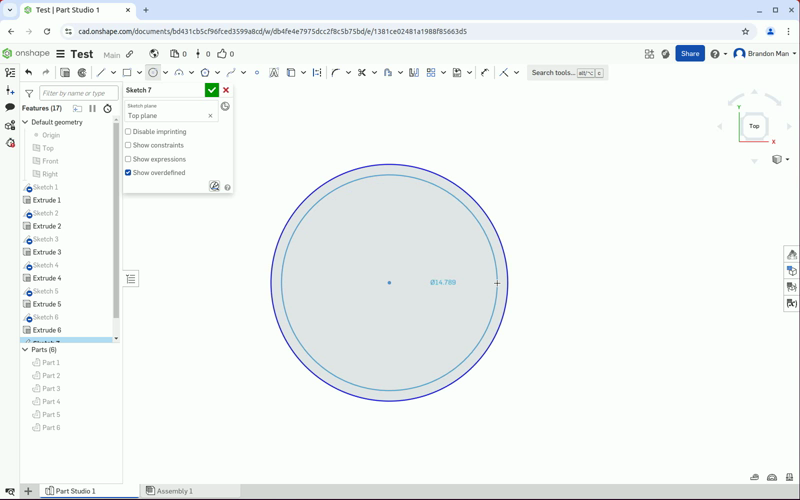
scroll(6)
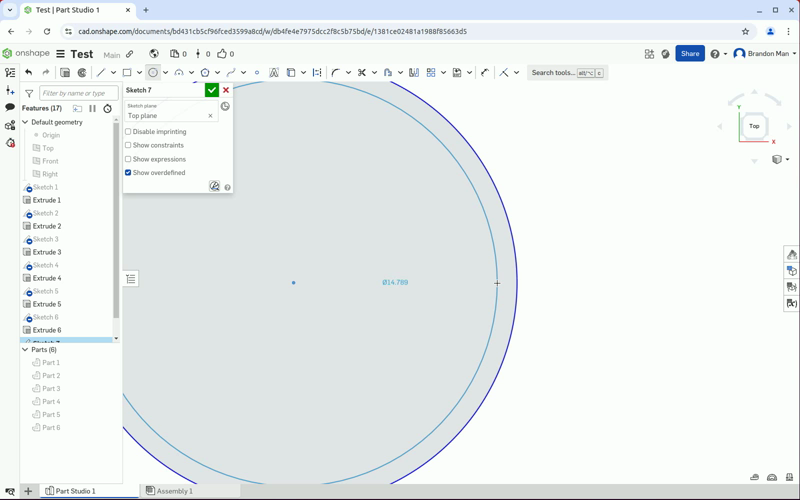
scroll(6)
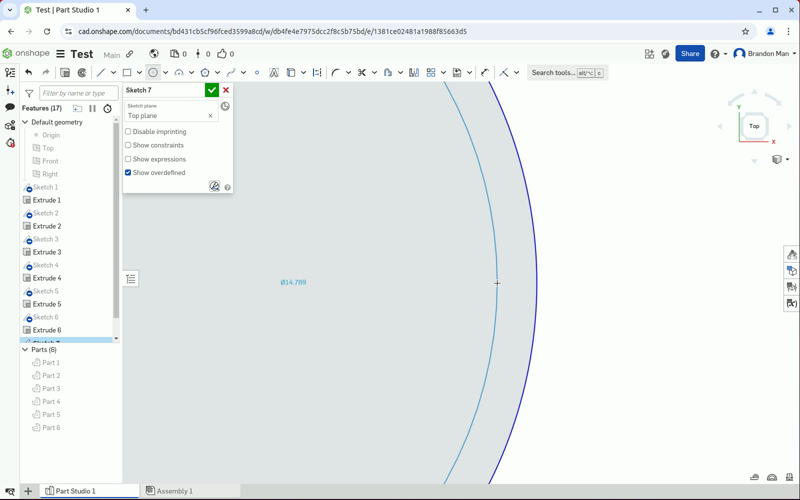
click(497, 282)
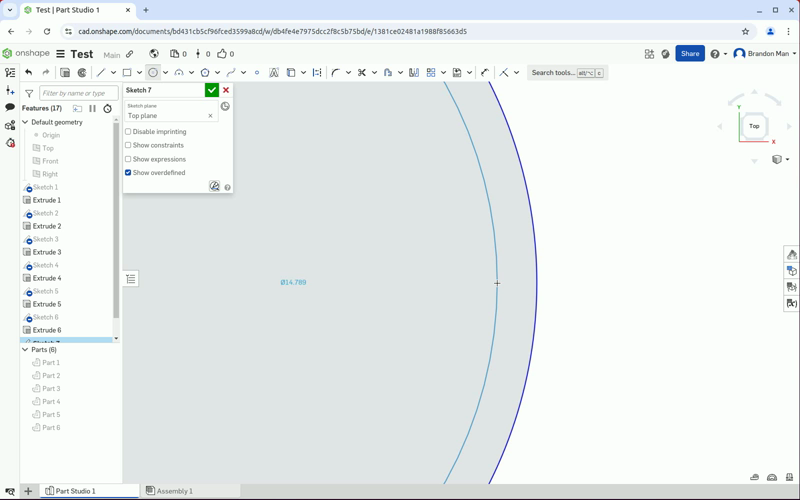
scroll(-6)
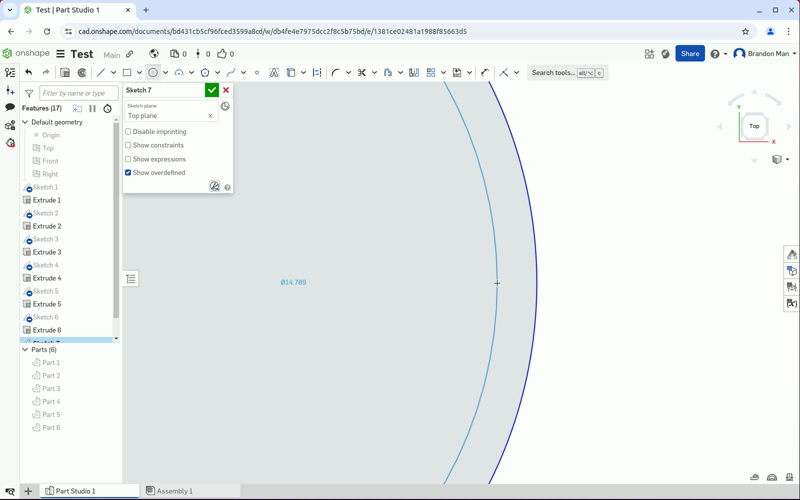
scroll(-6)
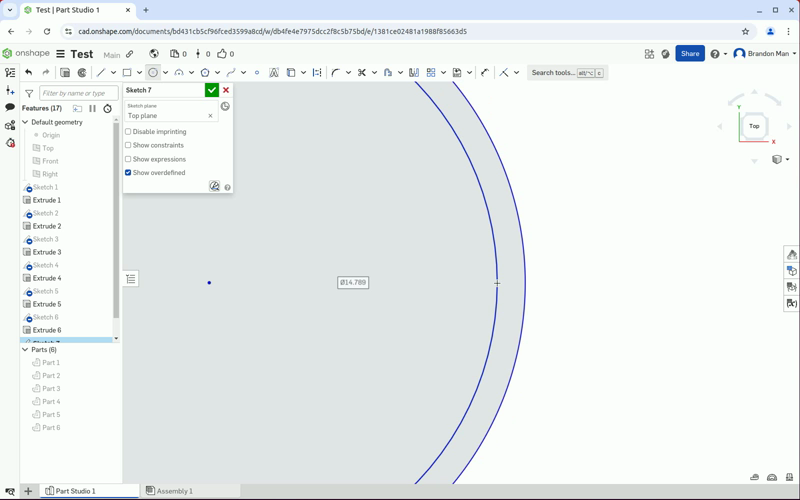
scroll(-6)
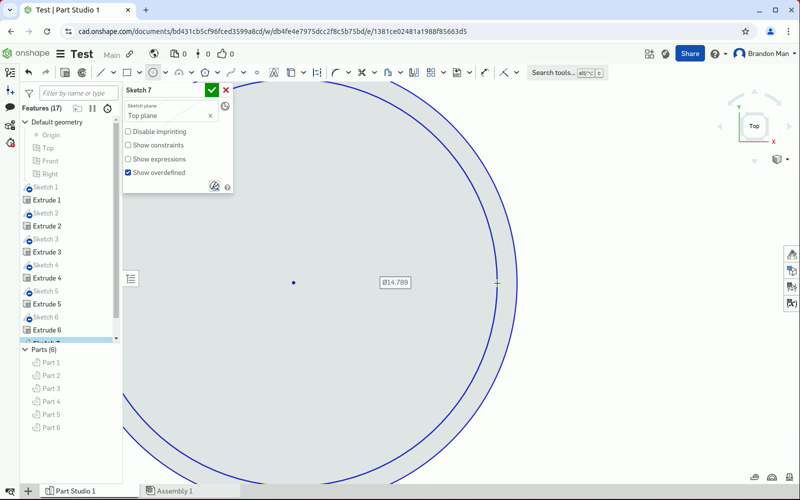
scroll(-6)
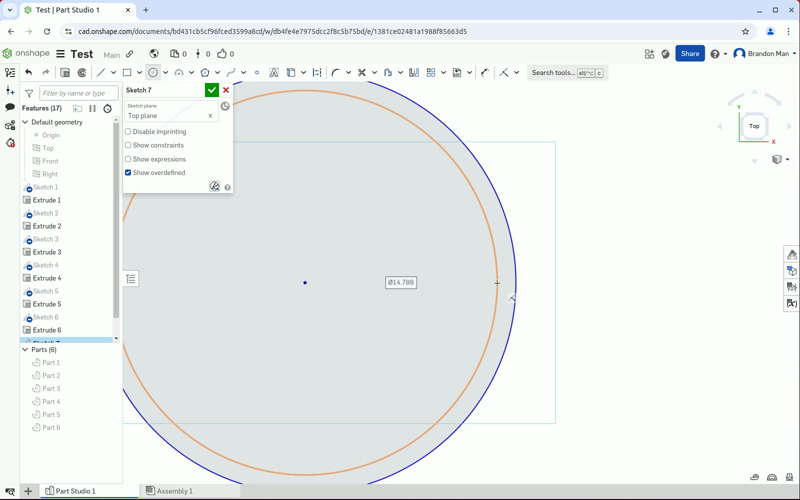
scroll(-6)
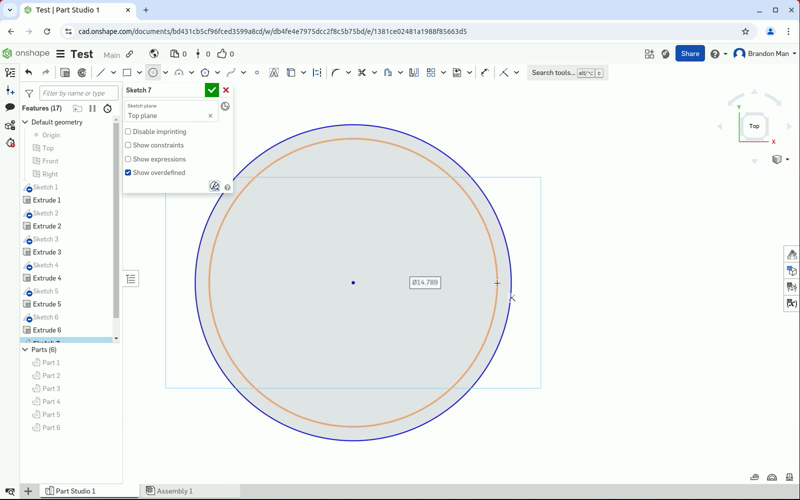
scroll(-6)
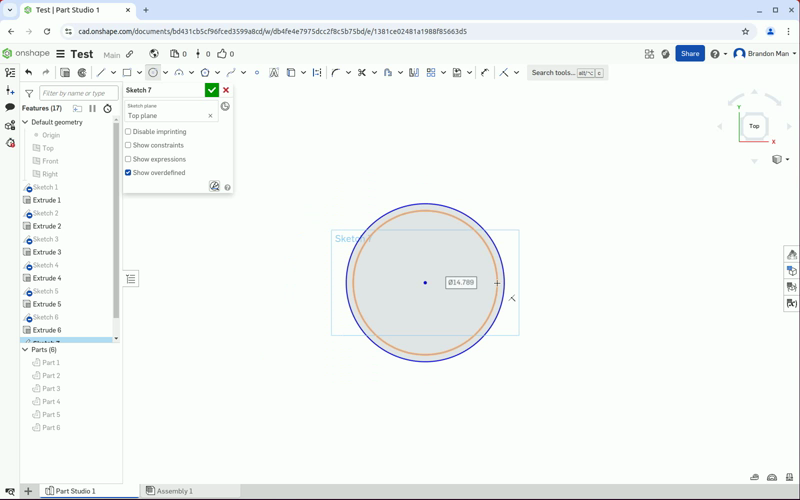
scroll(-6)
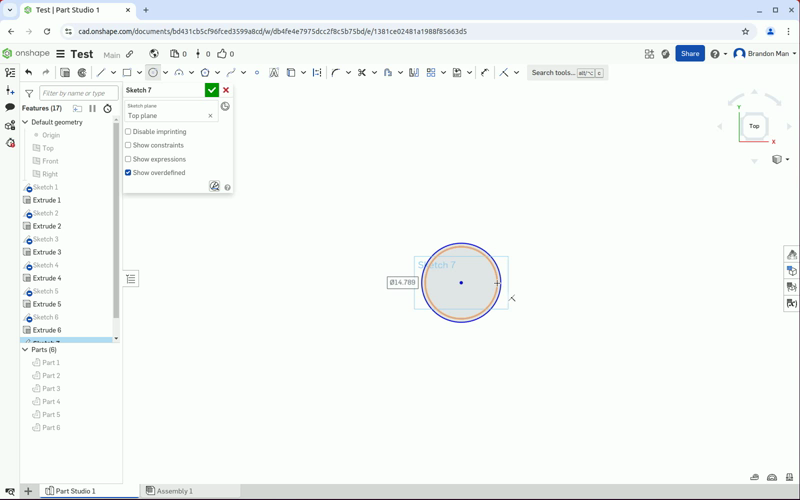
key(esc)
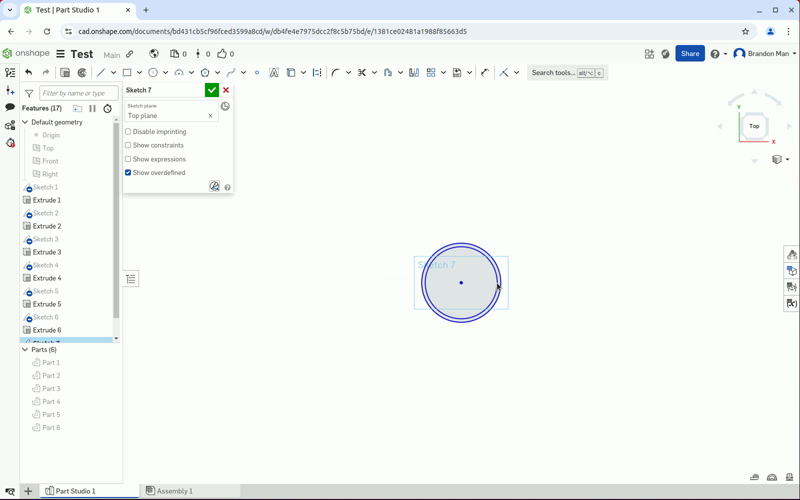
mouse_move(491, 258)
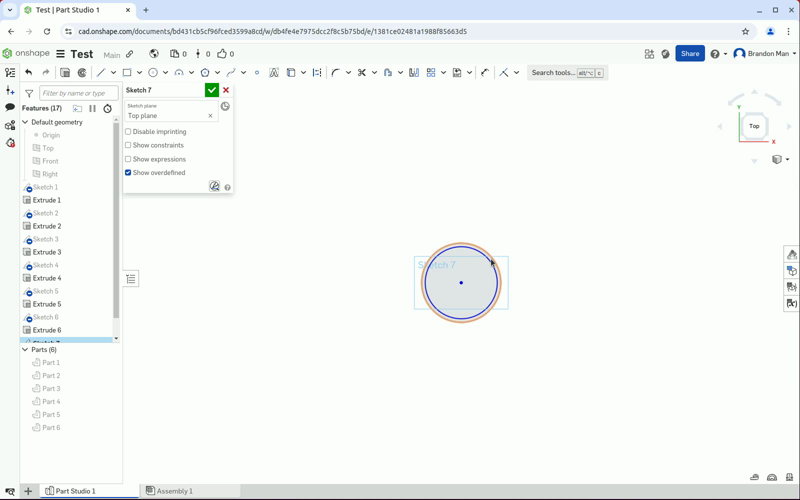
scroll(6)
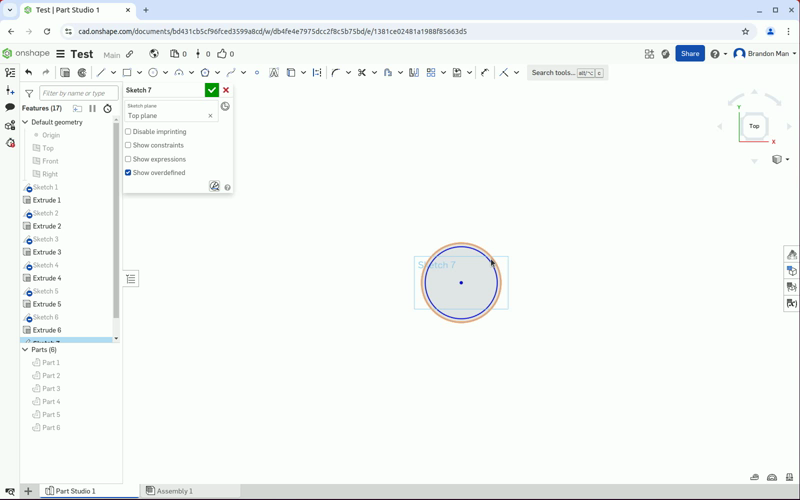
scroll(6)
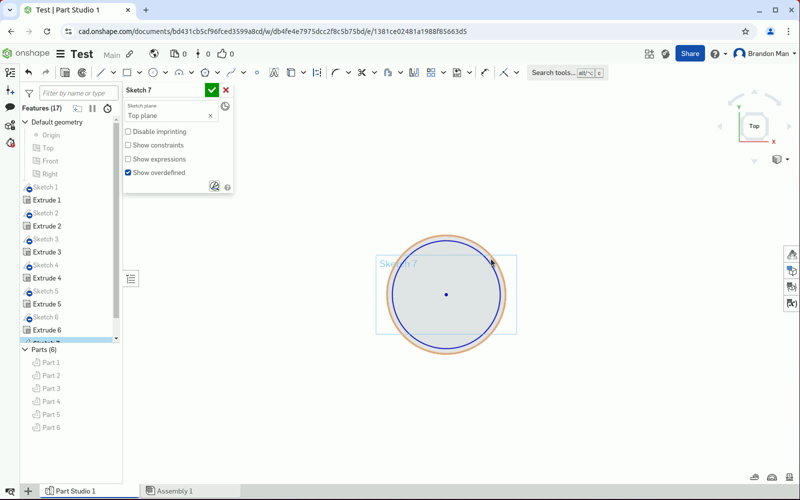
scroll(6)
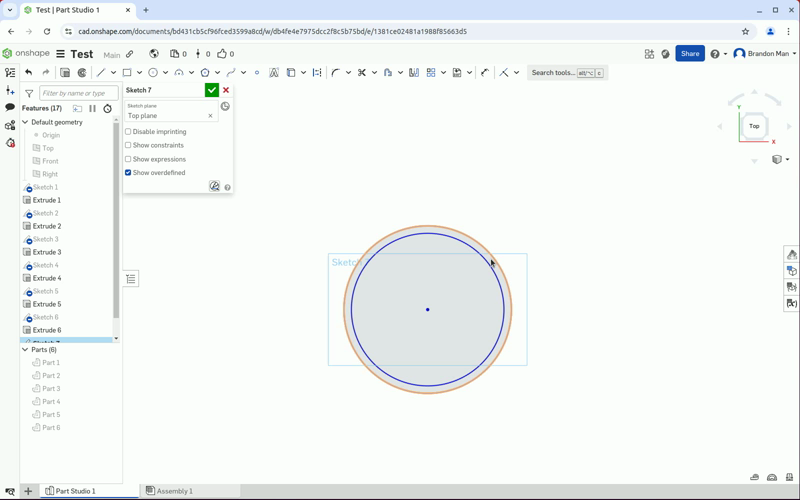
scroll(6)
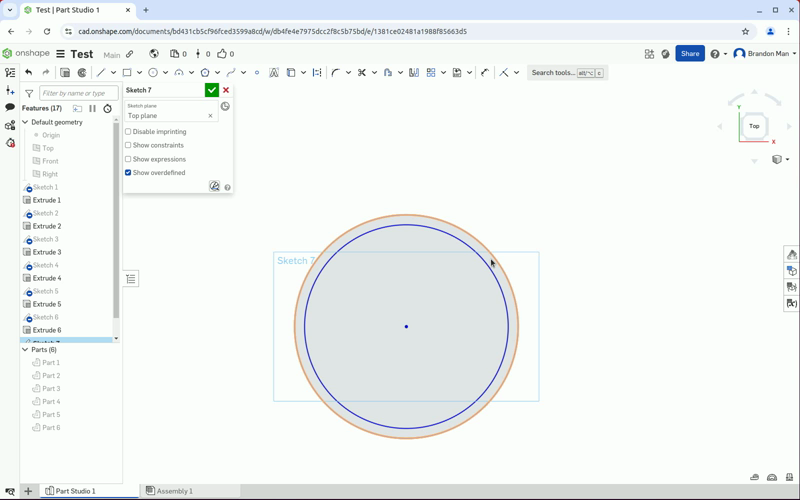
scroll(6)
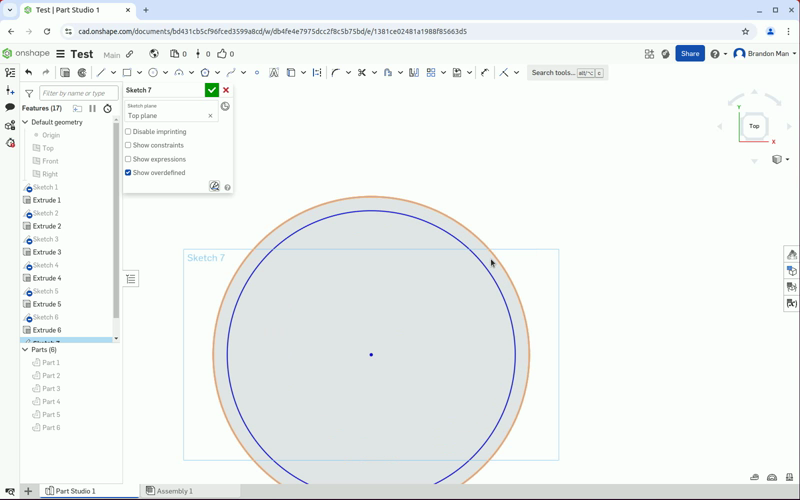
scroll(6)
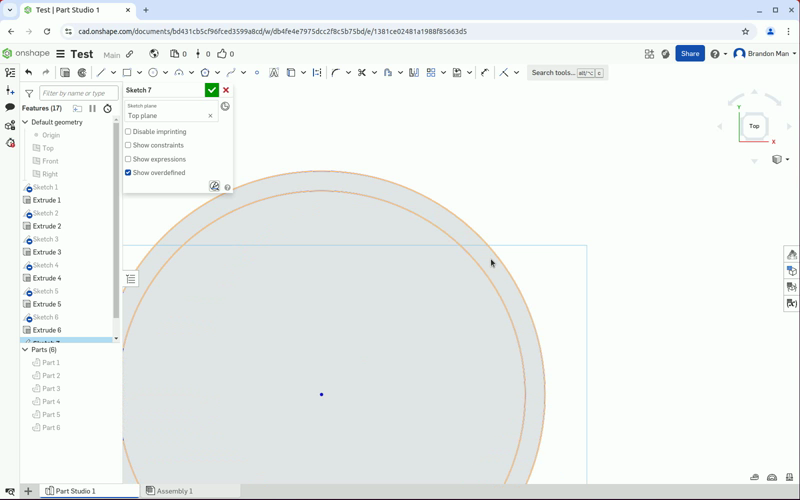
scroll(6)
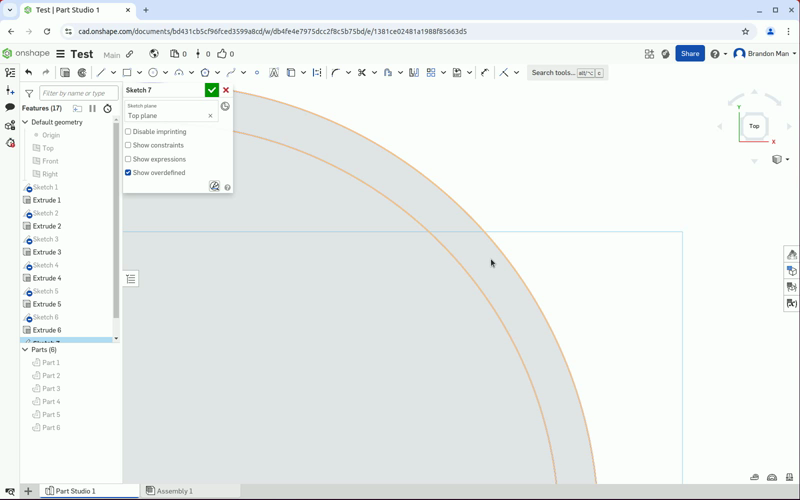
click(491, 258)
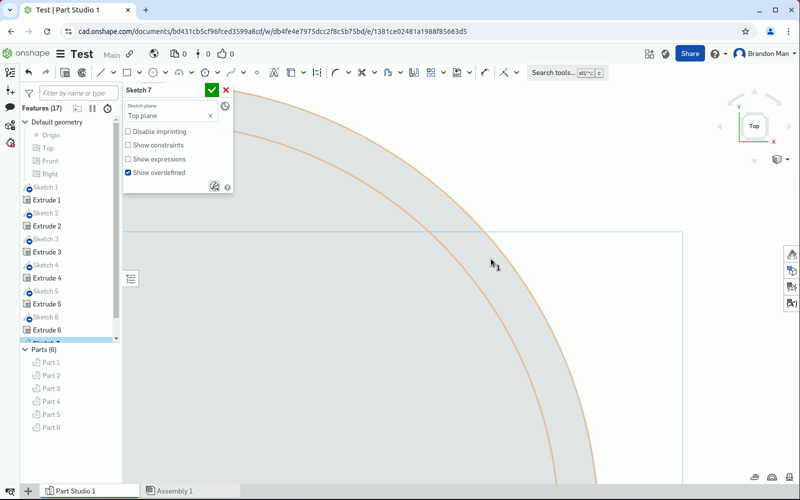
scroll(-6)
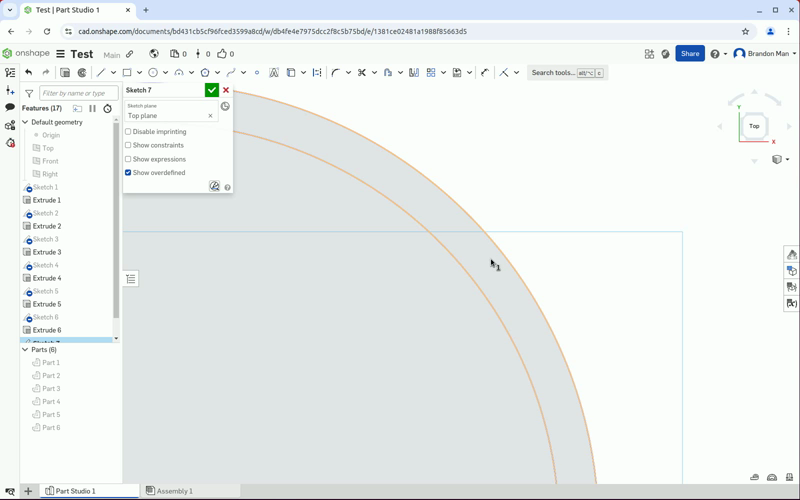
scroll(-6)
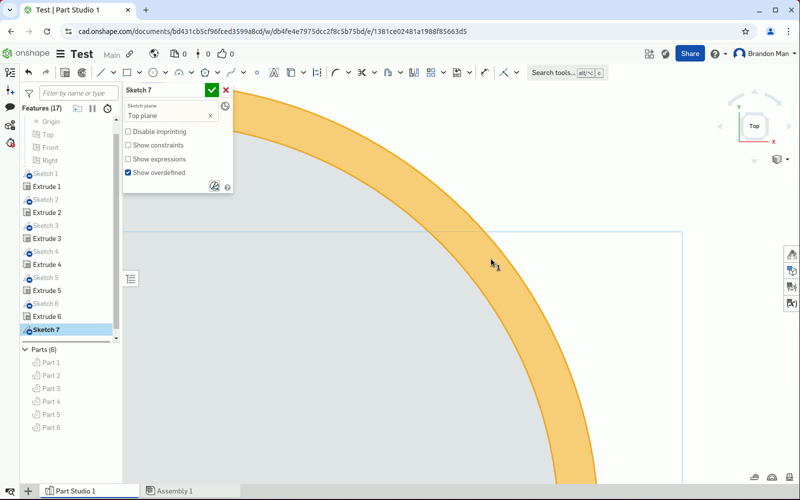
scroll(-6)
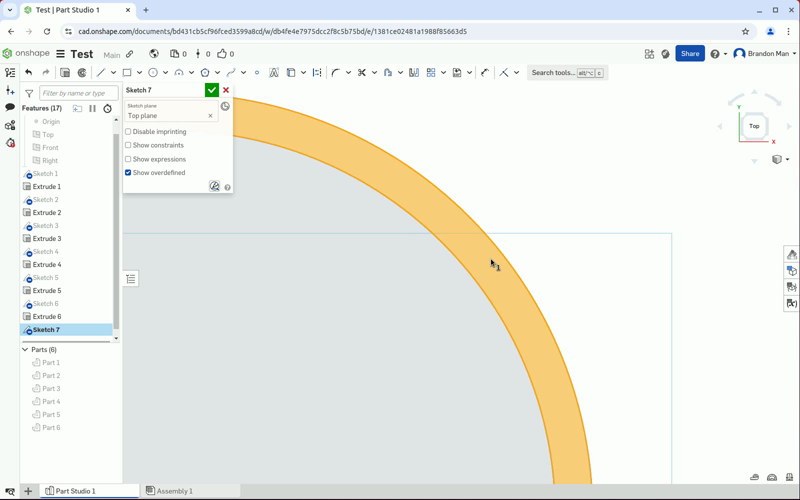
scroll(-6)
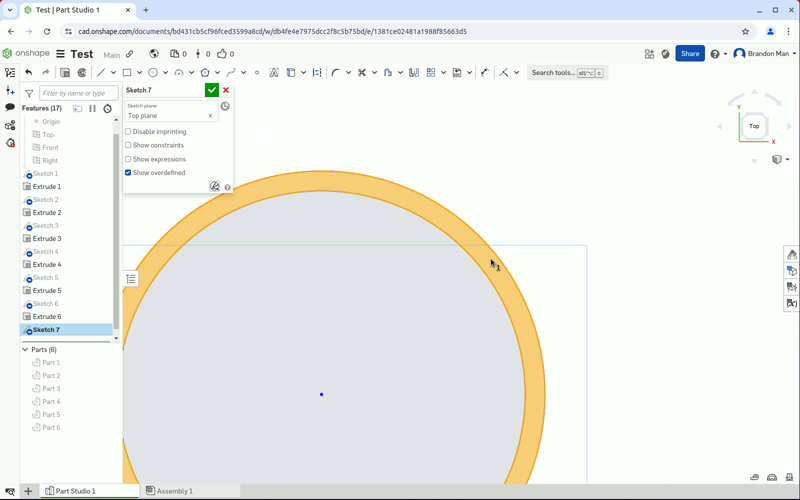
scroll(-6)
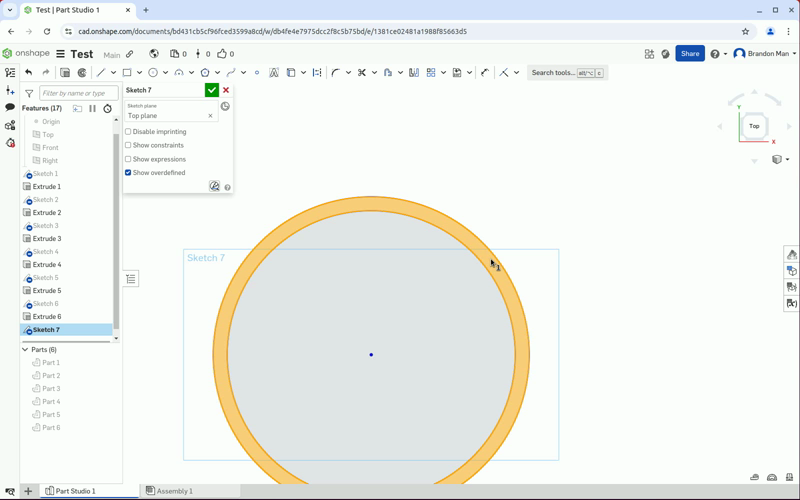
scroll(-6)
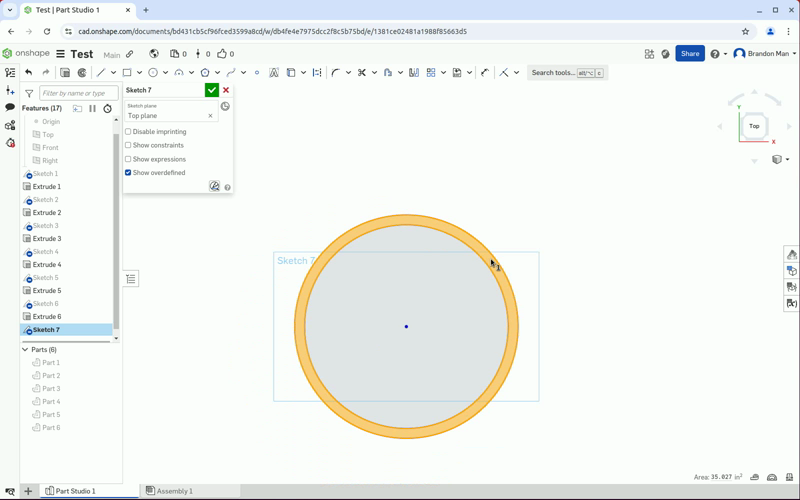
scroll(-6)
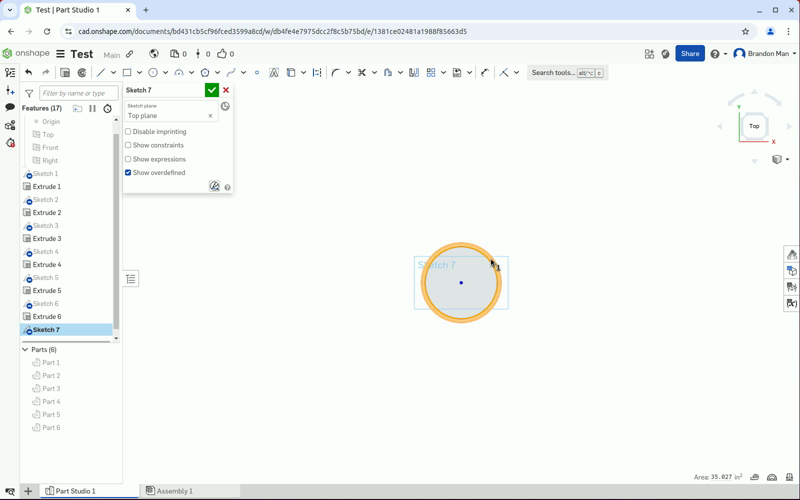
mouse_move(73, 352)
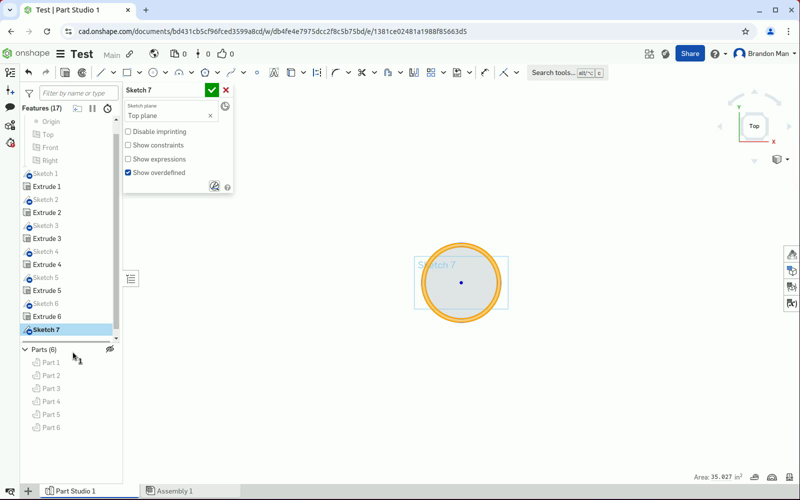
key(shift+y)
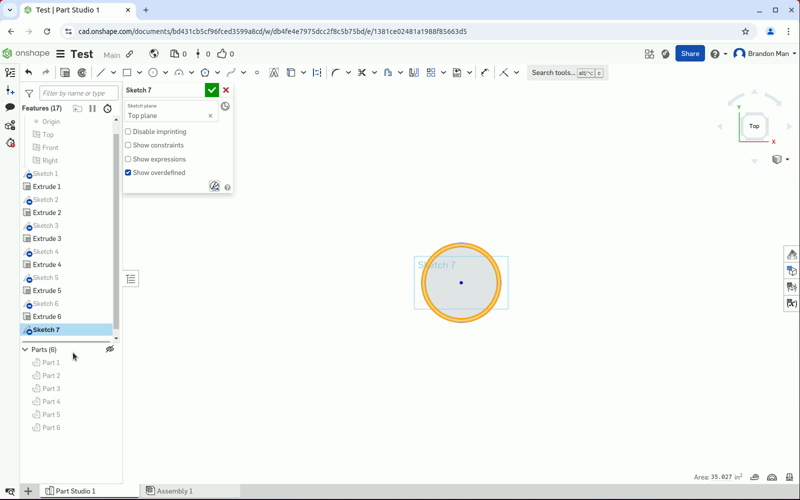
key(shift+e)
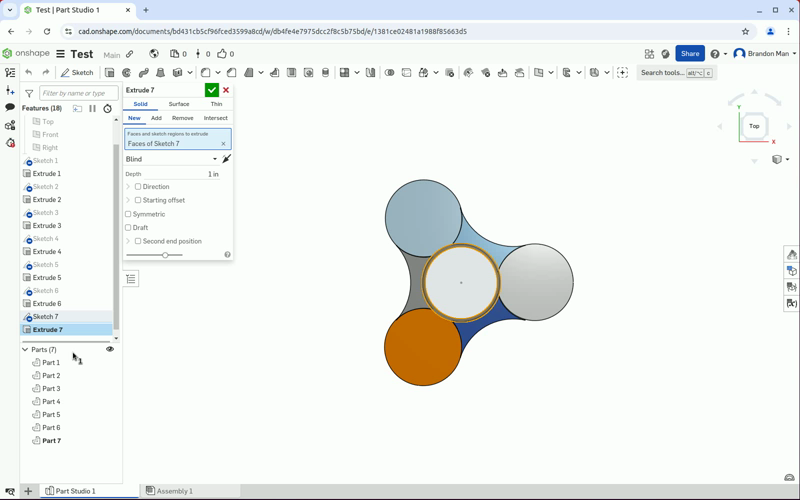
mouse_move(143, 106)
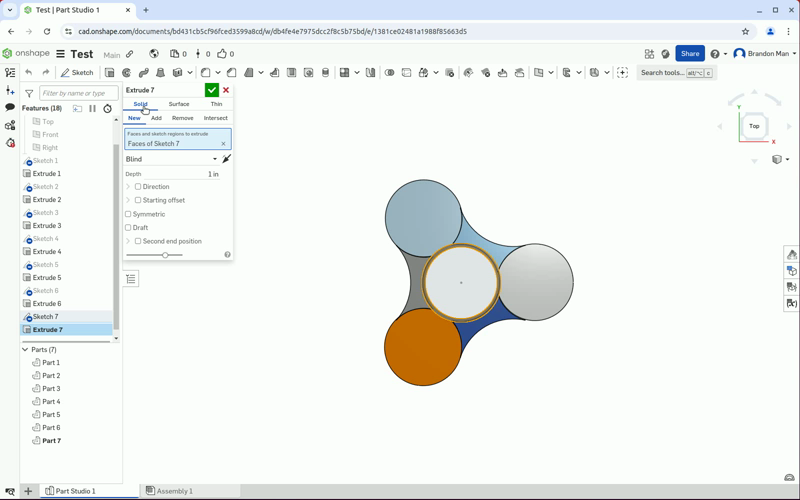
click(143, 106)
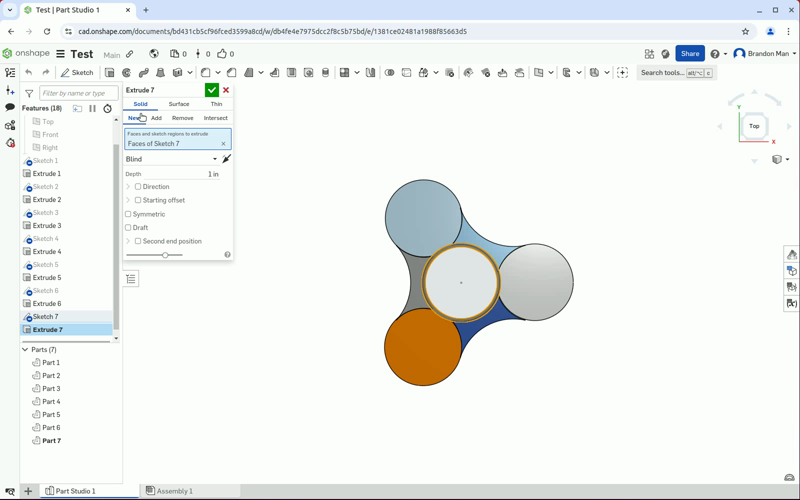
mouse_move(137, 120)
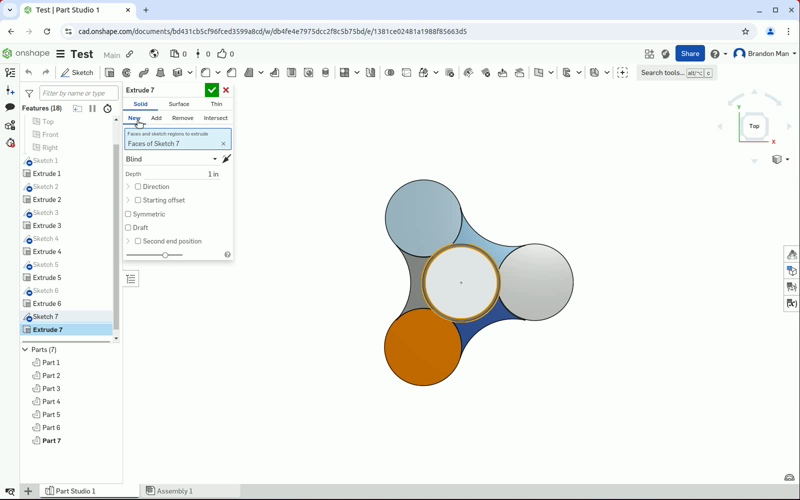
click(137, 120)
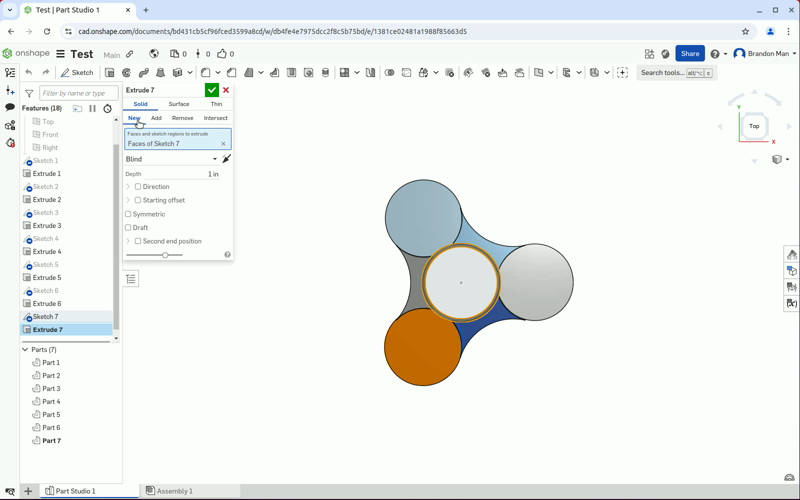
key(tab, 4)
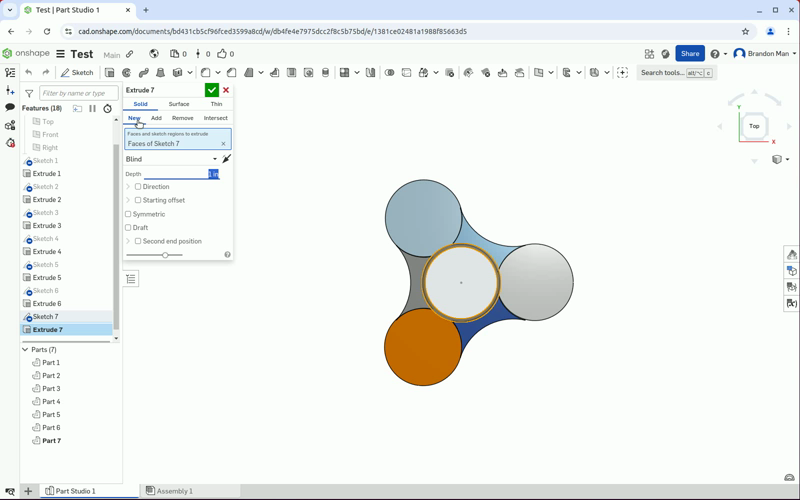
text(4.574)
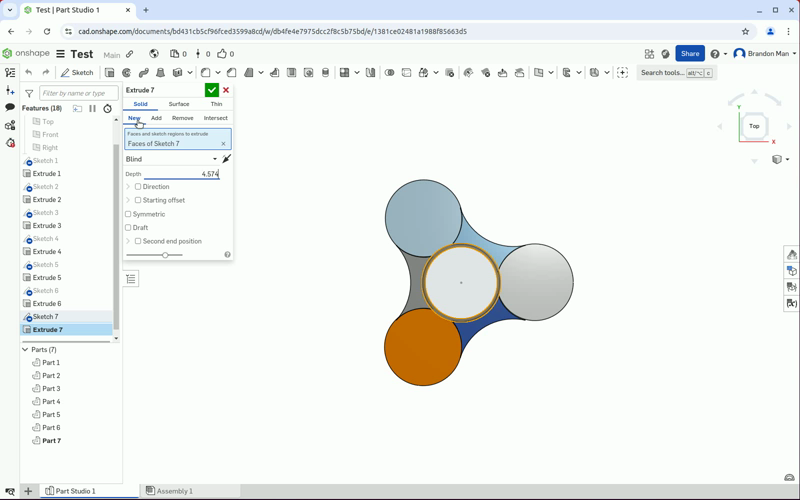
key(enter)
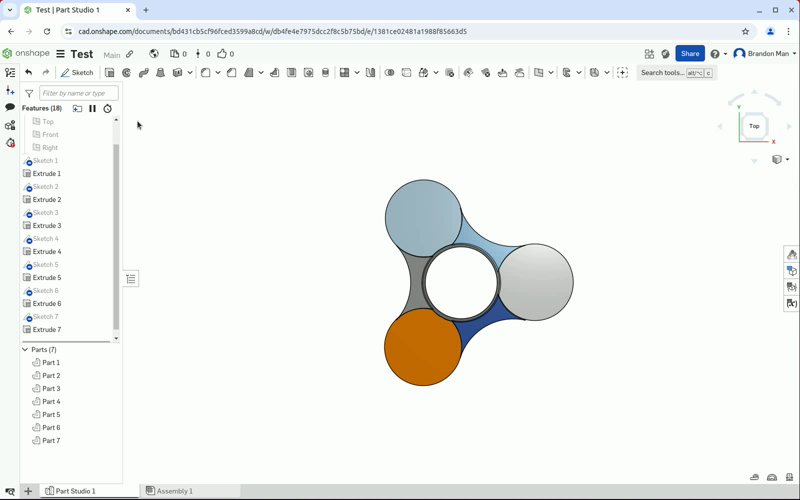
key(shift+h)
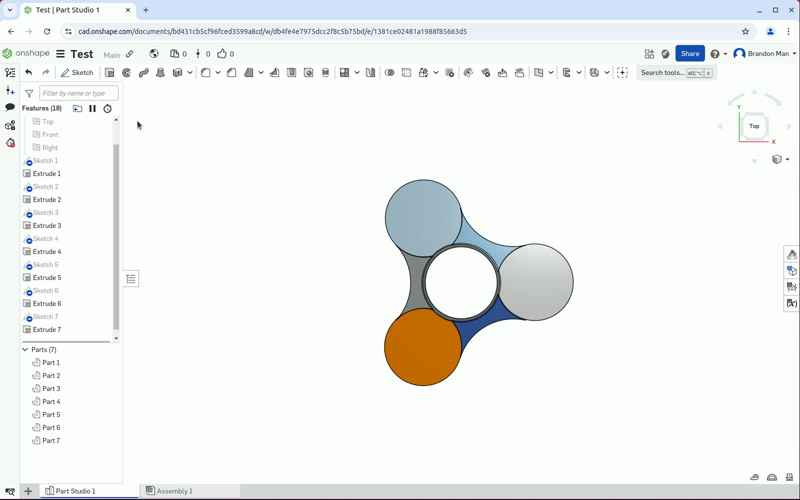
key(shift+h)
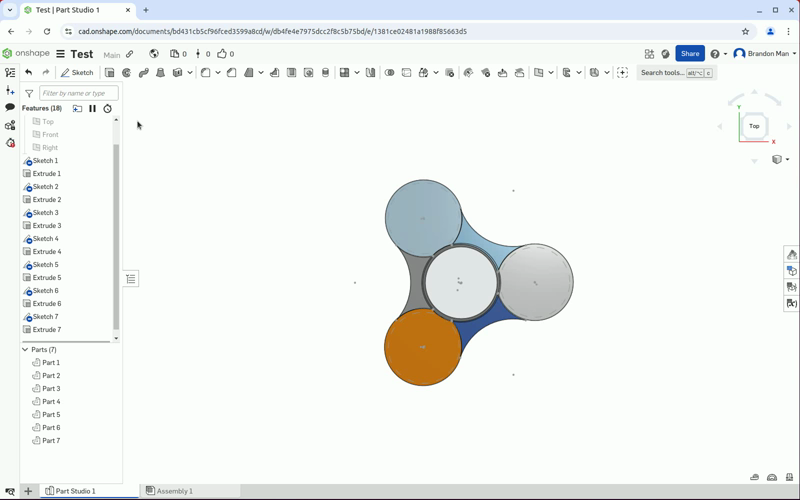
key(shift+7)
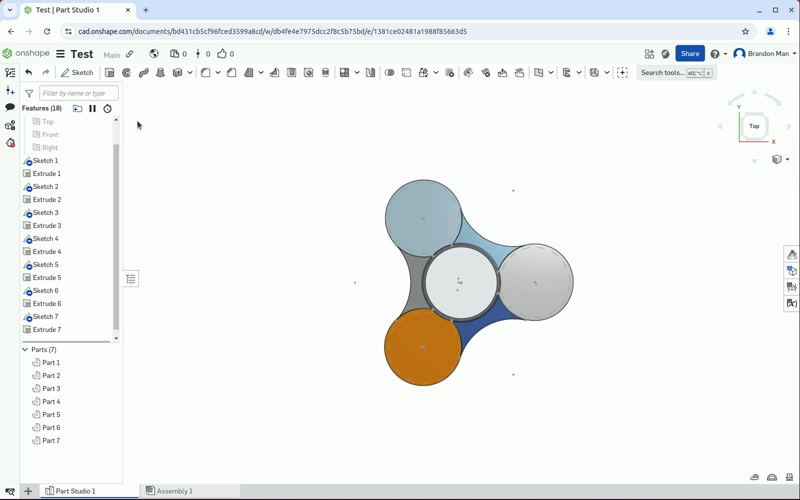
key(up, 3)
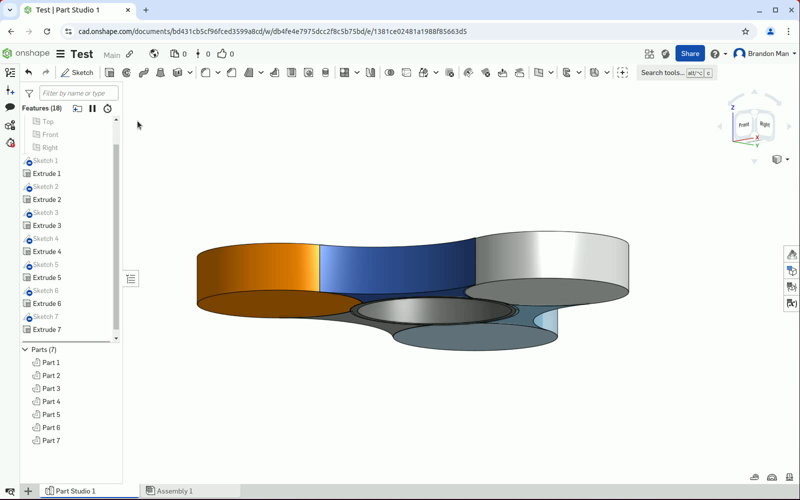
key(left, 3)
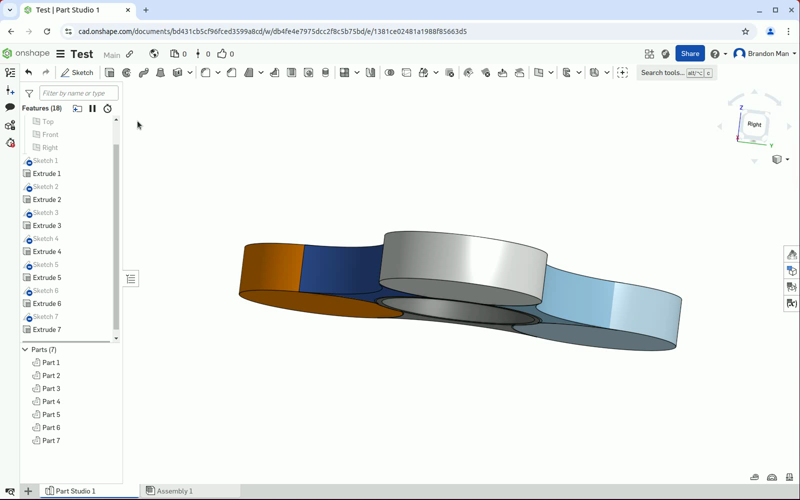
key(right, 3)
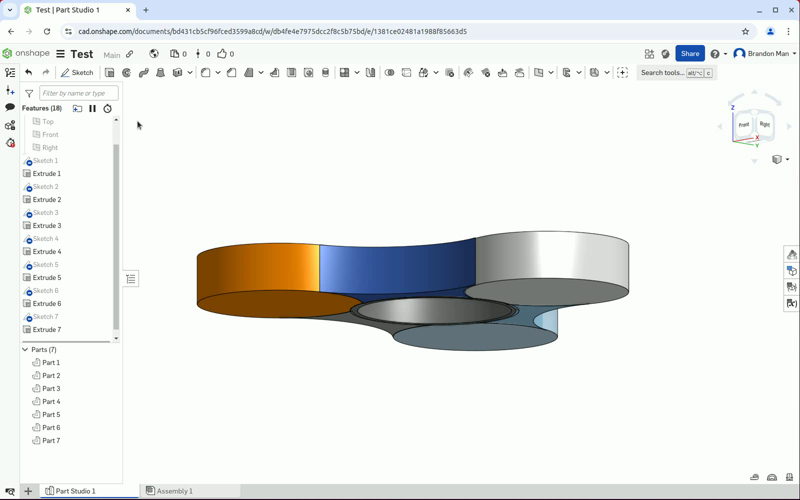
key(down, 3)
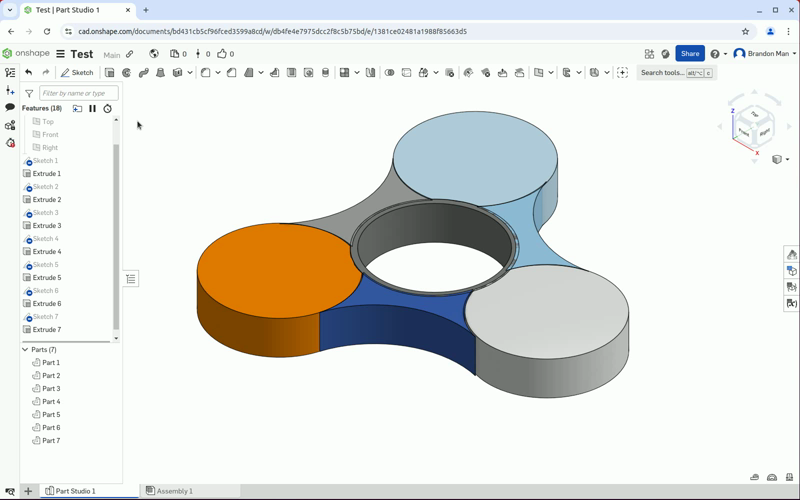
mouse_move(69, 163)
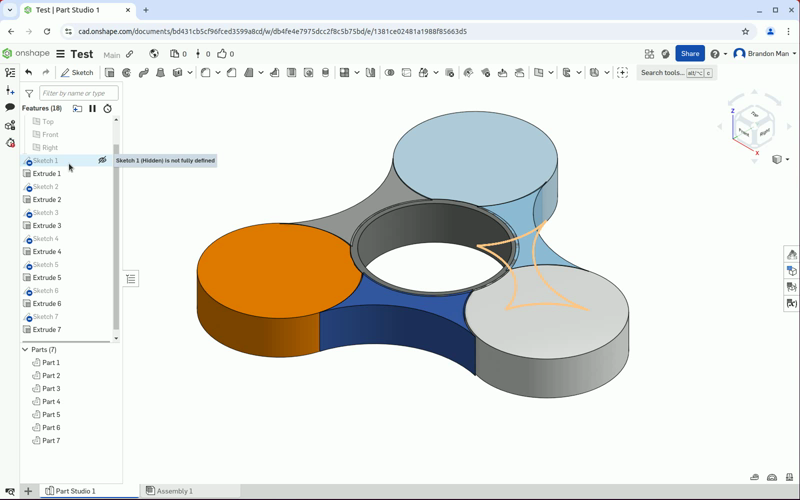
click(69, 163)